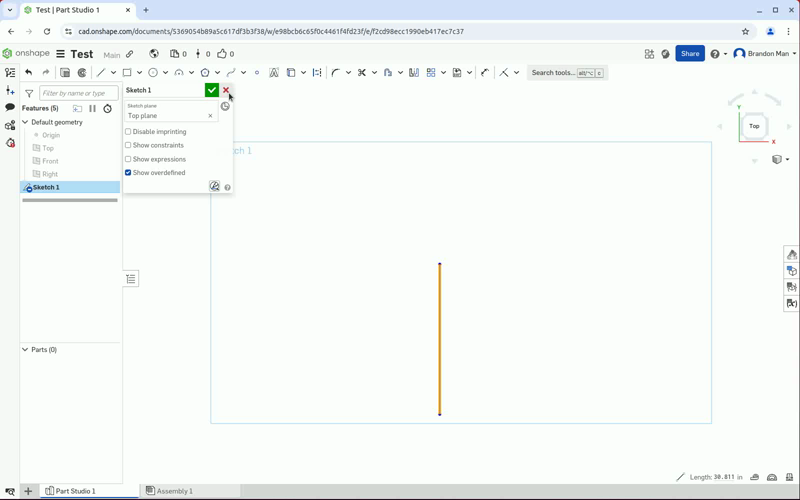
key(shift+h)
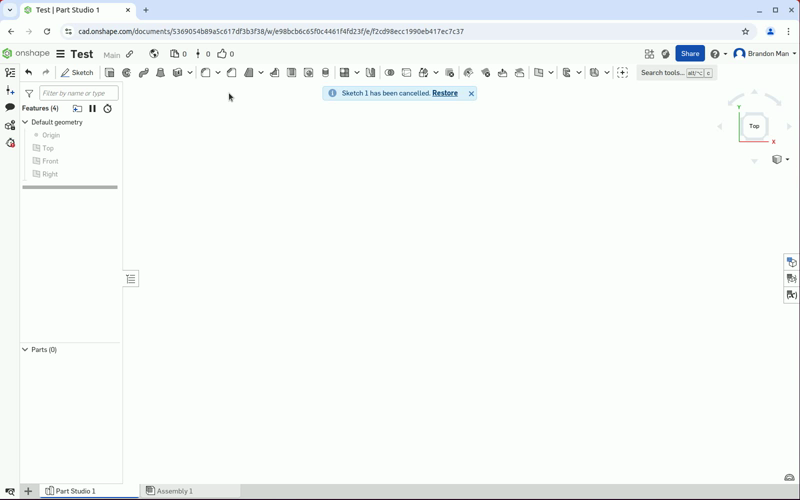
mouse_move(73, 352)
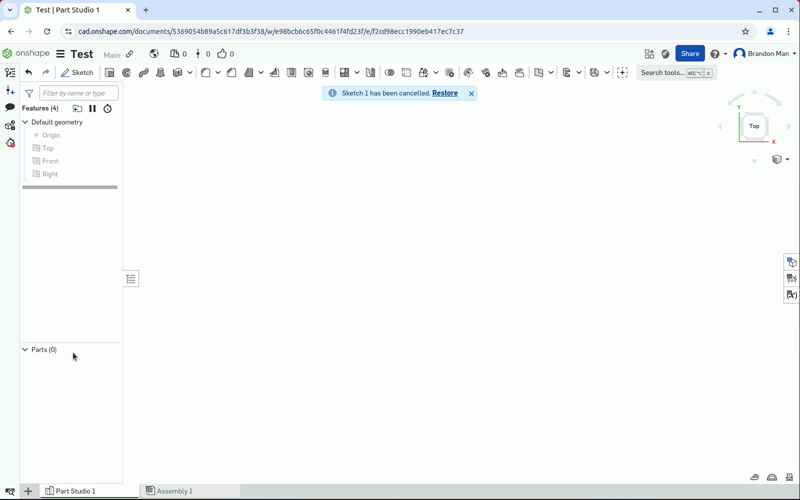
key(y)
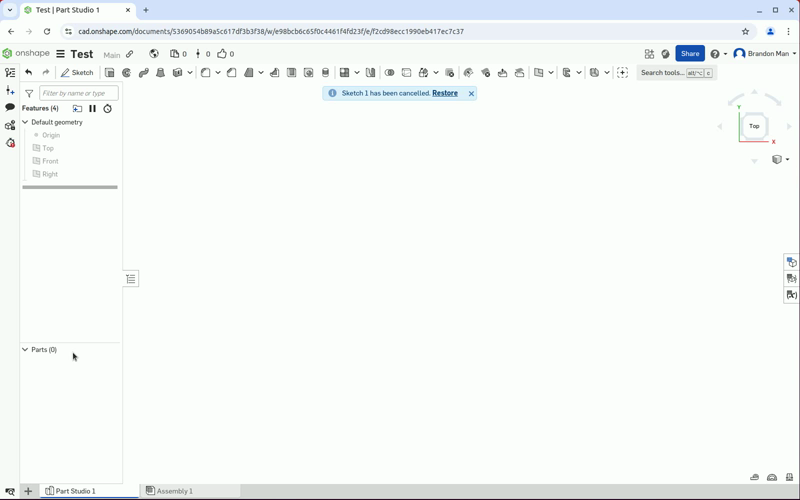
key(shift+p)
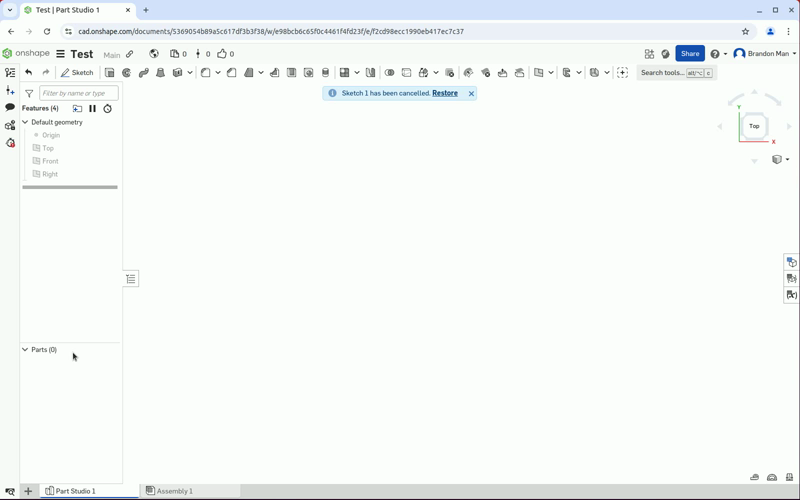
key(space)
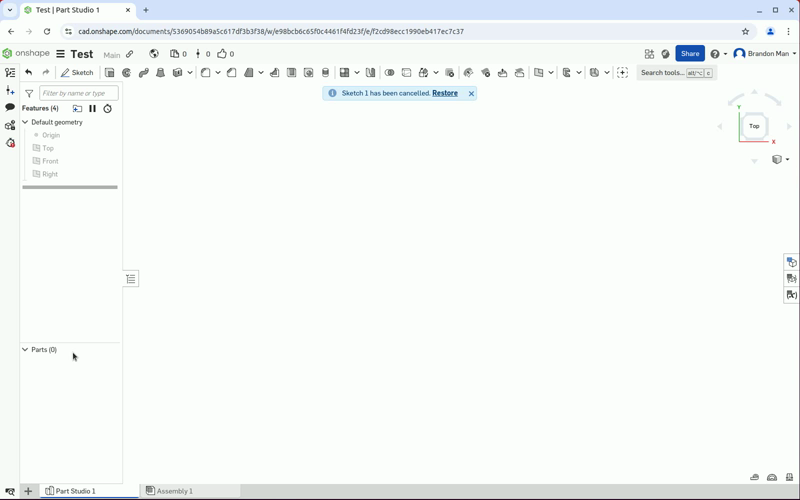
key_down(shift)
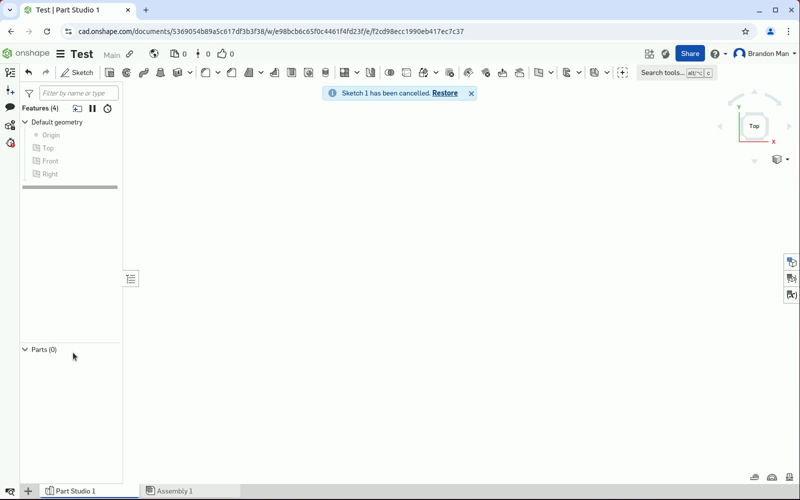
key(up)
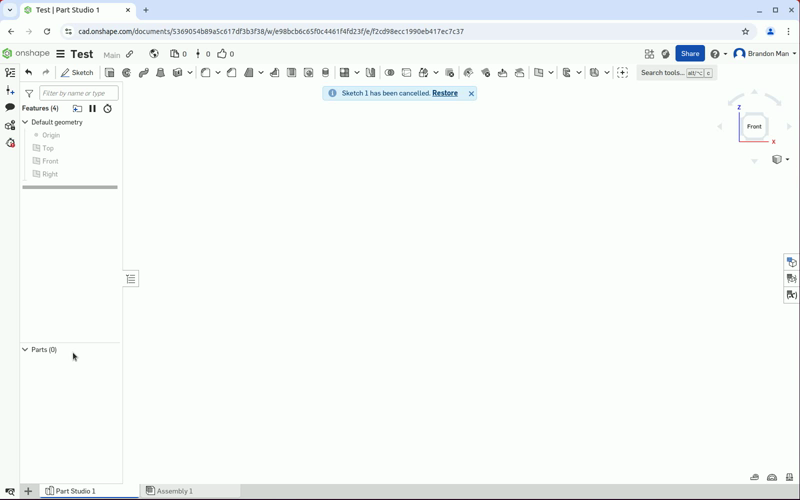
key_up(shift)
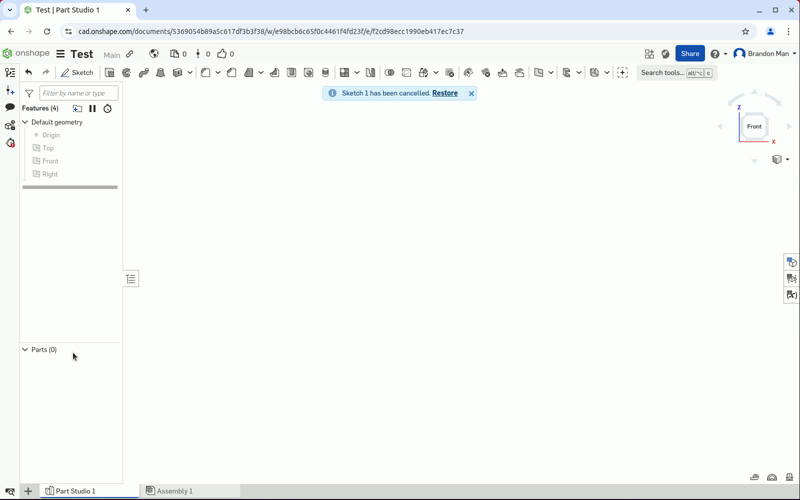
mouse_move(73, 352)
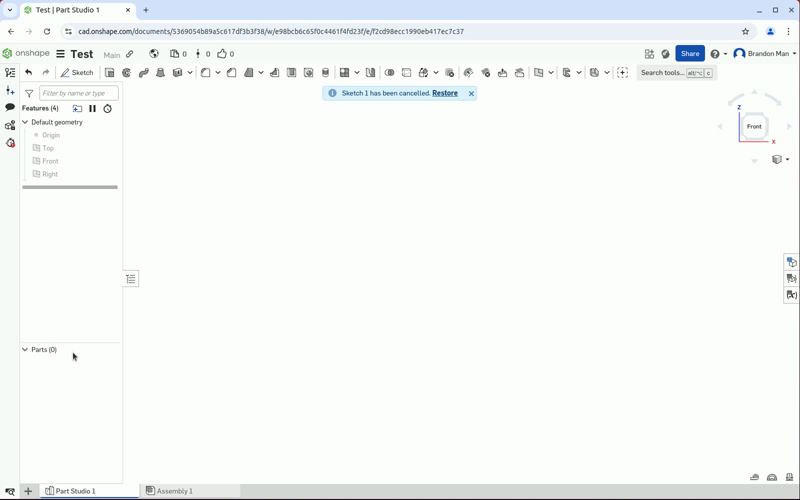
key(shift+y)
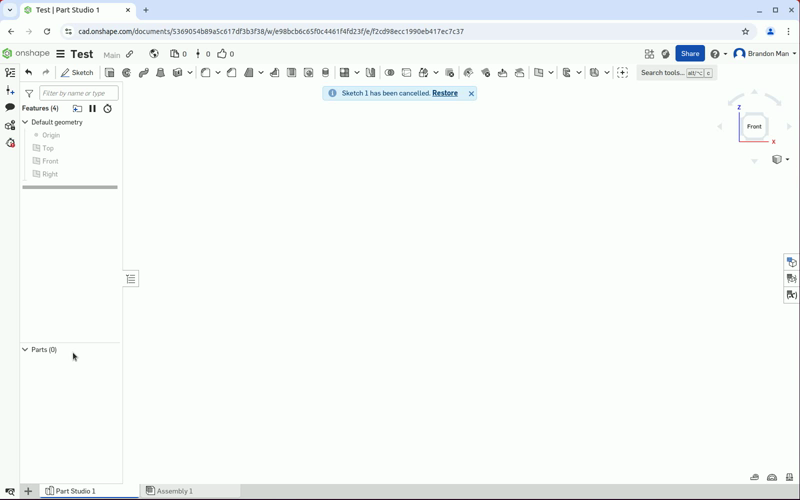
key(shift+s)
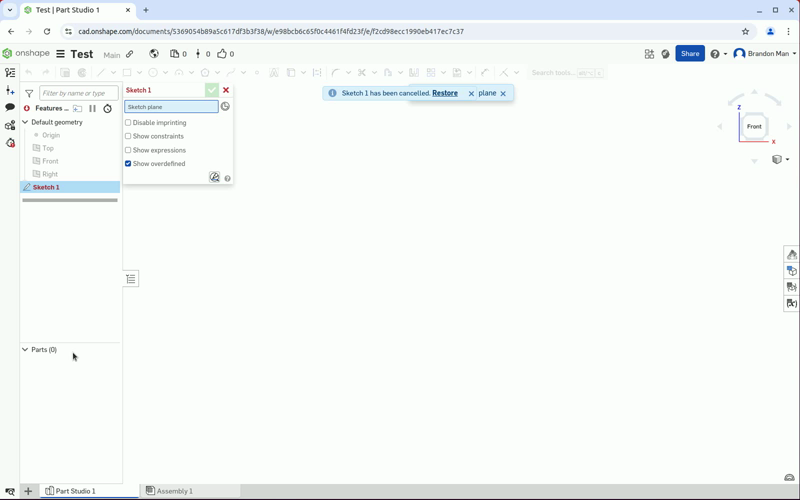
mouse_move(73, 163)
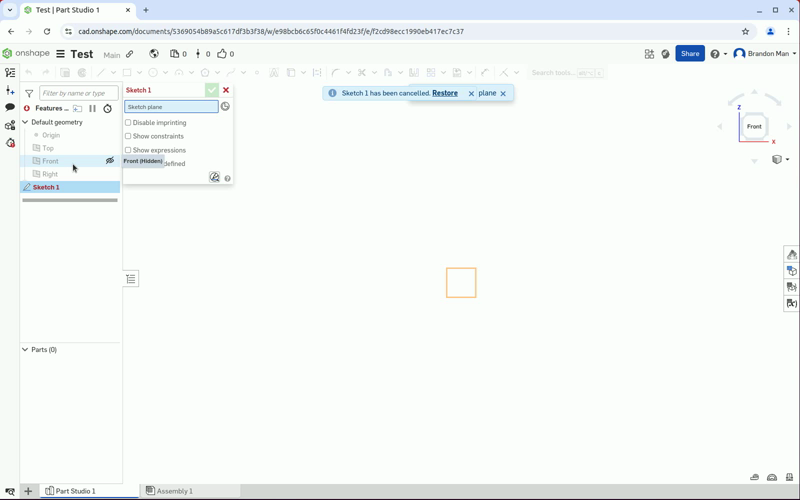
click(73, 163)
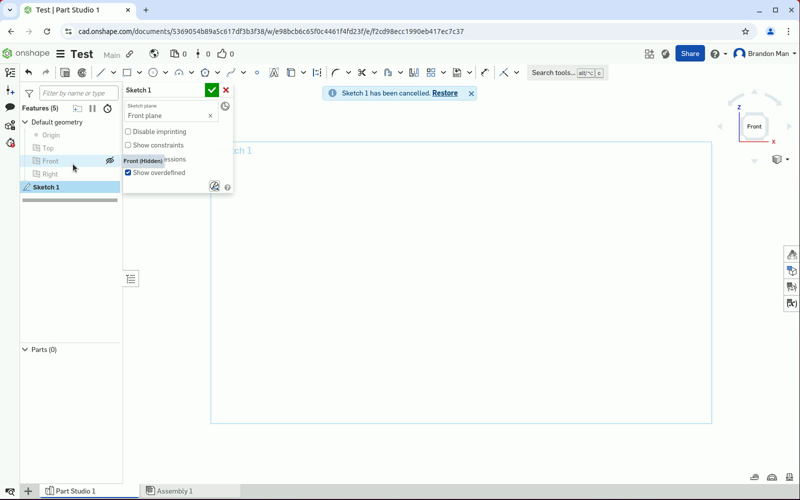
mouse_move(73, 352)
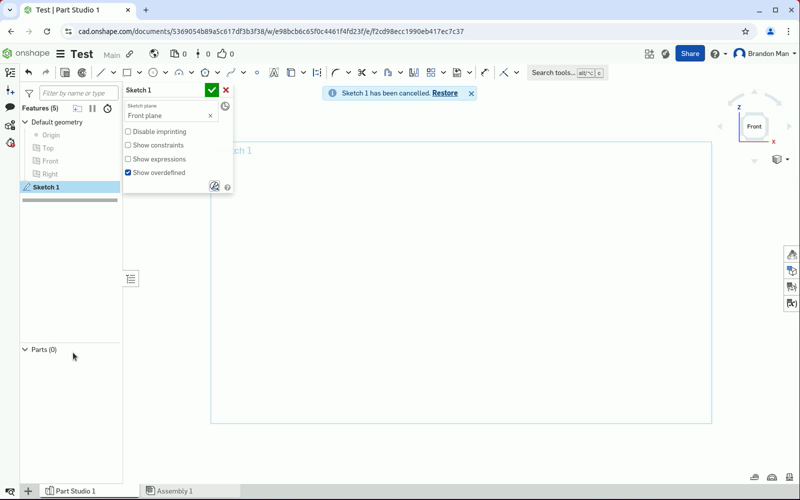
key(y)
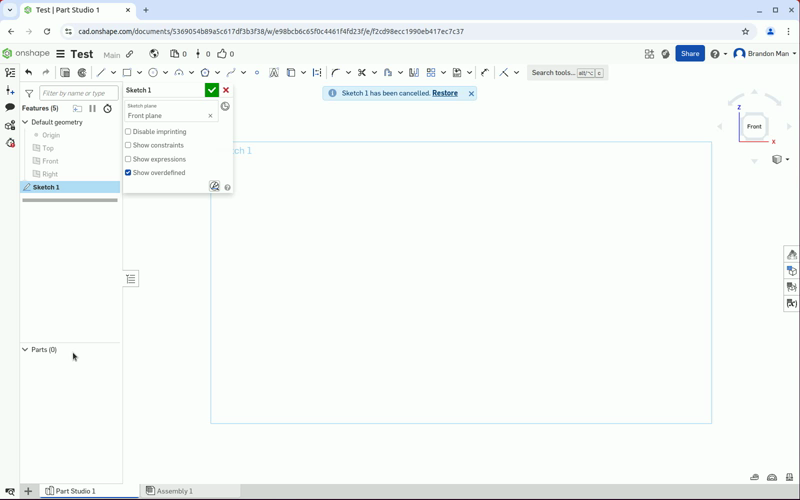
key(l)
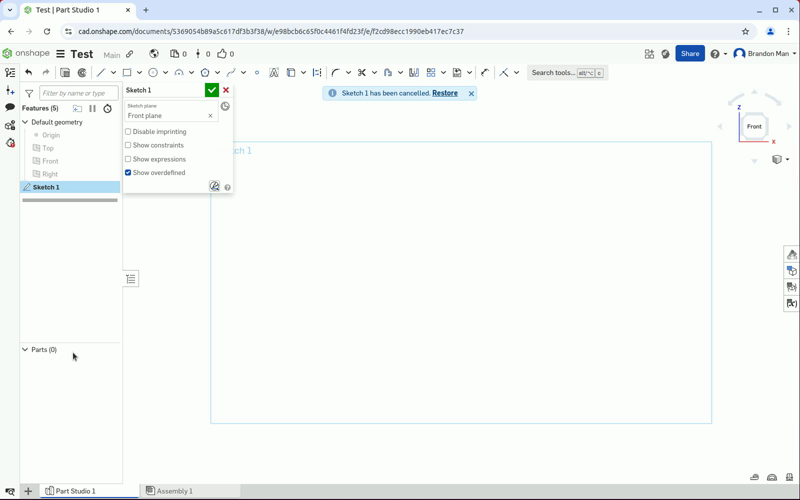
key_down(shift)
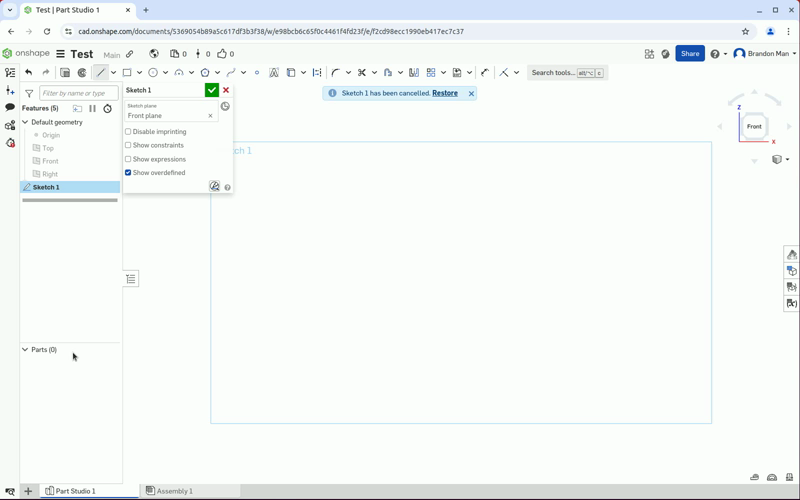
mouse_move(468, 326)
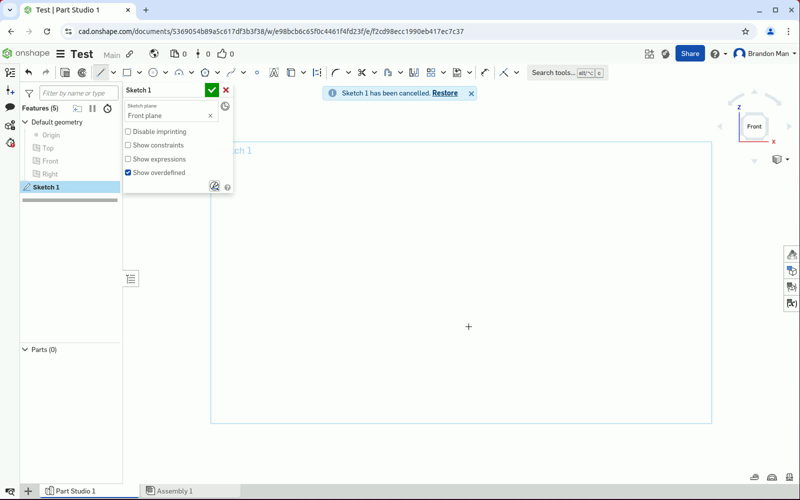
click(468, 326)
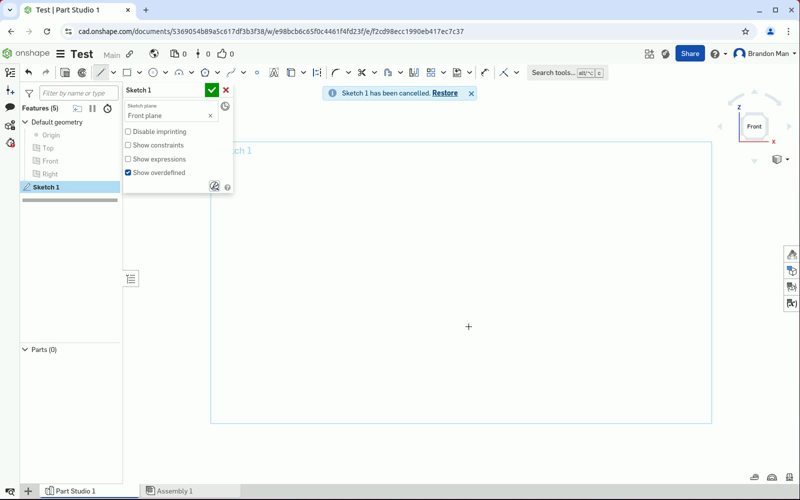
key_up(shift)
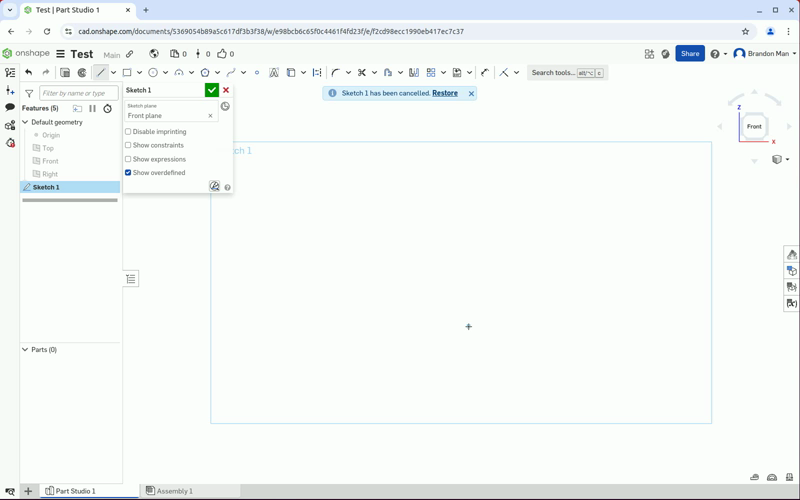
key_down(shift)
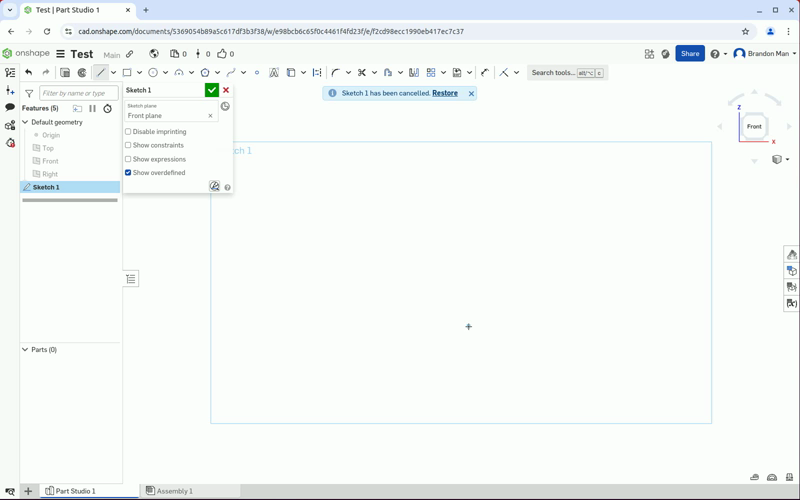
mouse_move(549, 311)
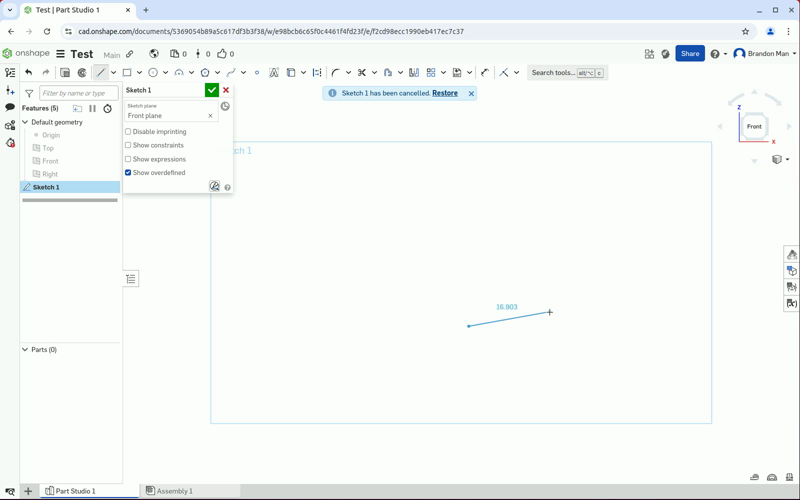
click(549, 311)
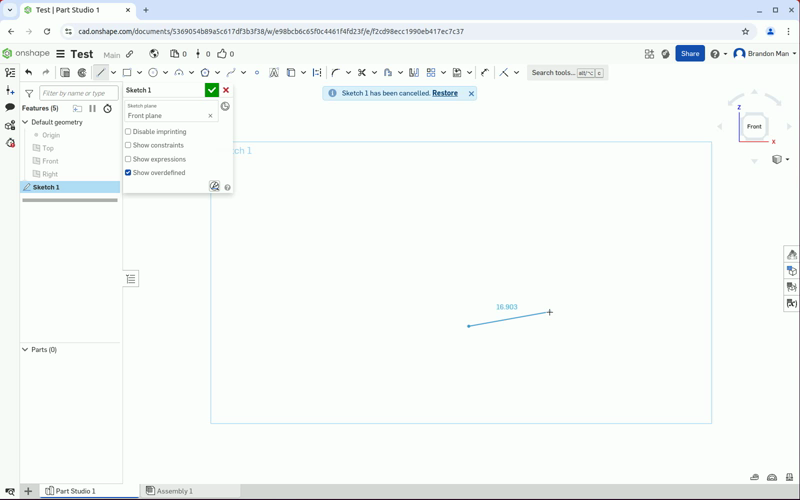
key_up(shift)
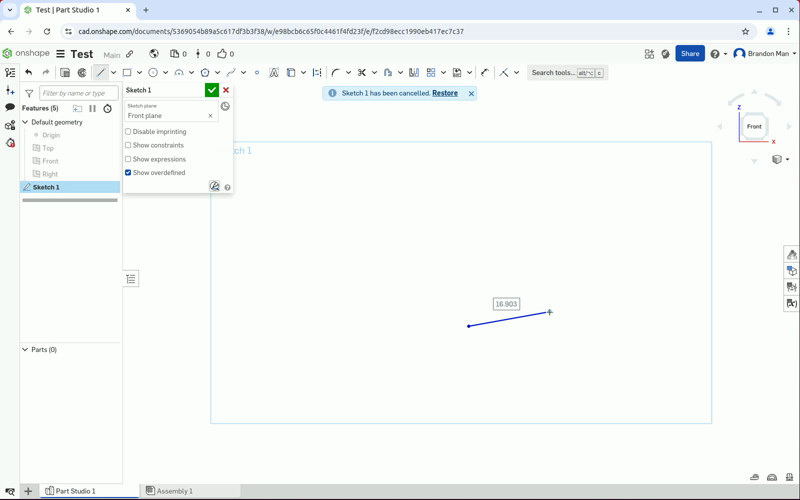
key(esc)
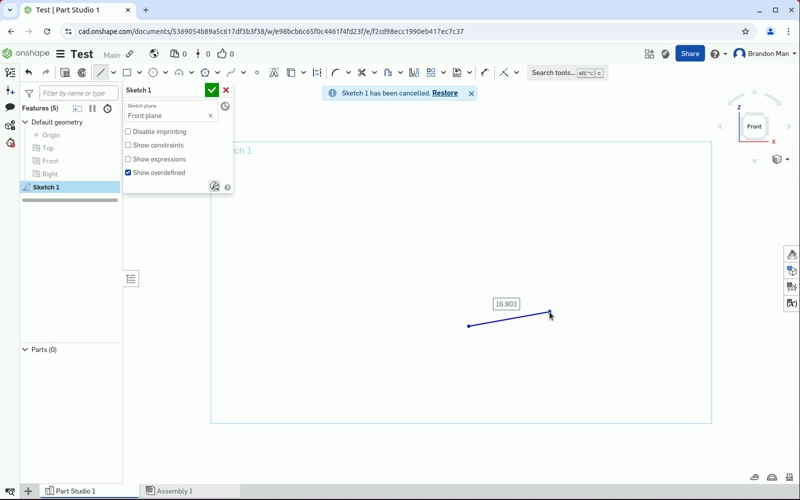
key(a)
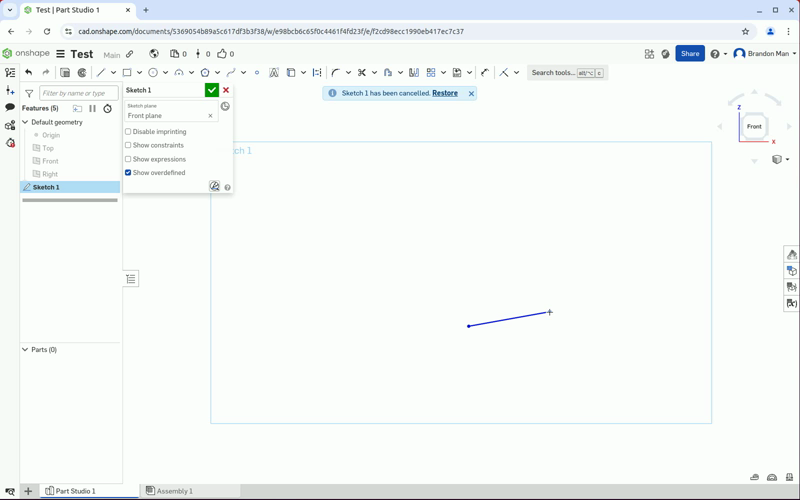
mouse_move(549, 311)
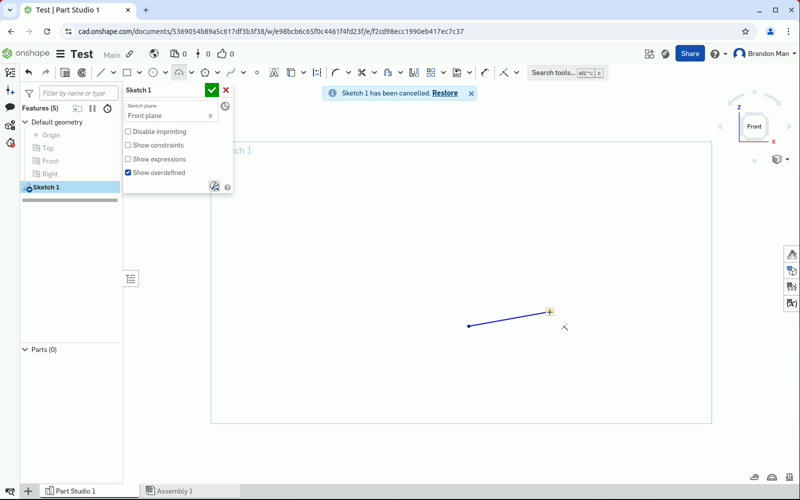
click(549, 311)
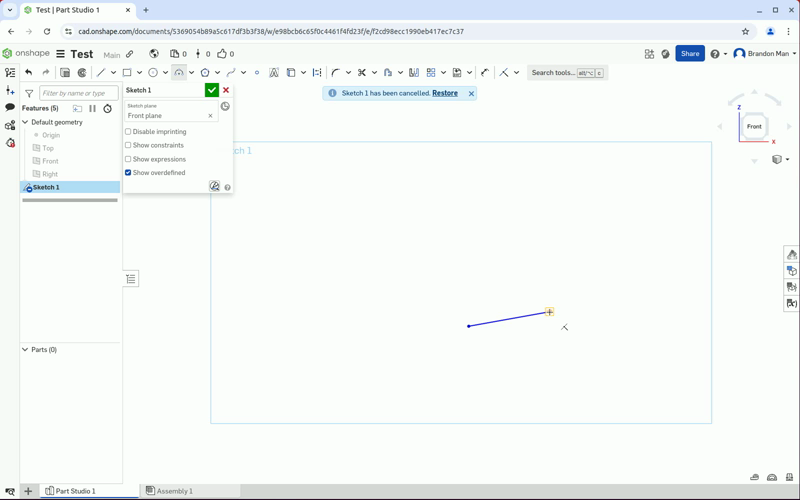
key_down(shift)
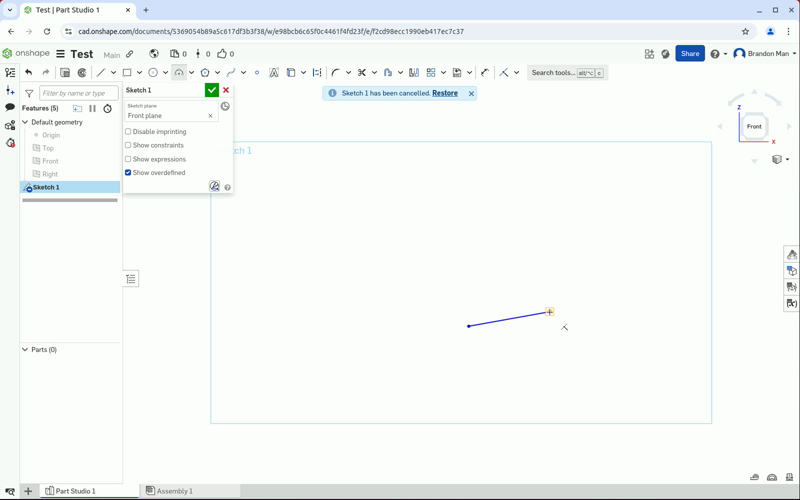
mouse_move(549, 253)
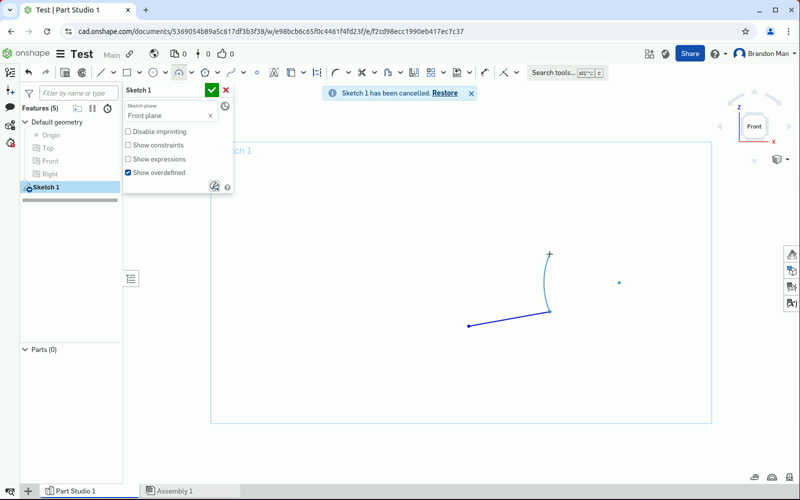
click(549, 253)
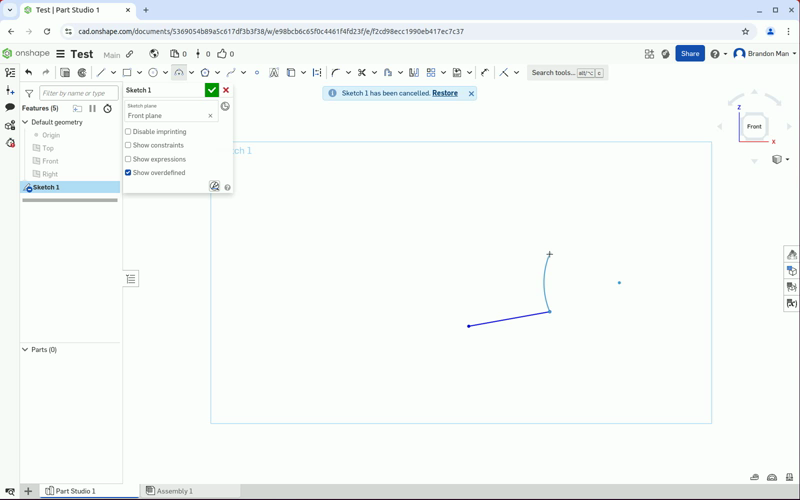
mouse_move(515, 282)
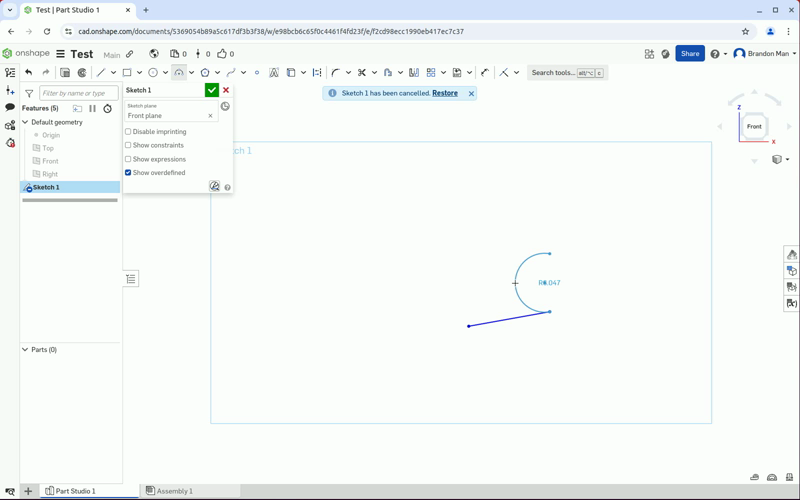
click(515, 282)
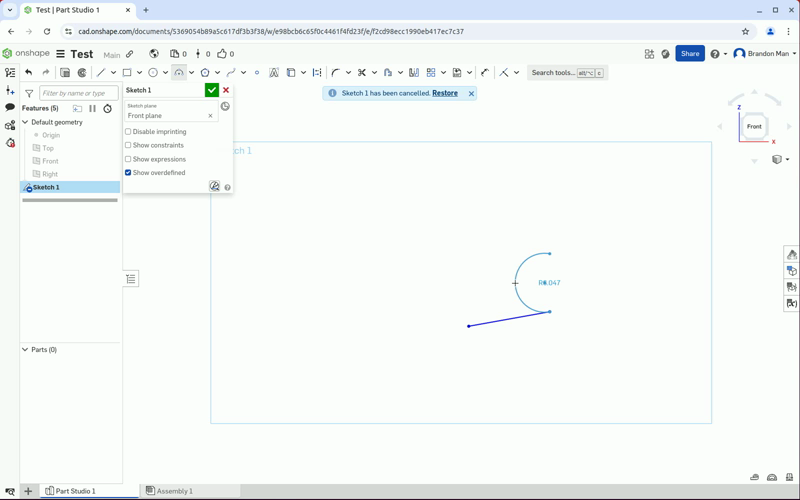
key_up(shift)
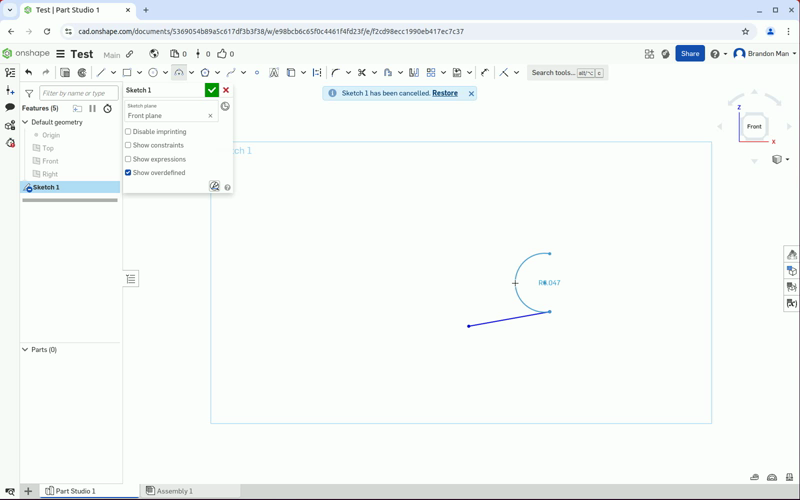
key(esc)
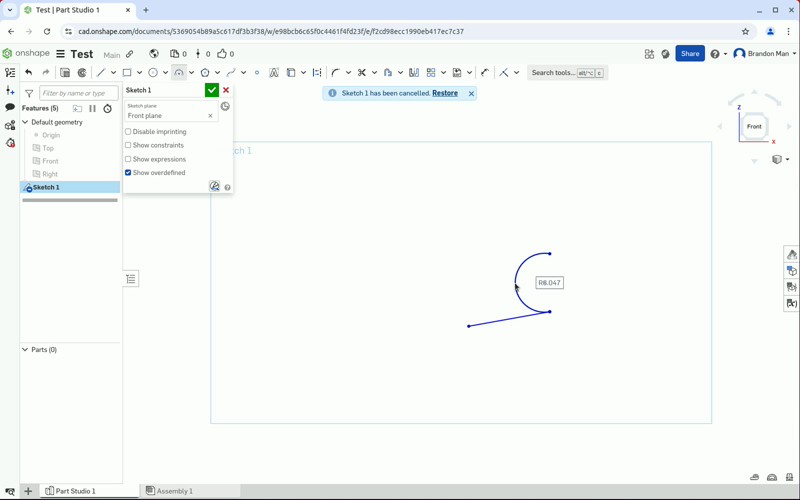
key(l)
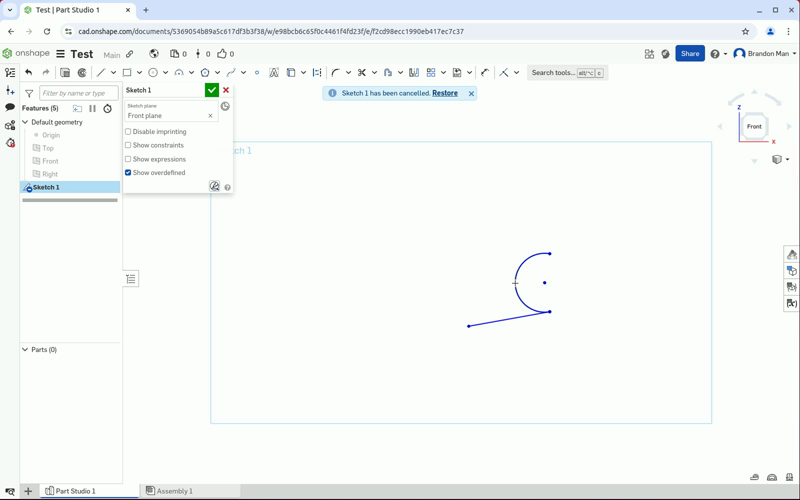
mouse_move(549, 253)
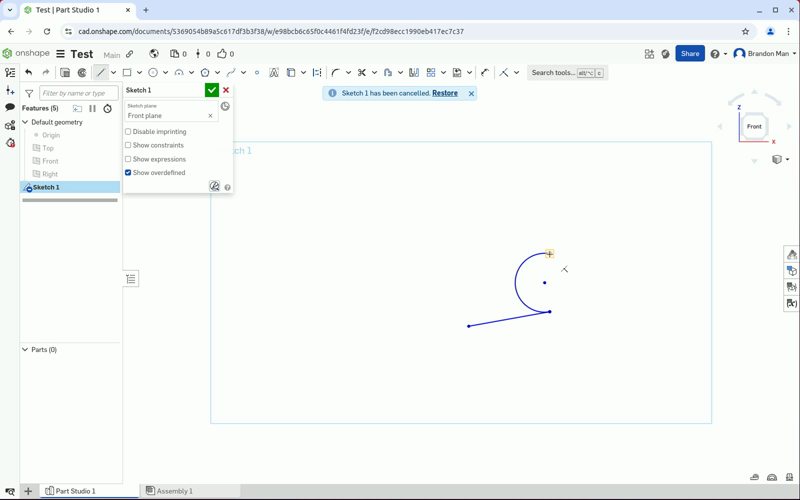
click(549, 253)
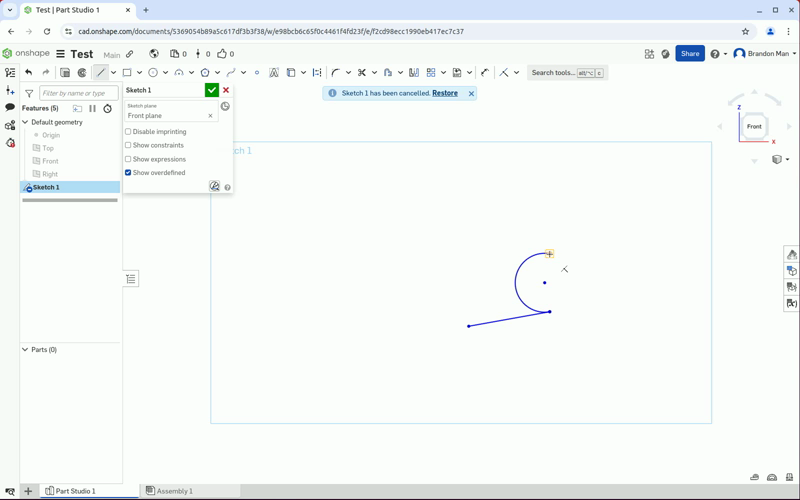
key_down(shift)
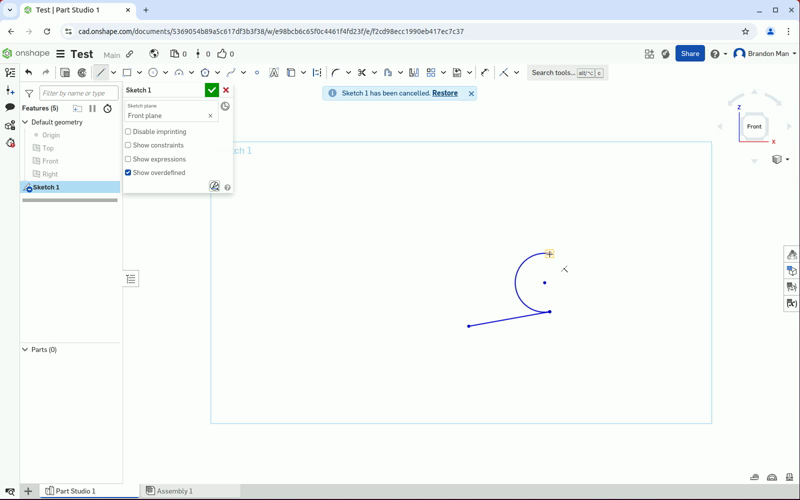
mouse_move(468, 239)
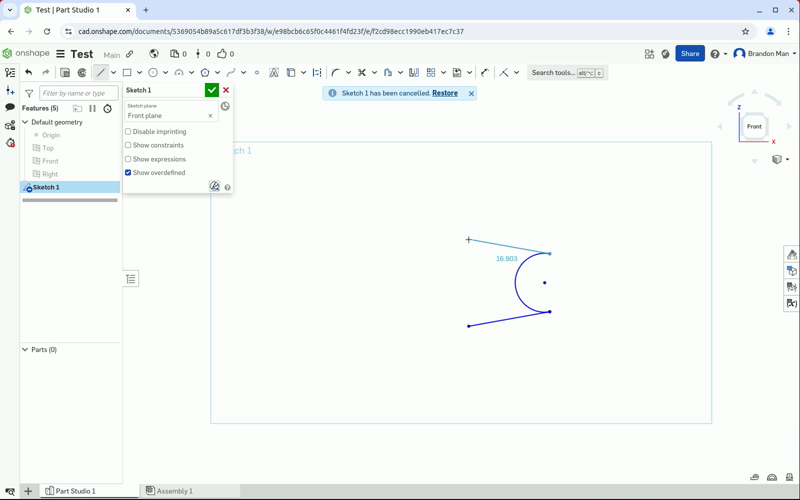
click(468, 239)
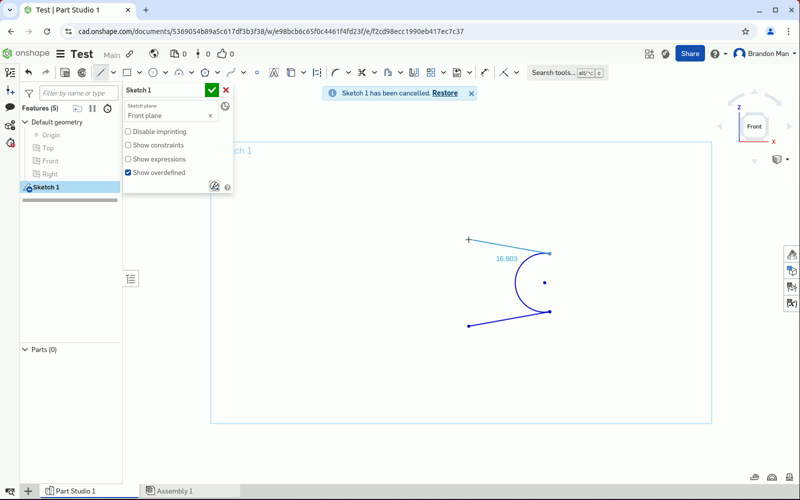
key_up(shift)
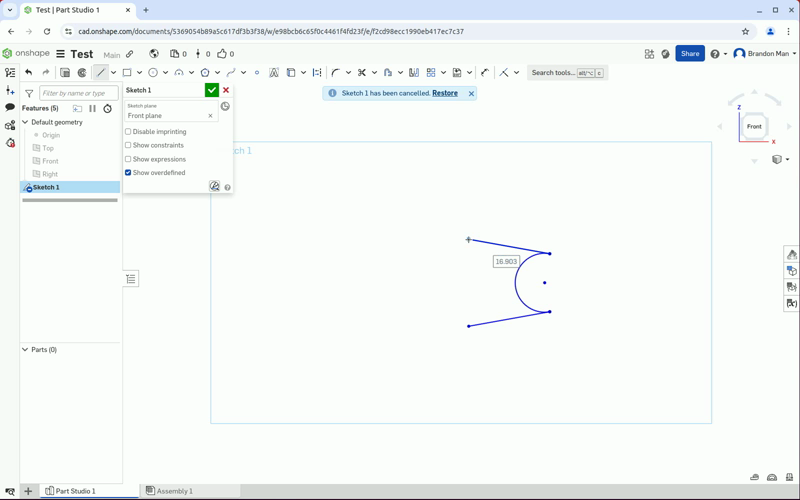
key(esc)
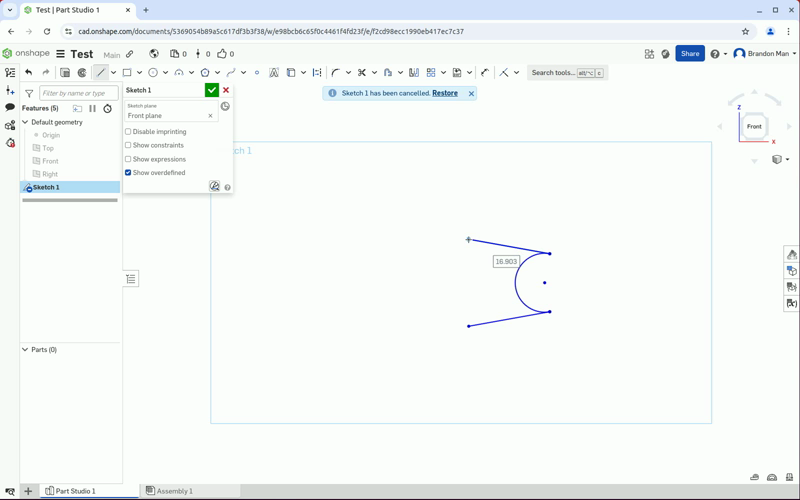
key(a)
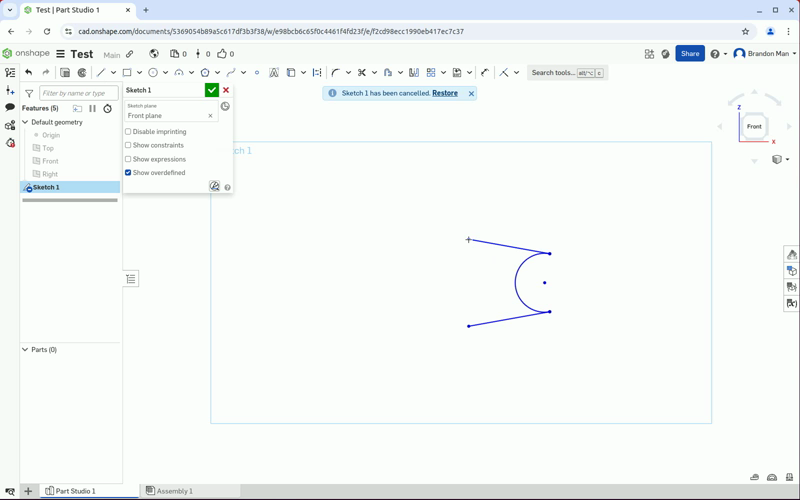
mouse_move(468, 239)
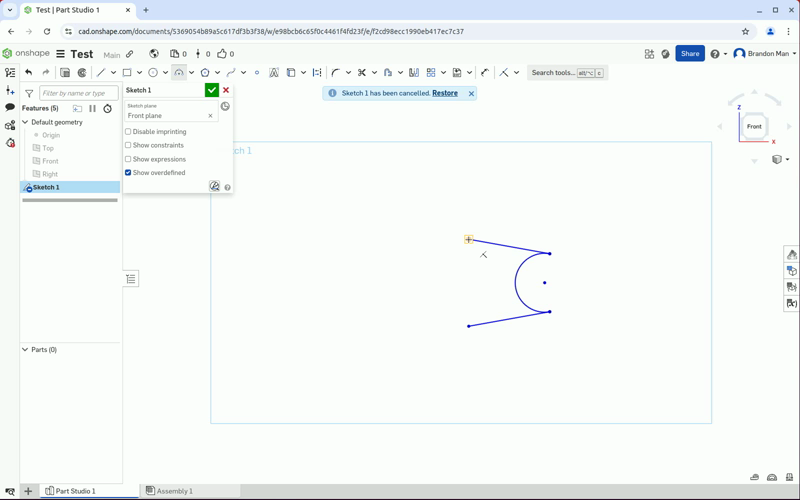
click(468, 239)
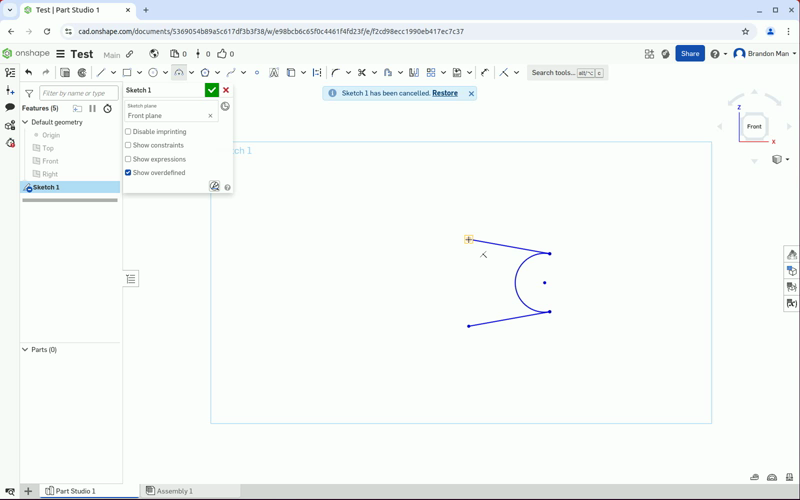
mouse_move(468, 326)
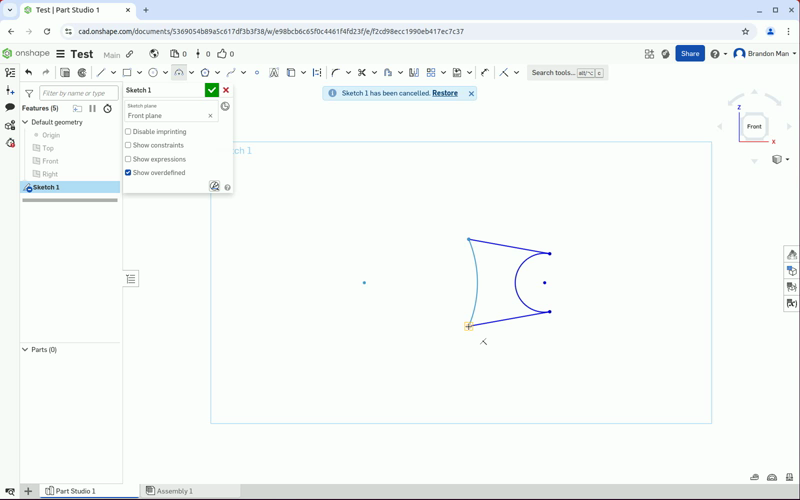
click(468, 326)
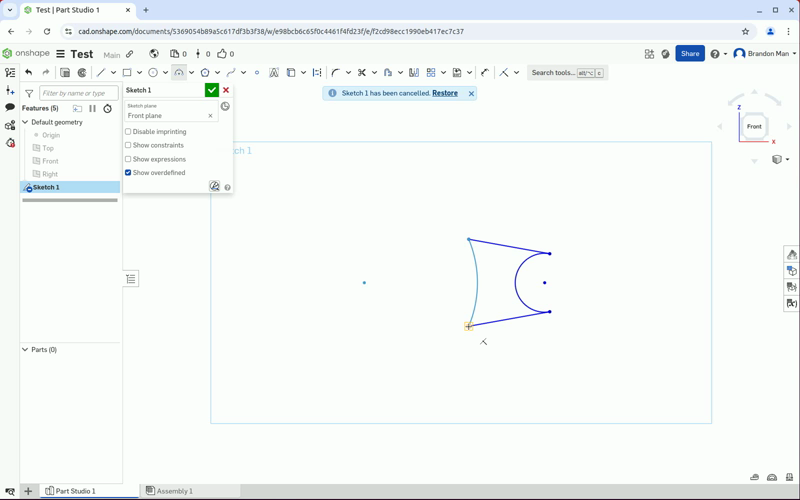
key_down(shift)
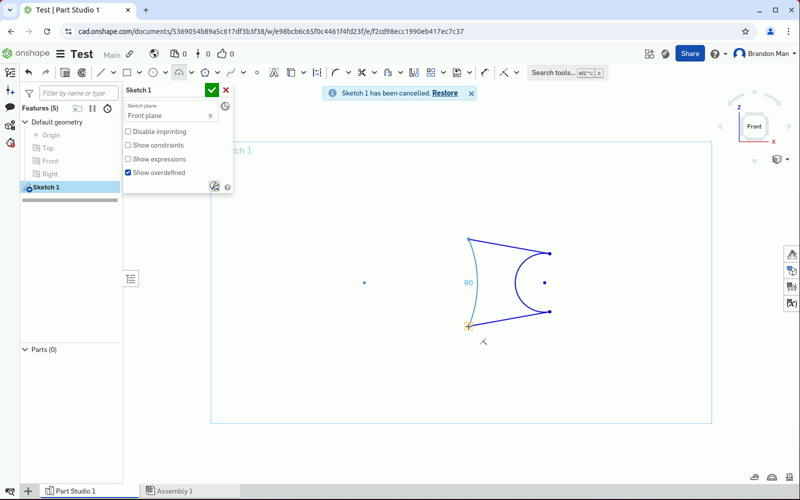
mouse_move(505, 282)
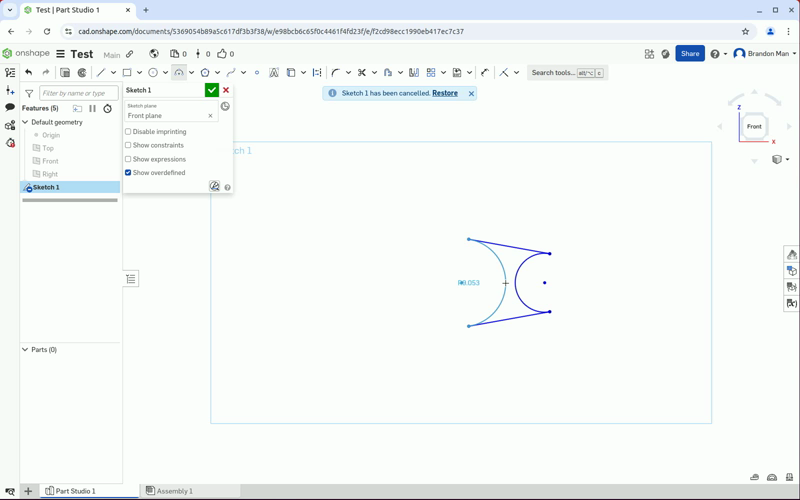
click(505, 282)
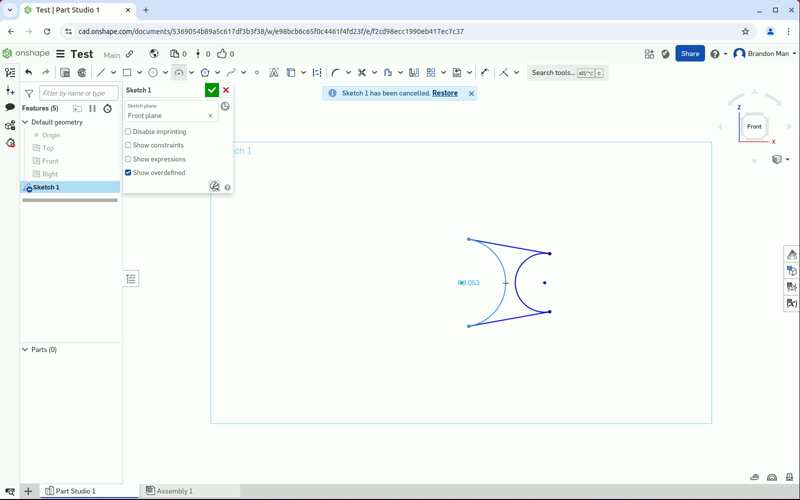
key_up(shift)
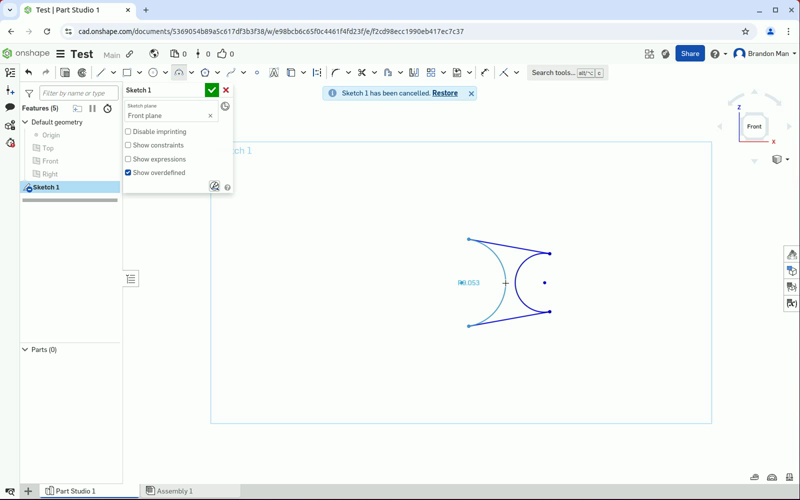
key(esc)
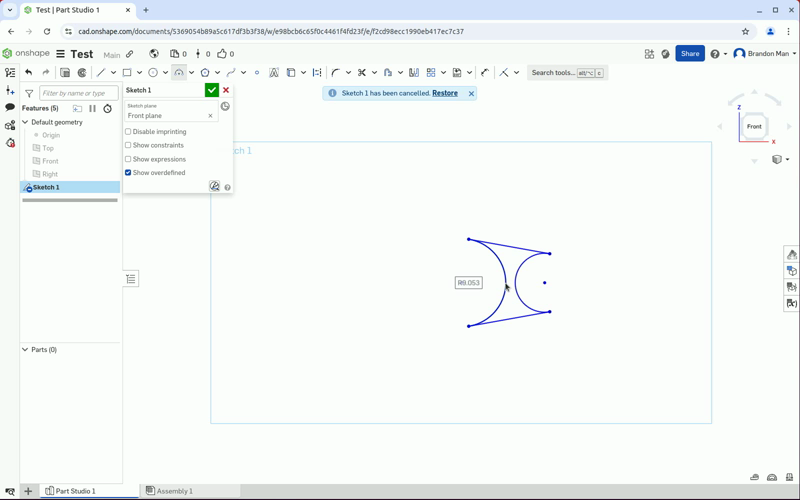
mouse_move(510, 296)
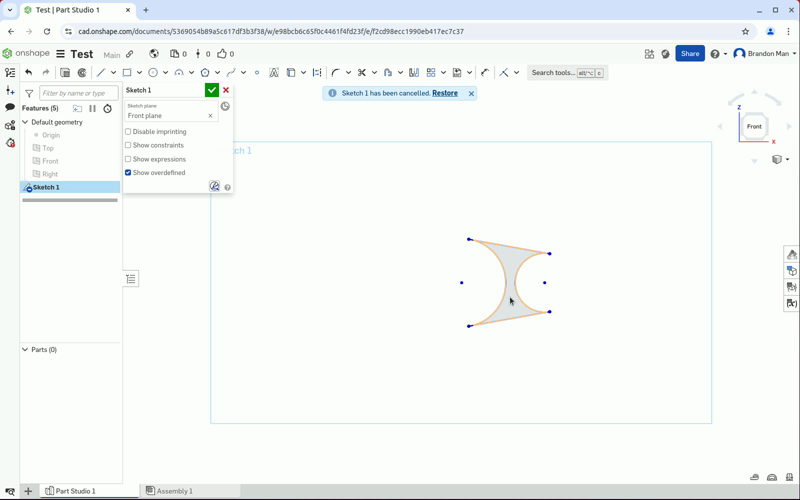
click(510, 296)
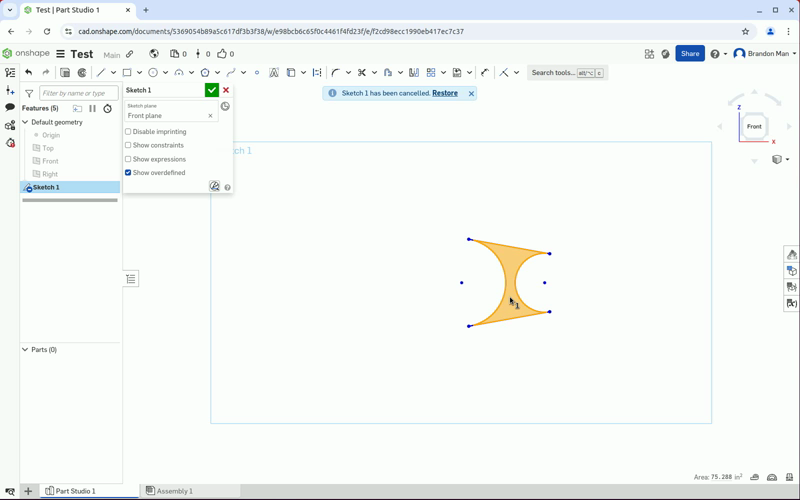
mouse_move(73, 352)
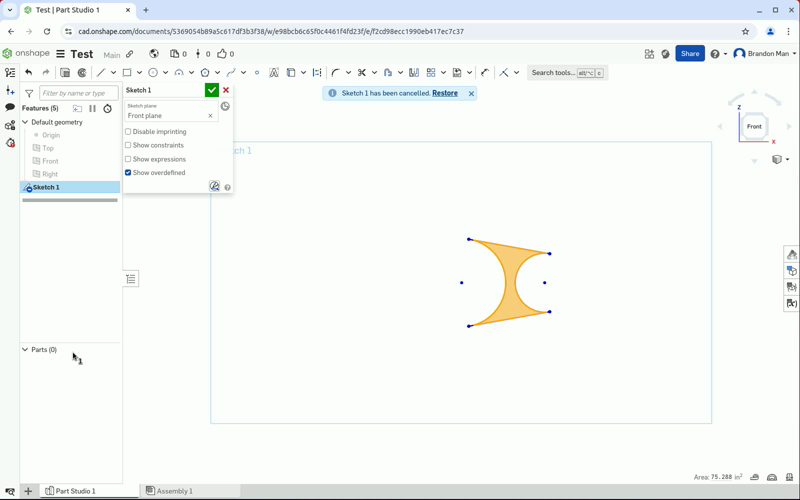
key(shift+y)
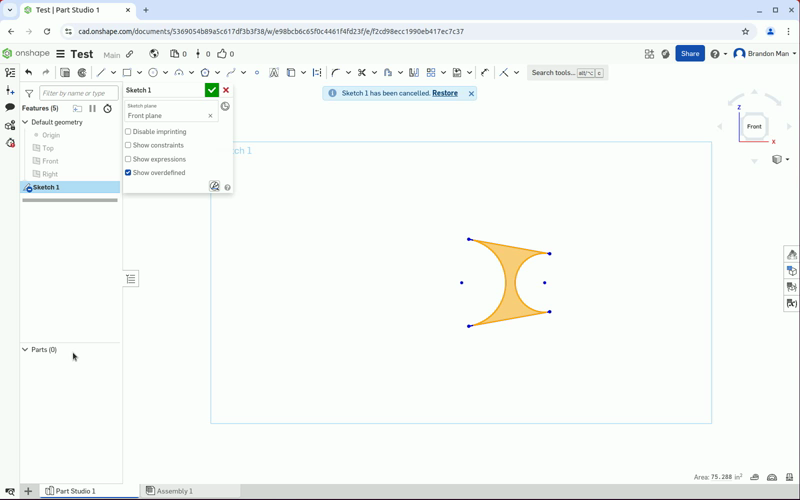
key(shift+e)
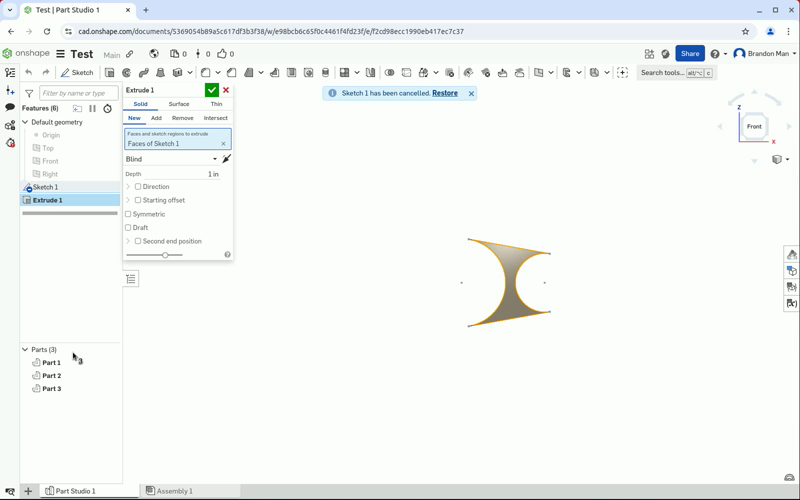
mouse_move(143, 106)
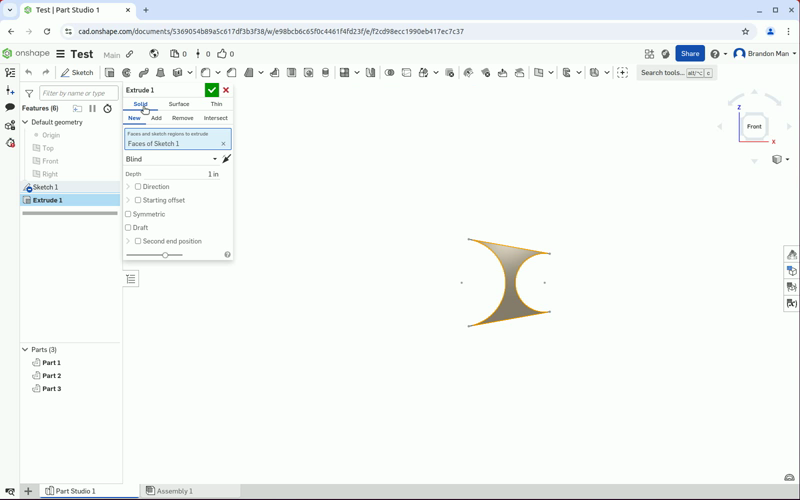
click(143, 106)
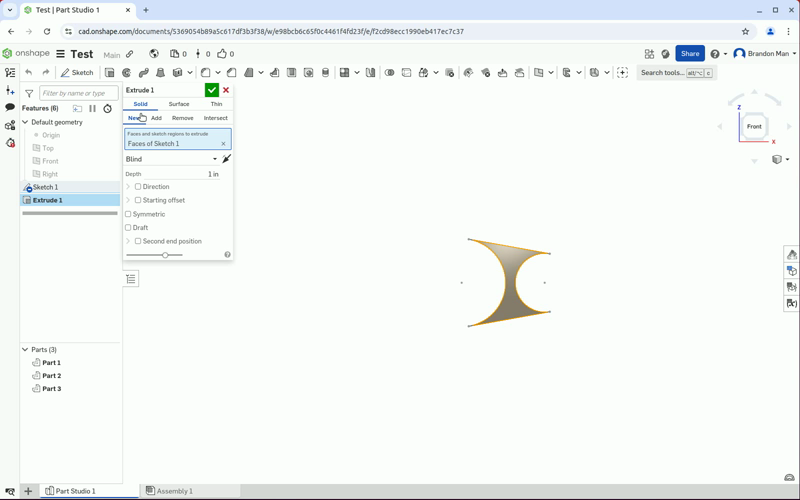
mouse_move(137, 120)
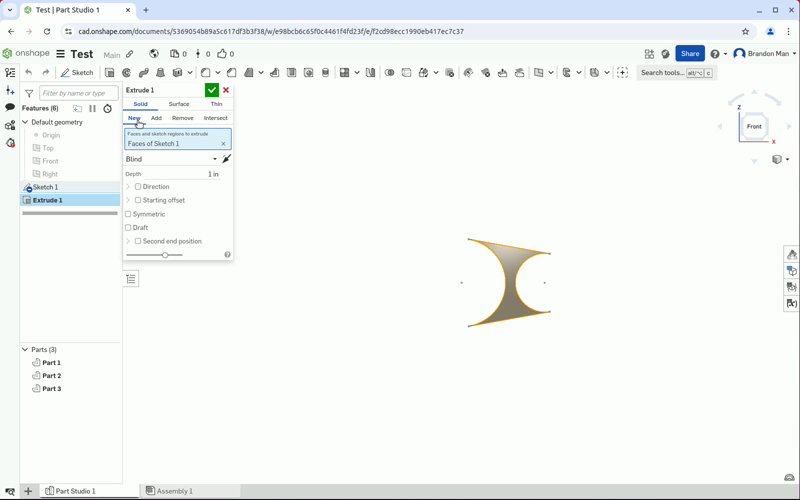
click(137, 120)
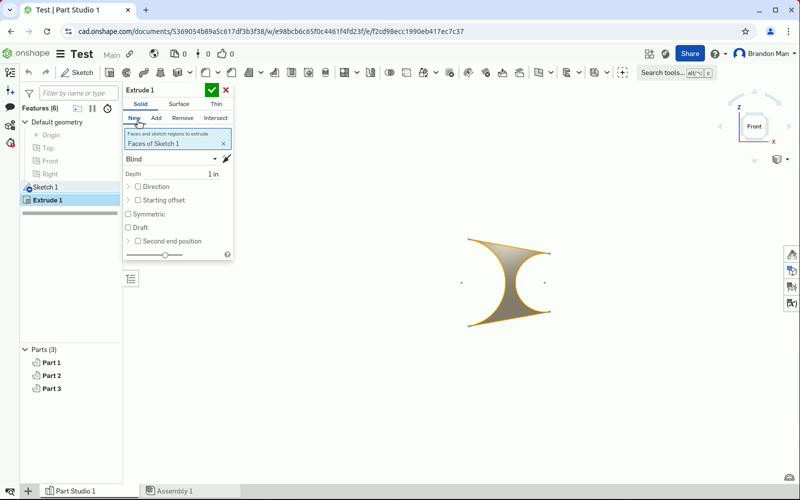
key(tab, 4)
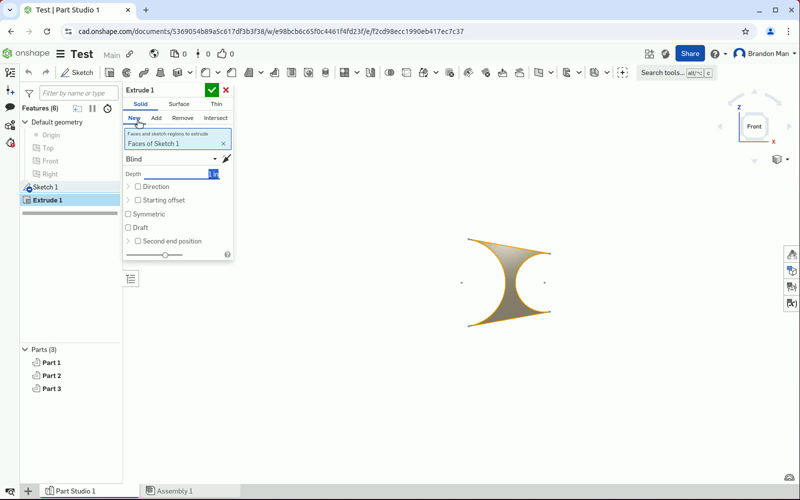
text(7.943)
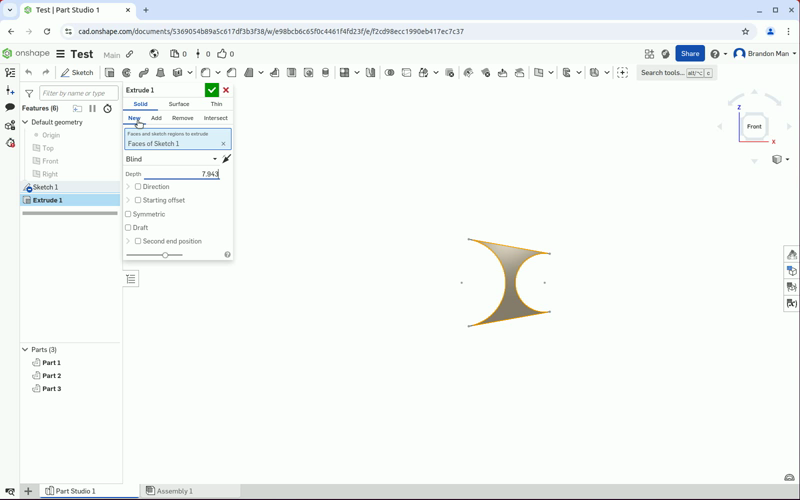
key(enter)
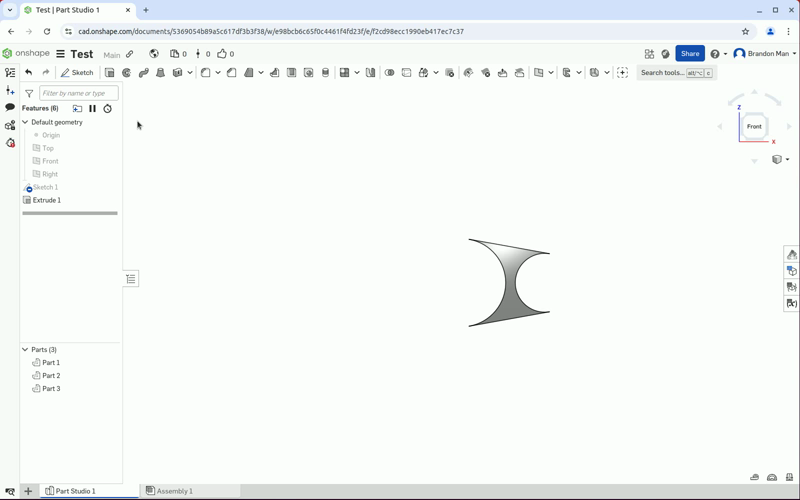
key(shift+h)
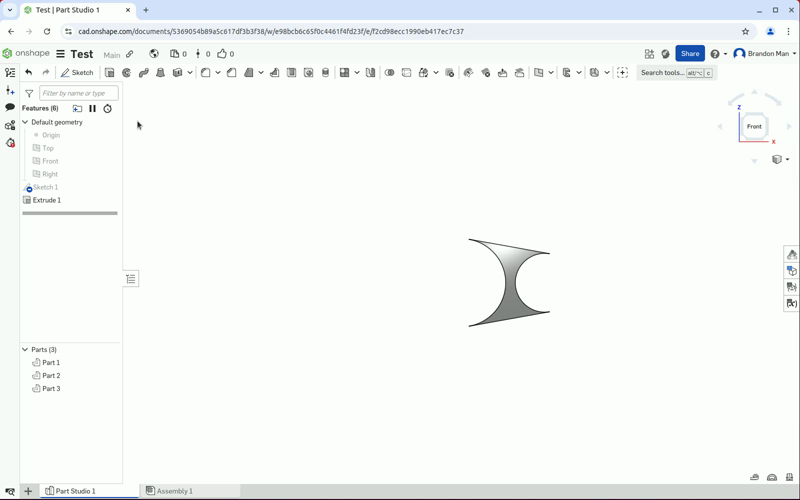
key(shift+h)
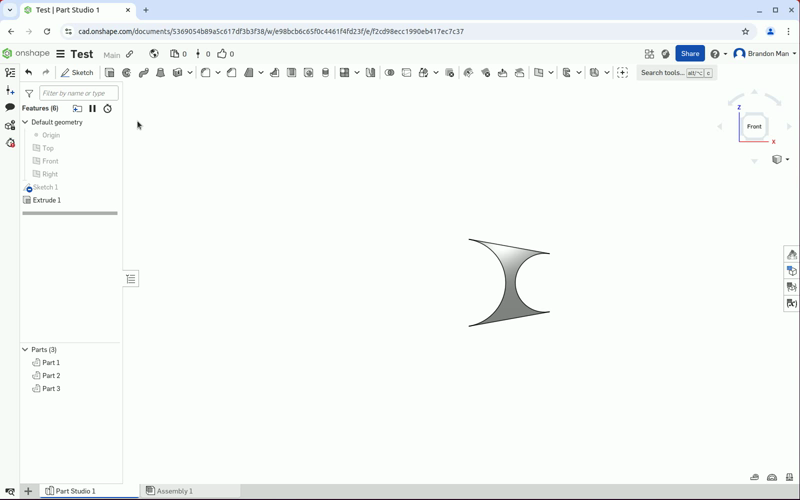
mouse_move(73, 189)
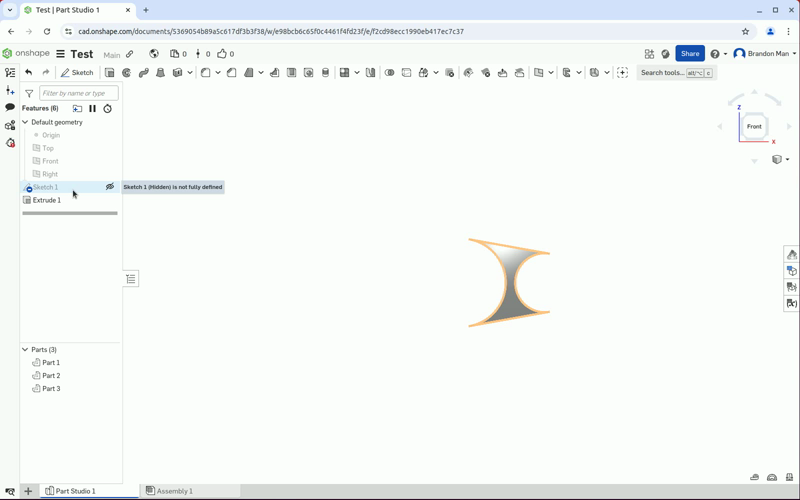
click(73, 189)
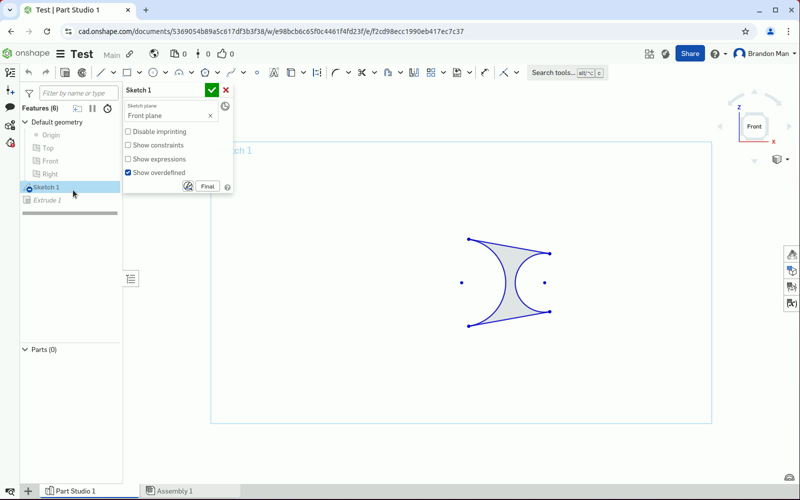
mouse_move(229, 92)
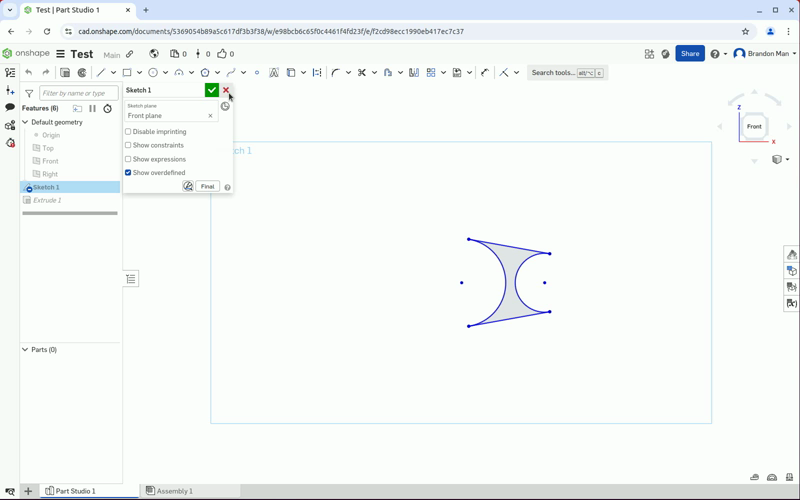
click(229, 92)
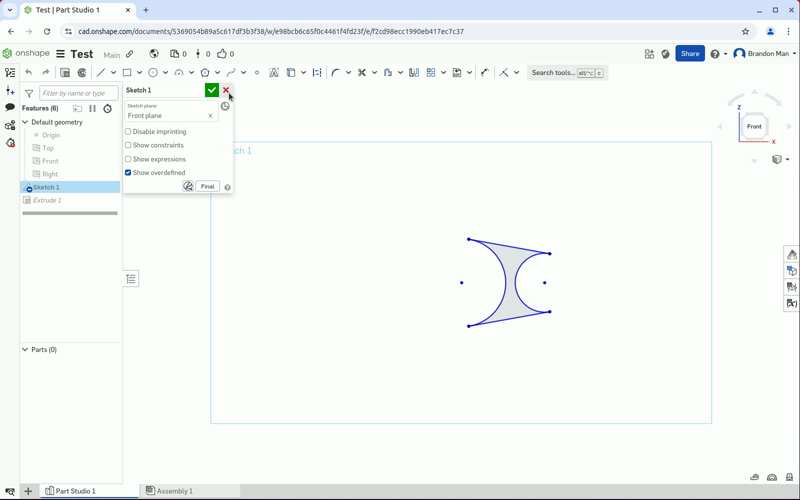
key(shift+s)
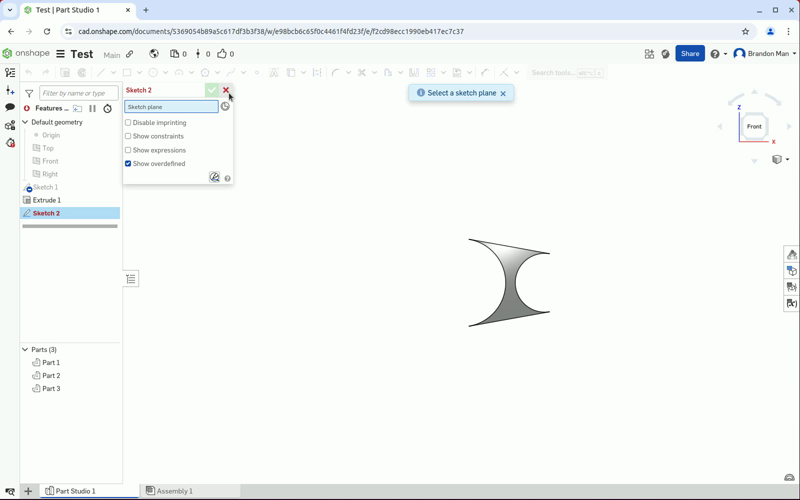
mouse_move(73, 163)
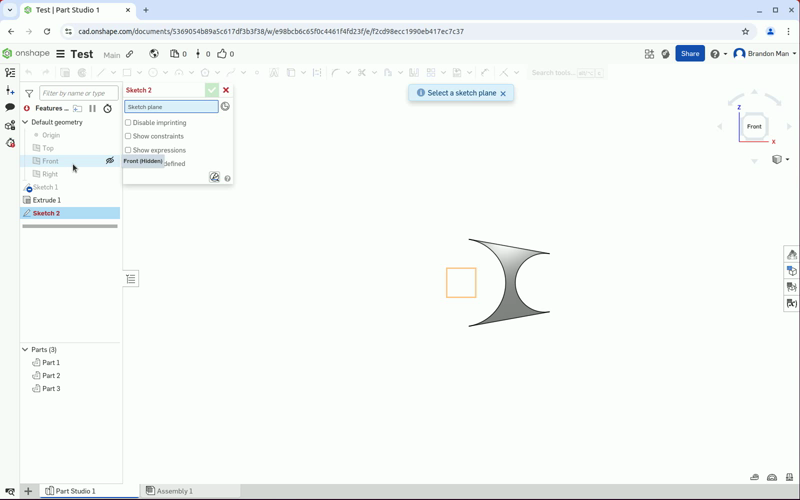
click(73, 163)
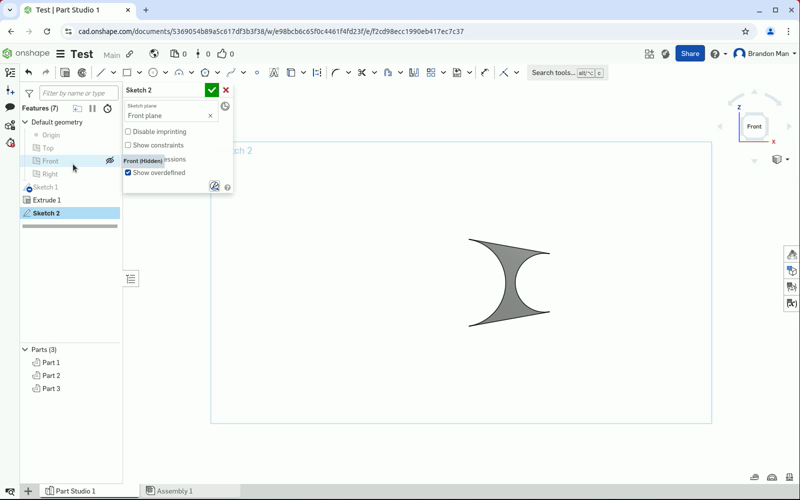
mouse_move(73, 352)
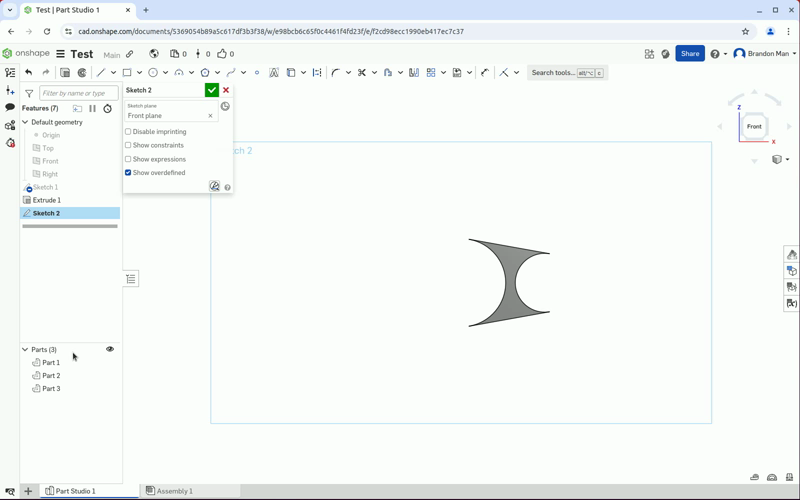
key(y)
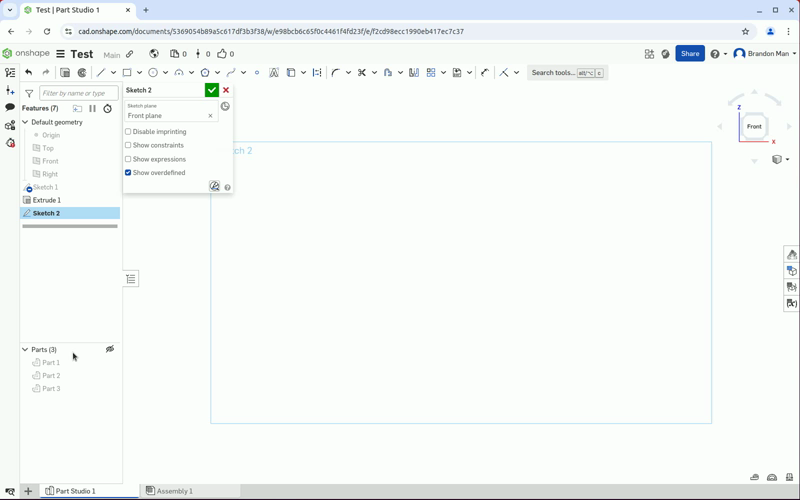
key(c)
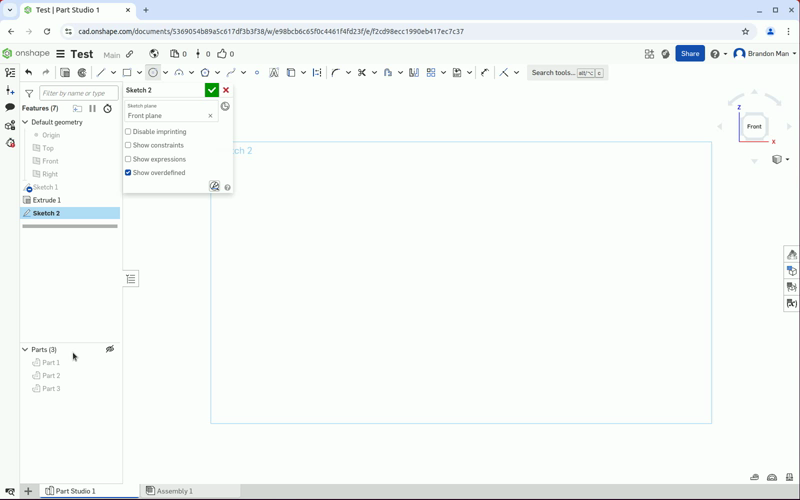
key_down(shift)
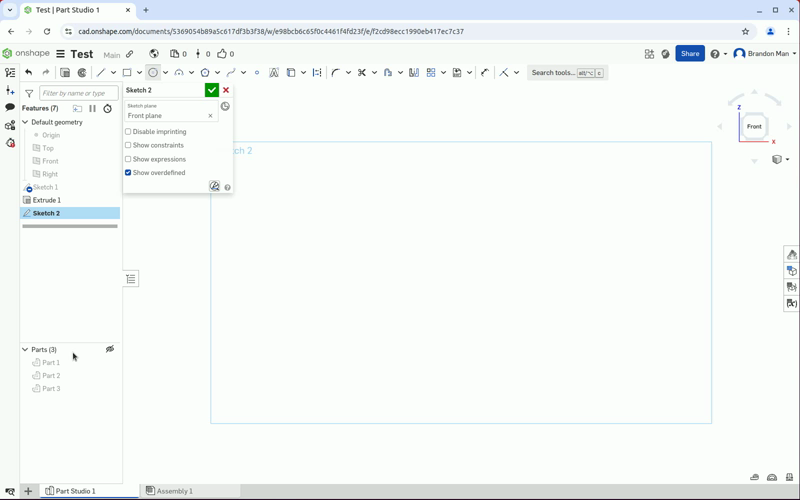
mouse_move(544, 282)
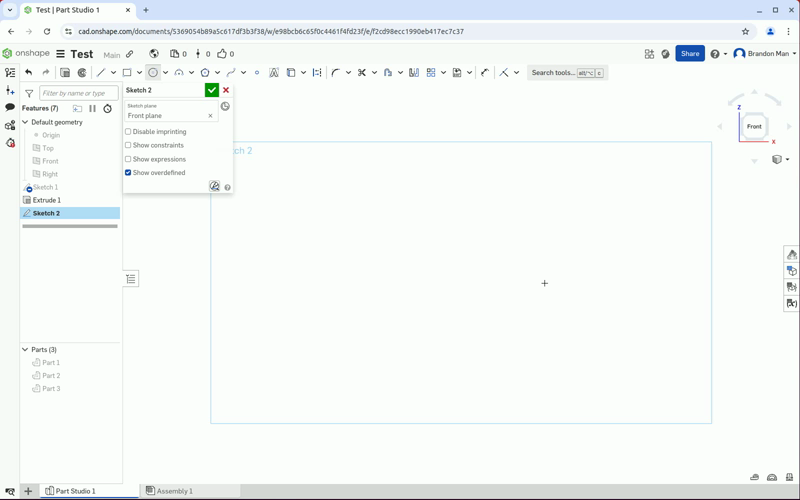
click(544, 282)
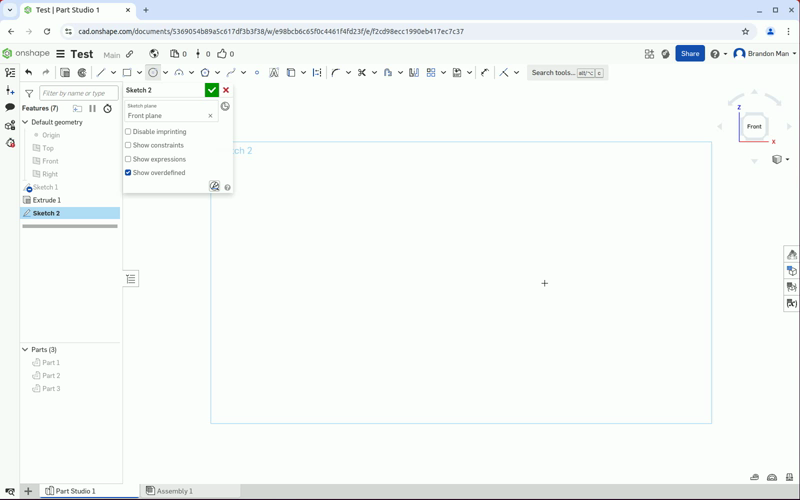
key_up(shift)
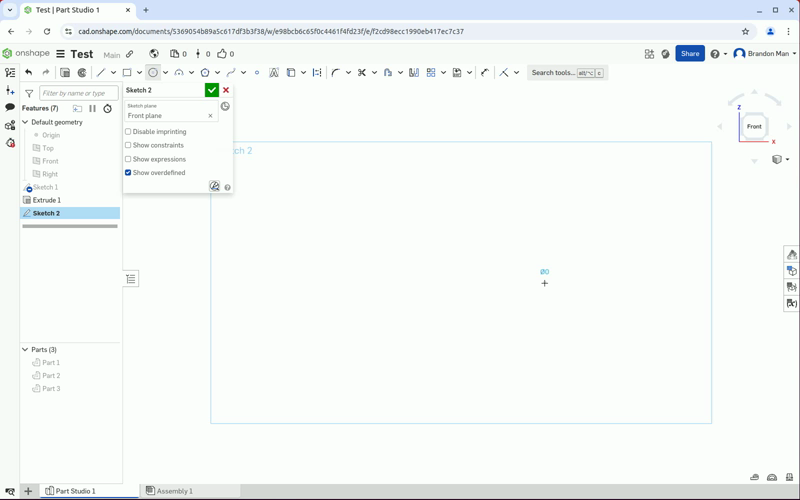
mouse_move(573, 282)
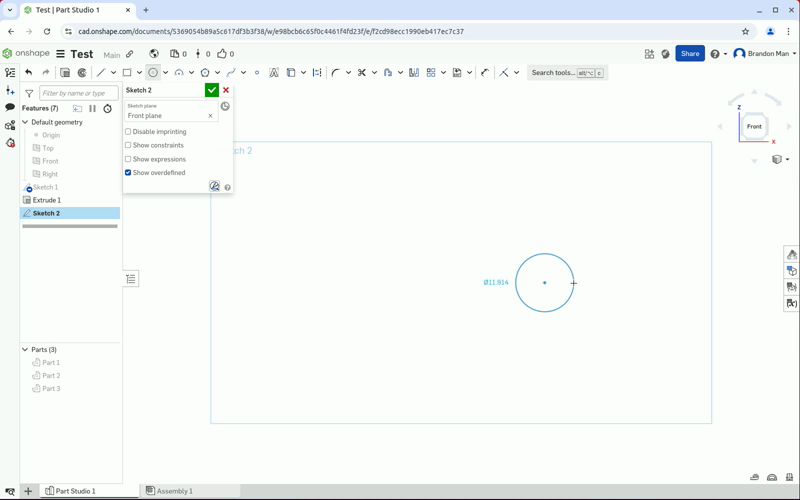
click(573, 282)
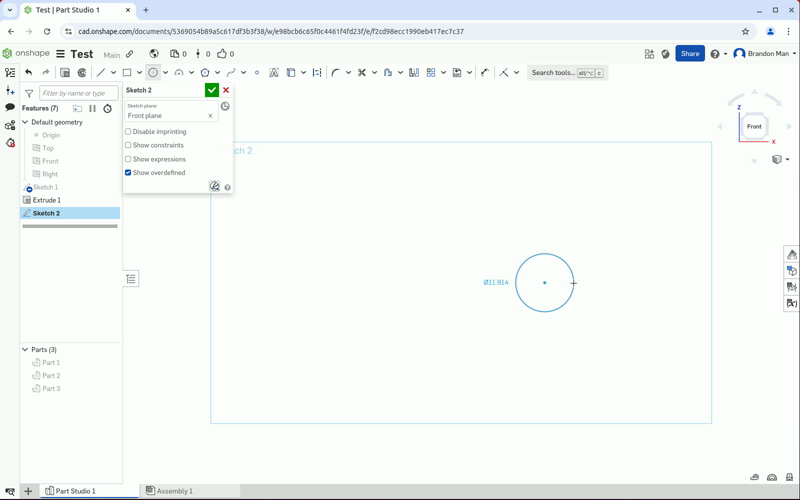
key(esc)
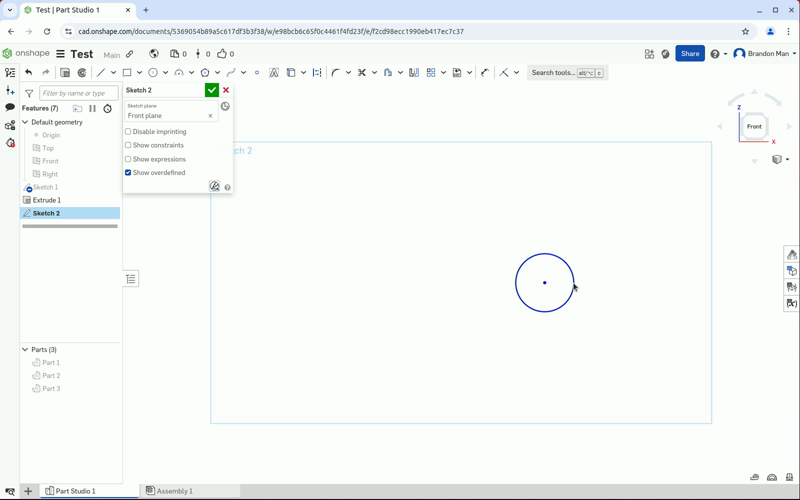
key(c)
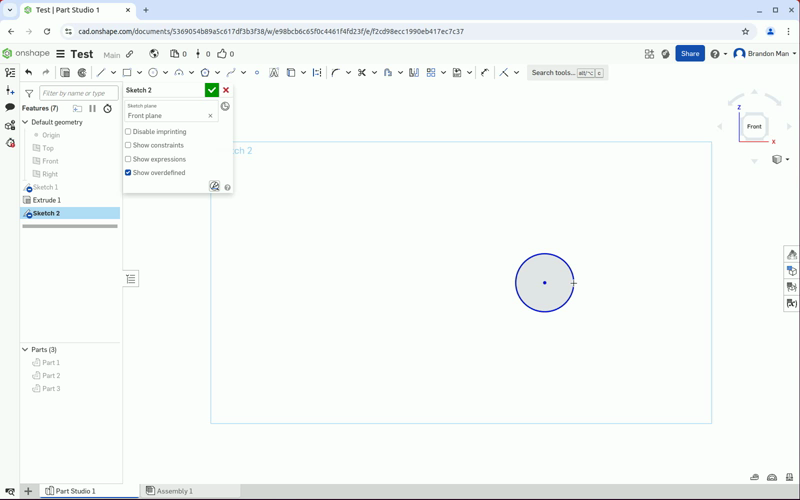
key_down(shift)
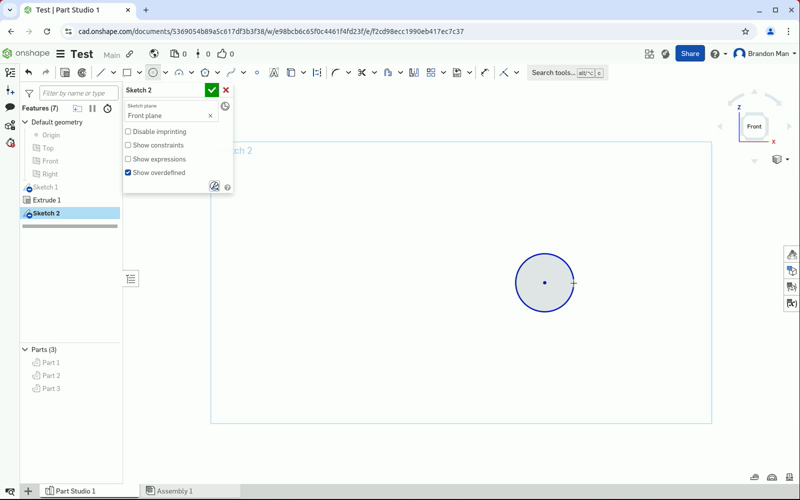
mouse_move(544, 282)
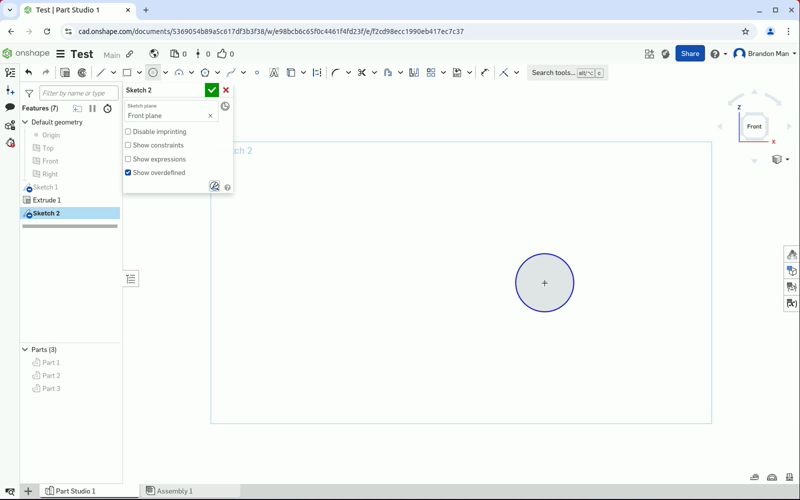
click(544, 282)
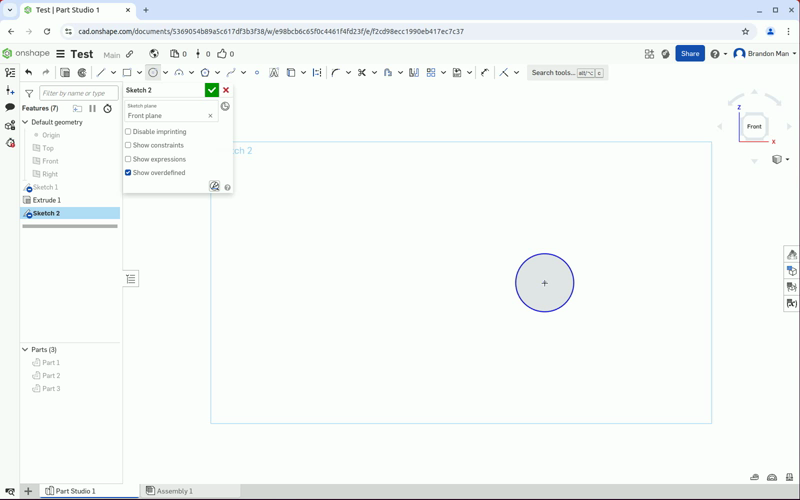
key_up(shift)
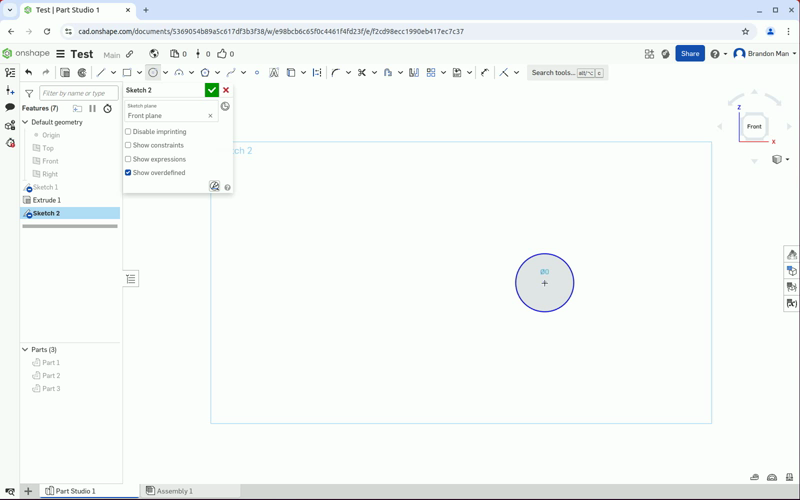
mouse_move(567, 282)
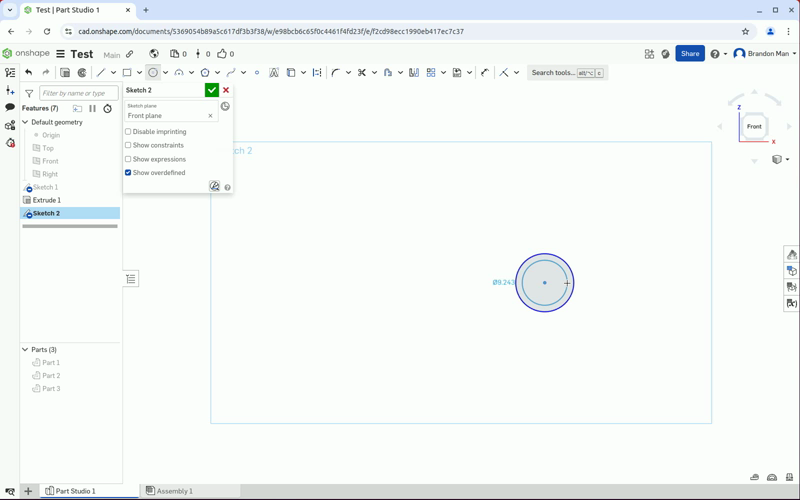
click(567, 282)
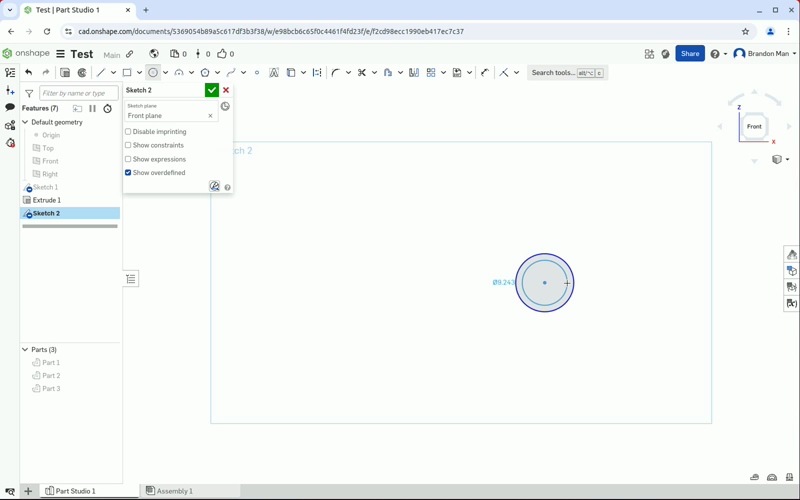
key(esc)
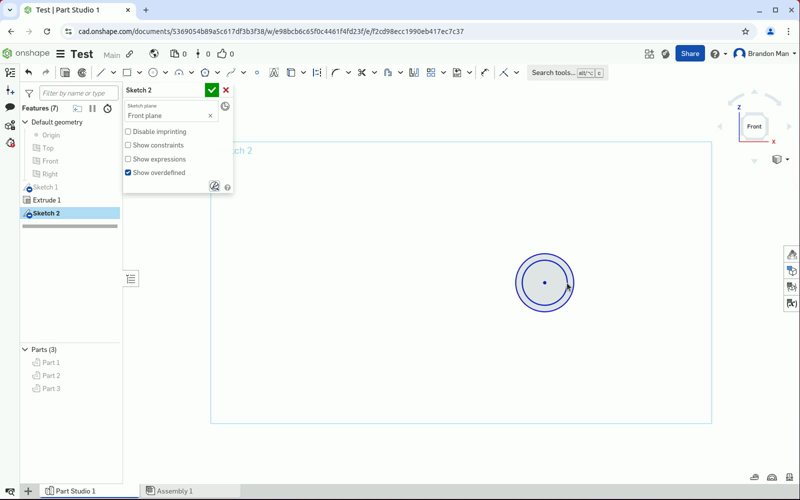
mouse_move(570, 270)
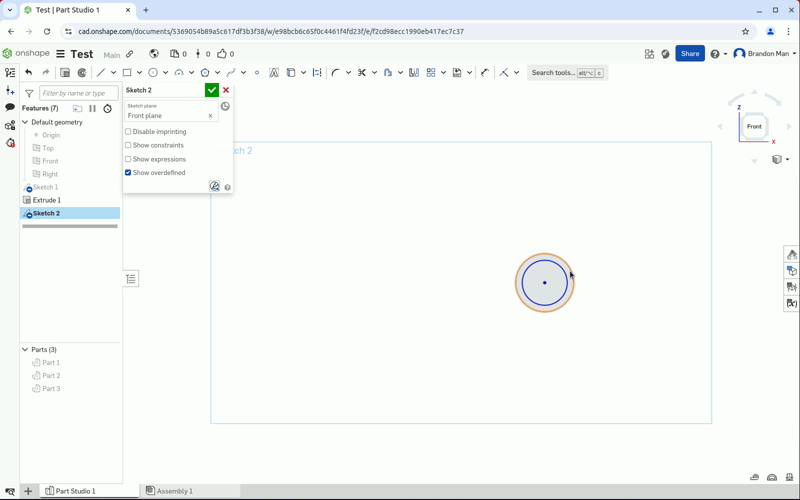
scroll(6)
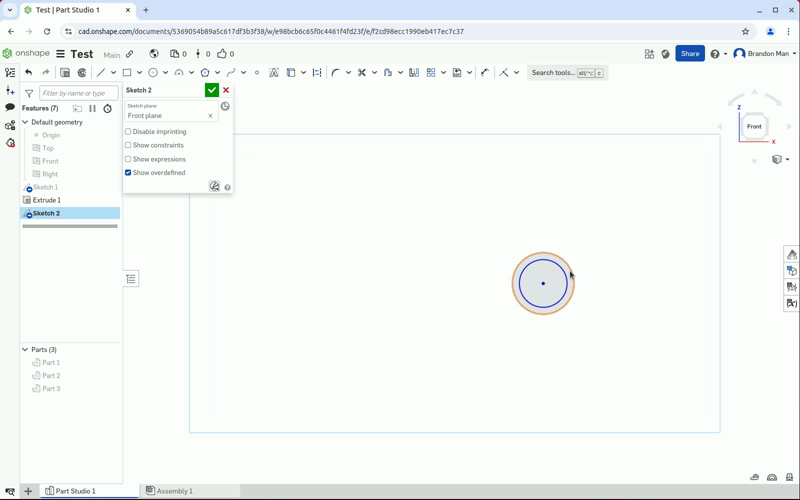
scroll(6)
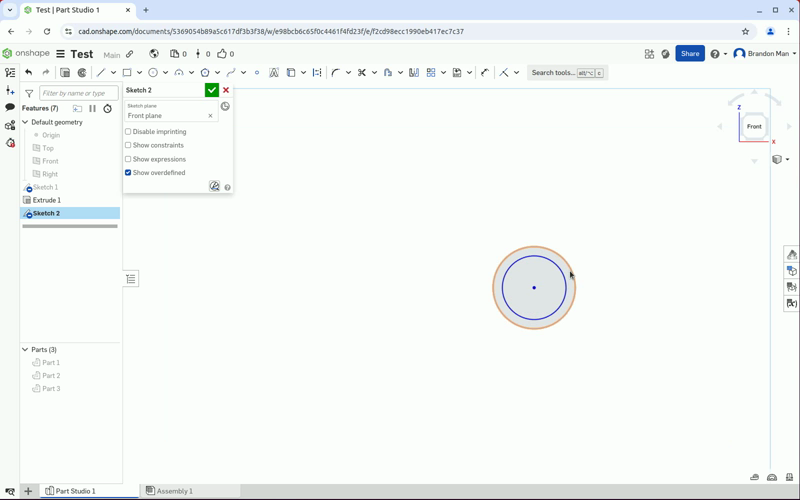
scroll(6)
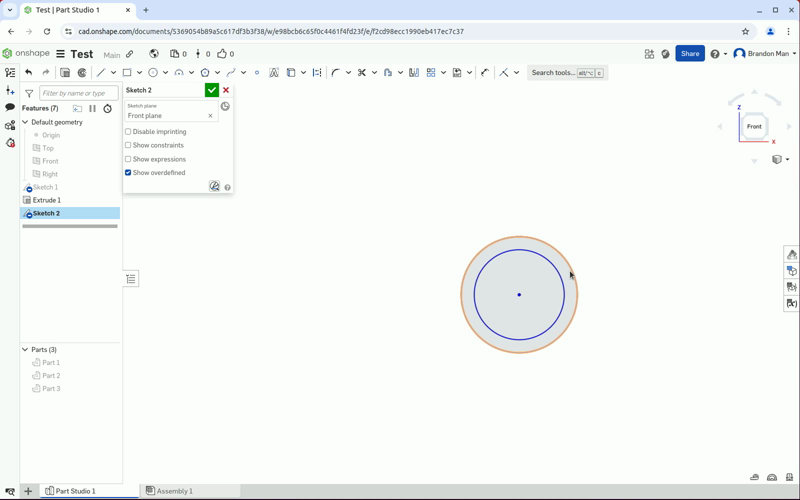
scroll(6)
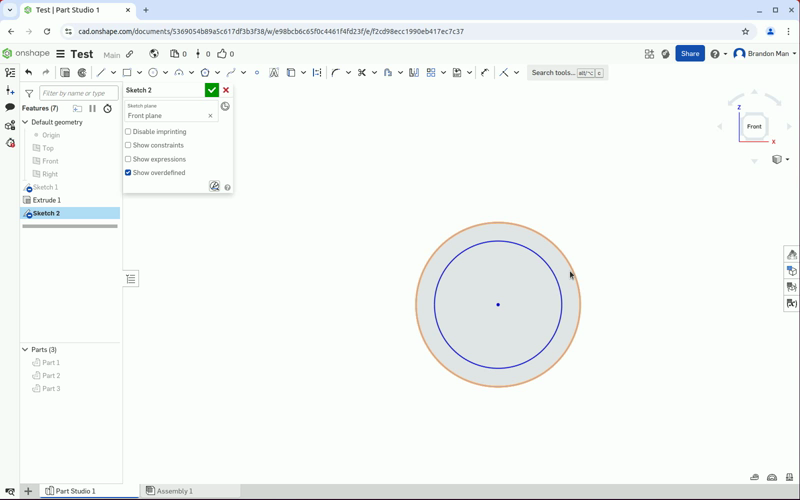
scroll(6)
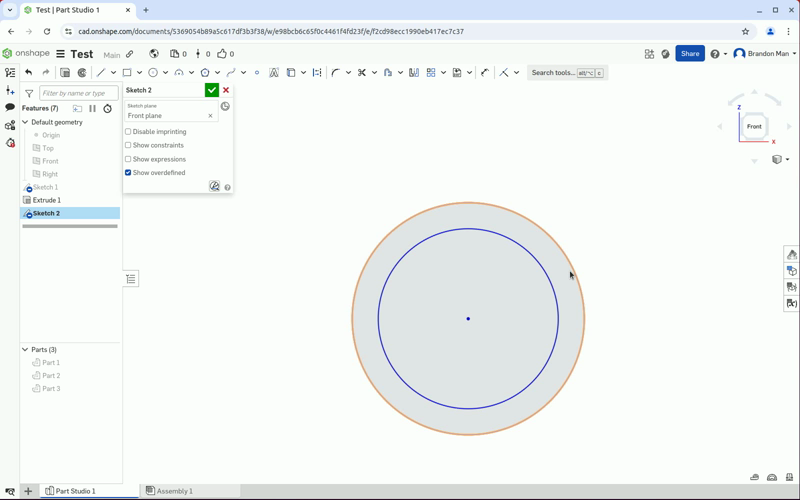
scroll(6)
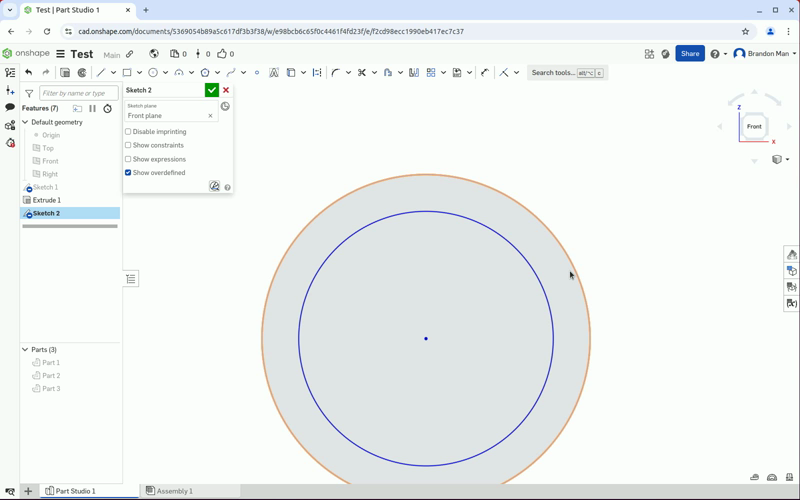
scroll(6)
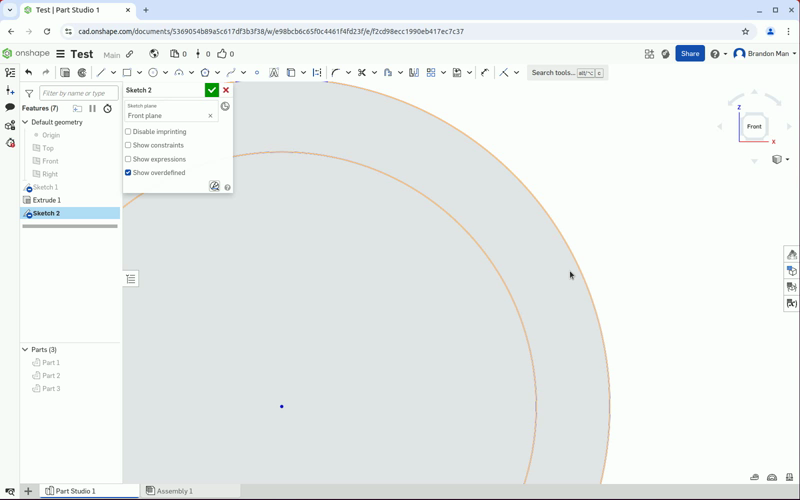
click(570, 270)
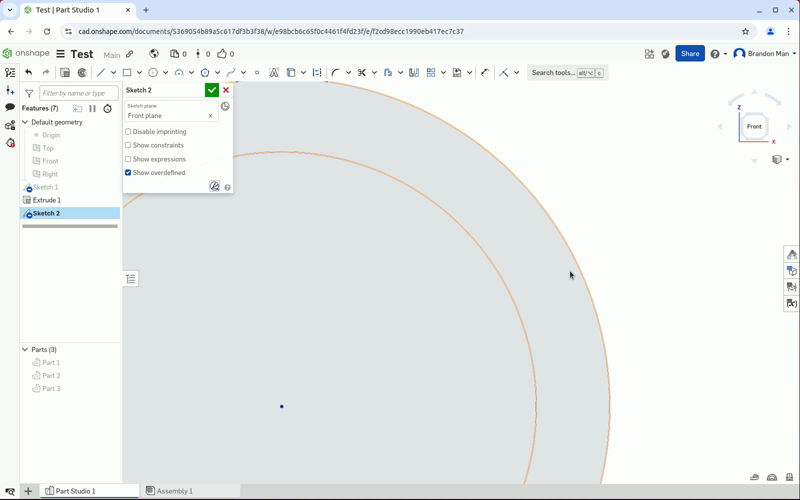
scroll(-6)
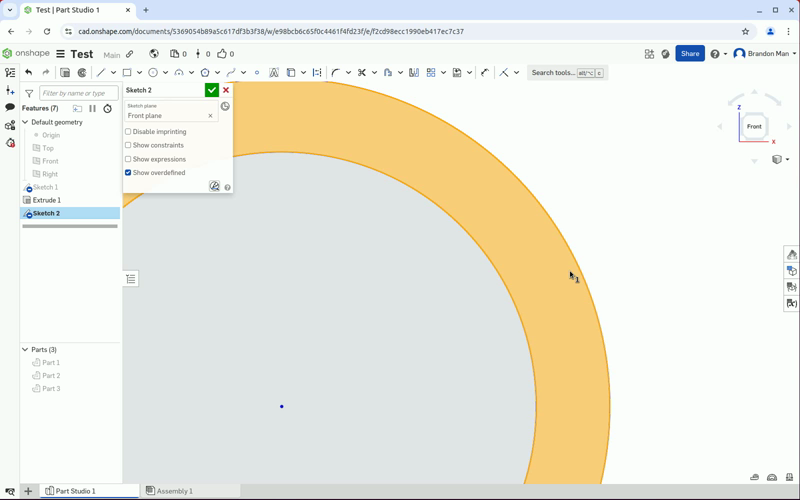
scroll(-6)
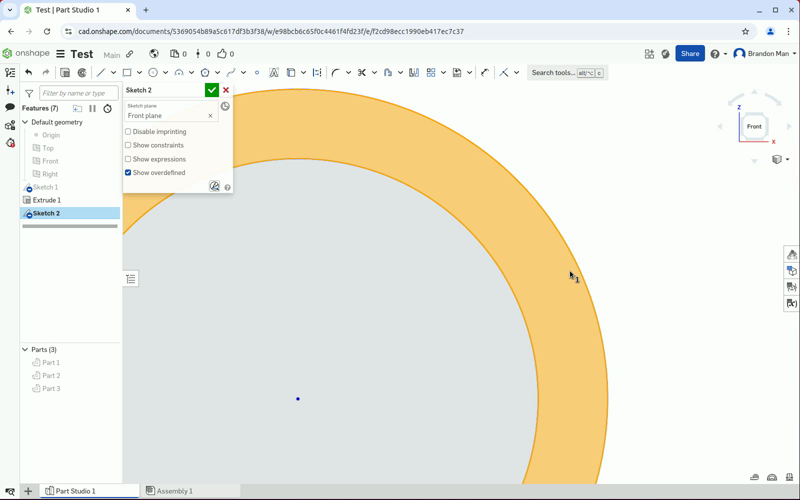
scroll(-6)
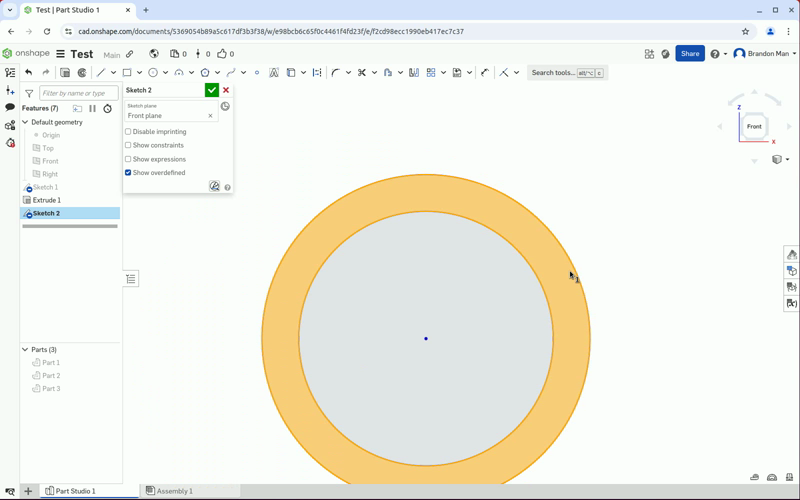
scroll(-6)
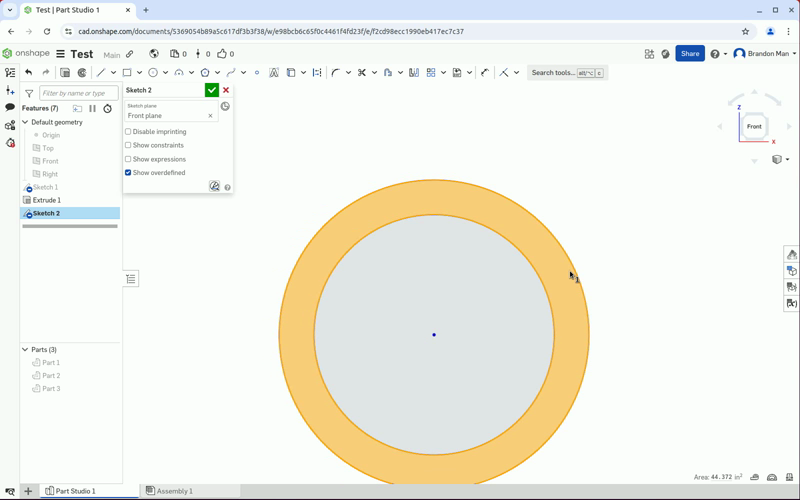
scroll(-6)
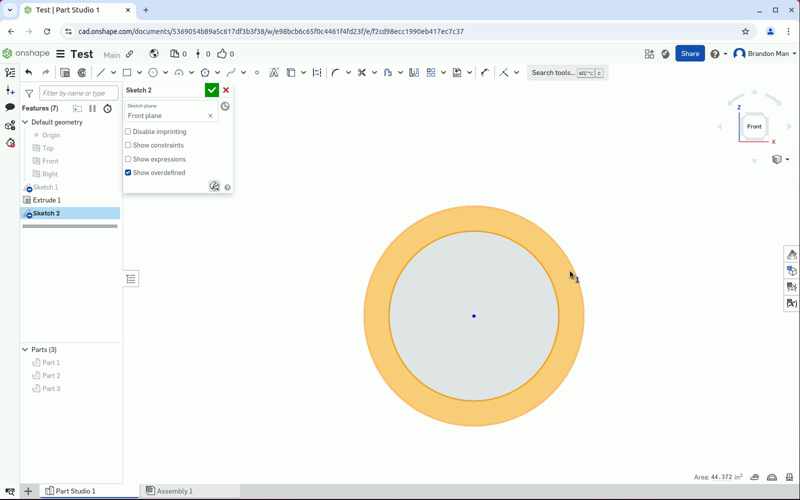
scroll(-6)
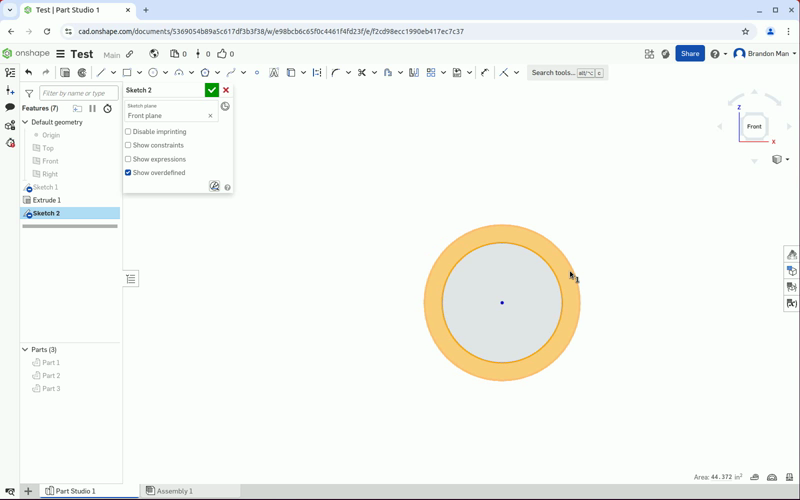
scroll(-6)
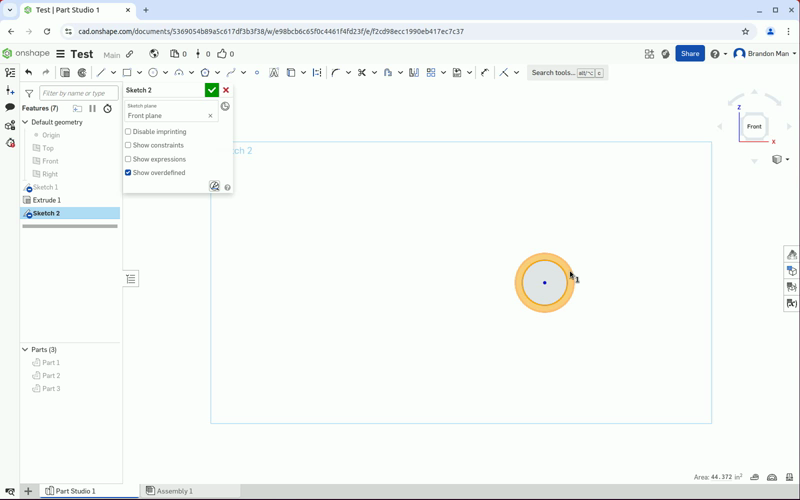
mouse_move(73, 352)
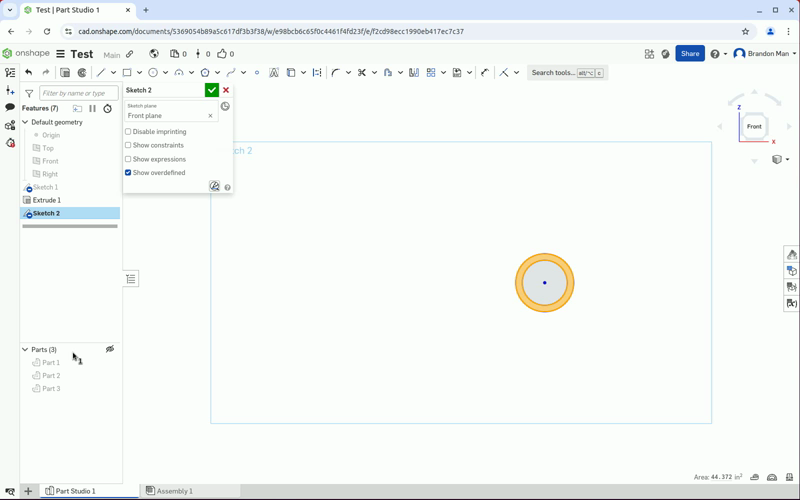
key(shift+y)
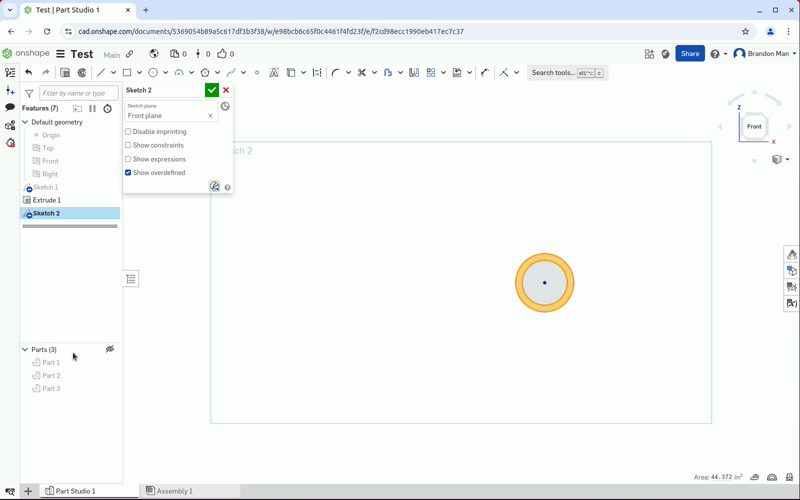
key(shift+e)
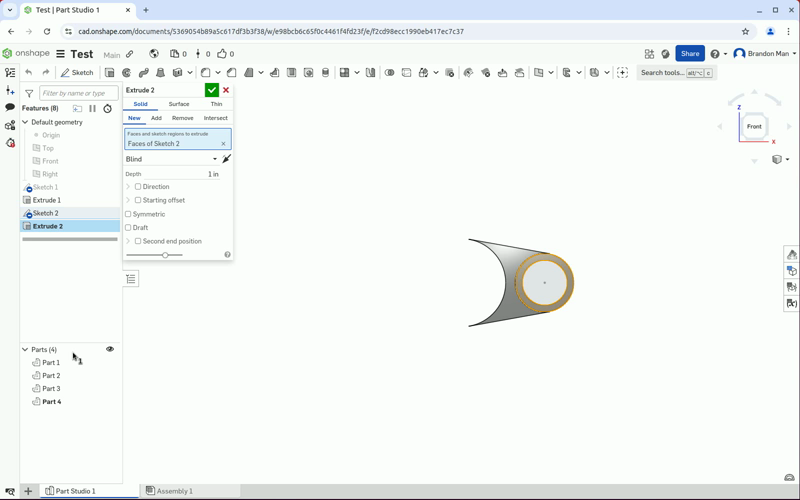
mouse_move(143, 106)
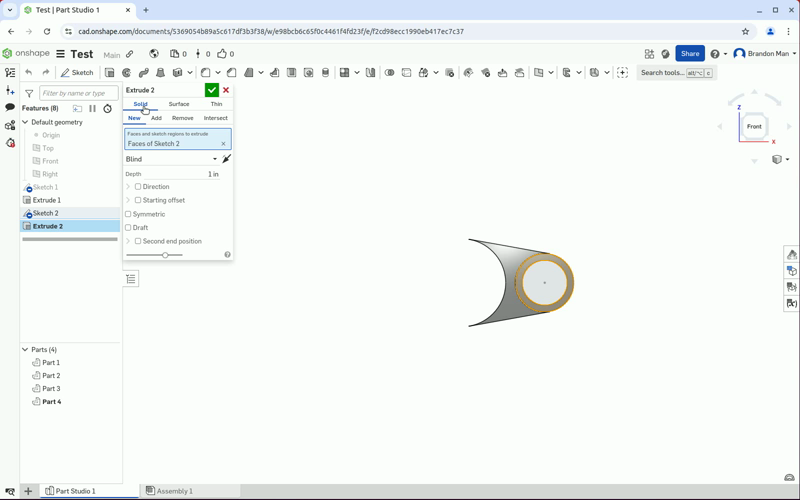
click(143, 106)
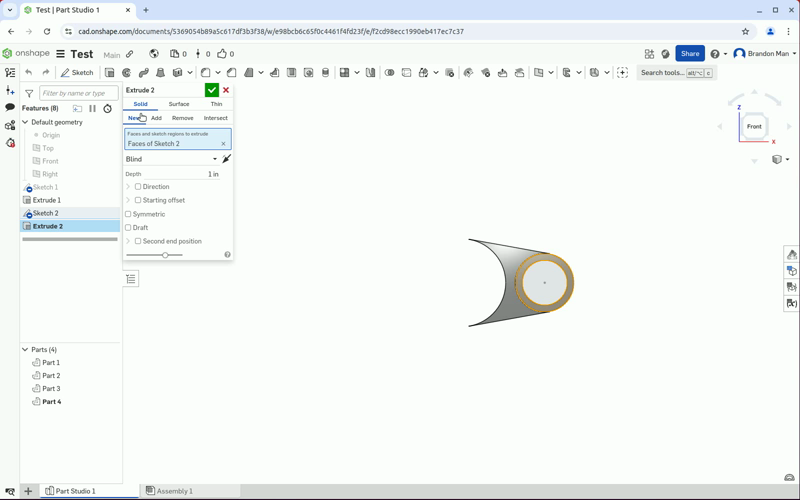
mouse_move(137, 120)
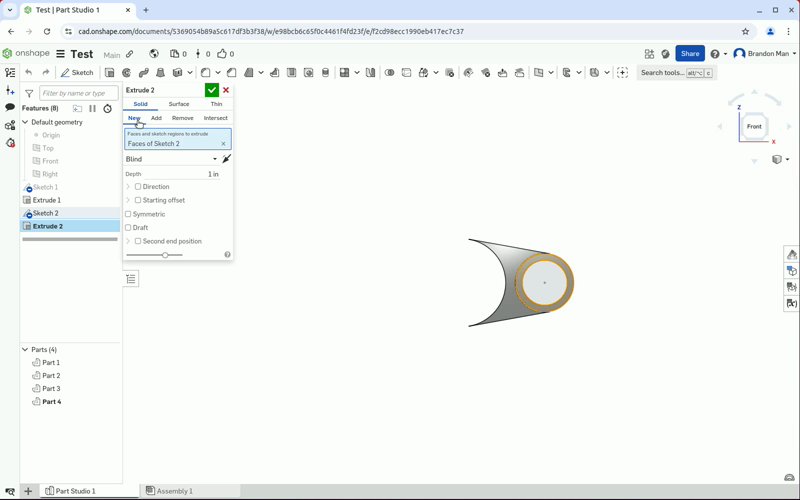
click(137, 120)
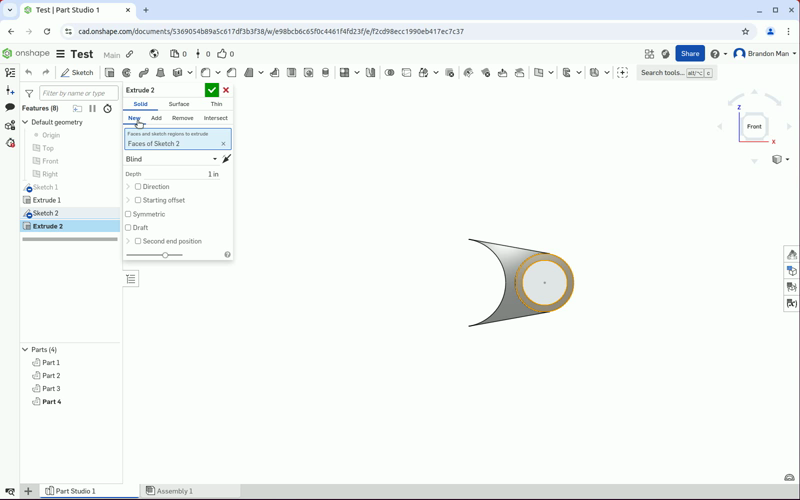
key(tab, 4)
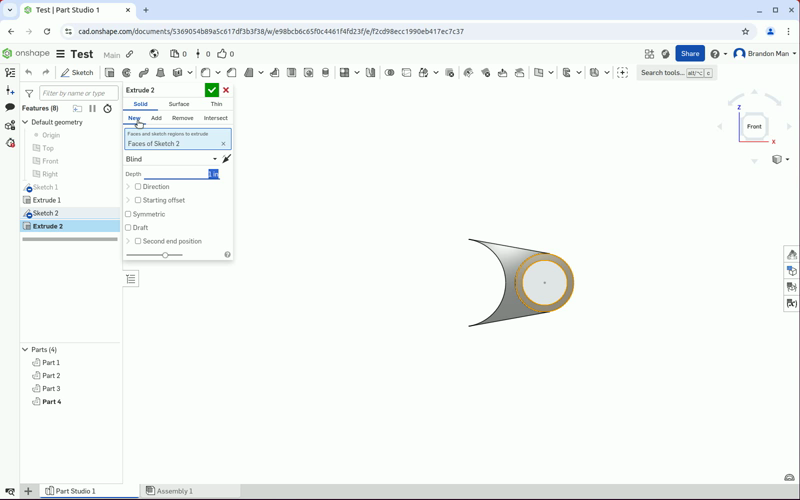
text(7.943)
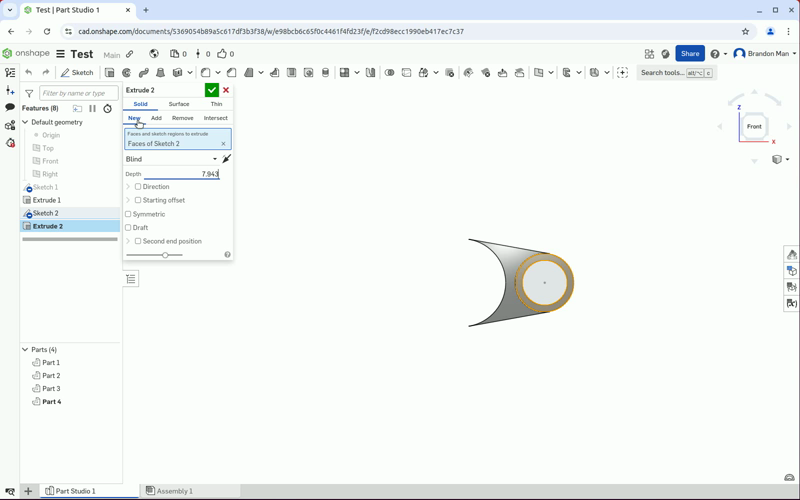
key(enter)
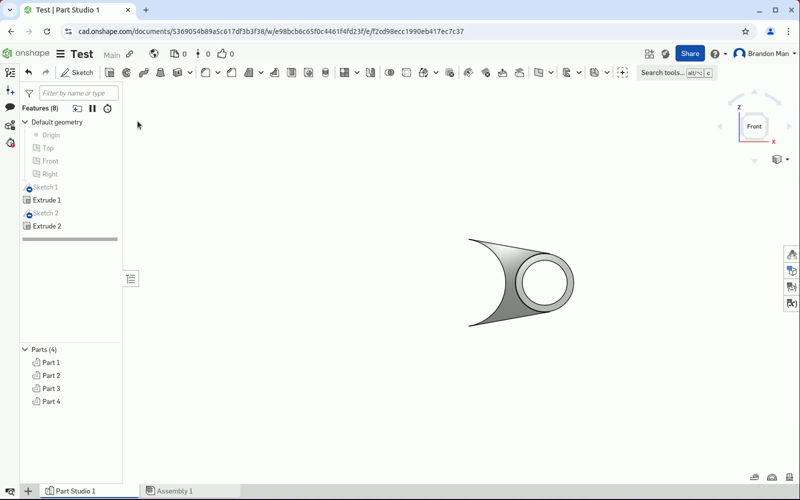
key(shift+h)
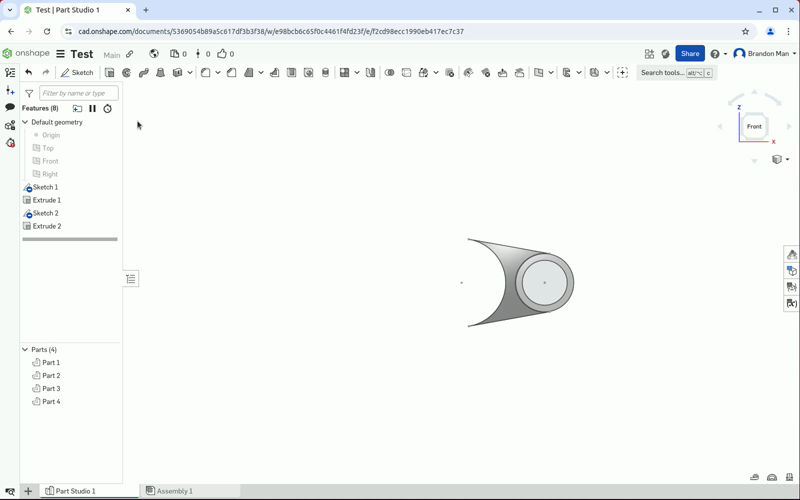
key(shift+h)
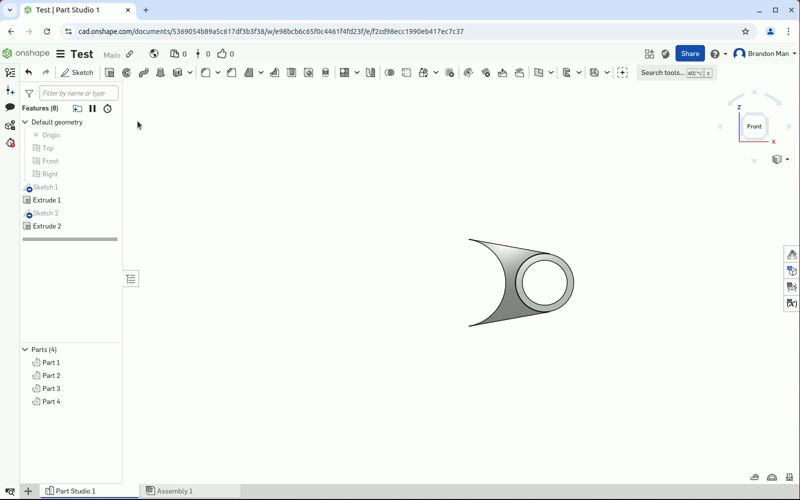
mouse_move(73, 189)
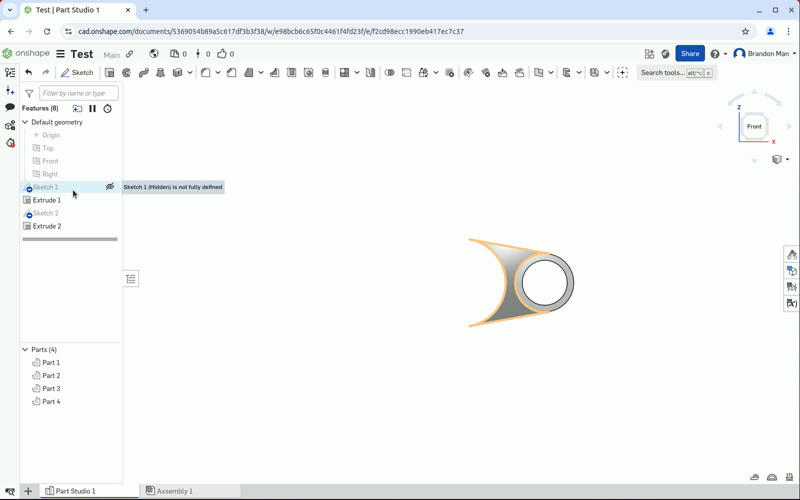
click(73, 189)
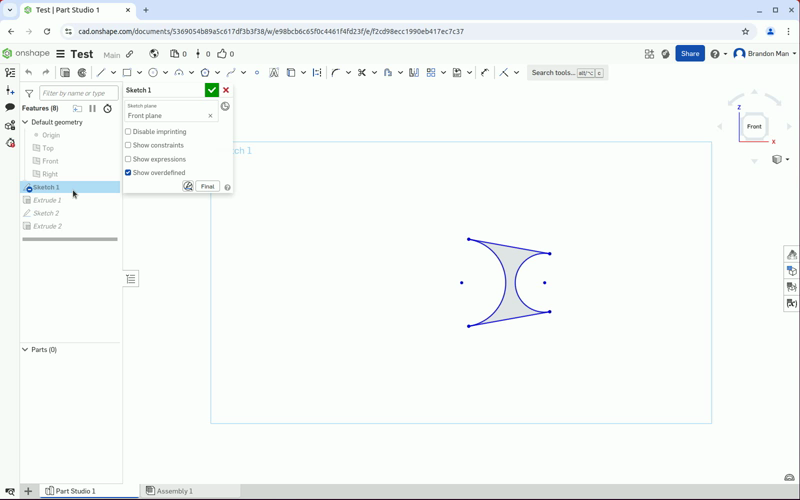
mouse_move(229, 92)
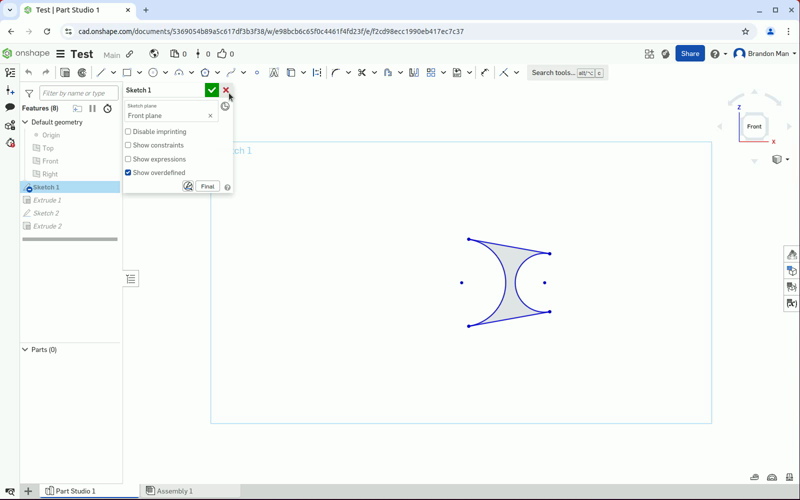
click(229, 92)
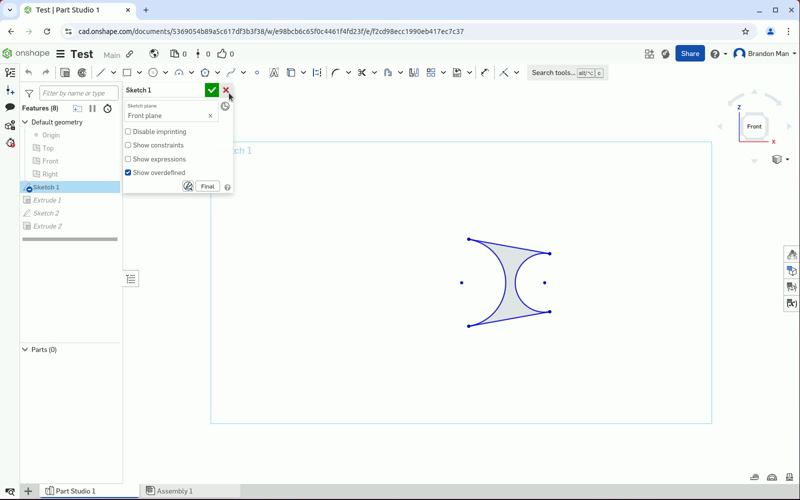
key(shift+s)
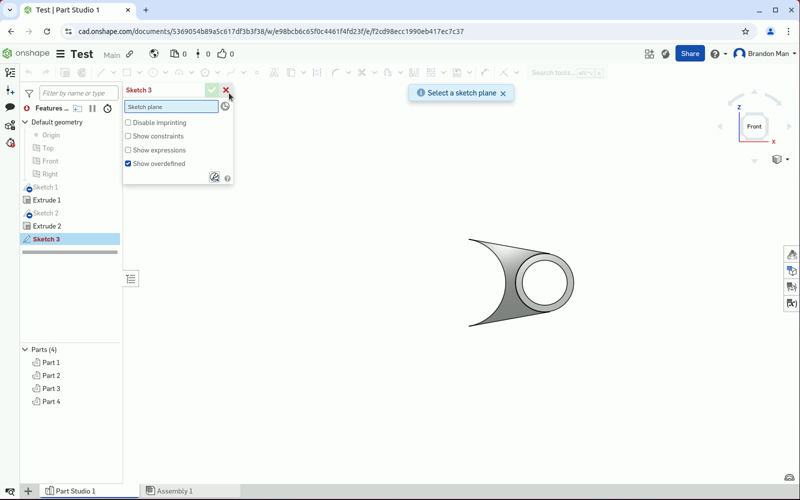
mouse_move(73, 163)
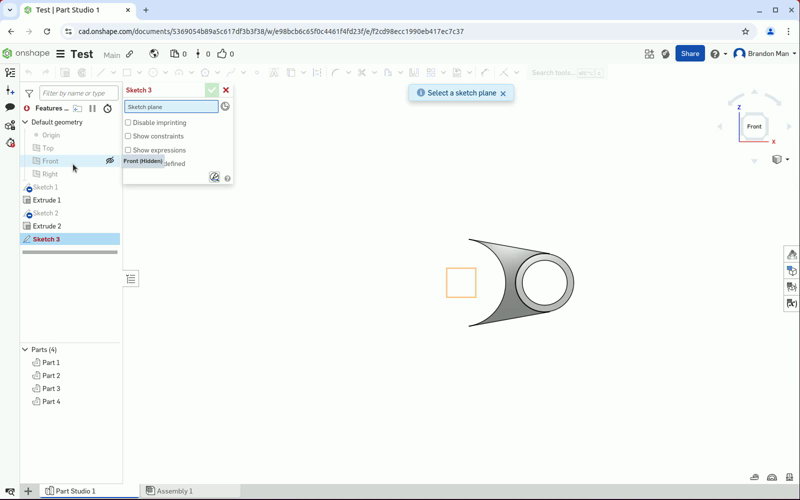
click(73, 163)
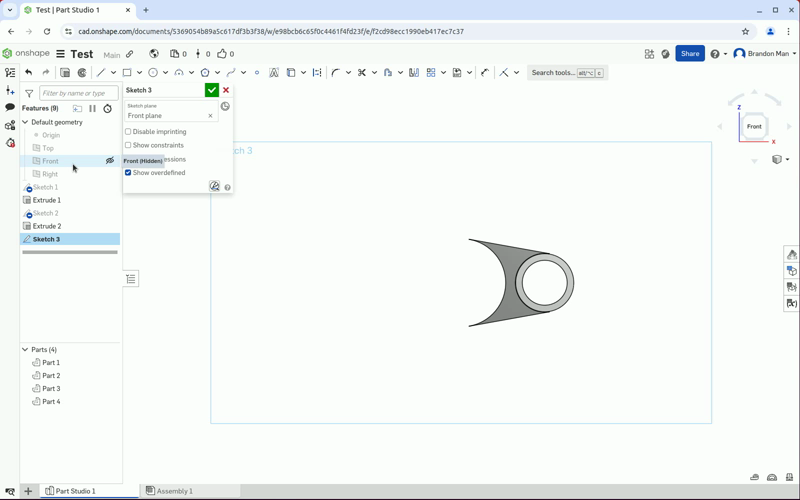
mouse_move(73, 352)
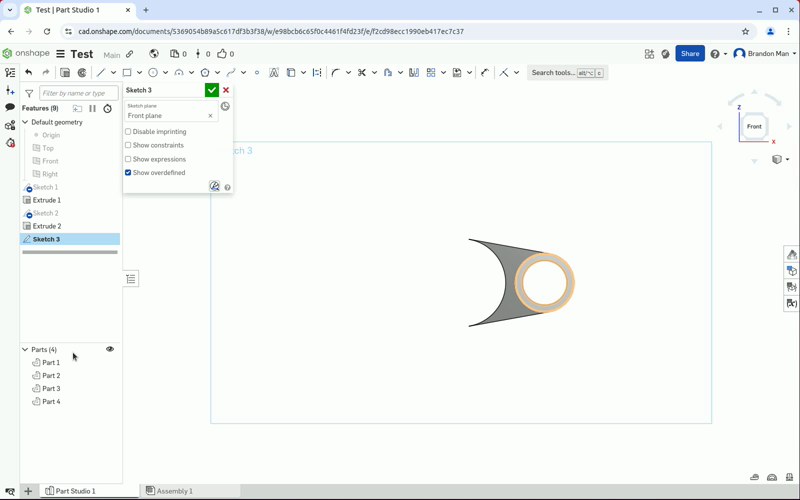
key(y)
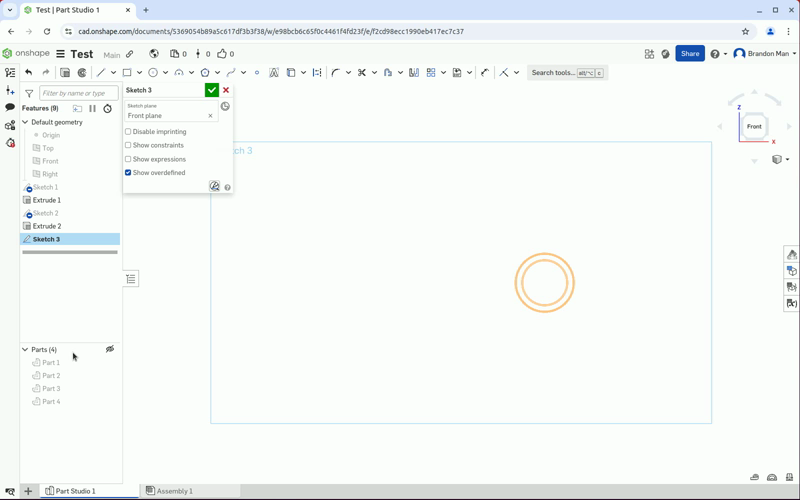
key(c)
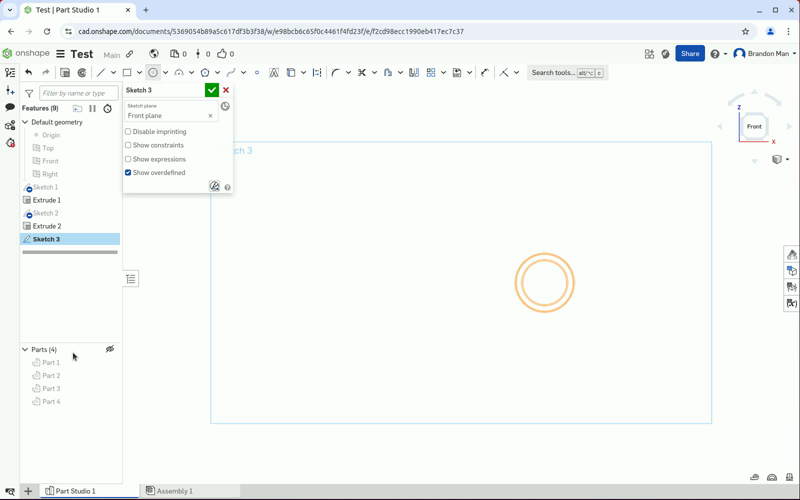
key_down(shift)
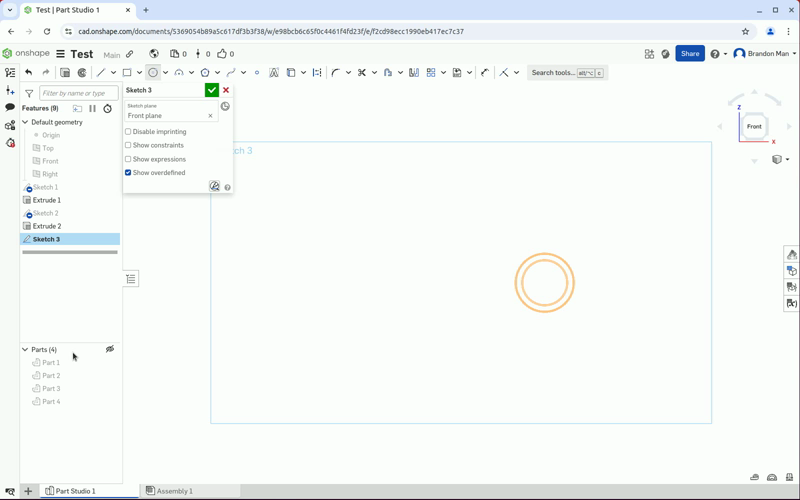
mouse_move(460, 282)
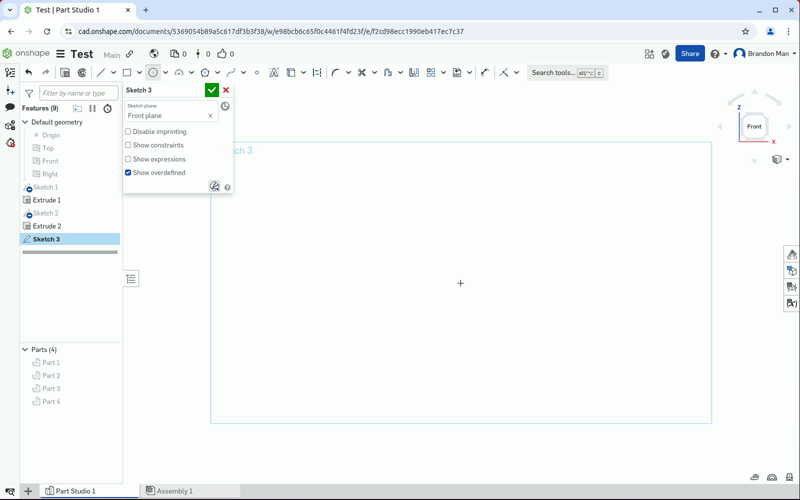
click(460, 282)
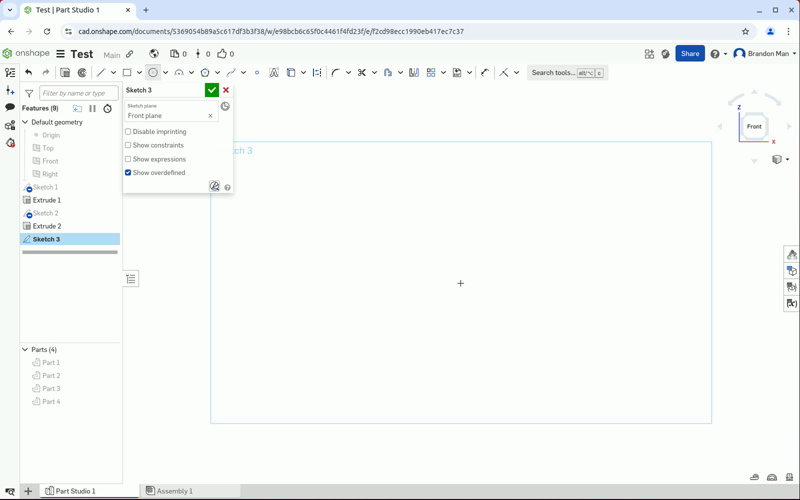
key_up(shift)
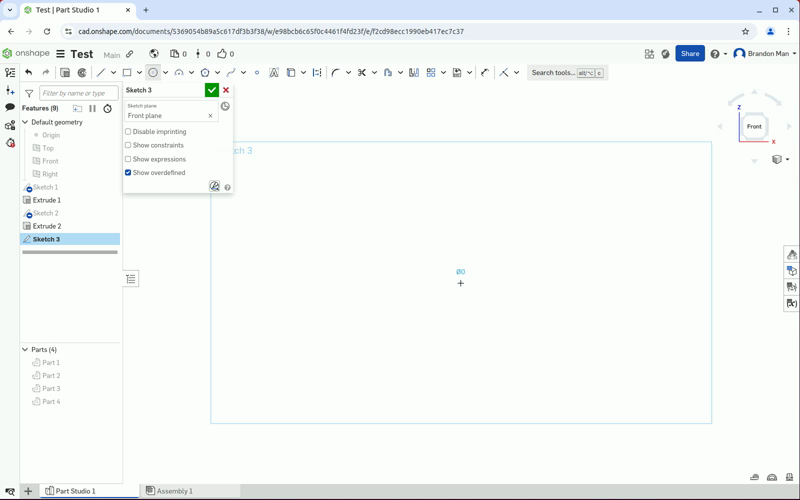
mouse_move(505, 282)
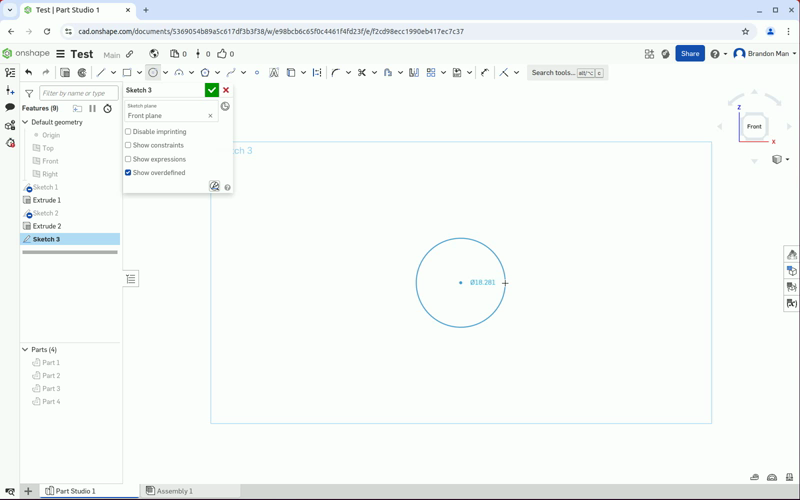
click(505, 282)
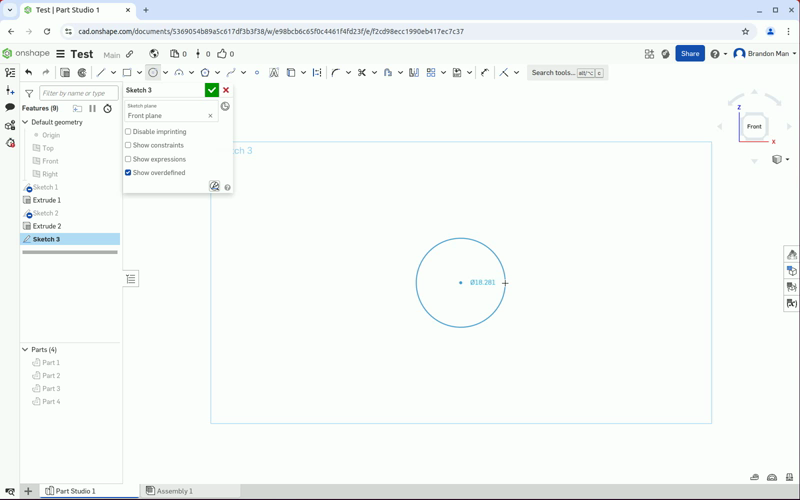
key(esc)
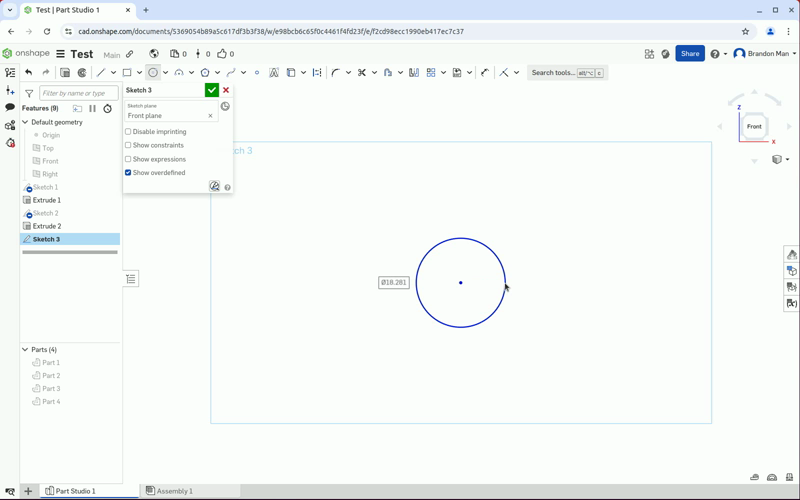
key(l)
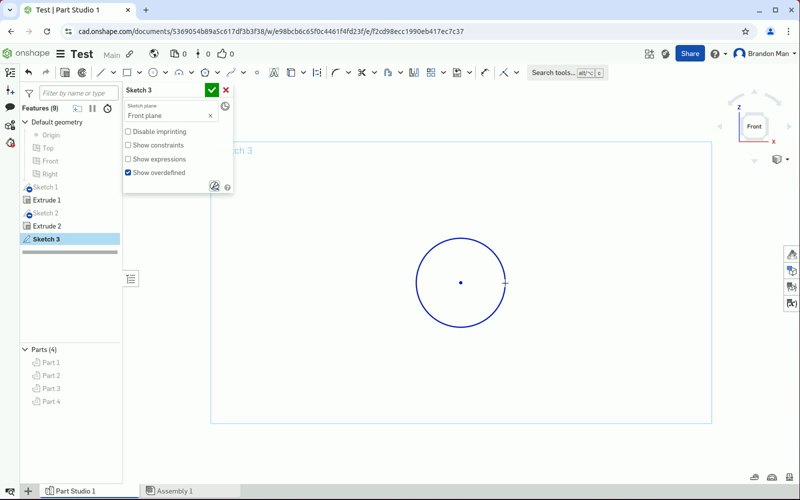
key_down(shift)
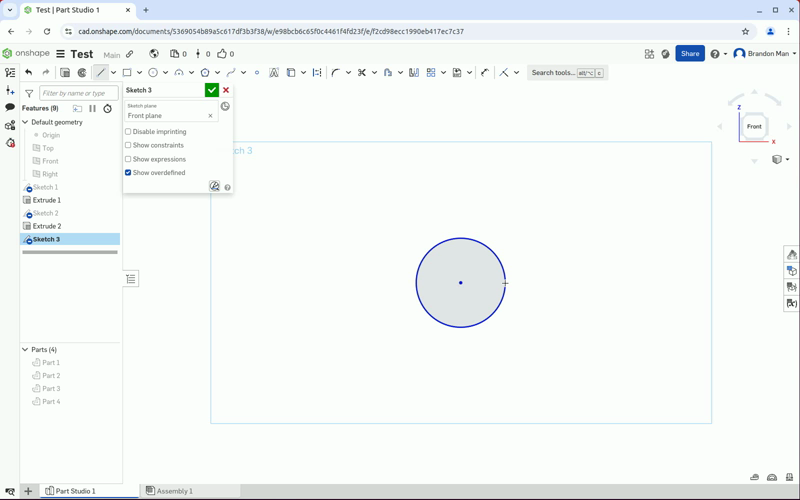
mouse_move(431, 290)
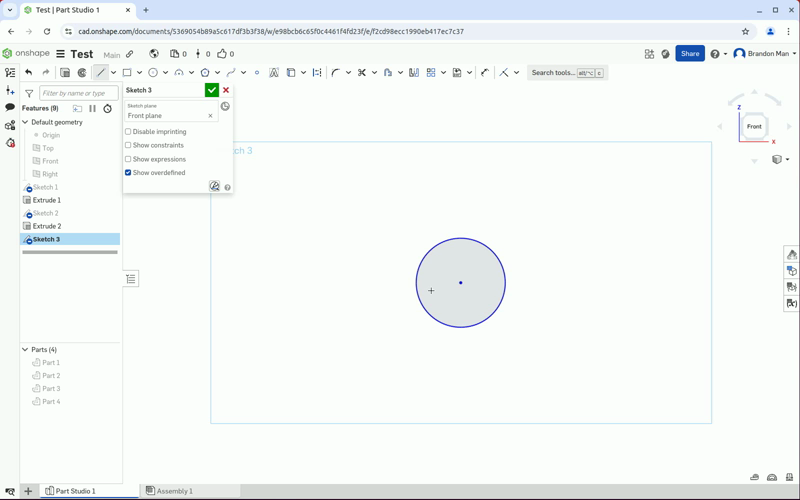
click(431, 290)
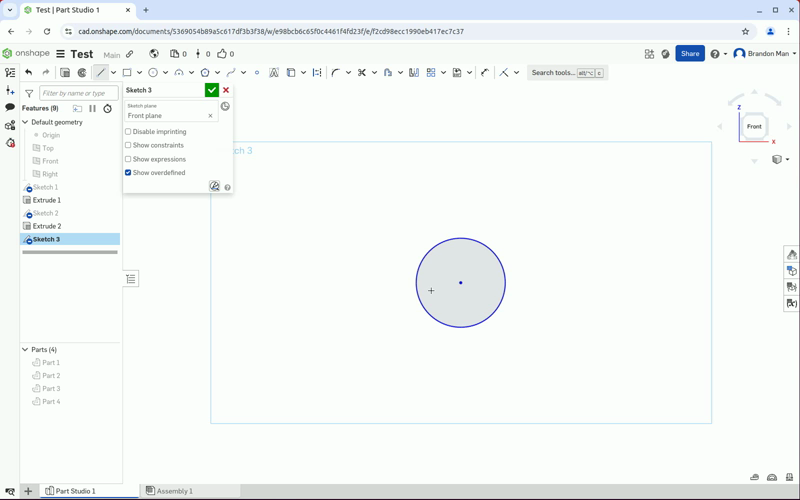
key_up(shift)
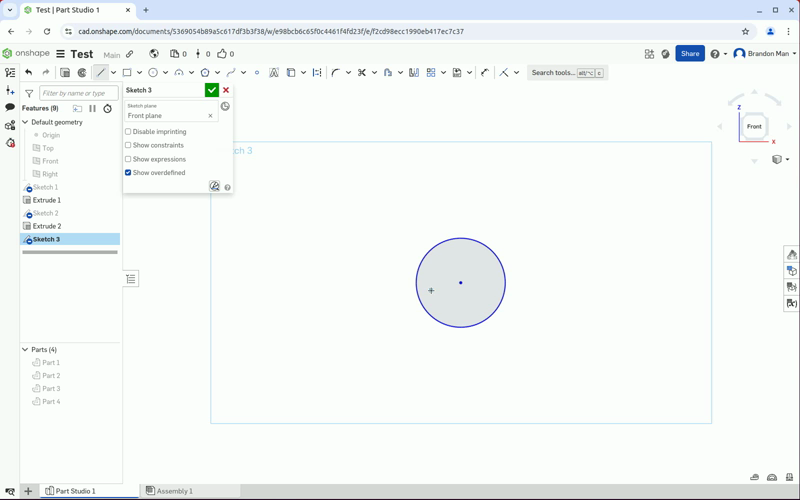
key_down(shift)
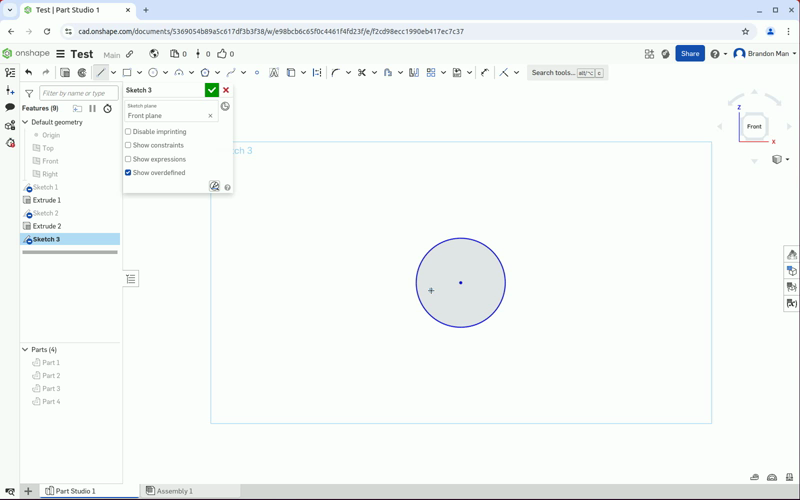
mouse_move(461, 290)
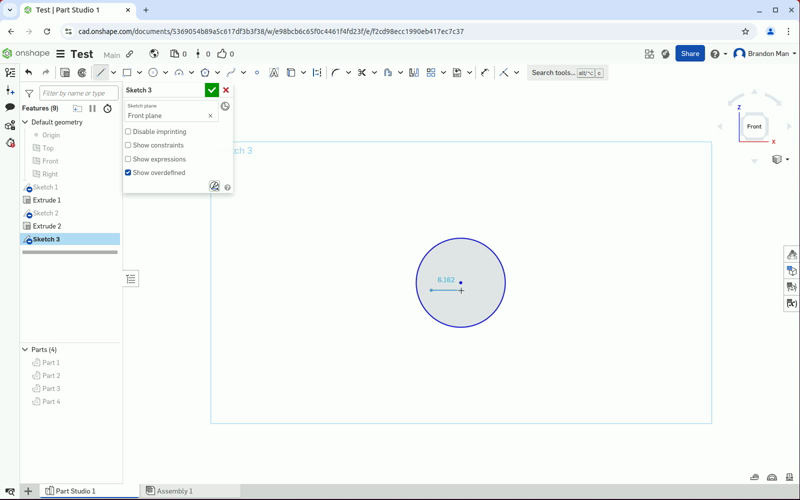
mouse_move(439, 290)
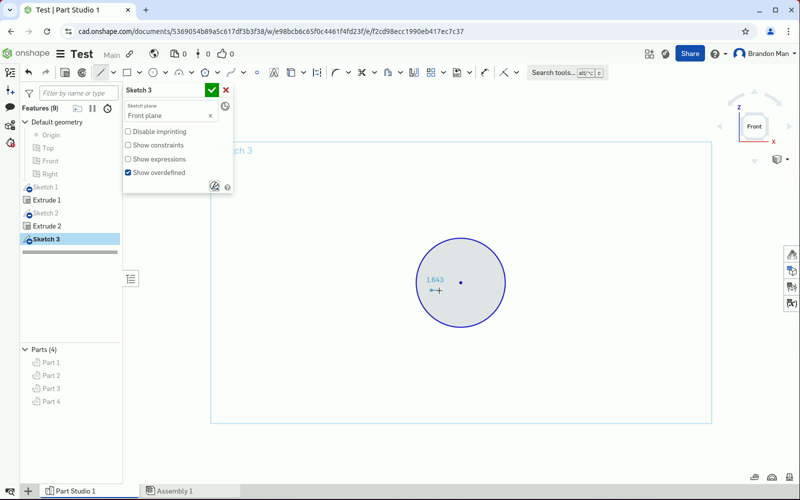
click(439, 290)
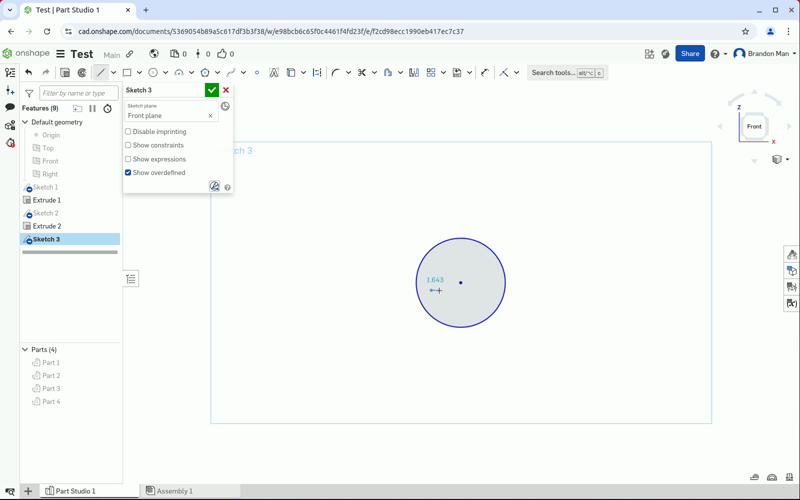
key_up(shift)
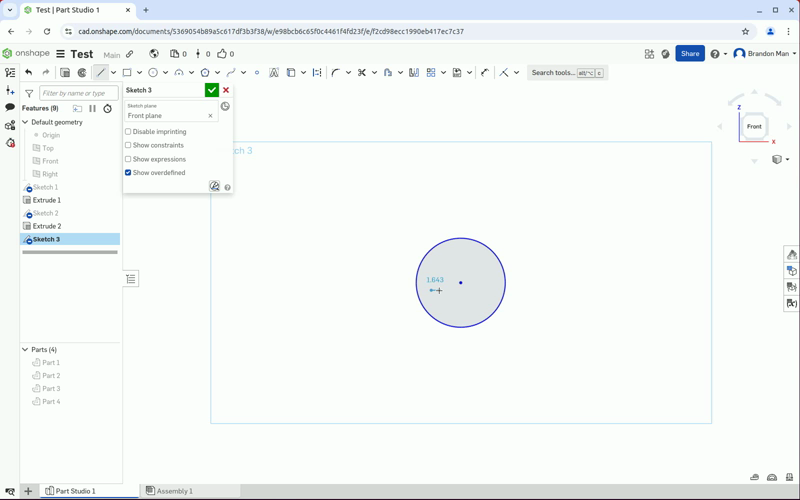
key(esc)
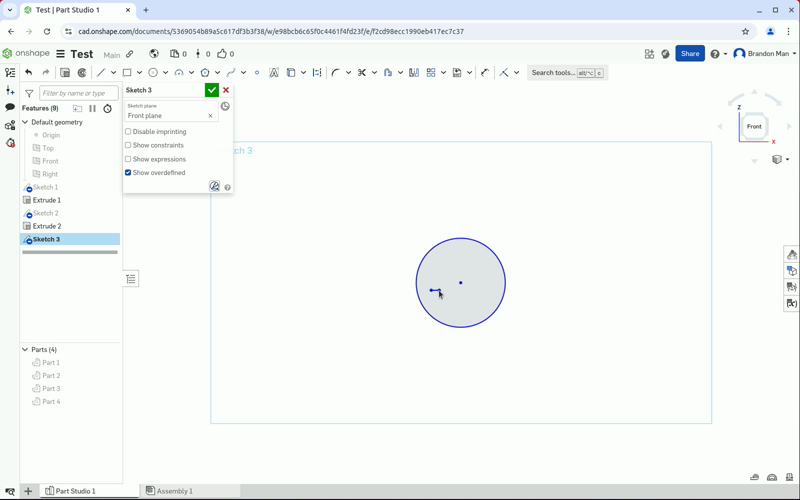
key(a)
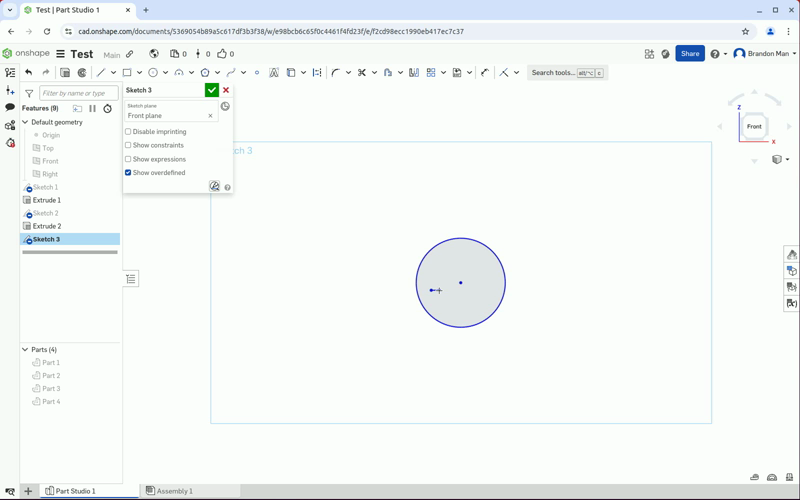
mouse_move(439, 290)
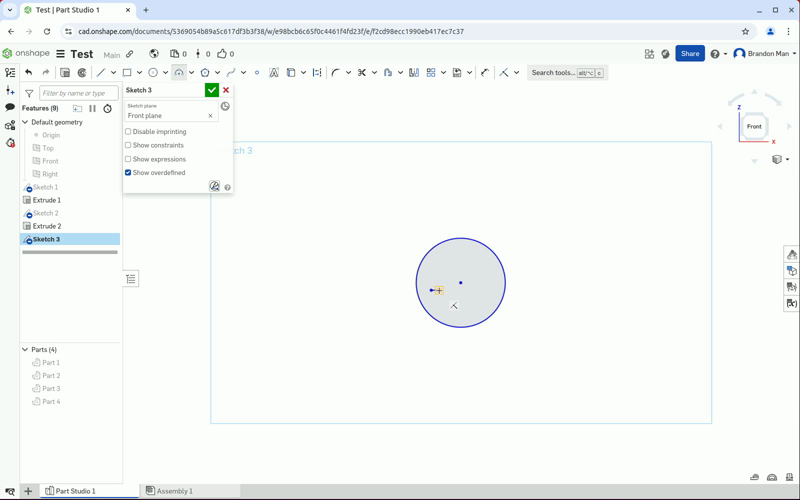
click(439, 290)
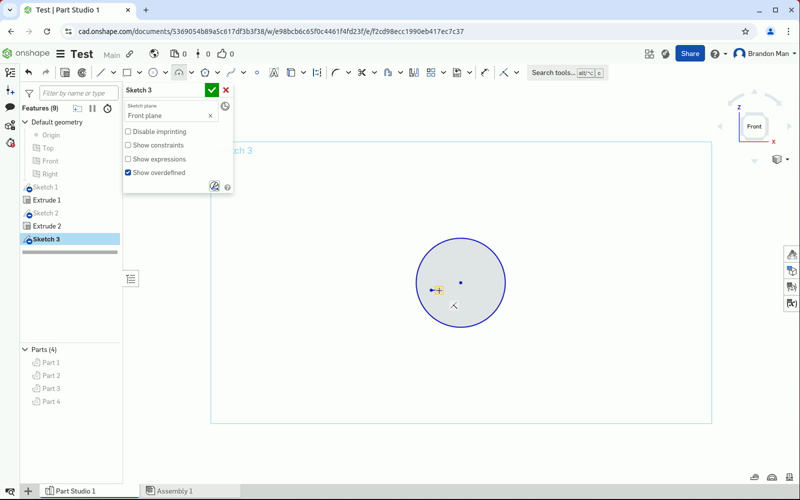
key_down(shift)
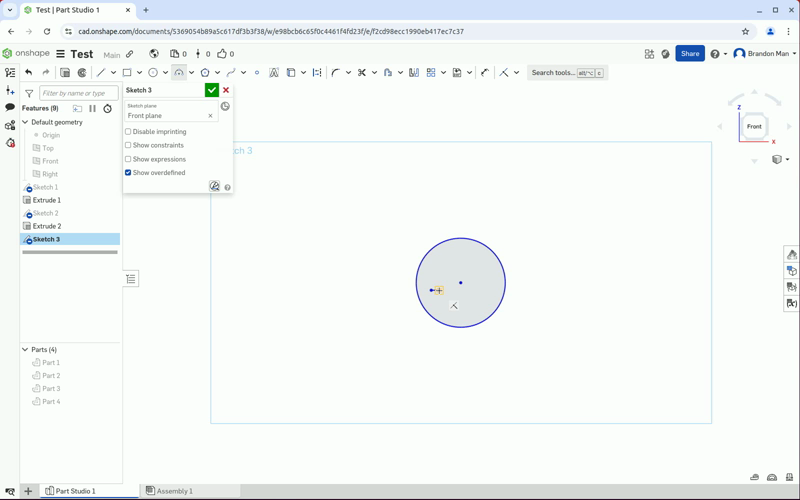
mouse_move(481, 290)
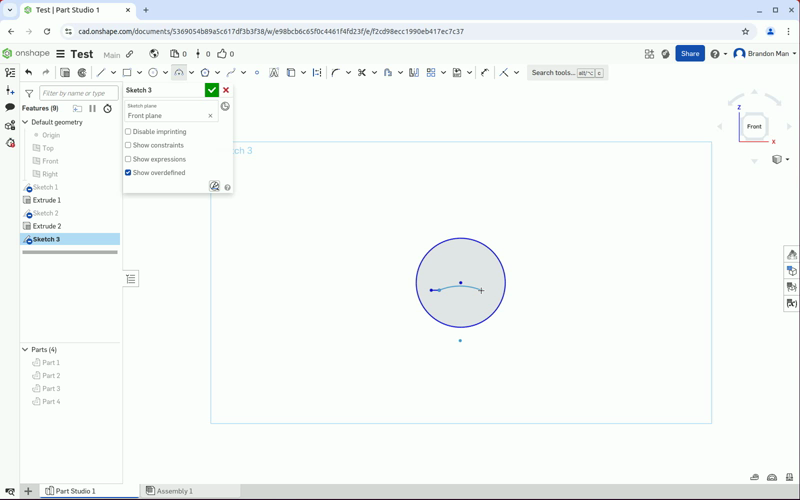
click(481, 290)
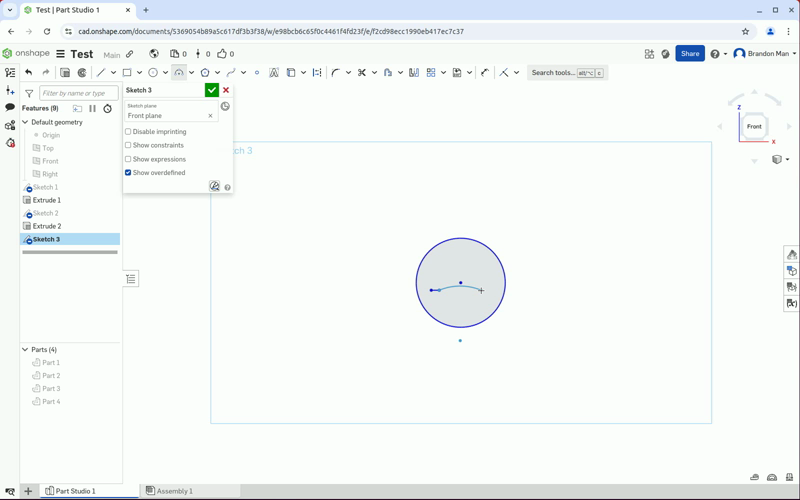
mouse_move(460, 305)
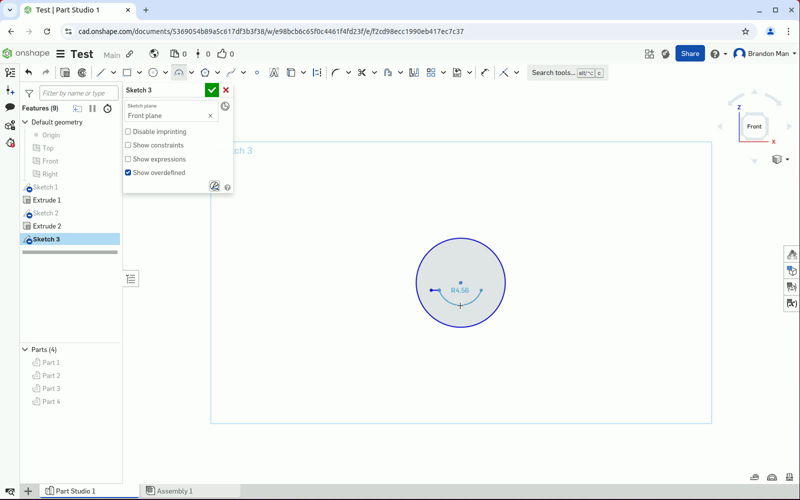
click(460, 305)
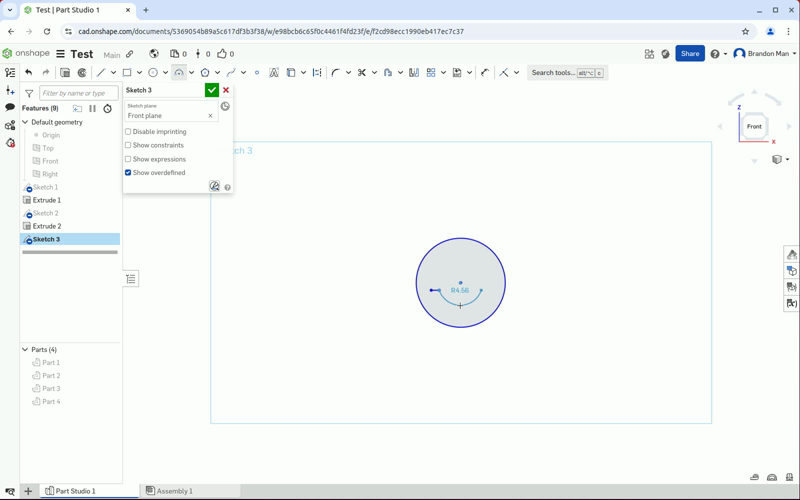
key_up(shift)
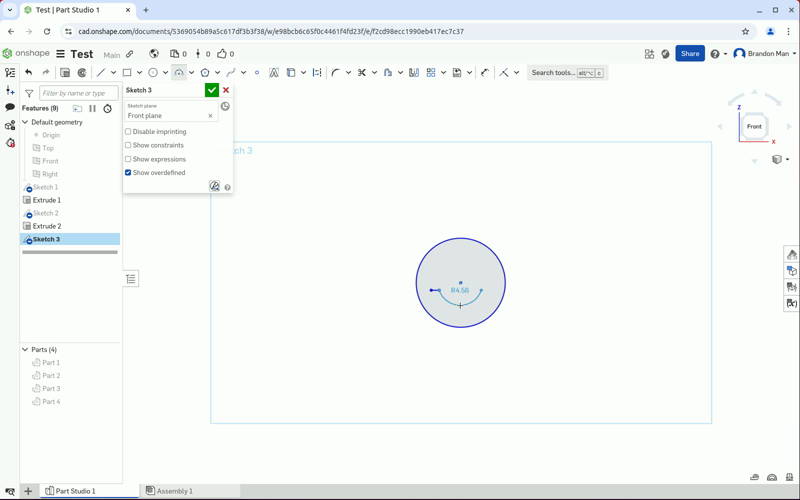
key(esc)
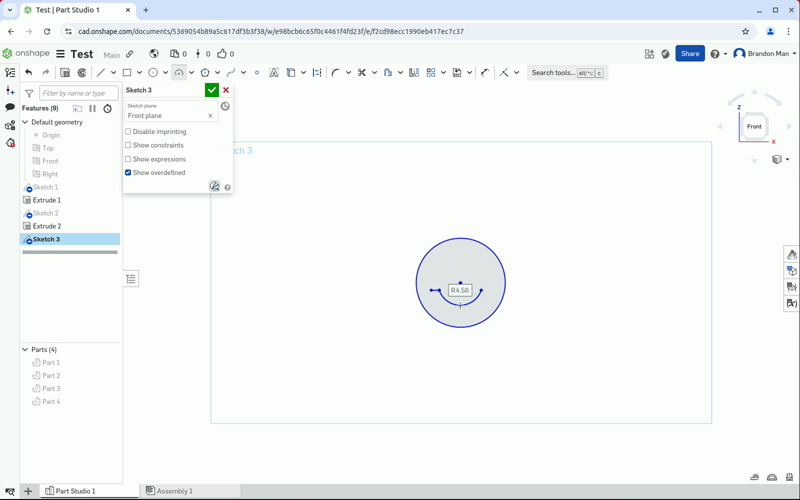
key(l)
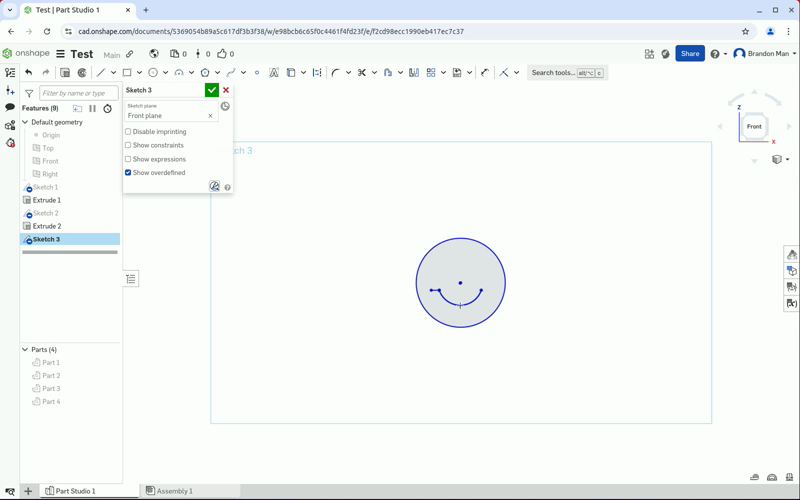
mouse_move(481, 290)
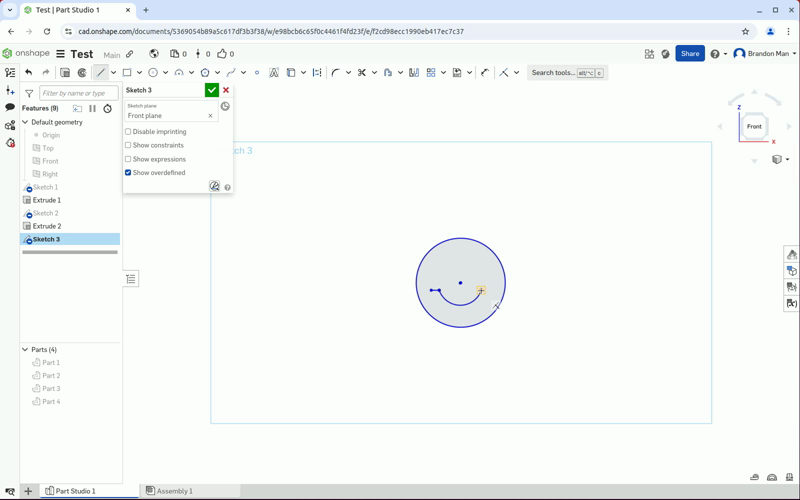
click(481, 290)
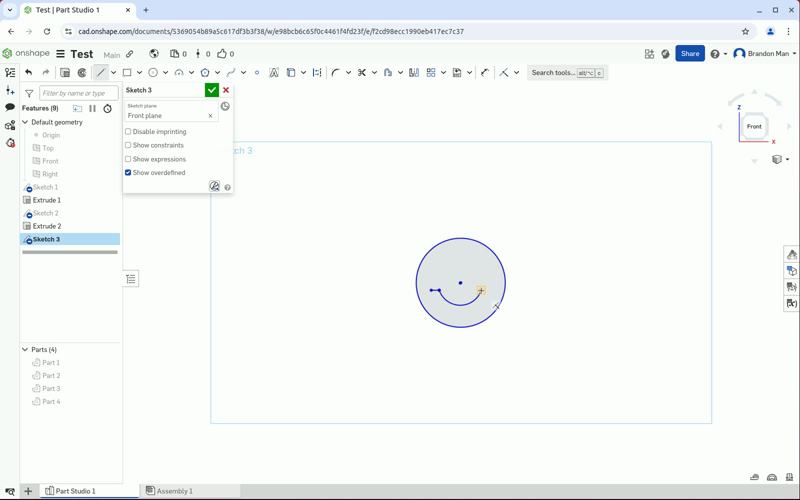
key_down(shift)
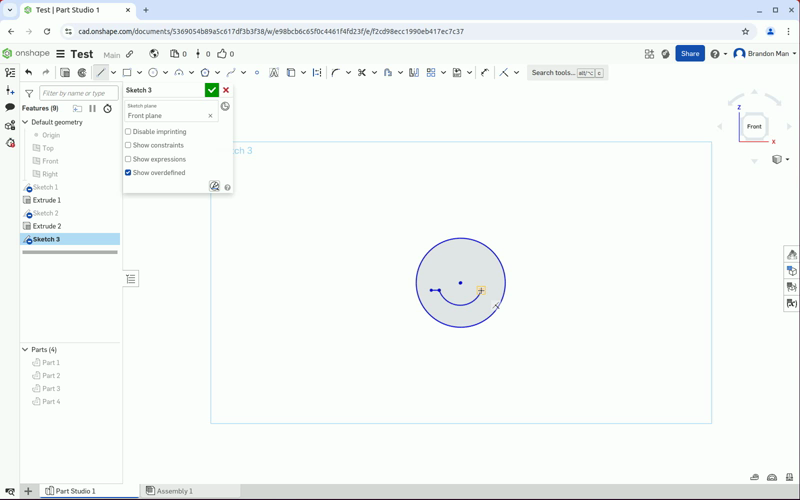
mouse_move(511, 290)
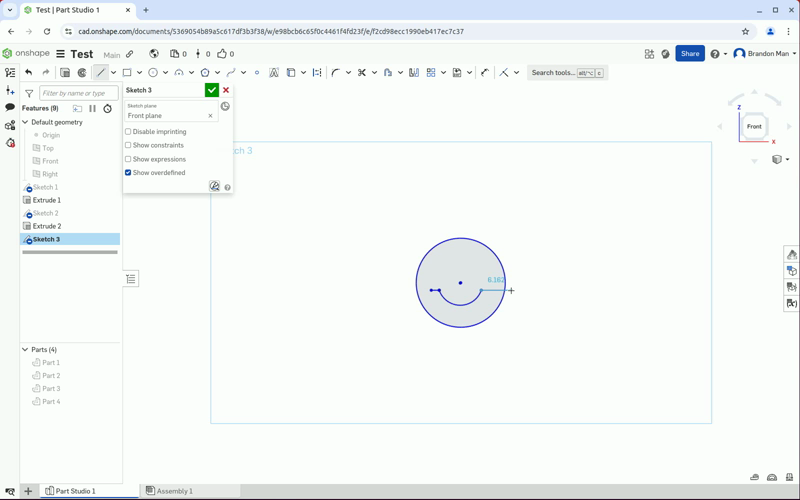
mouse_move(489, 290)
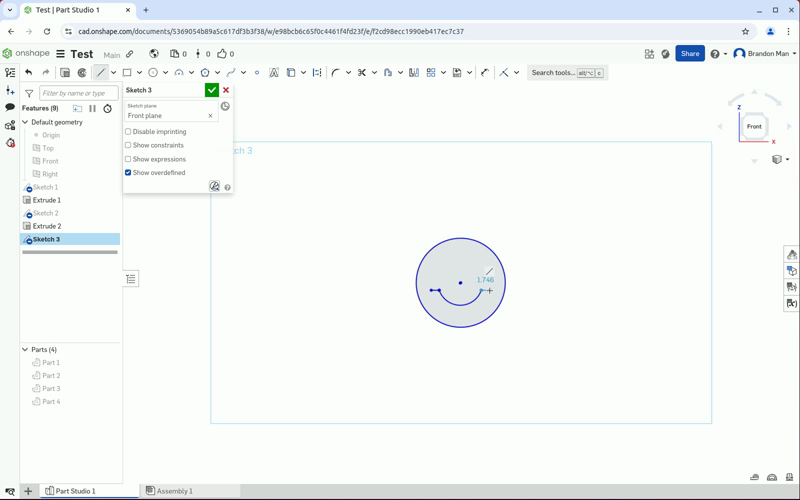
click(489, 290)
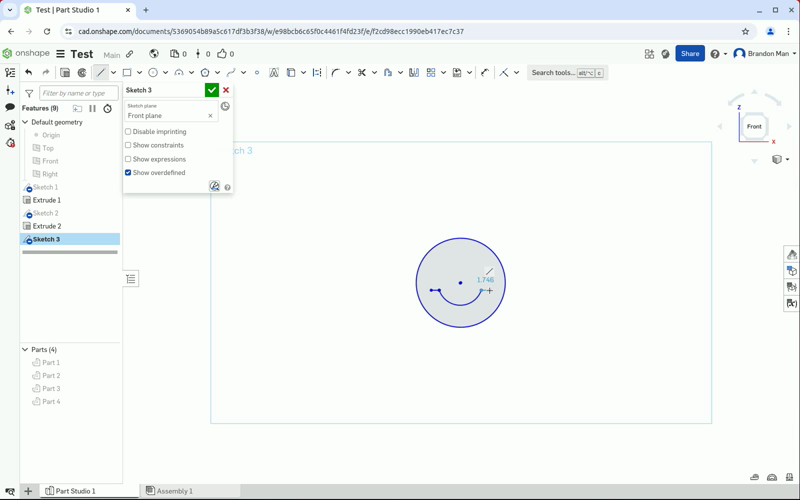
key_up(shift)
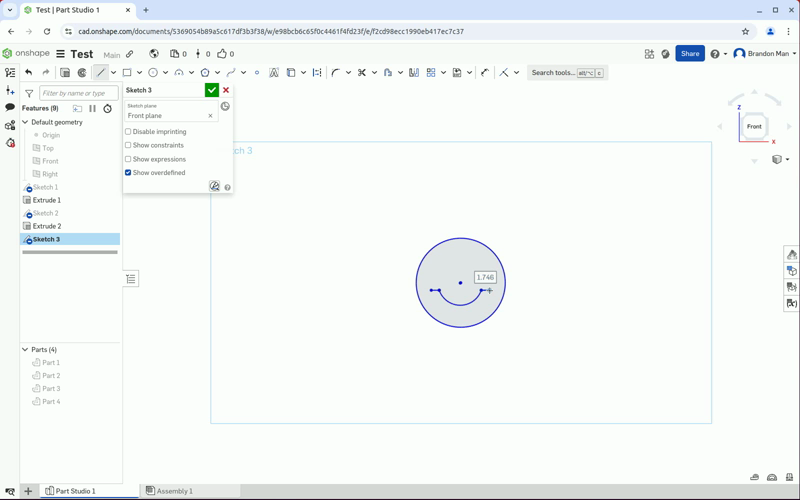
key_down(shift)
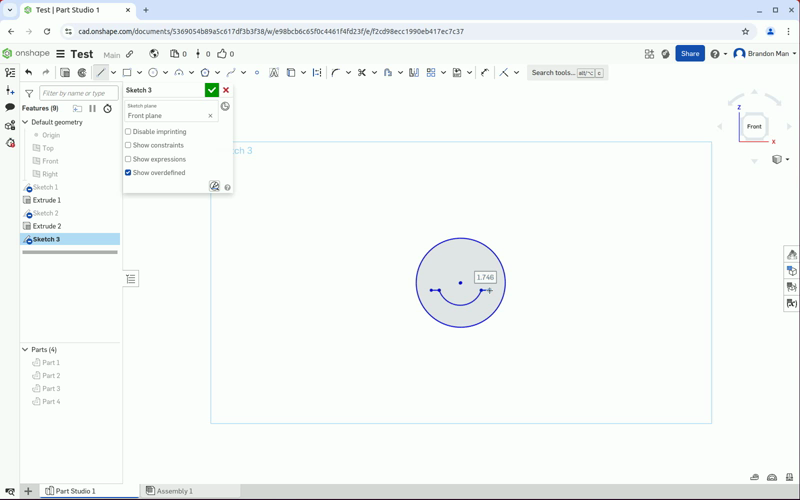
mouse_move(519, 290)
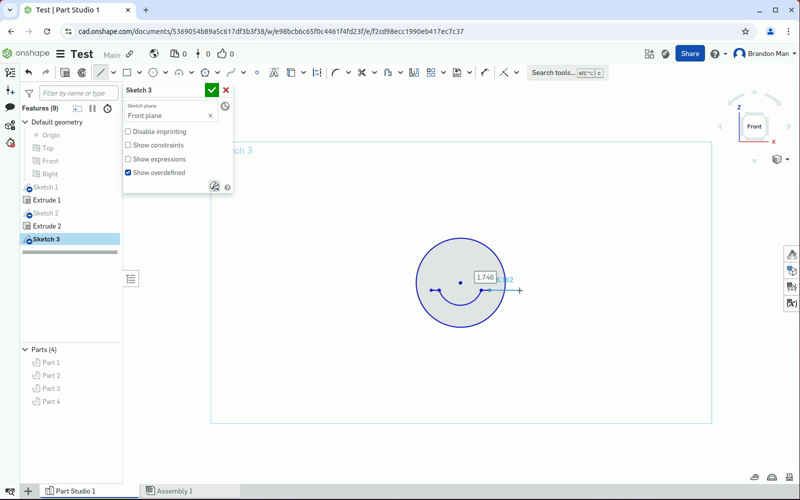
mouse_move(489, 275)
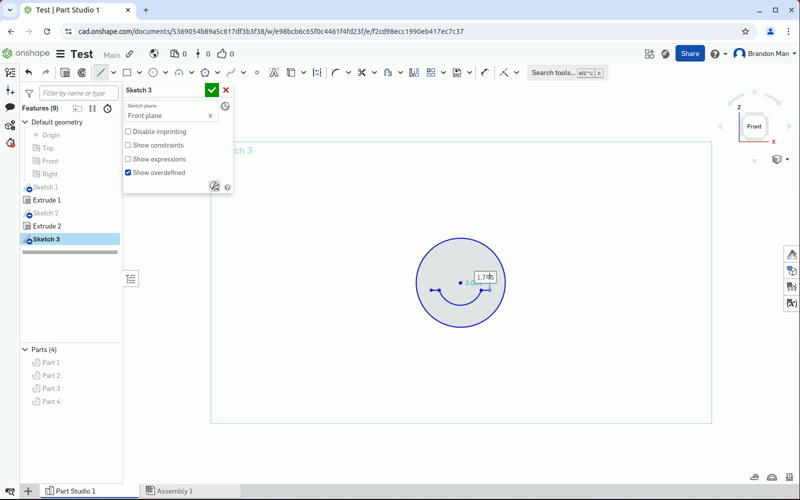
click(489, 275)
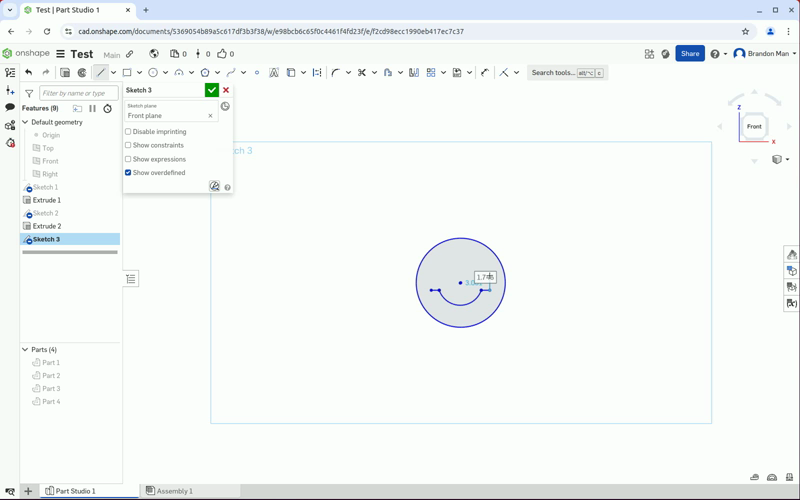
key_up(shift)
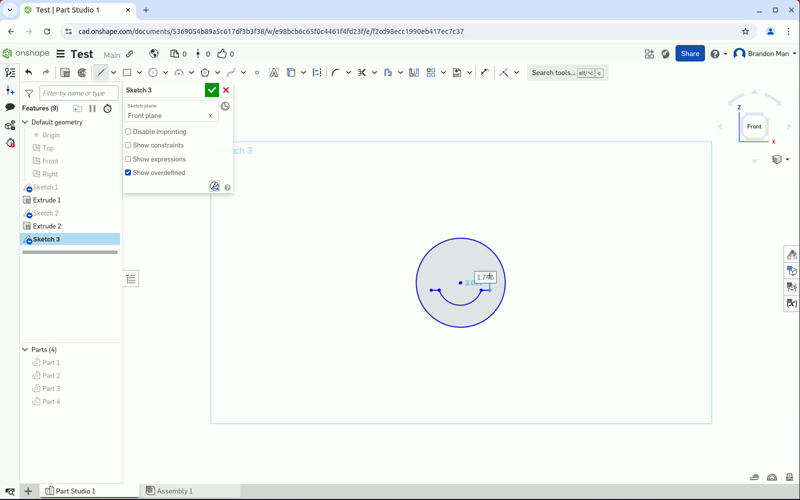
key_down(shift)
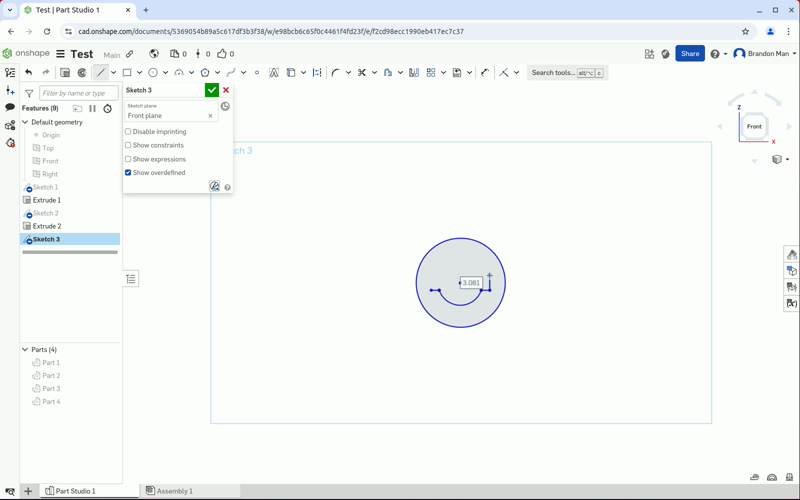
mouse_move(519, 275)
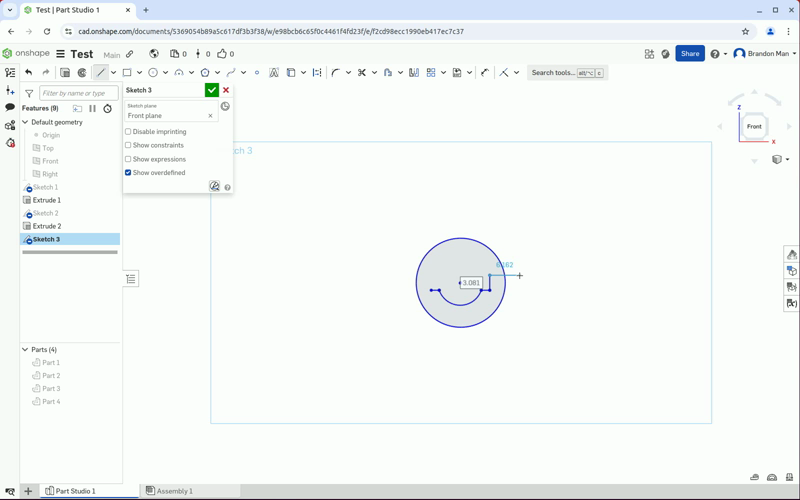
mouse_move(481, 275)
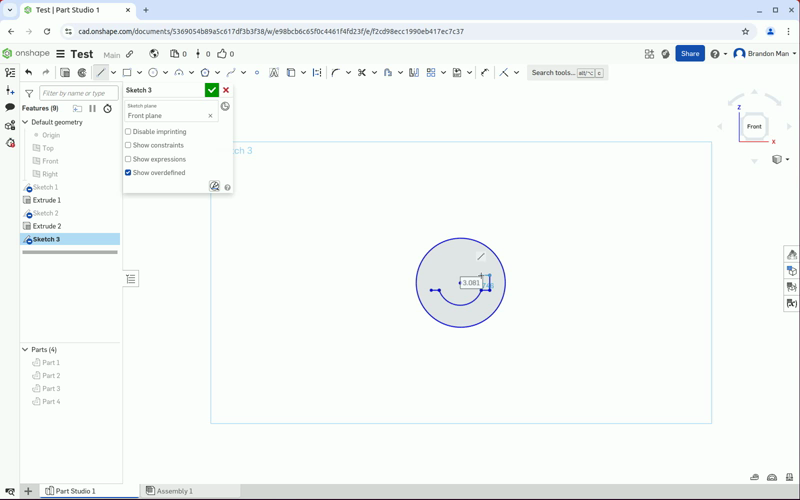
click(481, 275)
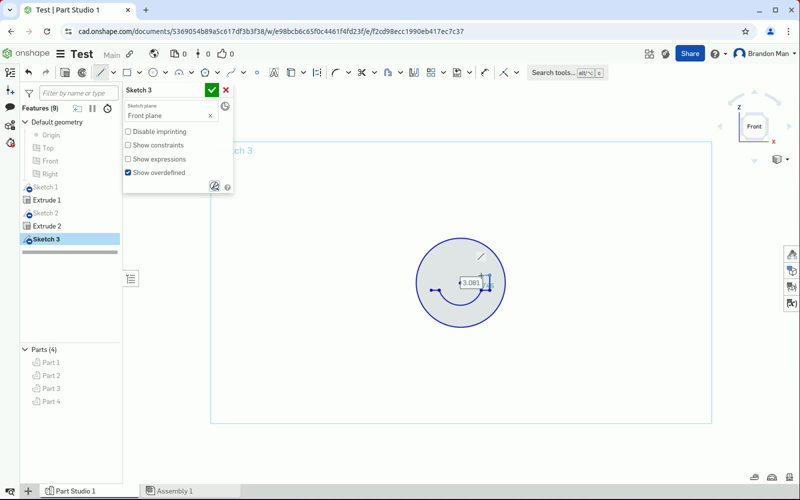
key_up(shift)
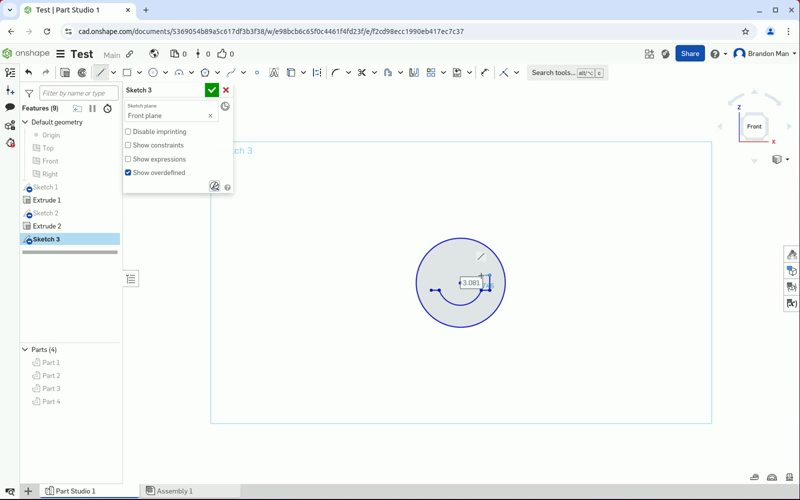
key(esc)
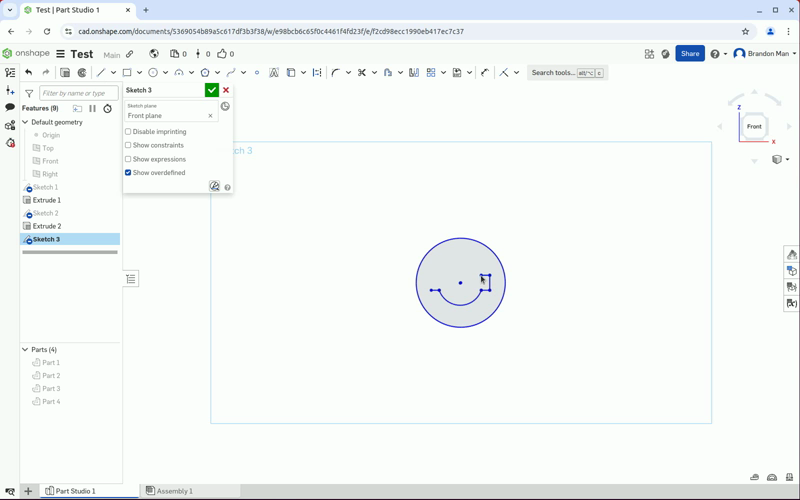
key(a)
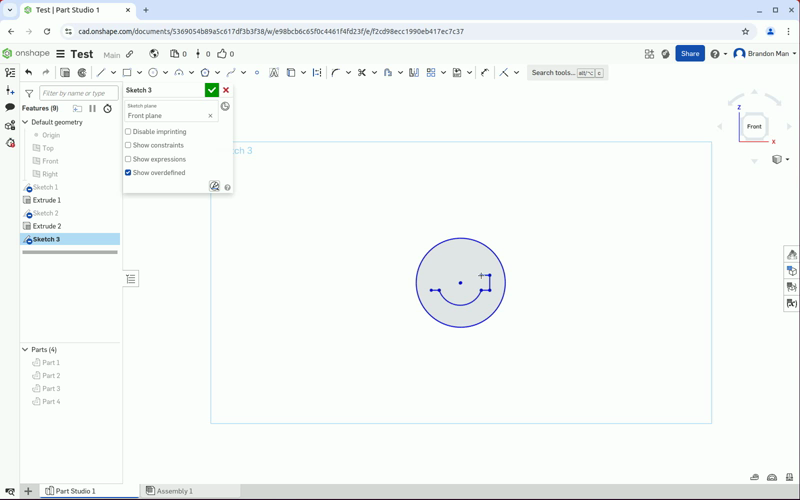
mouse_move(481, 275)
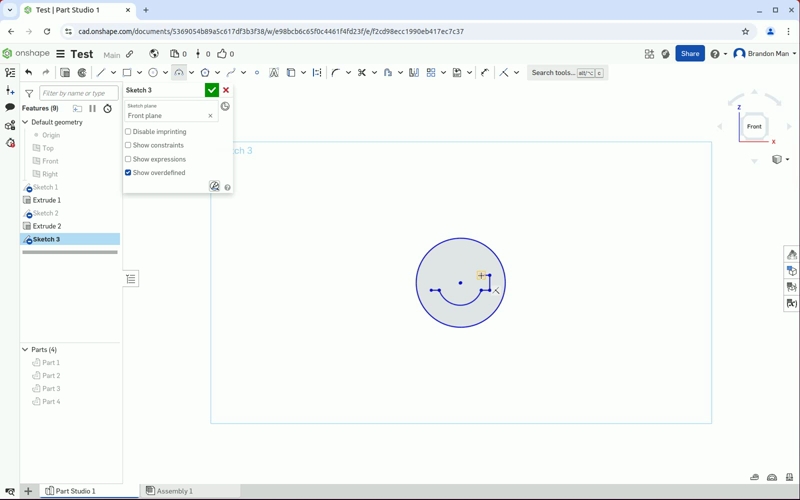
click(481, 275)
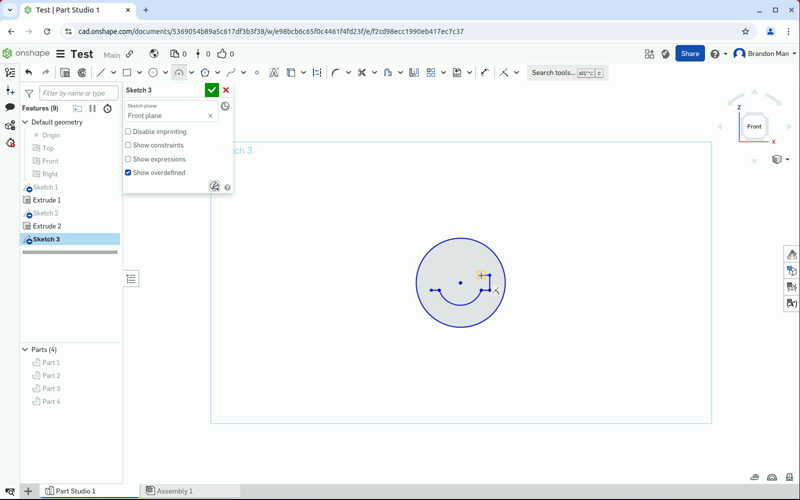
key_down(shift)
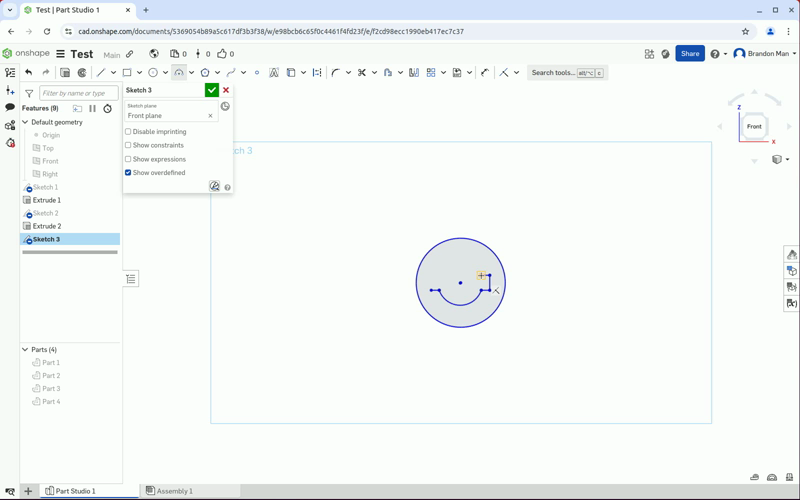
mouse_move(439, 275)
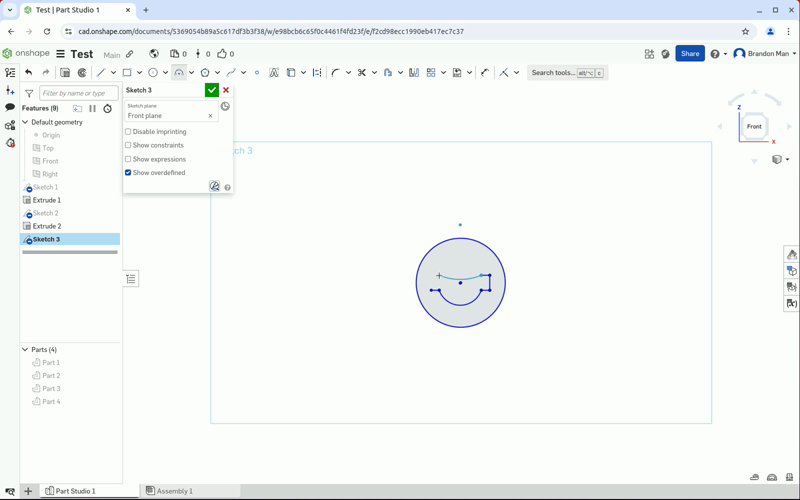
click(439, 275)
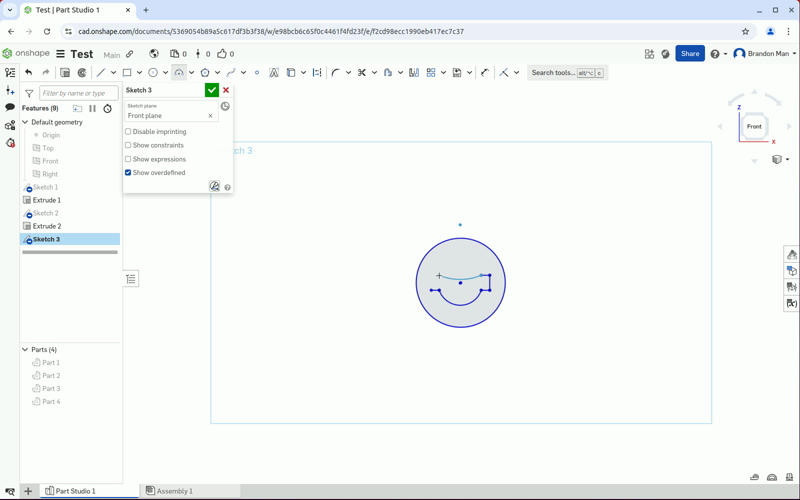
mouse_move(460, 260)
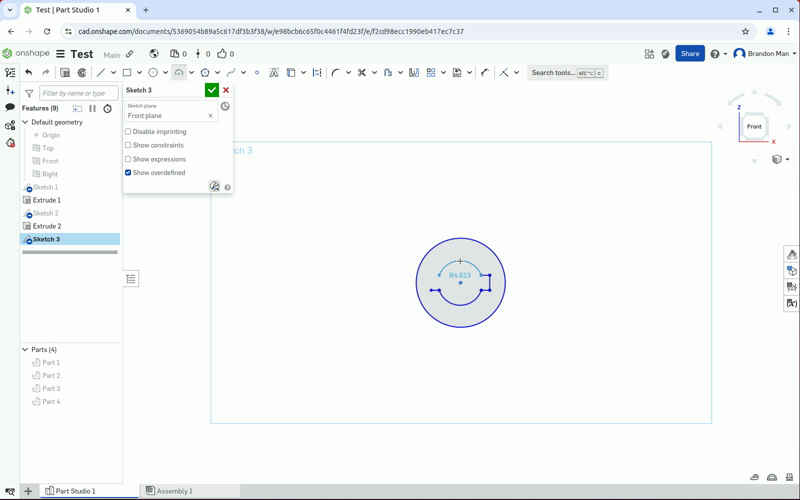
click(460, 260)
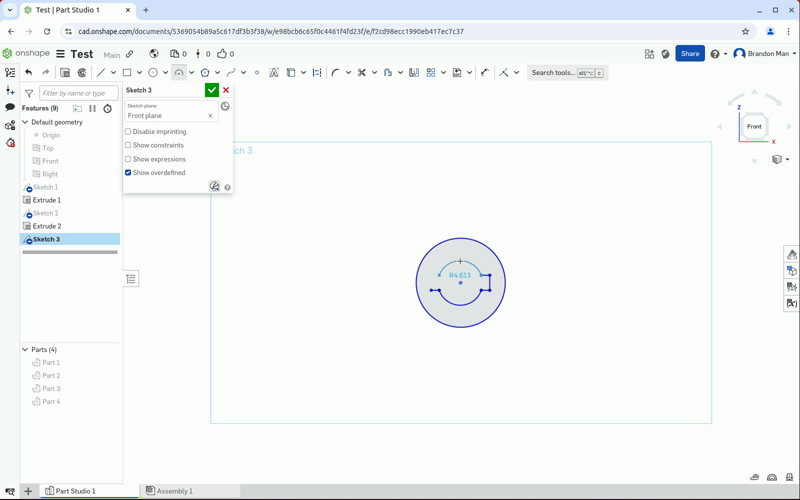
key_up(shift)
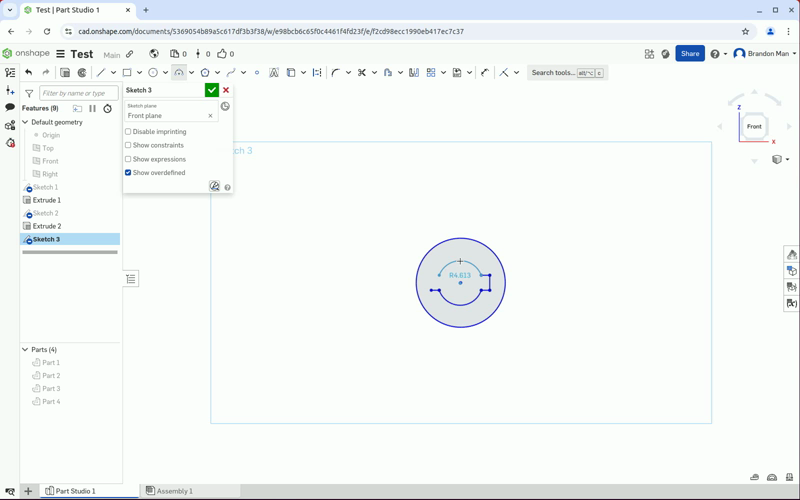
key(esc)
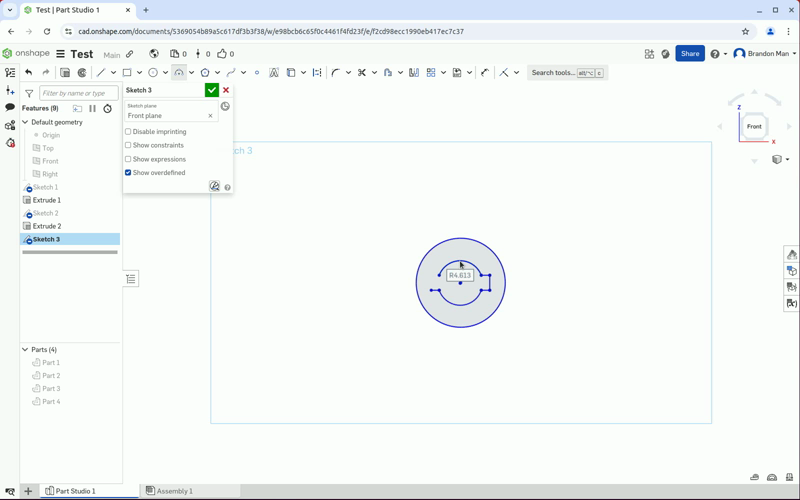
key(l)
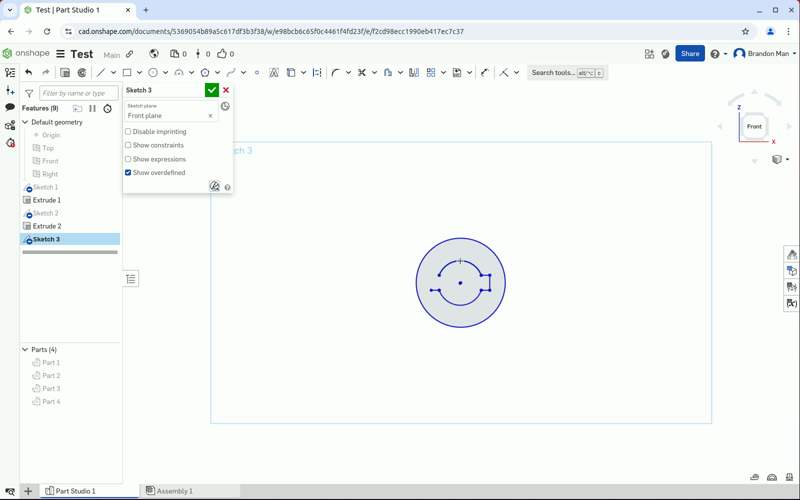
mouse_move(439, 275)
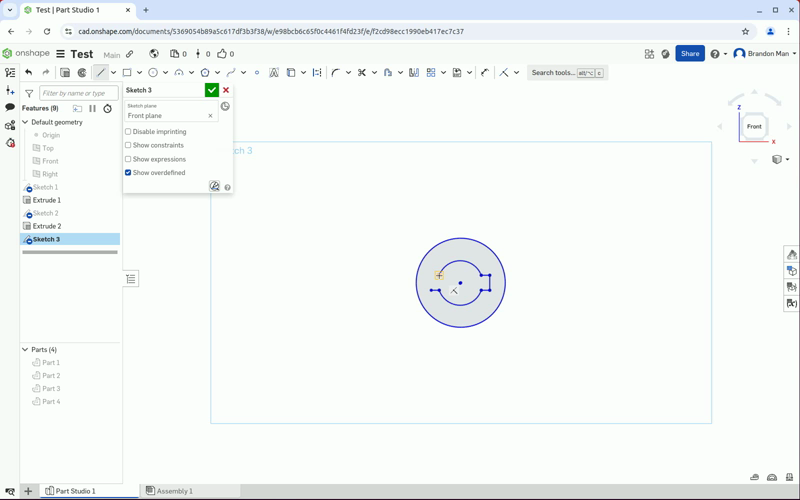
click(439, 275)
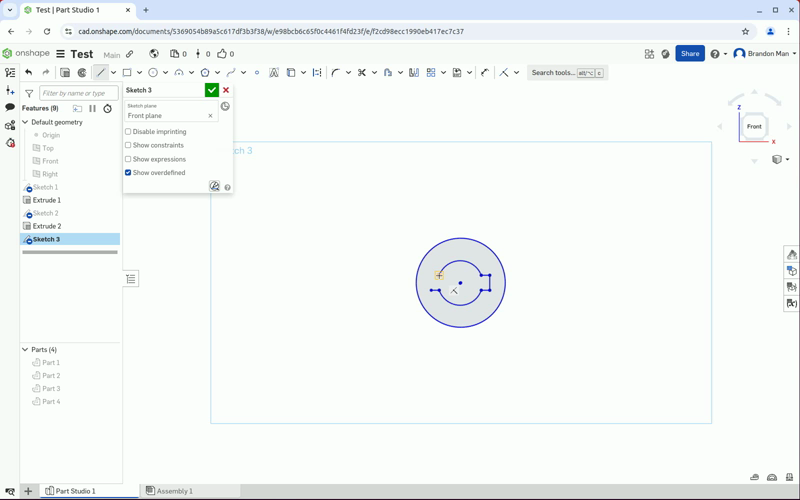
key_down(shift)
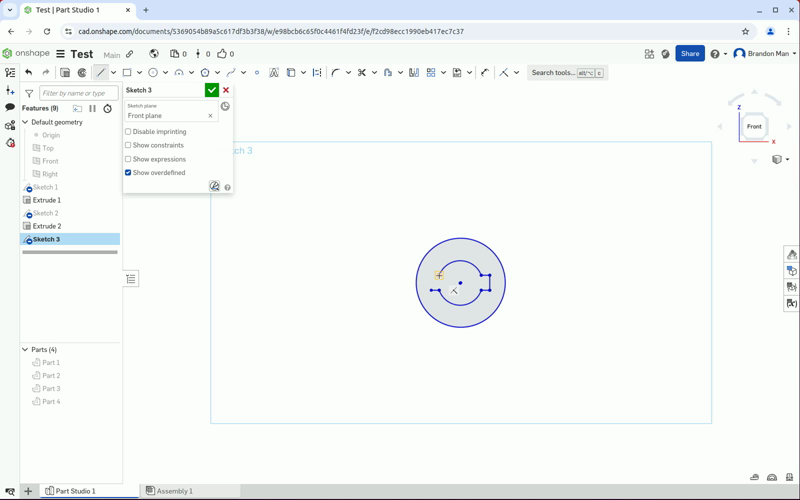
mouse_move(469, 275)
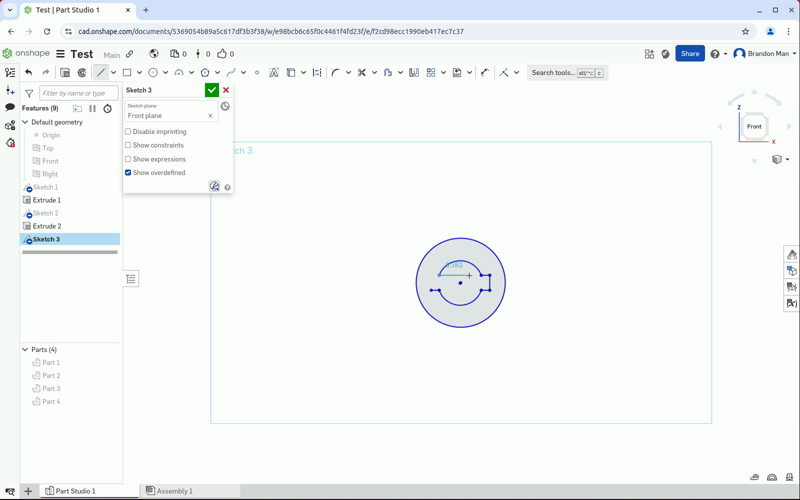
mouse_move(431, 275)
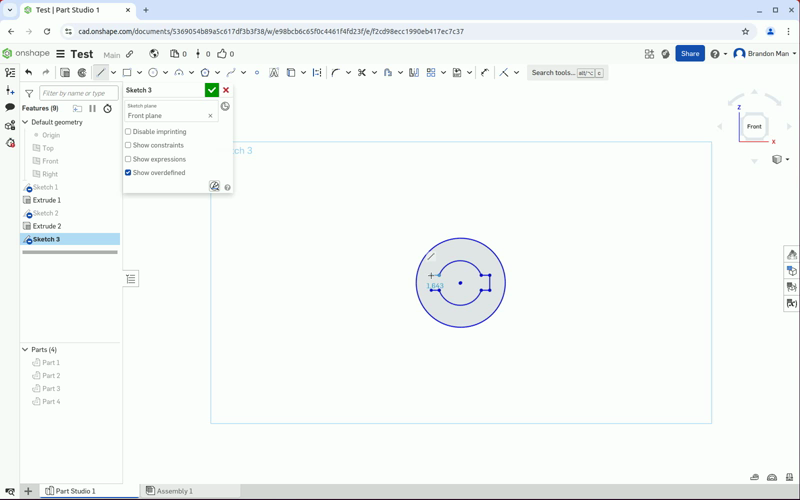
click(431, 275)
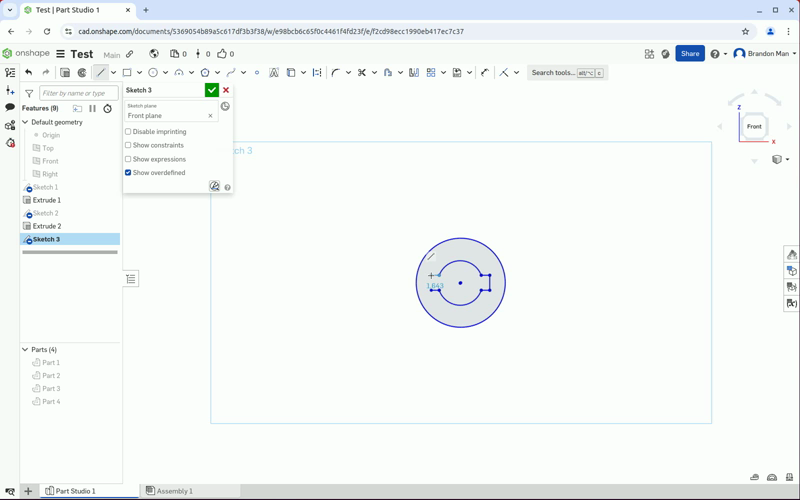
key_up(shift)
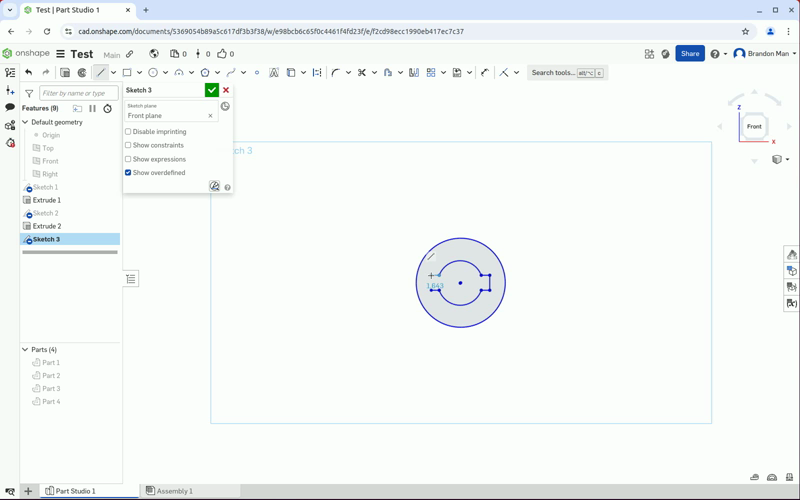
mouse_move(461, 275)
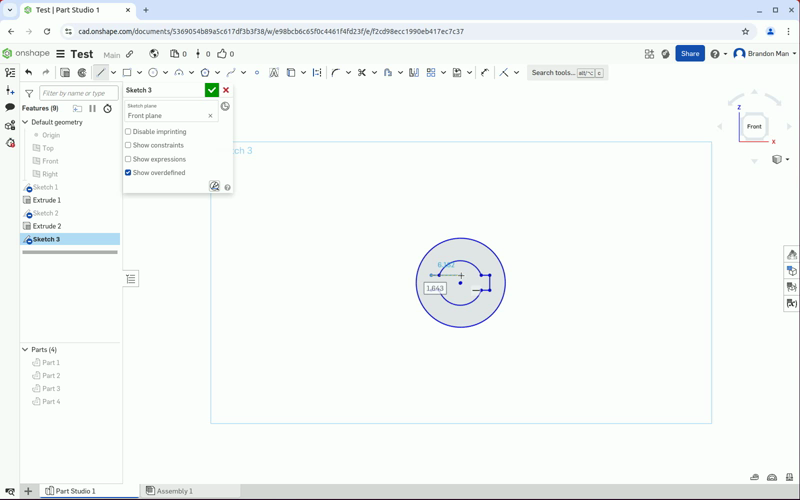
key_down(shift)
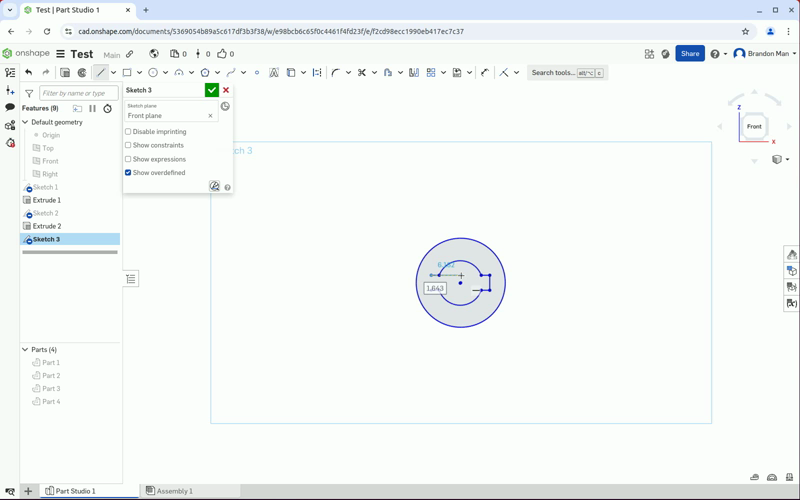
mouse_move(431, 290)
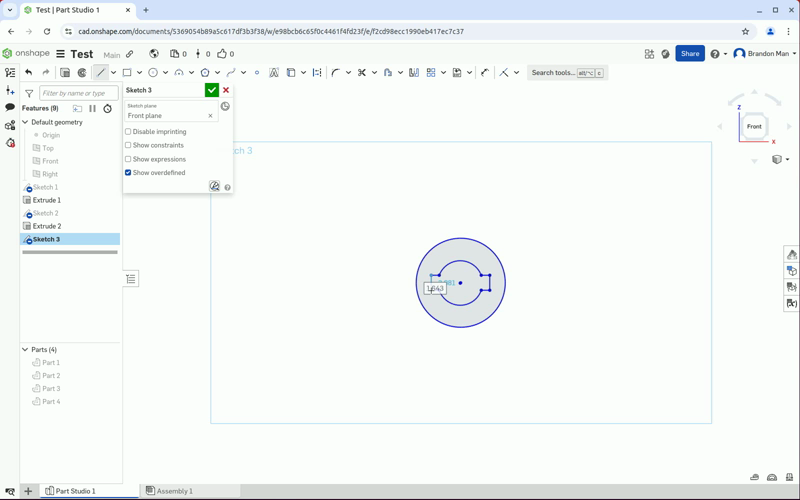
key_up(shift)
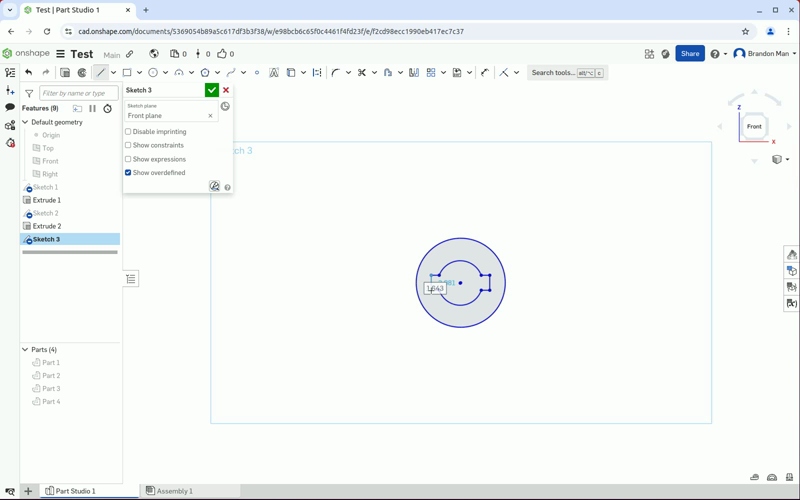
click(431, 290)
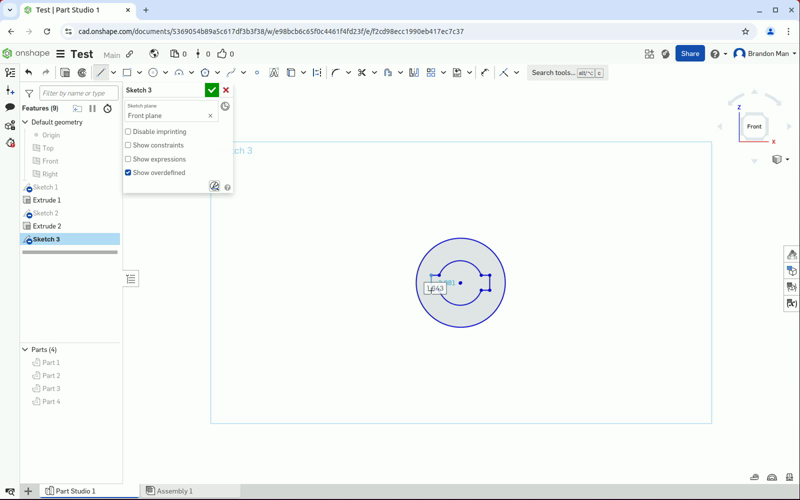
key(esc)
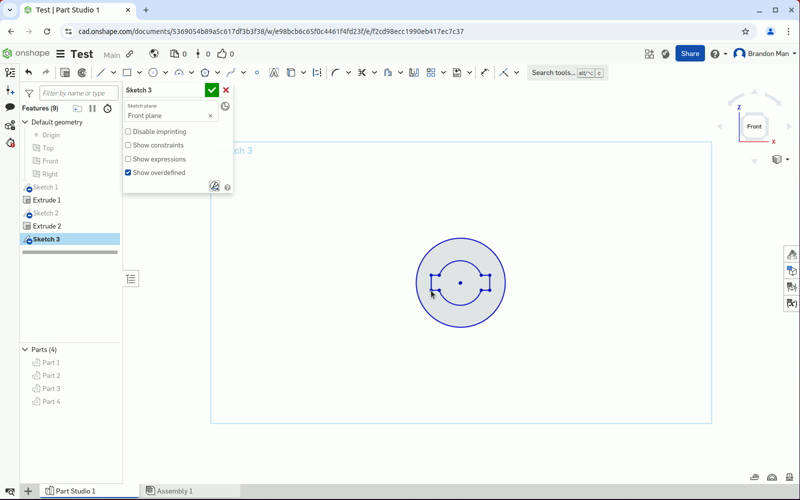
mouse_move(428, 266)
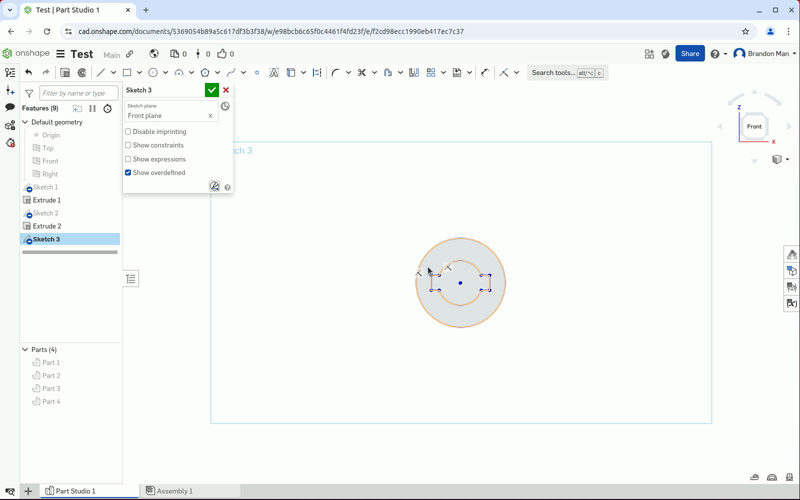
click(428, 266)
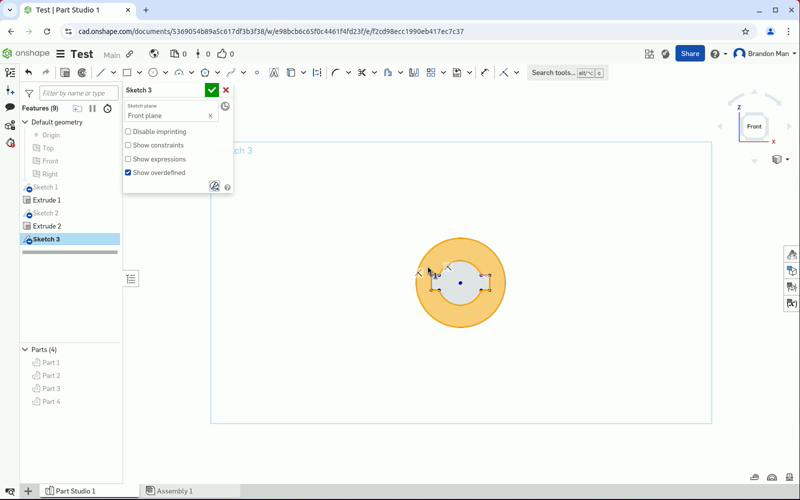
mouse_move(73, 352)
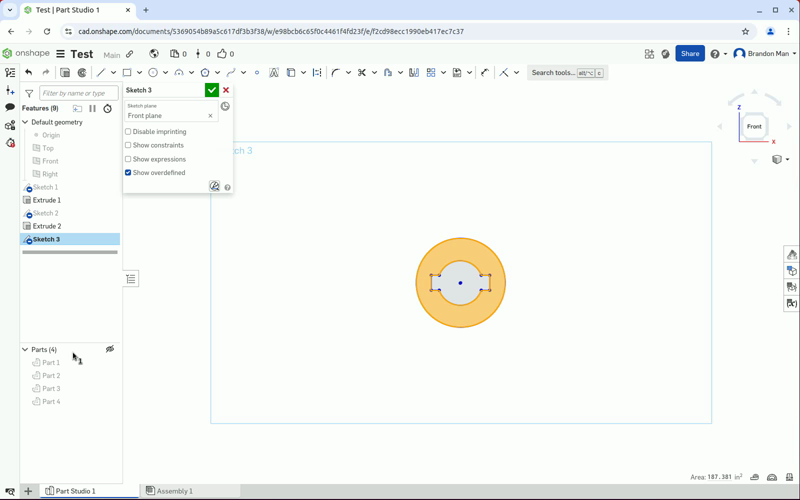
key(shift+y)
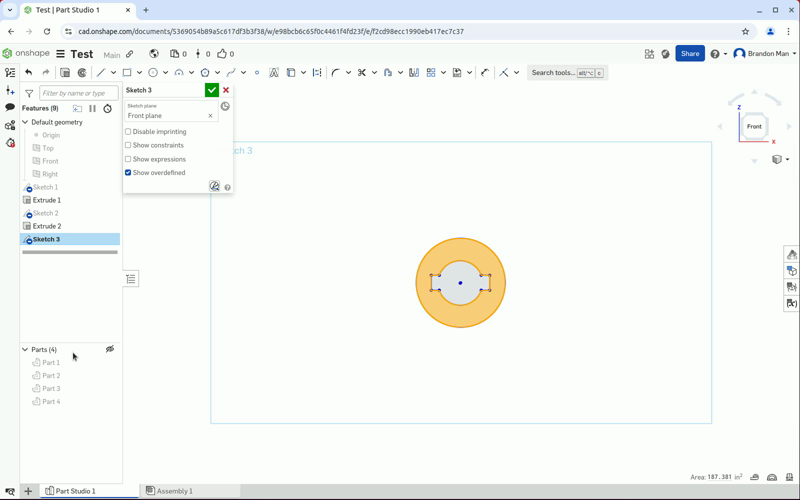
key(shift+e)
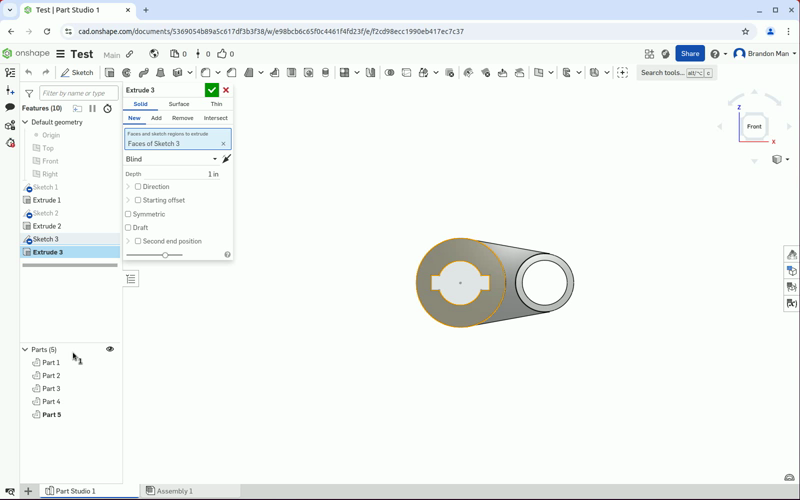
mouse_move(143, 106)
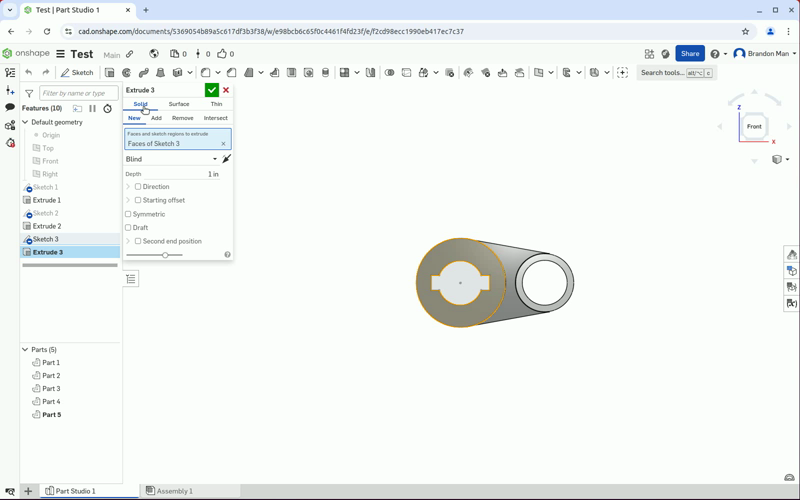
click(143, 106)
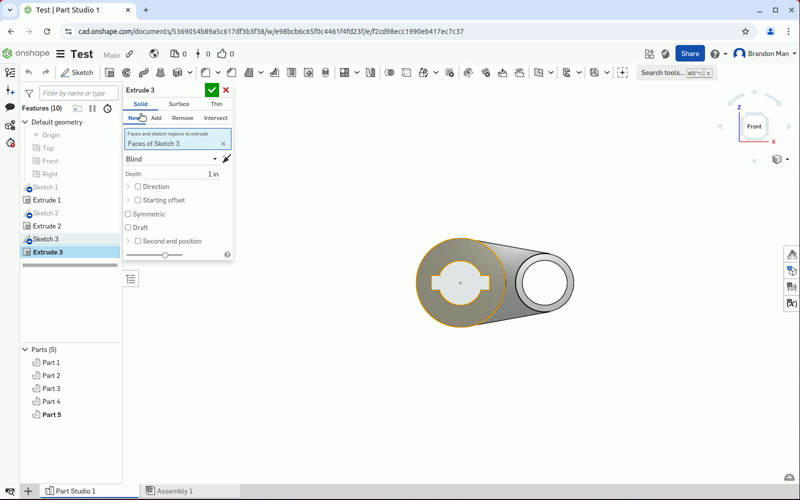
mouse_move(137, 120)
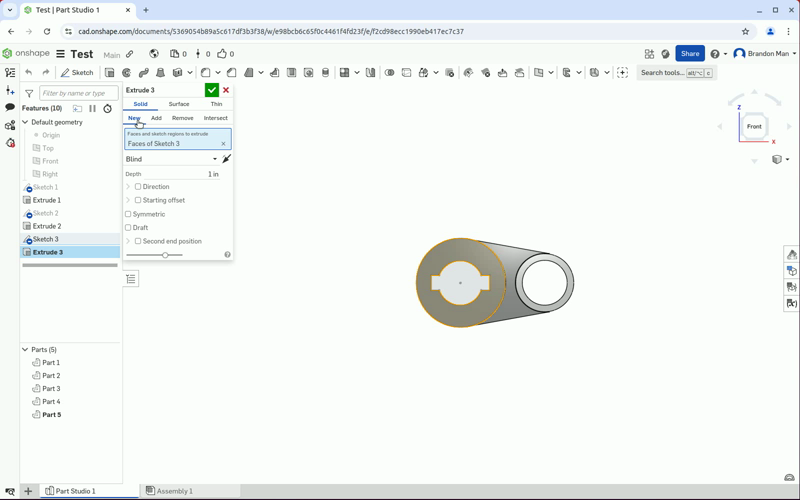
click(137, 120)
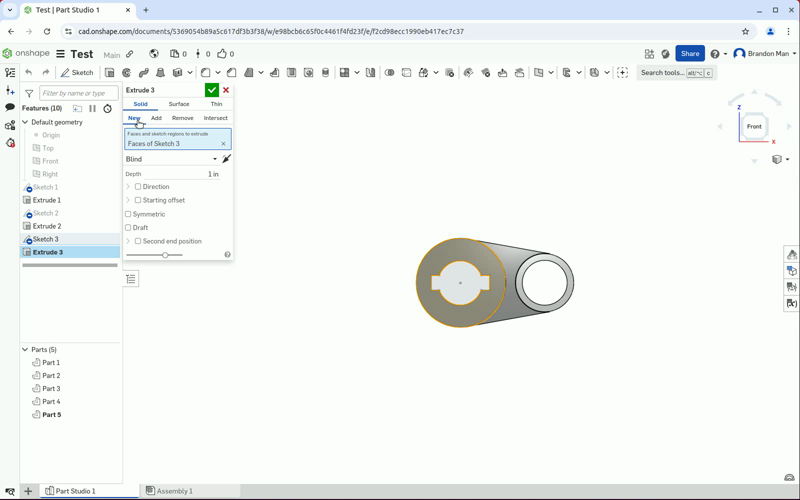
key(tab, 4)
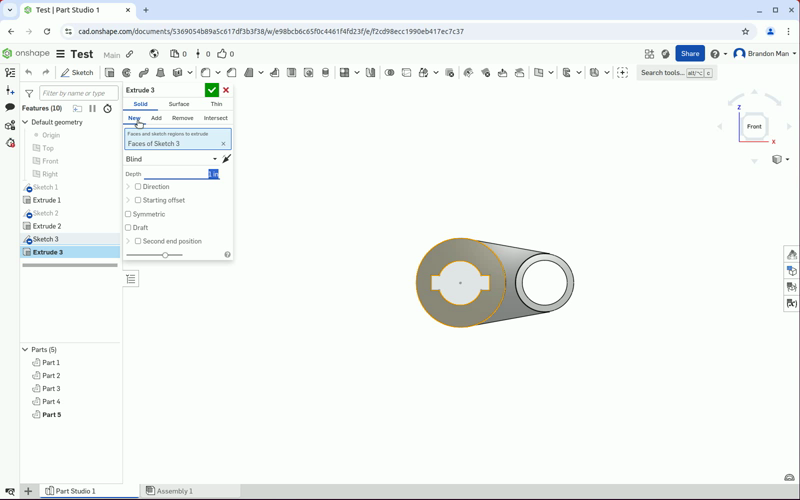
text(7.943)
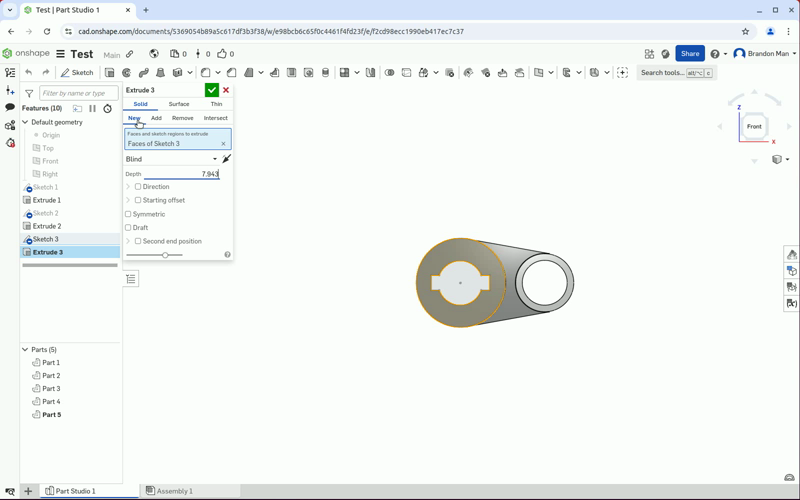
key(enter)
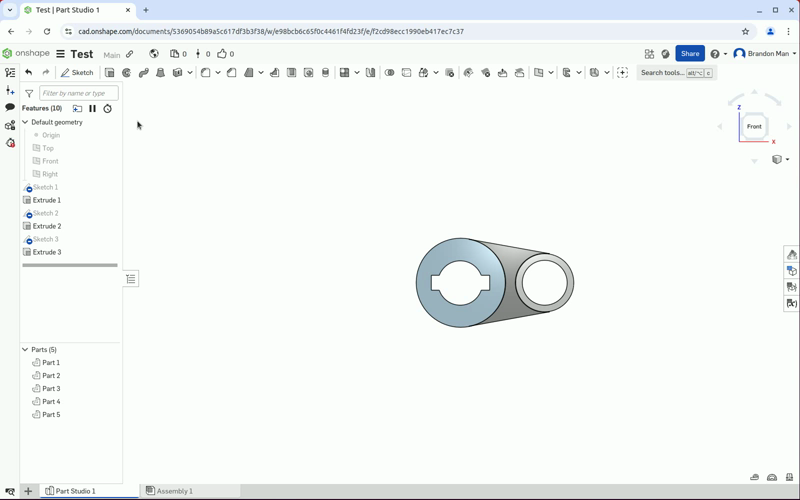
key(shift+h)
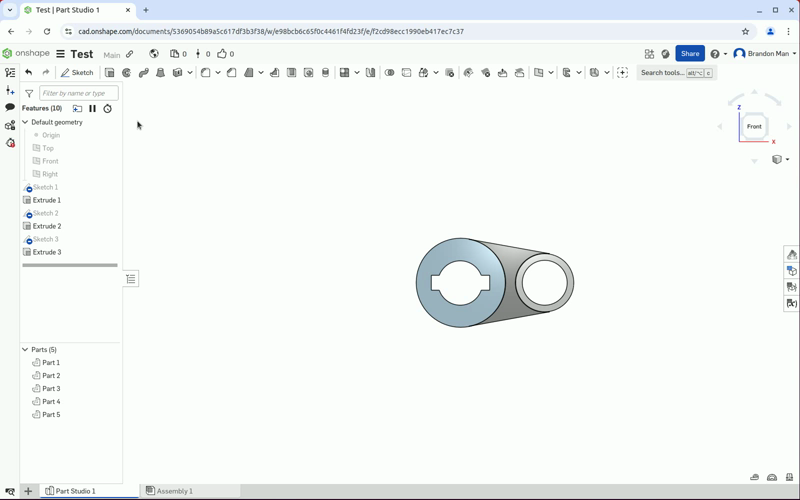
key(shift+h)
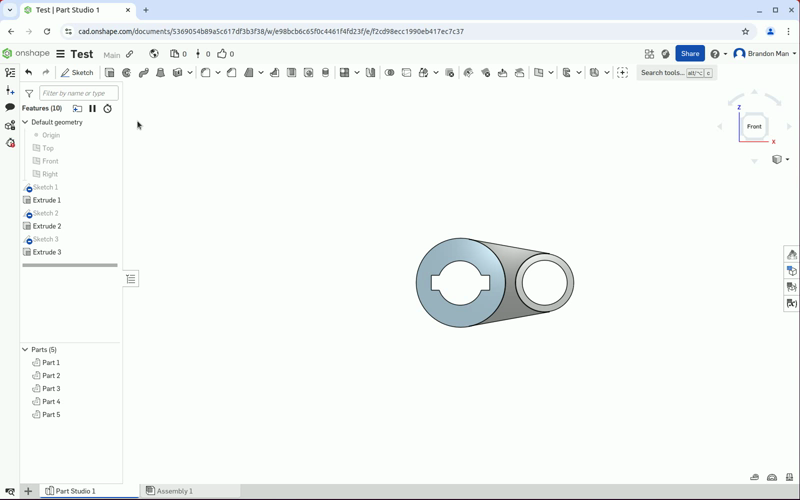
mouse_move(73, 189)
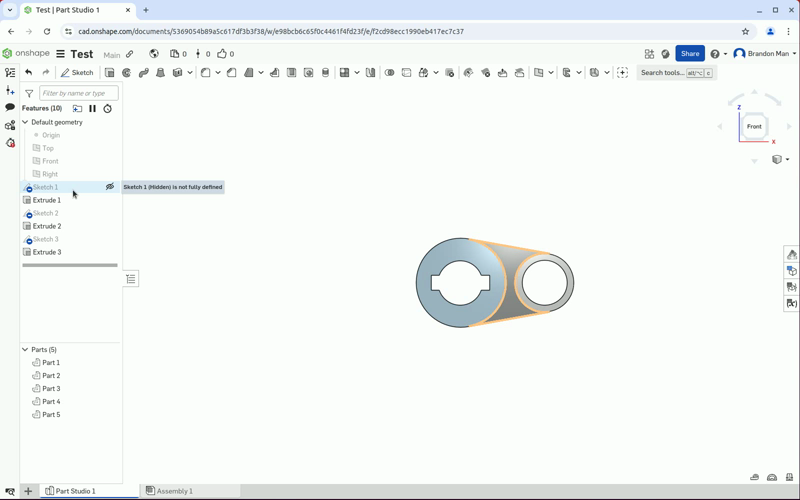
click(73, 189)
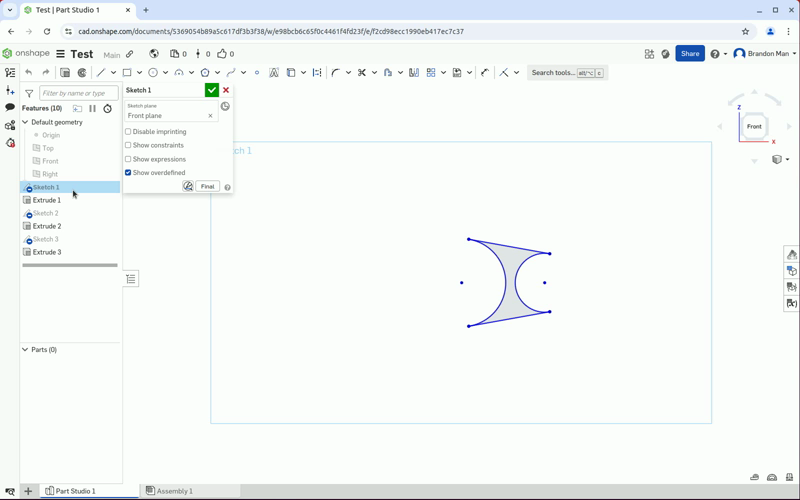
mouse_move(229, 92)
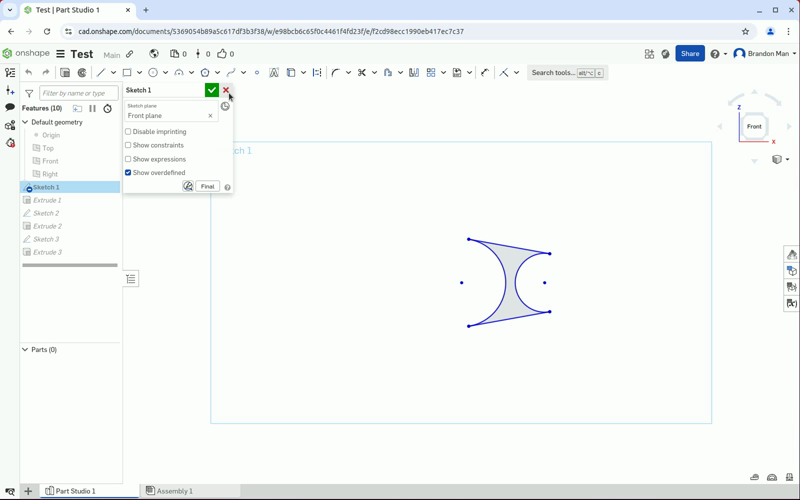
click(229, 92)
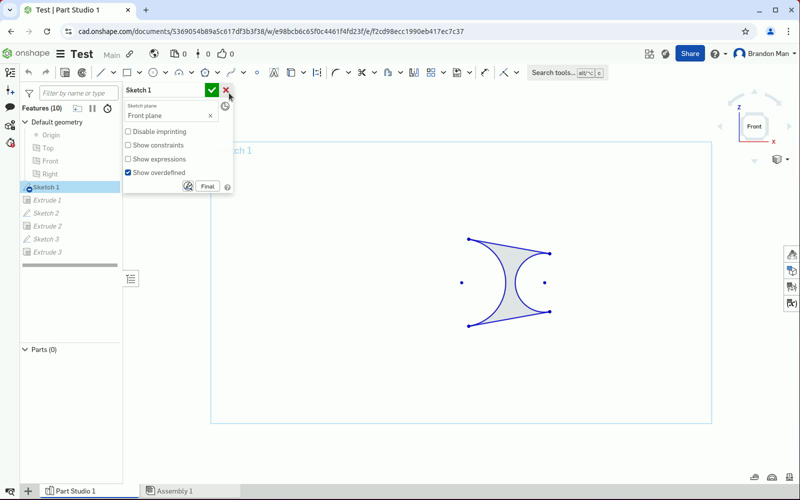
key(shift+s)
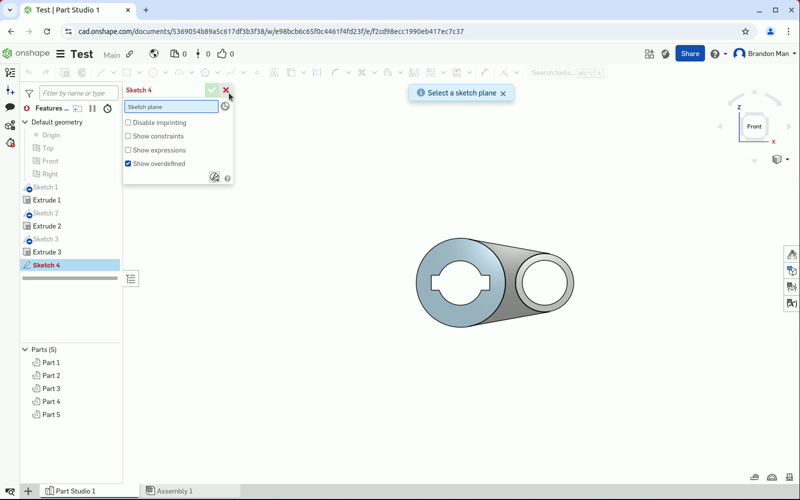
mouse_move(73, 163)
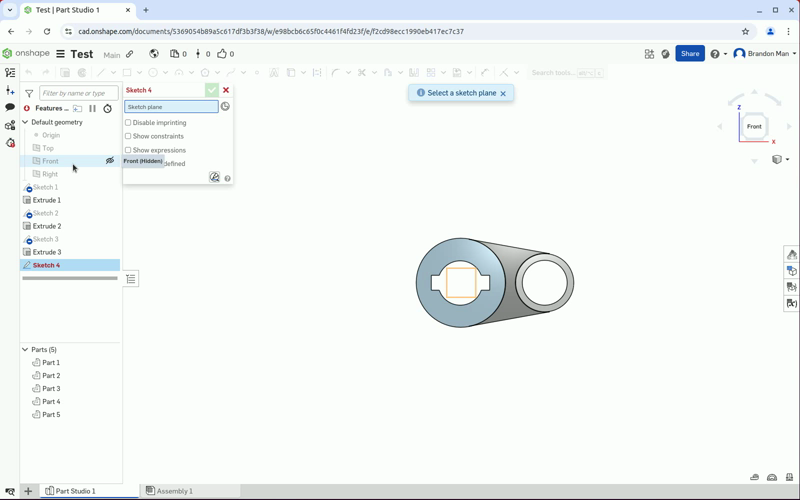
click(73, 163)
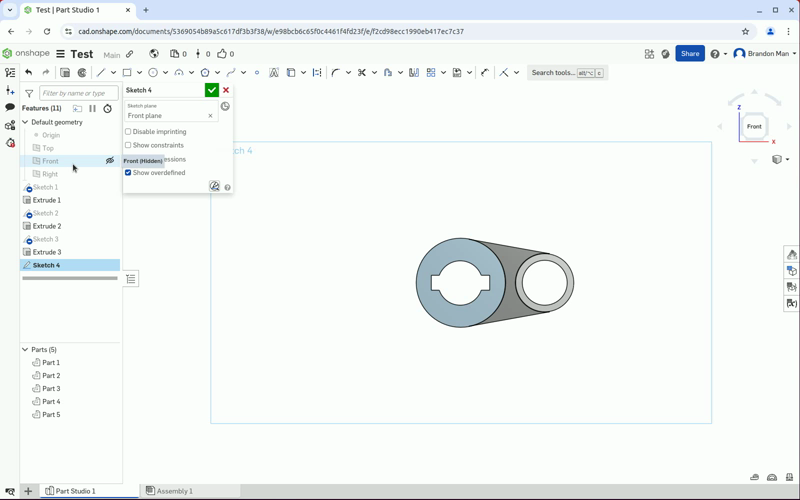
mouse_move(73, 352)
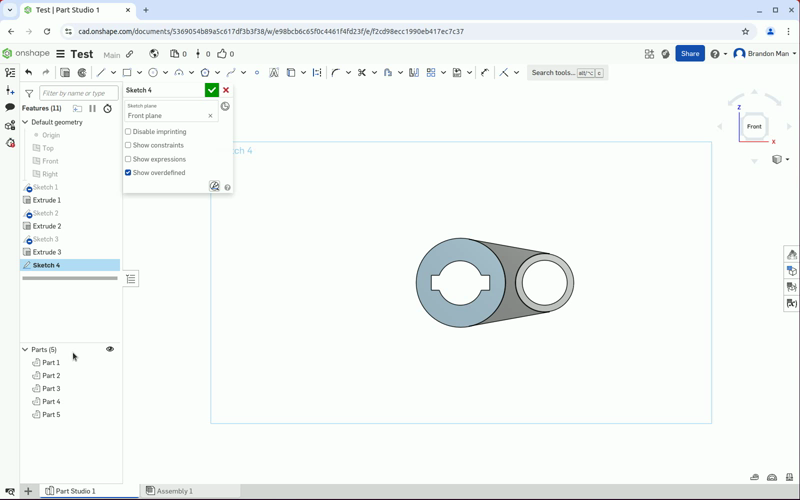
key(y)
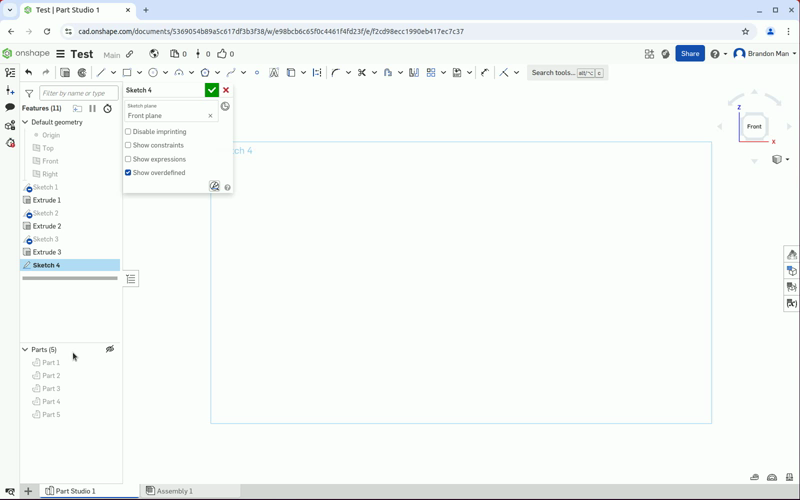
key(l)
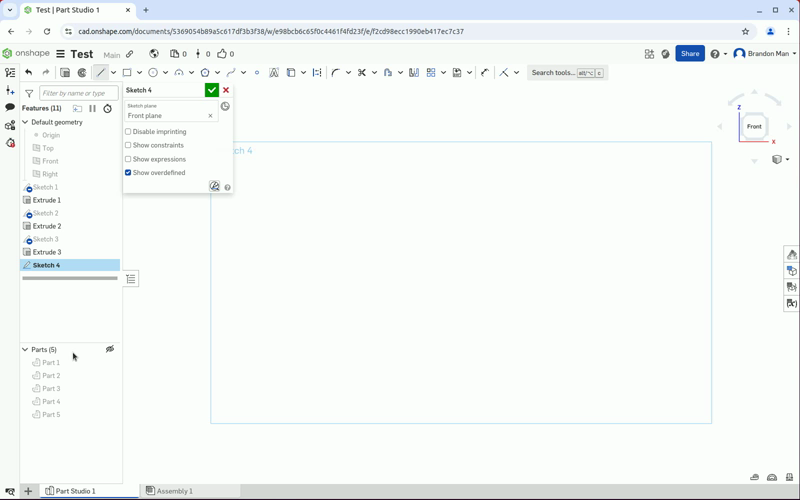
key_down(shift)
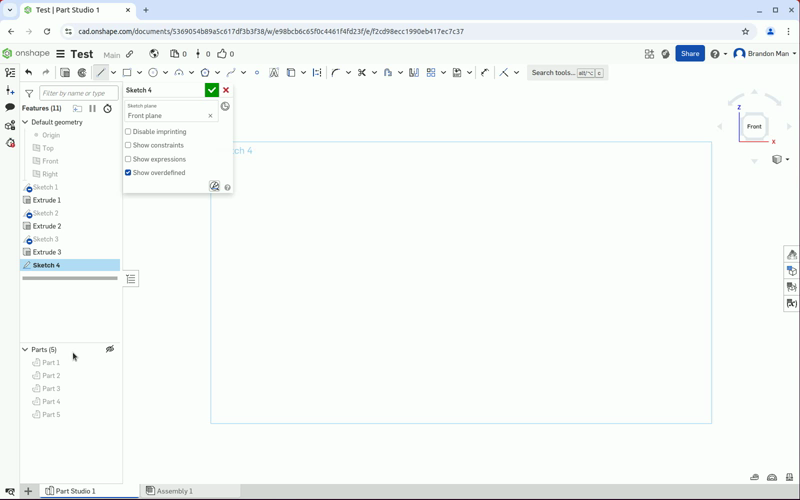
mouse_move(431, 290)
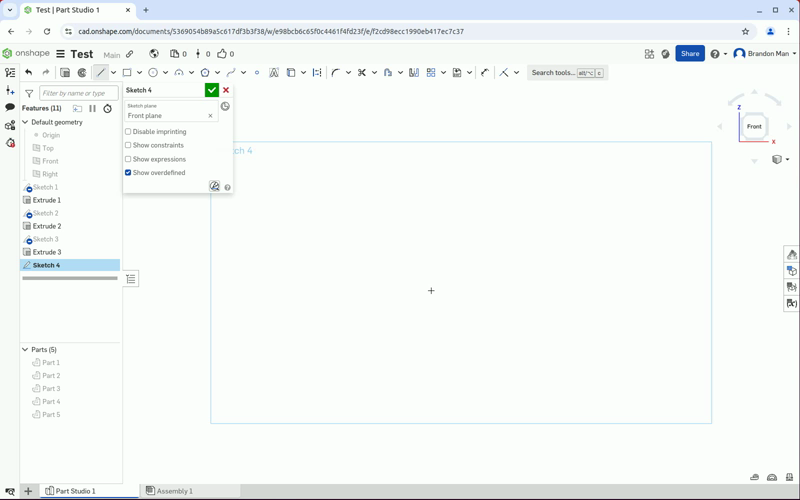
click(431, 290)
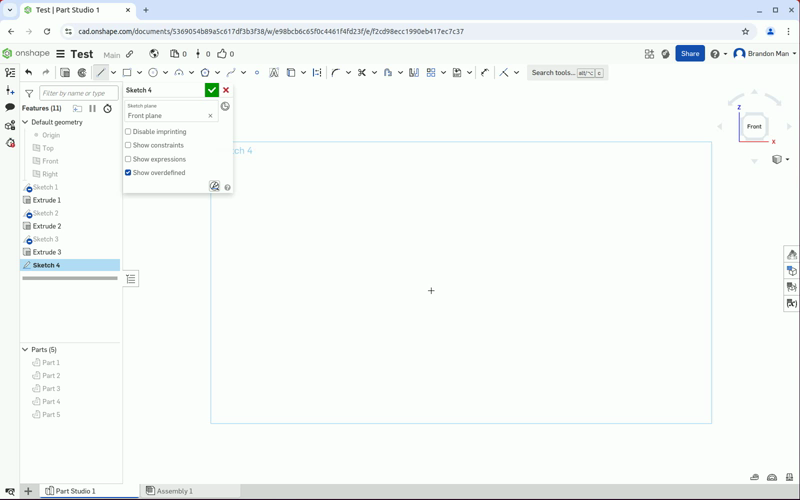
key_up(shift)
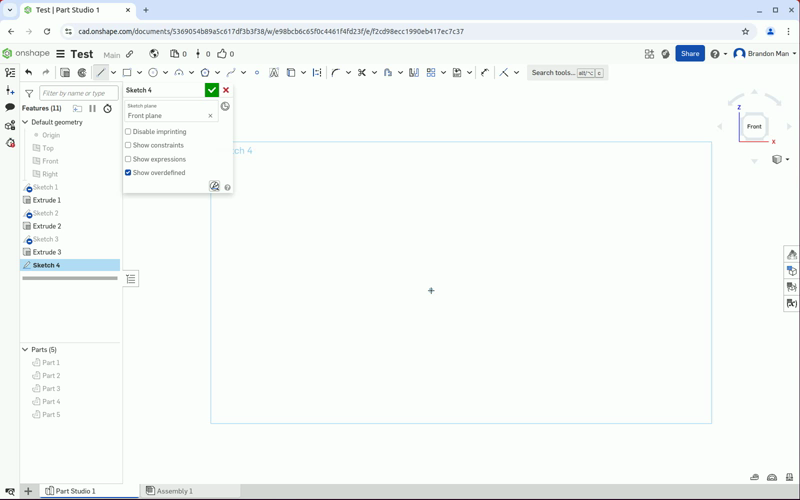
key_down(shift)
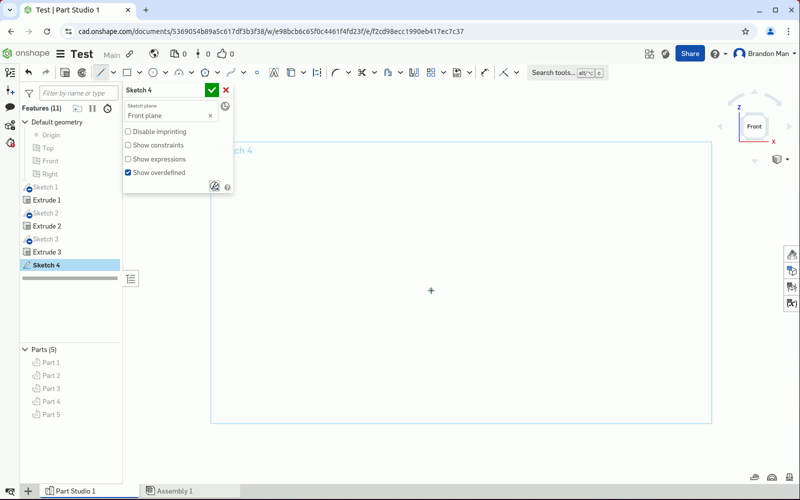
mouse_move(461, 290)
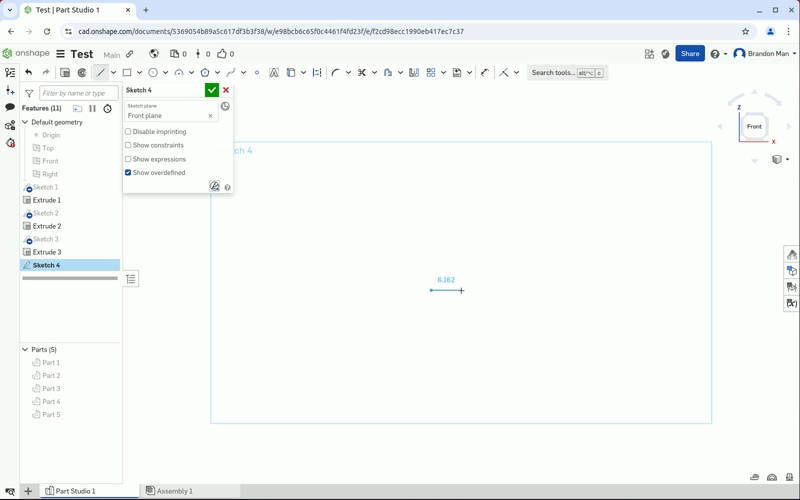
mouse_move(440, 290)
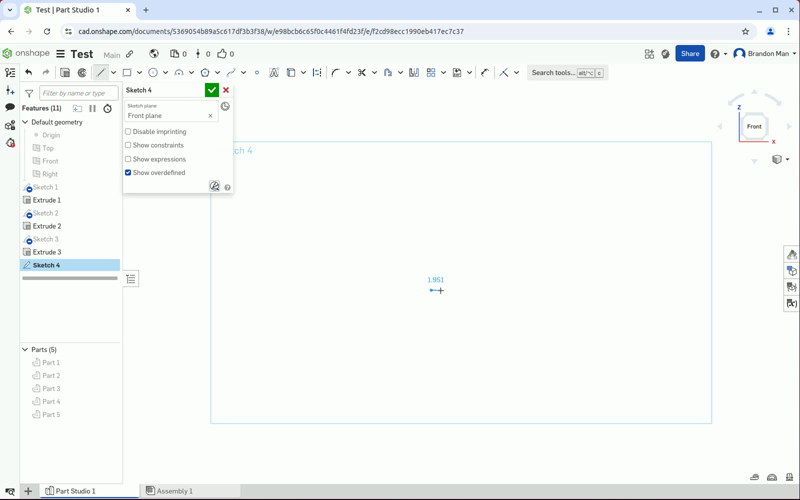
click(440, 290)
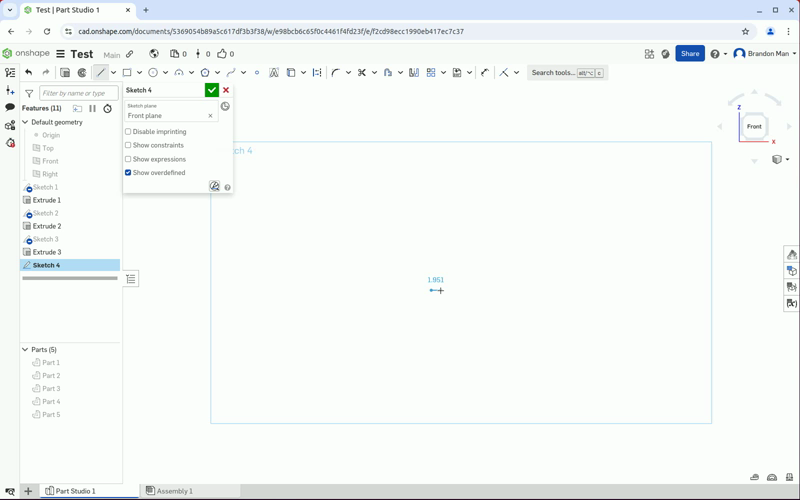
key_up(shift)
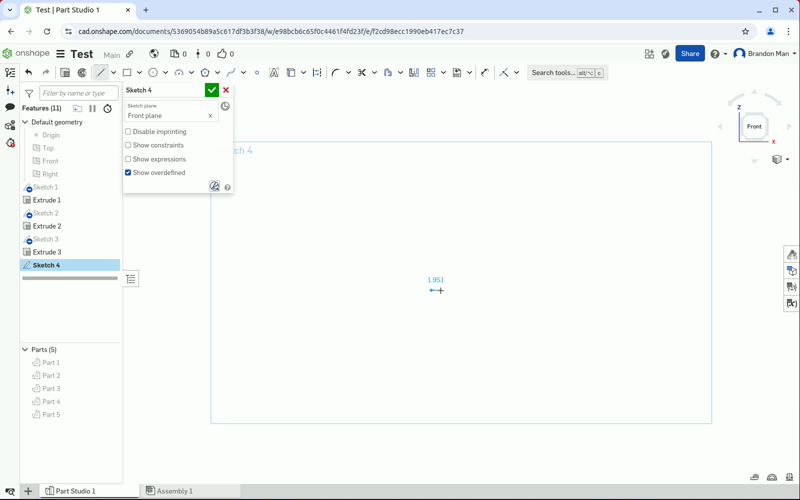
key(esc)
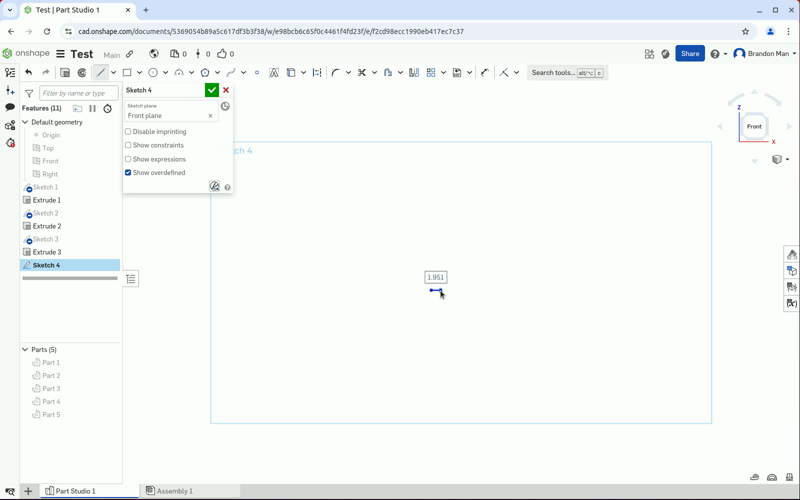
key(a)
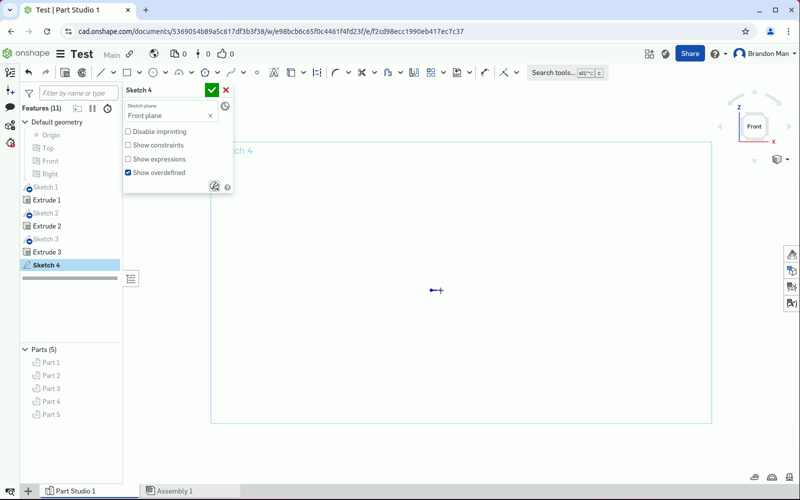
mouse_move(440, 290)
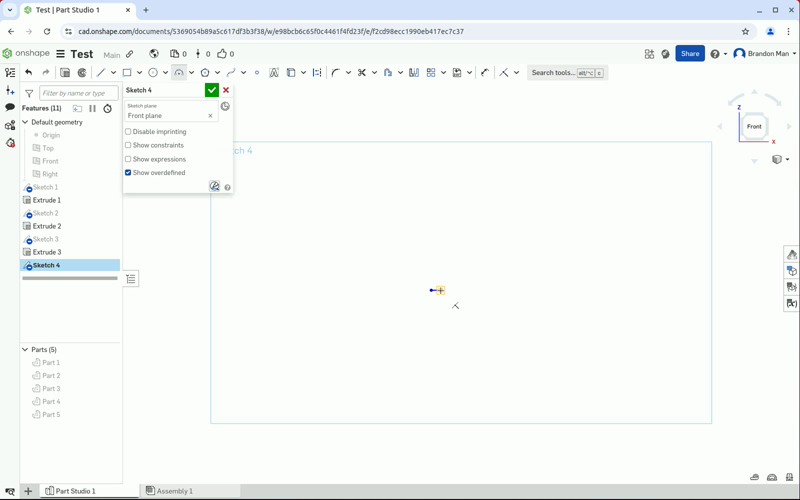
click(440, 290)
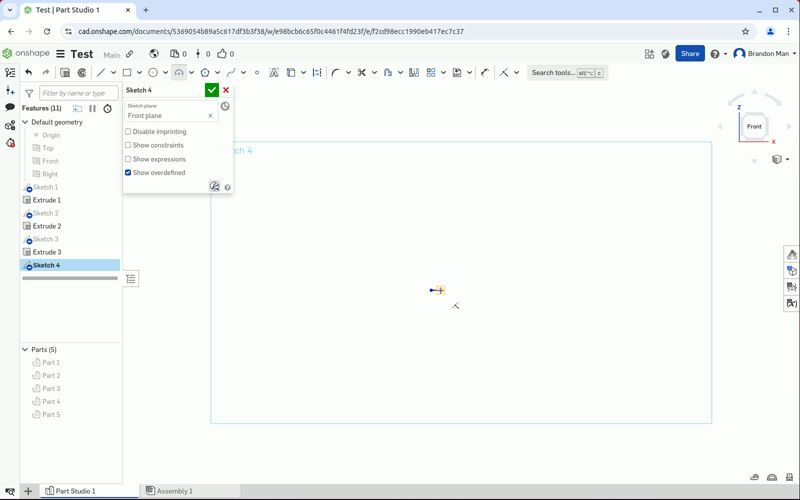
key_down(shift)
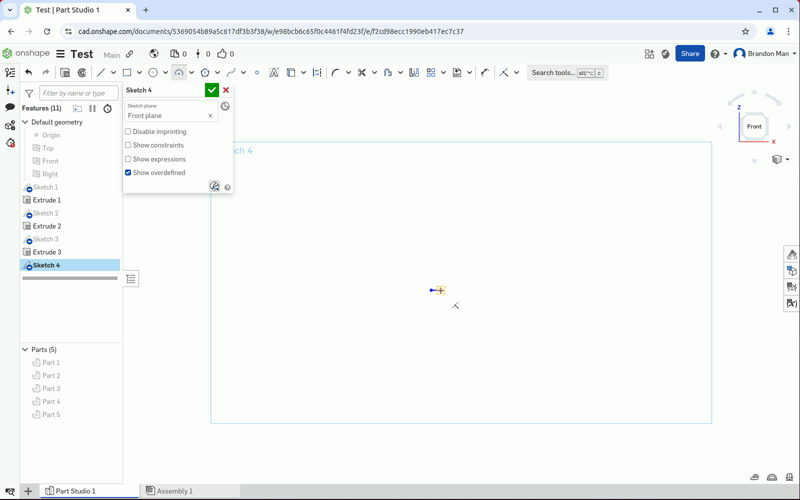
mouse_move(440, 273)
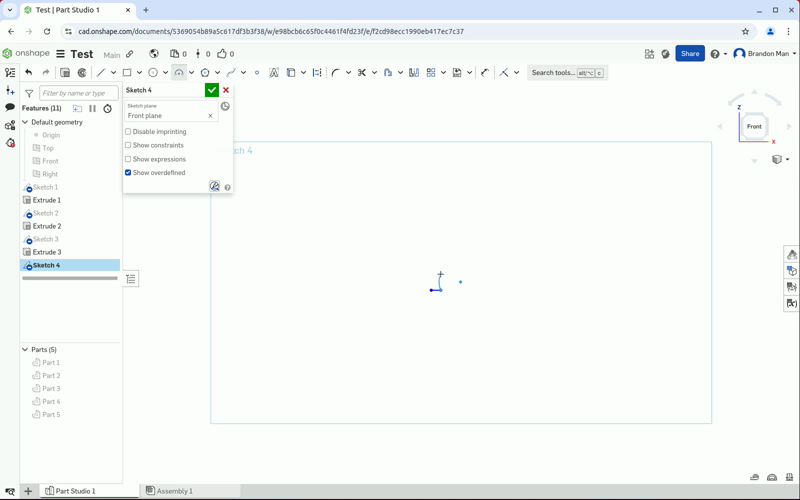
click(440, 273)
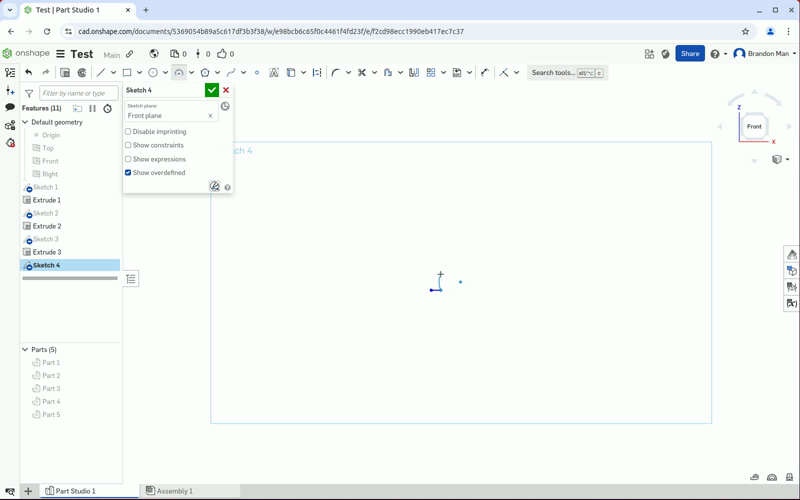
mouse_move(439, 281)
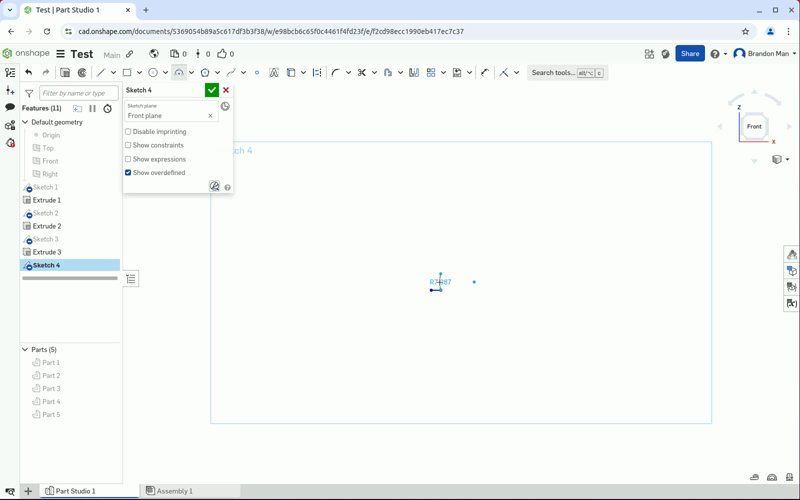
click(439, 281)
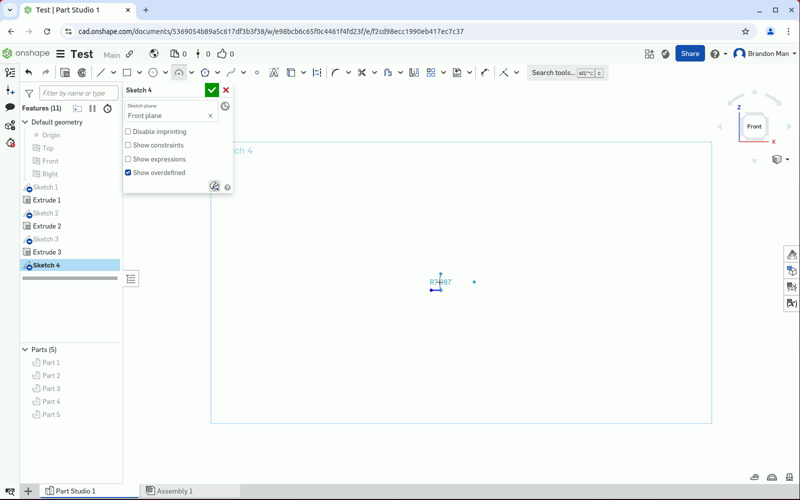
key_up(shift)
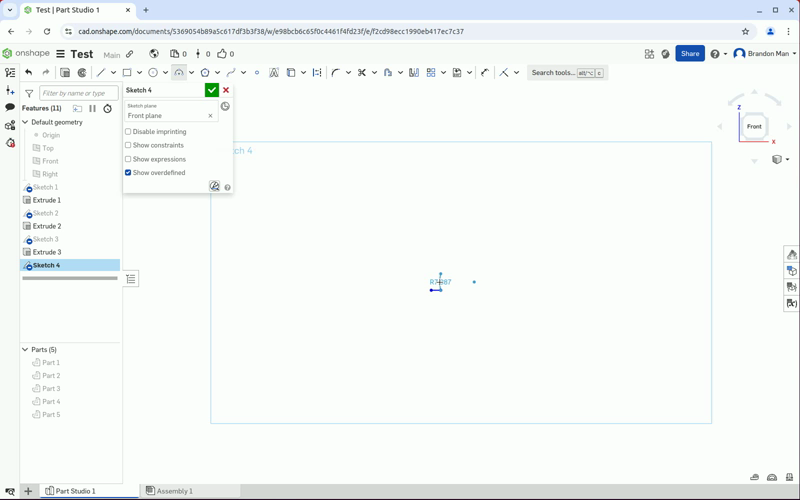
key(esc)
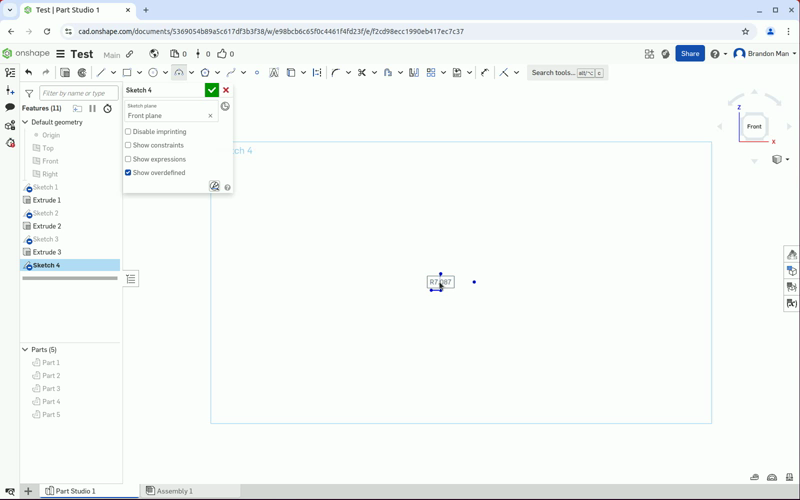
key(l)
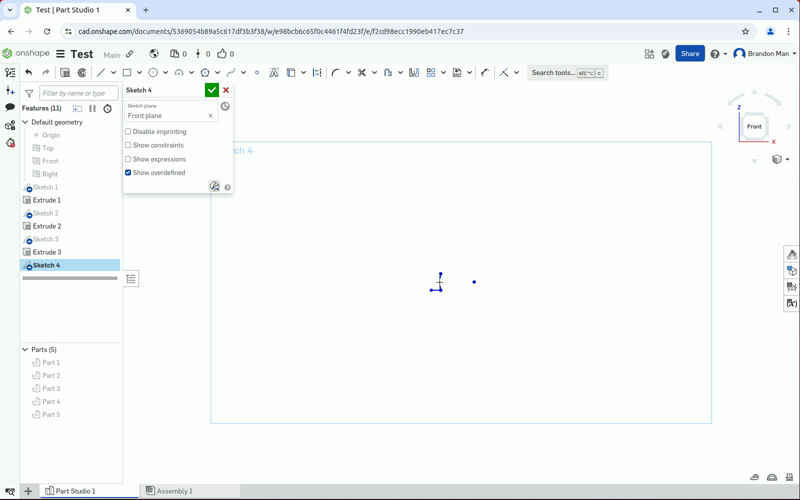
mouse_move(440, 273)
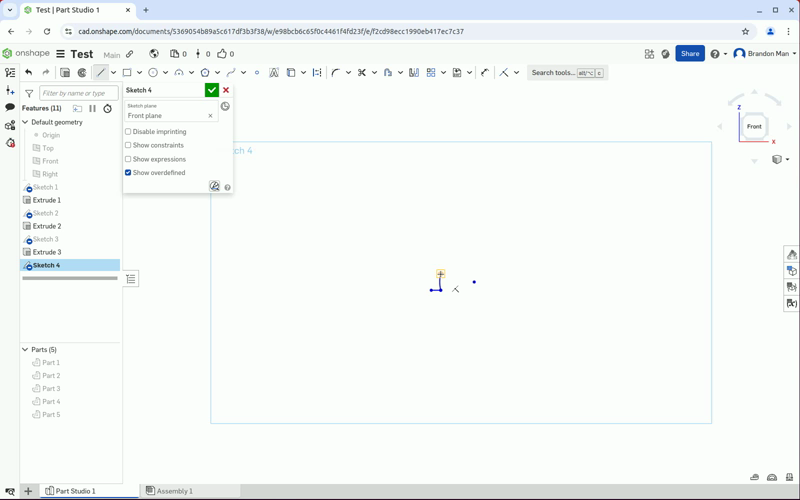
click(440, 273)
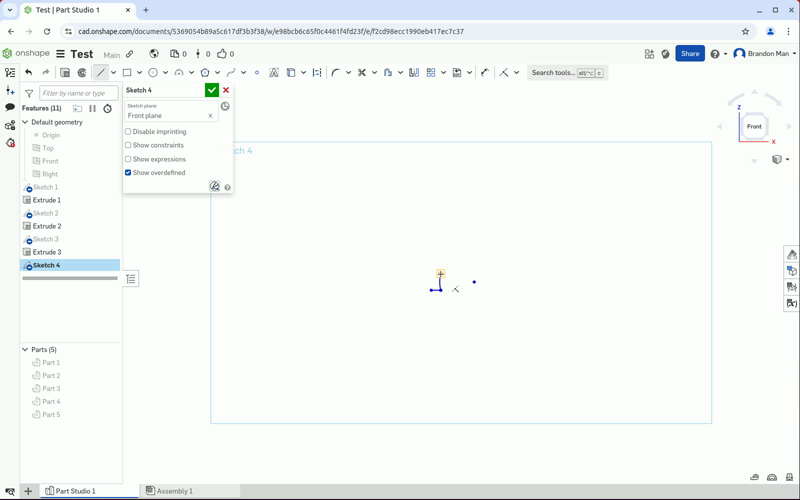
key_down(shift)
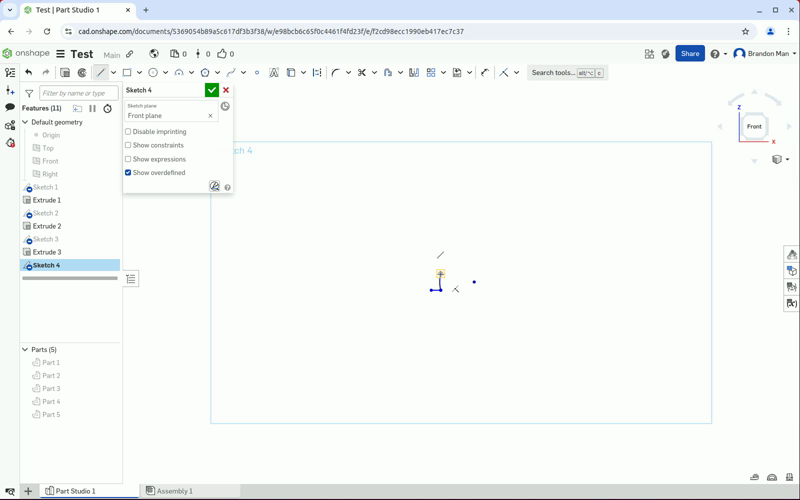
mouse_move(470, 273)
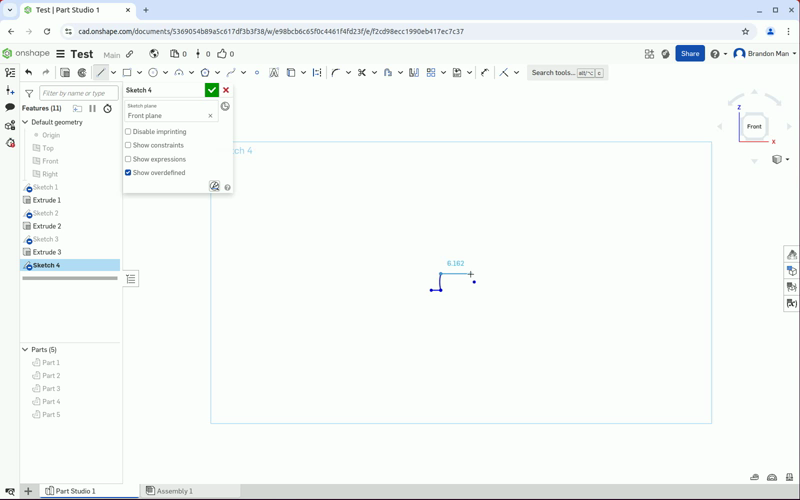
mouse_move(431, 273)
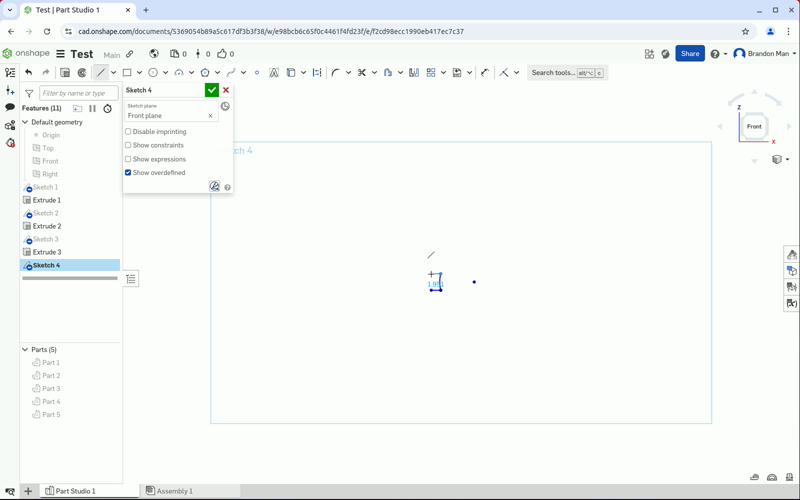
click(431, 273)
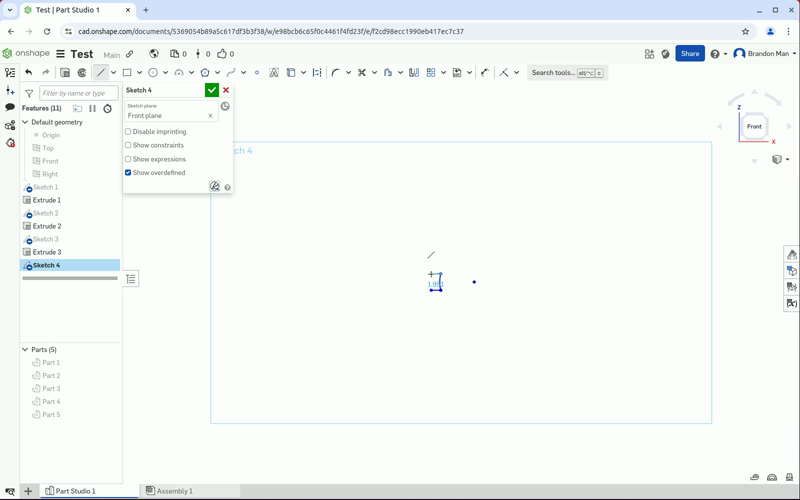
key_up(shift)
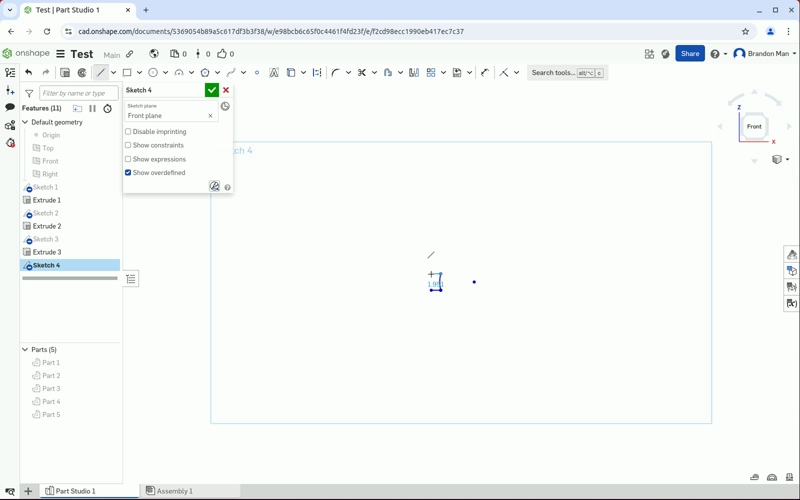
mouse_move(461, 273)
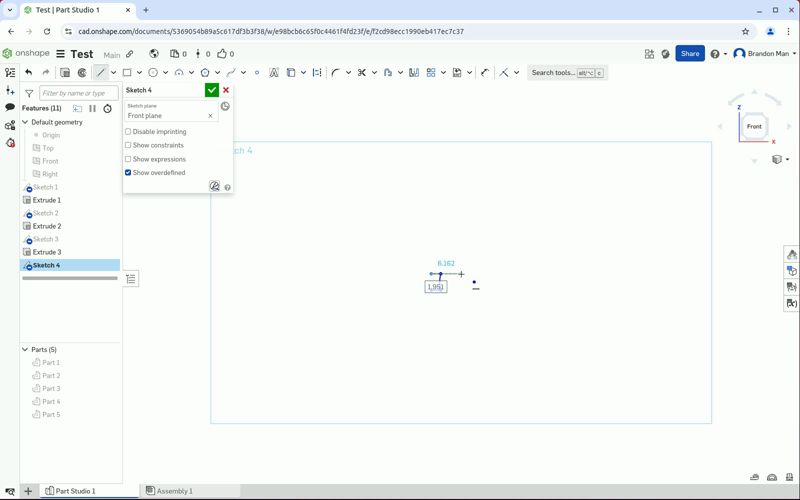
key_down(shift)
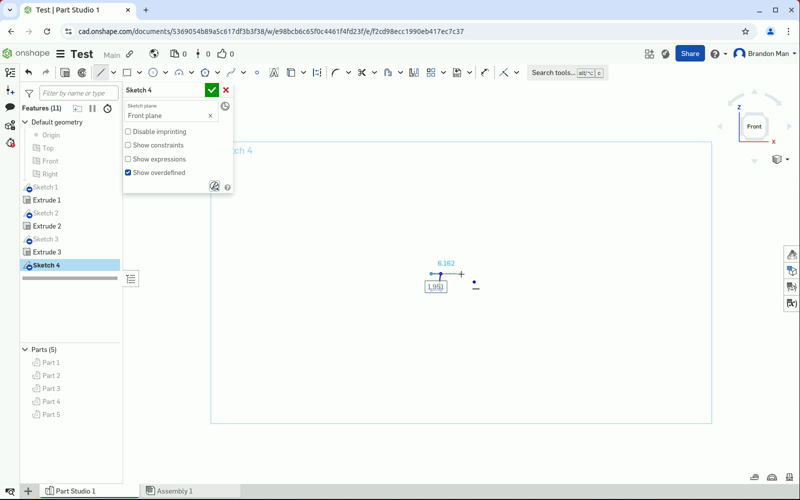
mouse_move(431, 290)
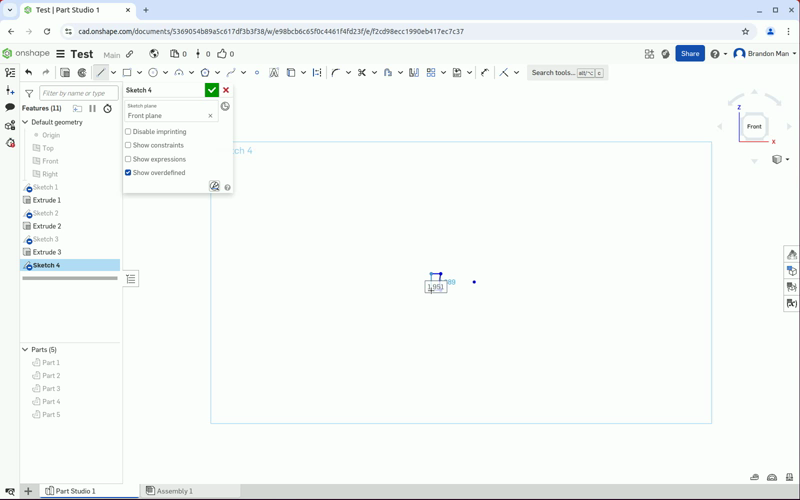
key_up(shift)
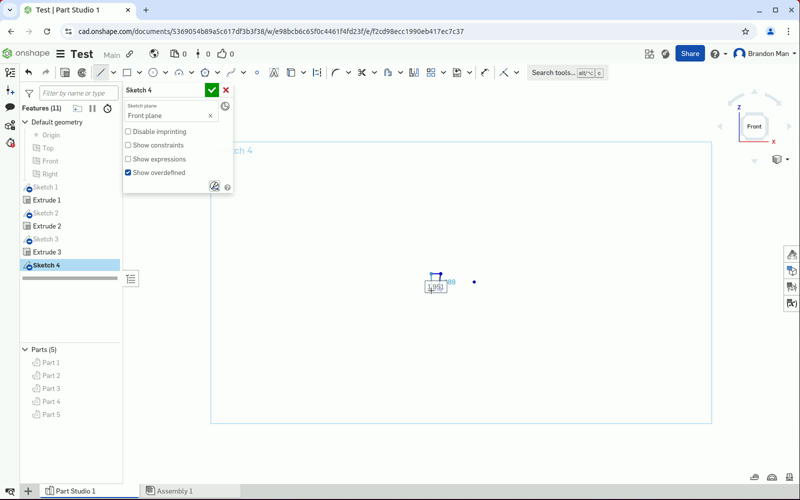
click(431, 290)
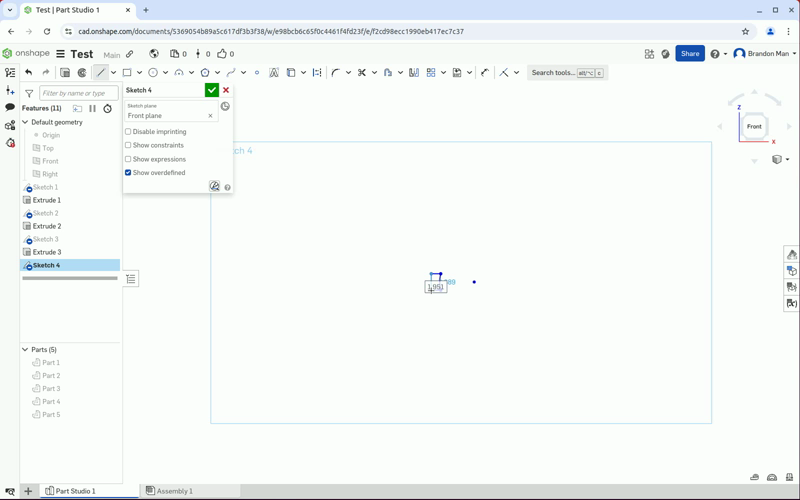
key(esc)
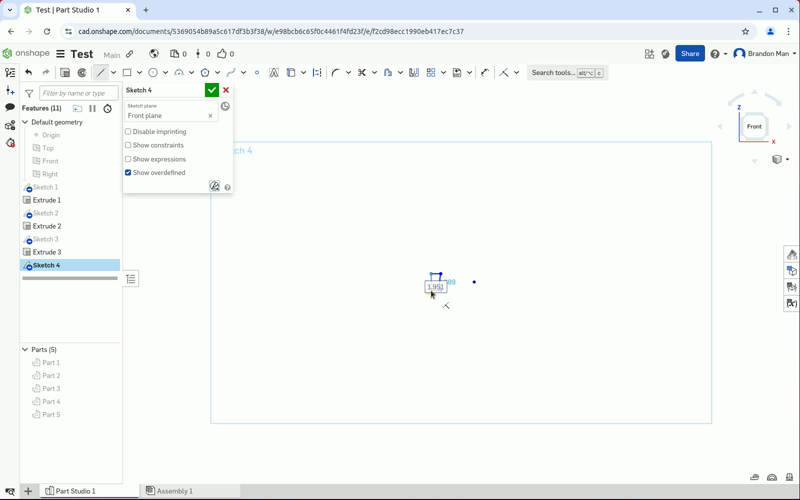
mouse_move(434, 274)
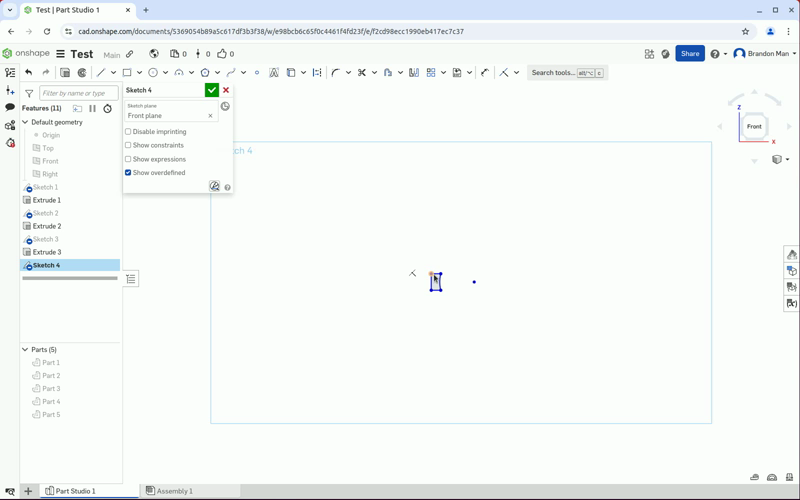
scroll(6)
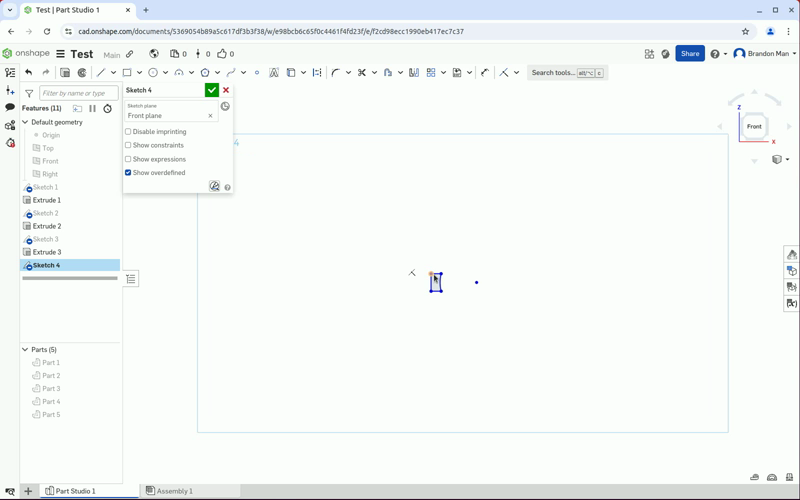
scroll(6)
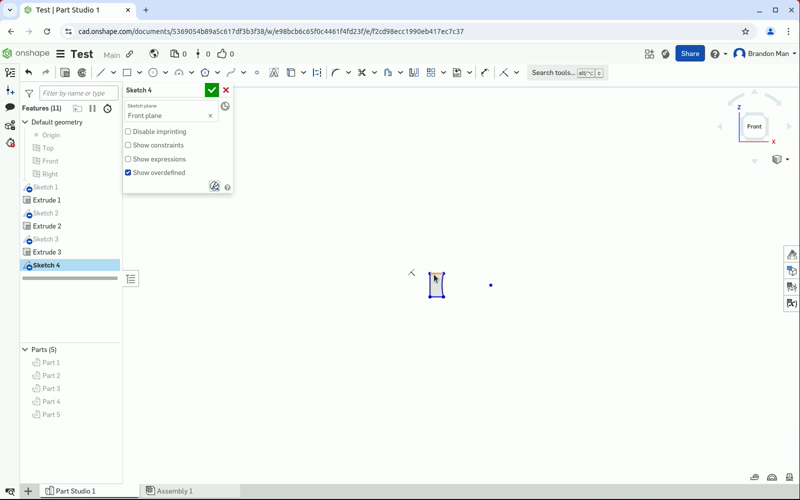
scroll(6)
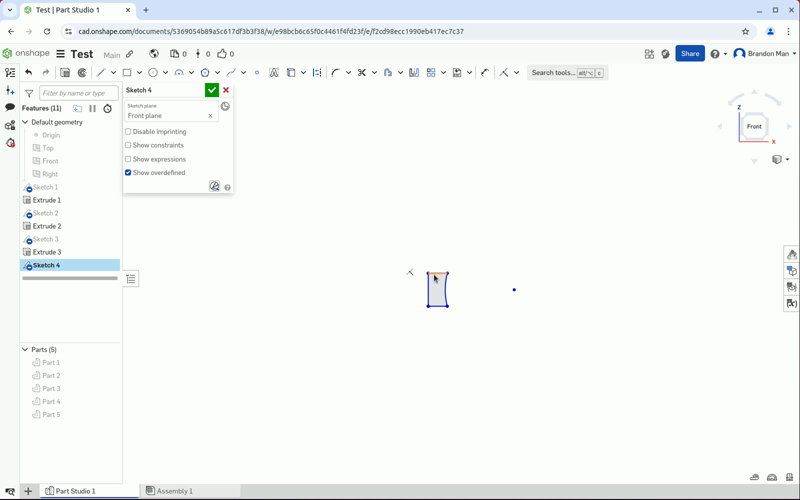
scroll(6)
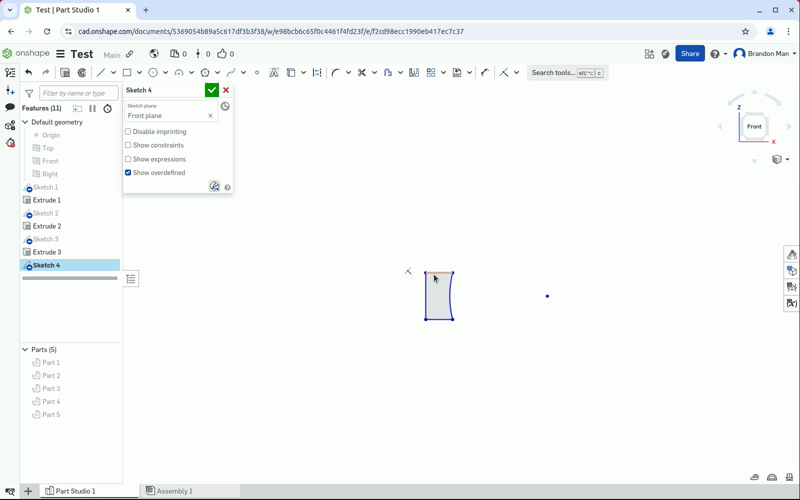
scroll(6)
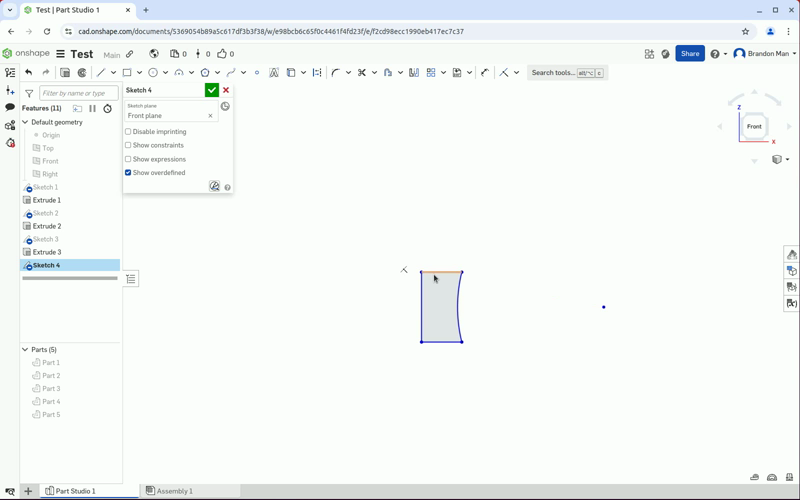
scroll(6)
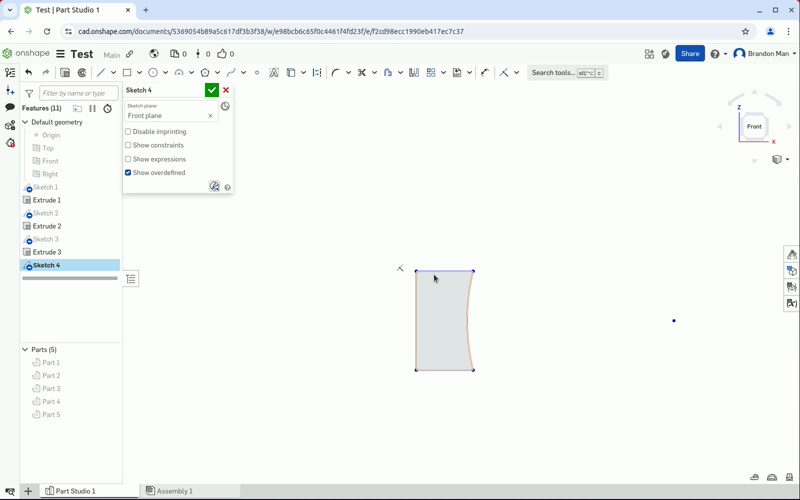
scroll(6)
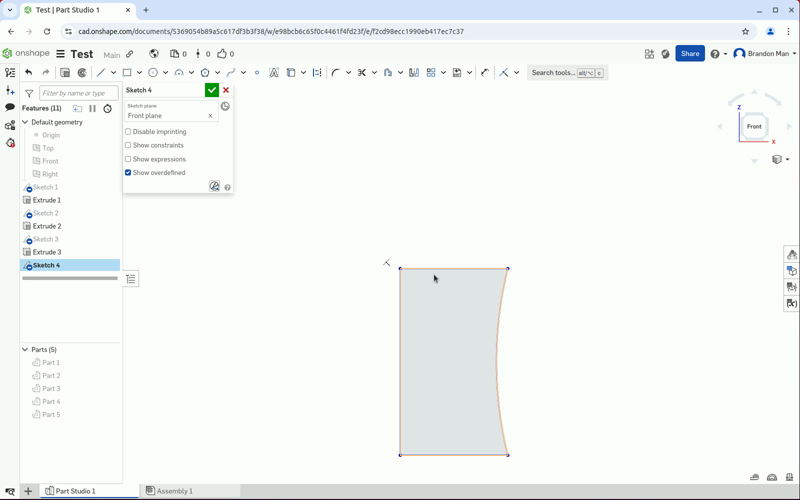
click(434, 274)
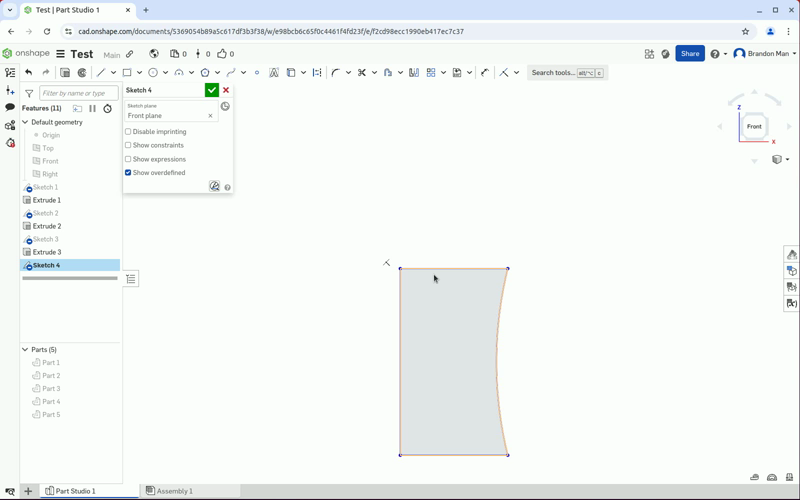
scroll(-6)
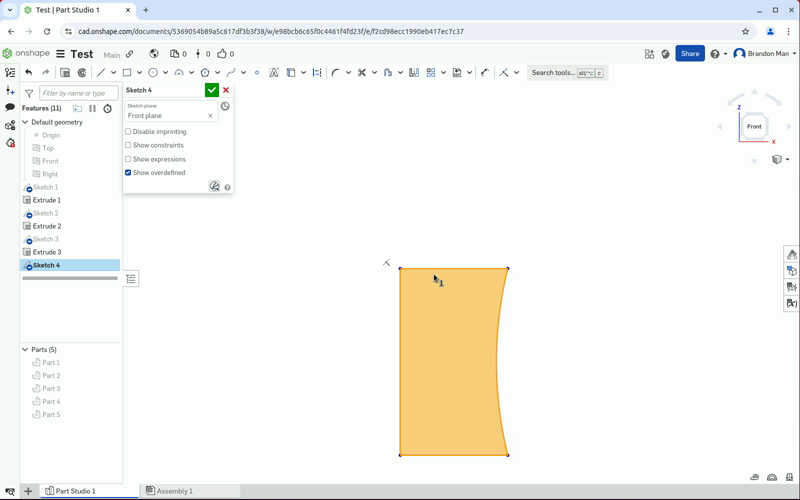
scroll(-6)
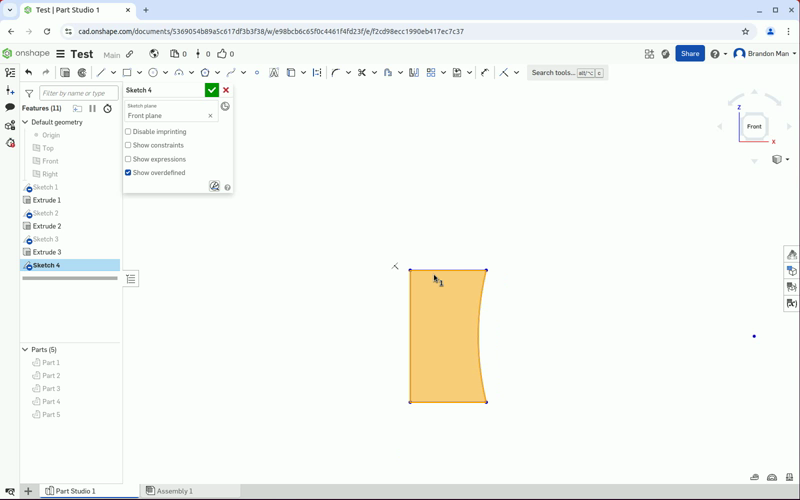
scroll(-6)
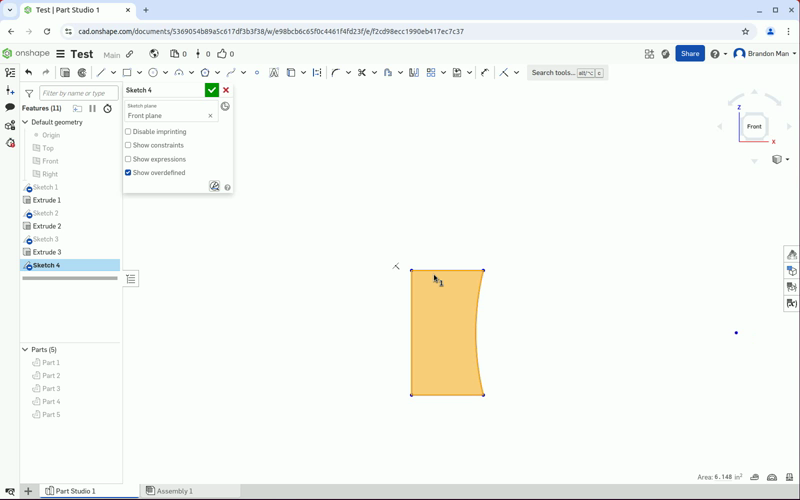
scroll(-6)
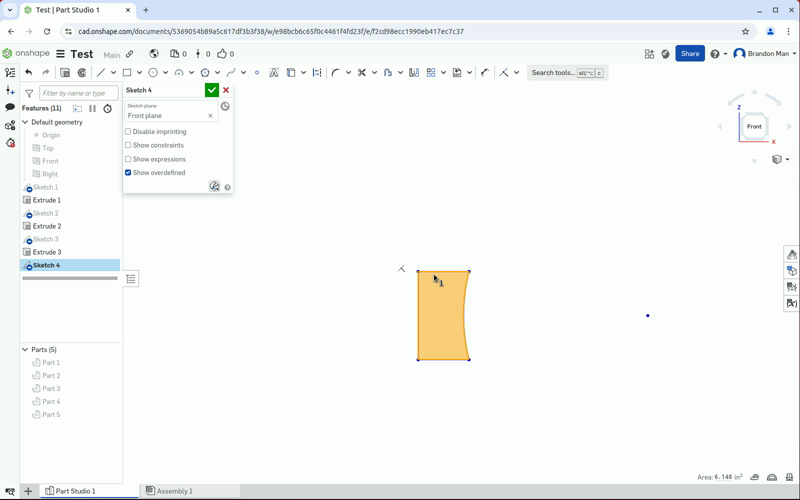
scroll(-6)
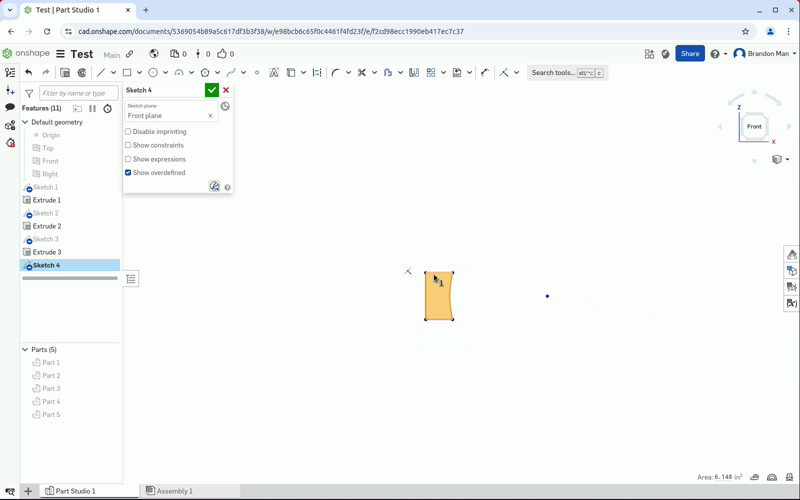
scroll(-6)
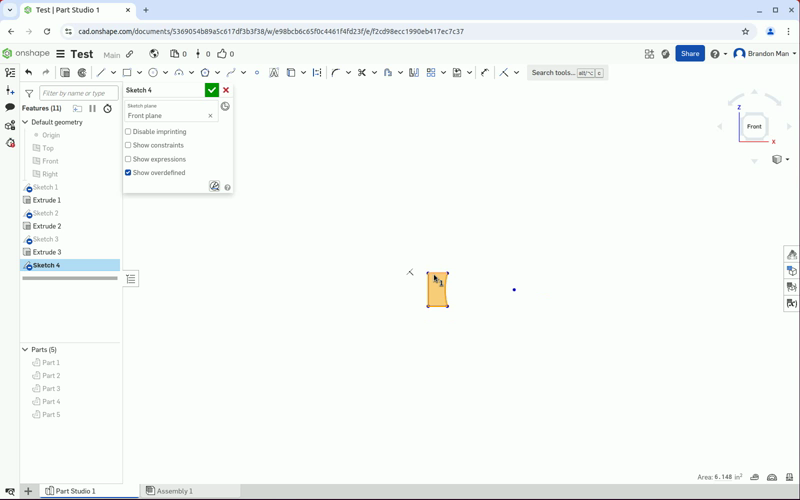
scroll(-6)
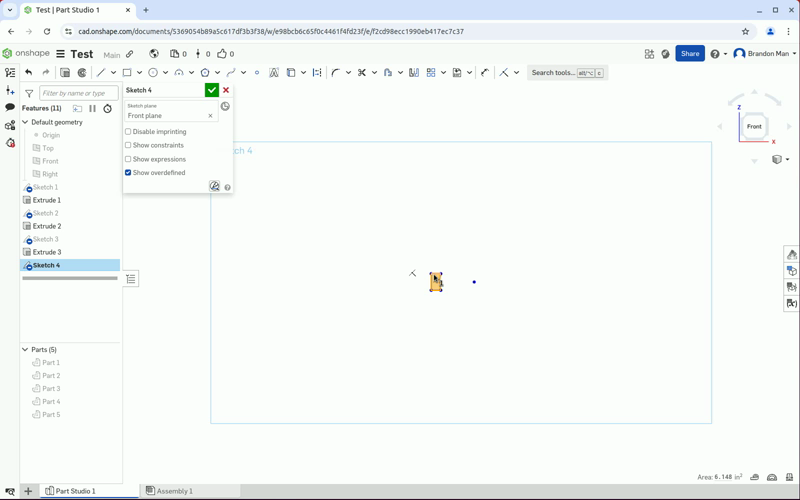
mouse_move(73, 352)
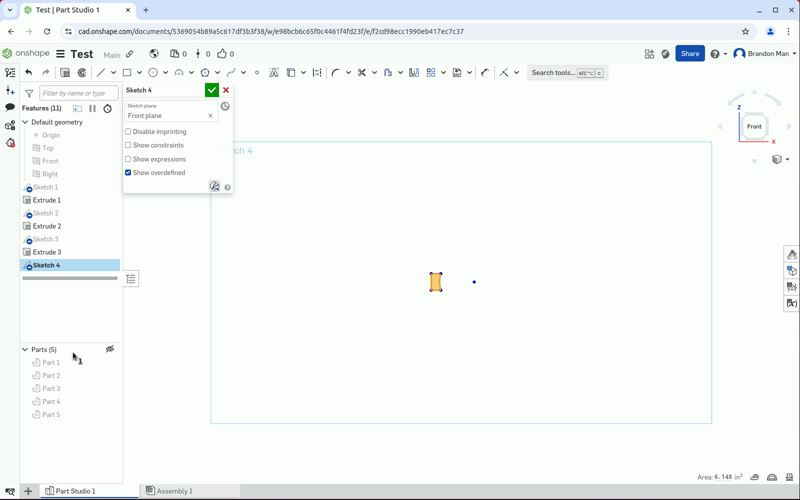
key(shift+y)
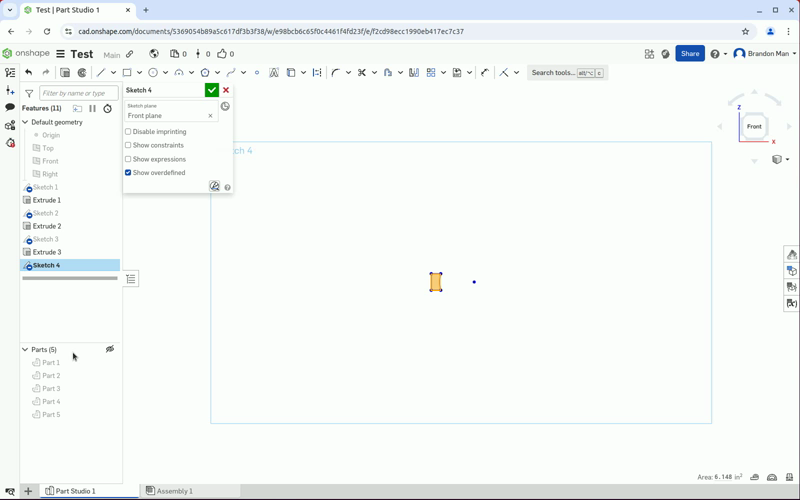
key(shift+e)
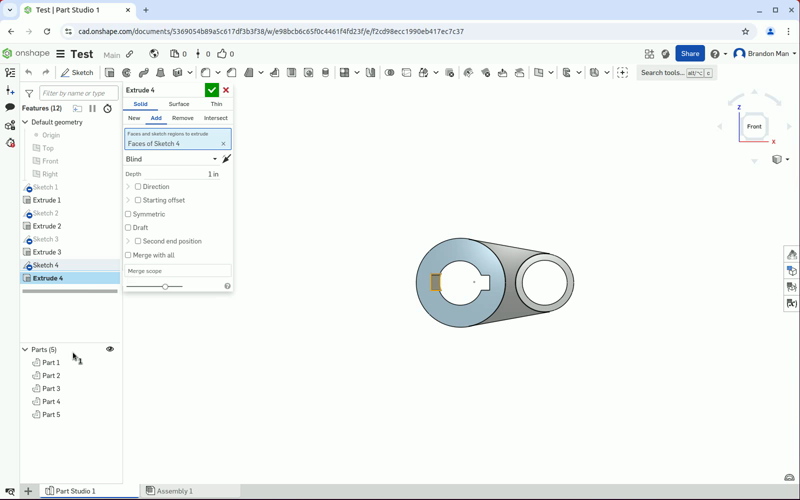
mouse_move(143, 106)
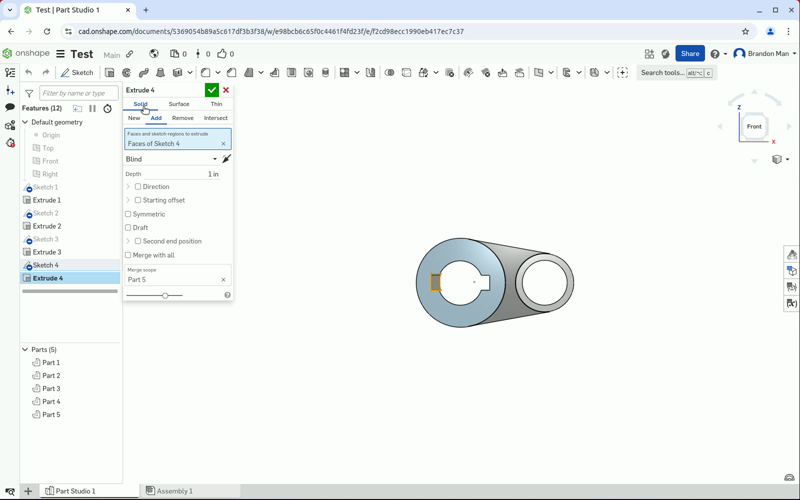
click(143, 106)
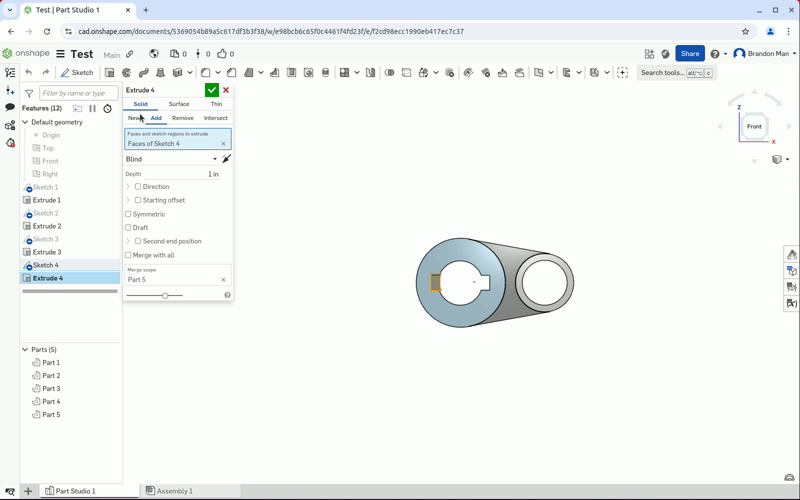
mouse_move(137, 120)
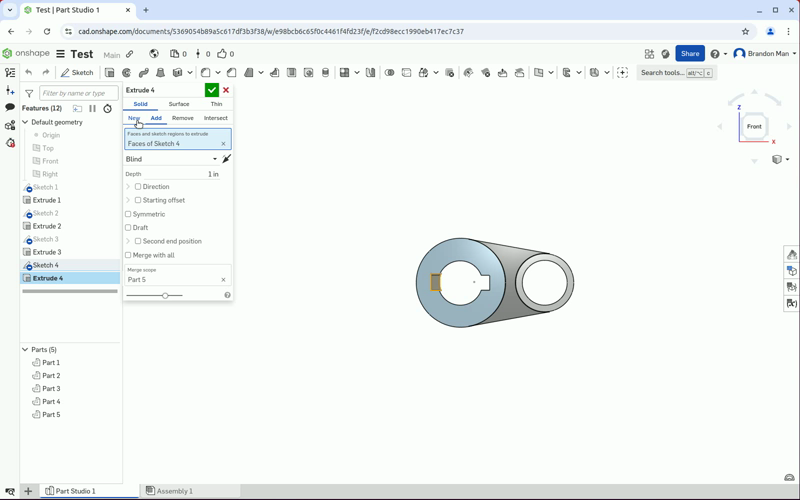
click(137, 120)
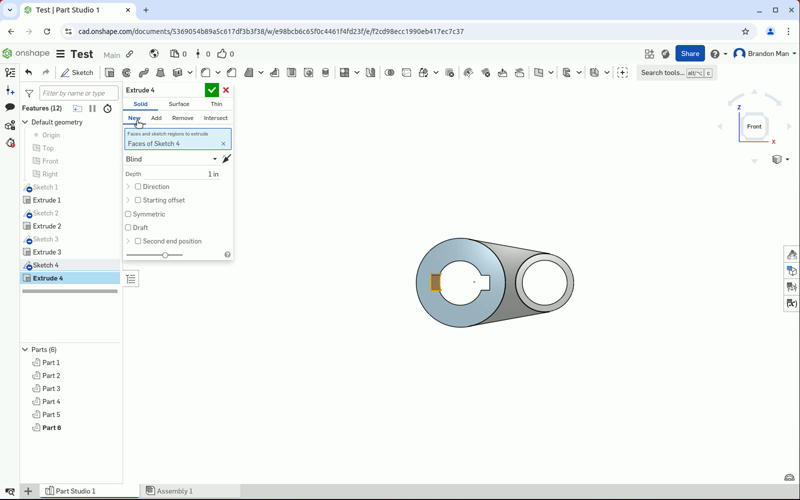
key(tab, 4)
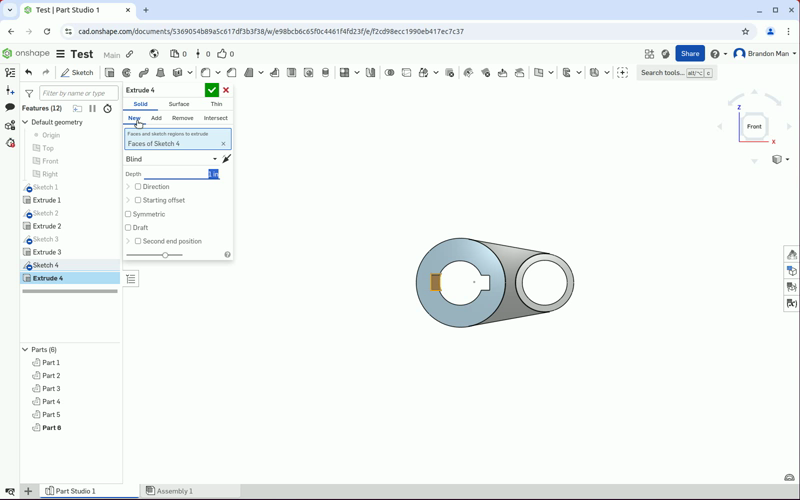
text(7.943)
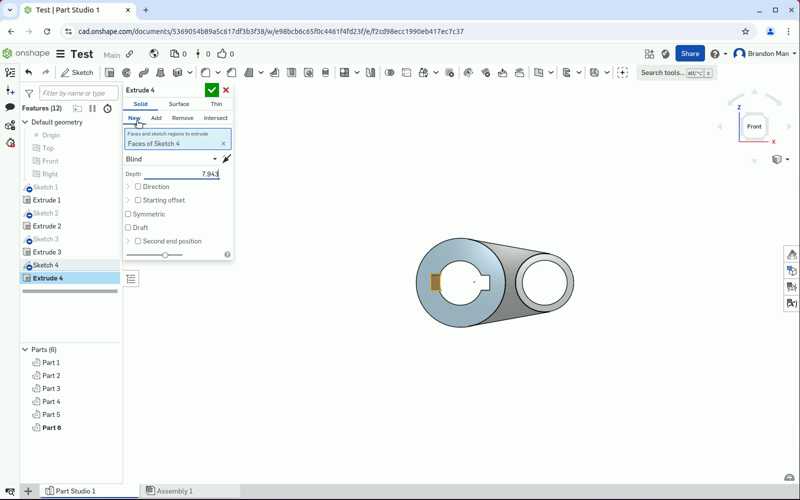
key(enter)
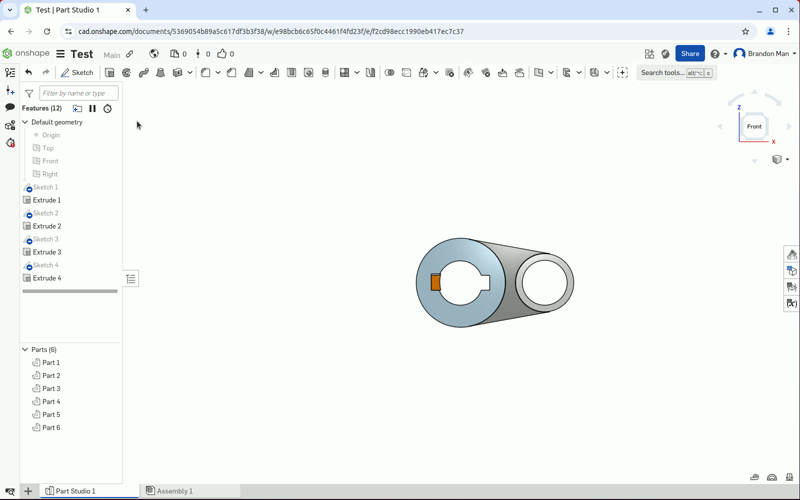
key(shift+h)
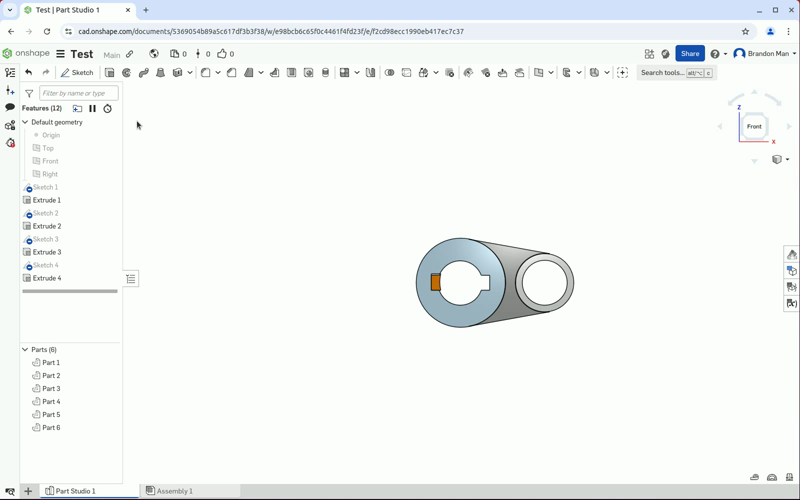
key(shift+h)
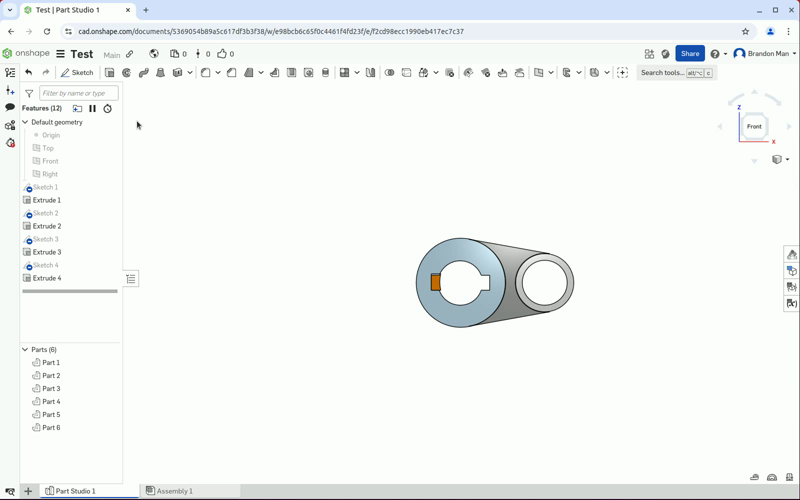
mouse_move(73, 189)
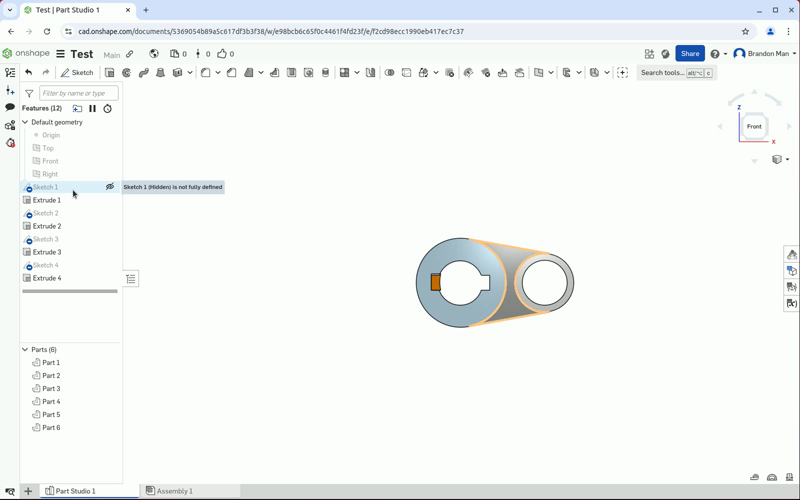
click(73, 189)
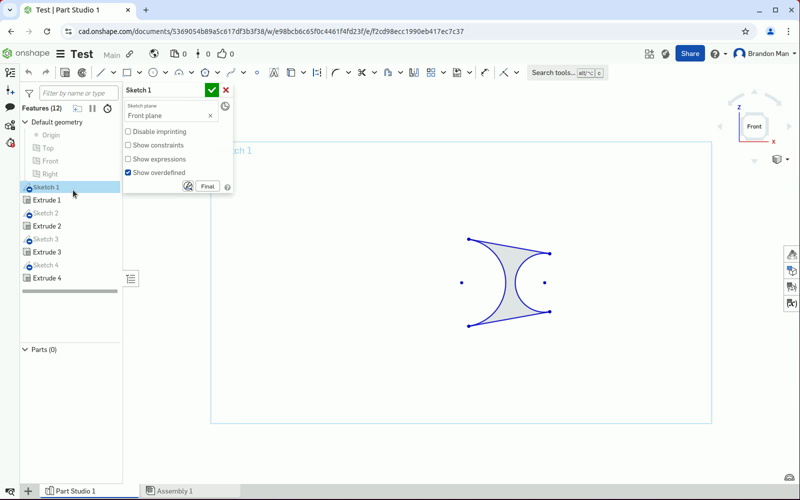
mouse_move(229, 92)
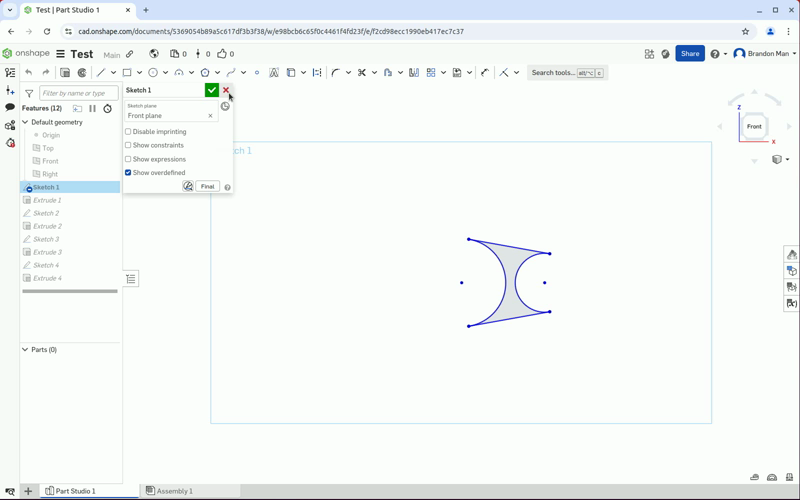
click(229, 92)
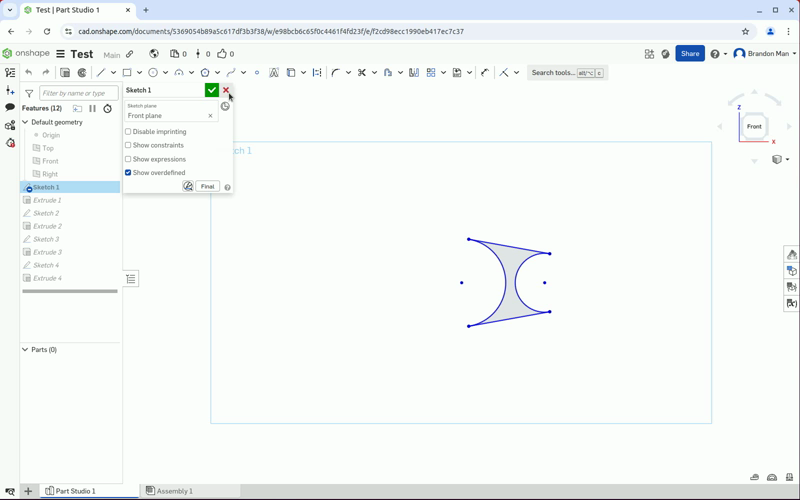
key(shift+s)
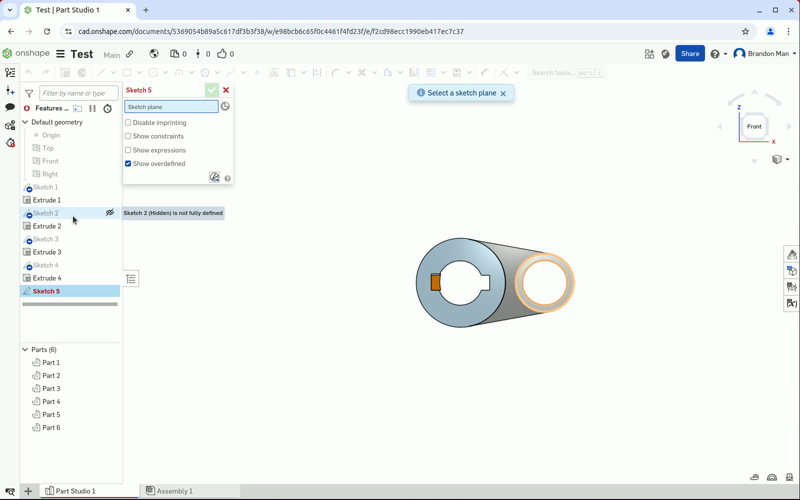
scroll(3)
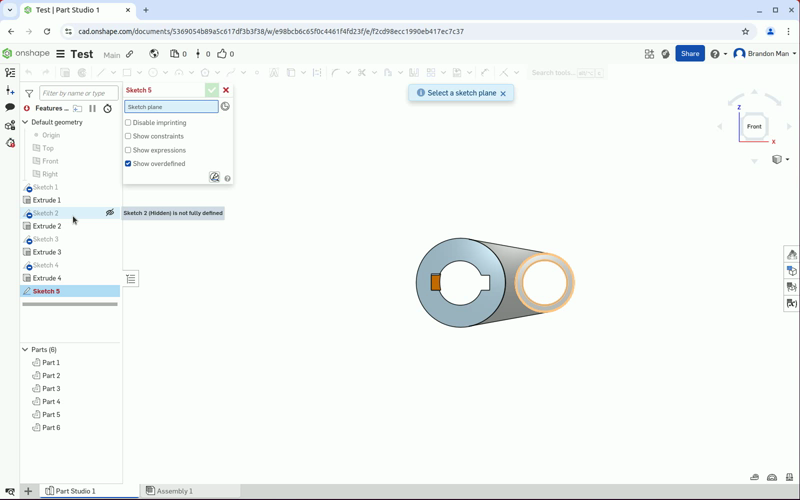
mouse_move(73, 163)
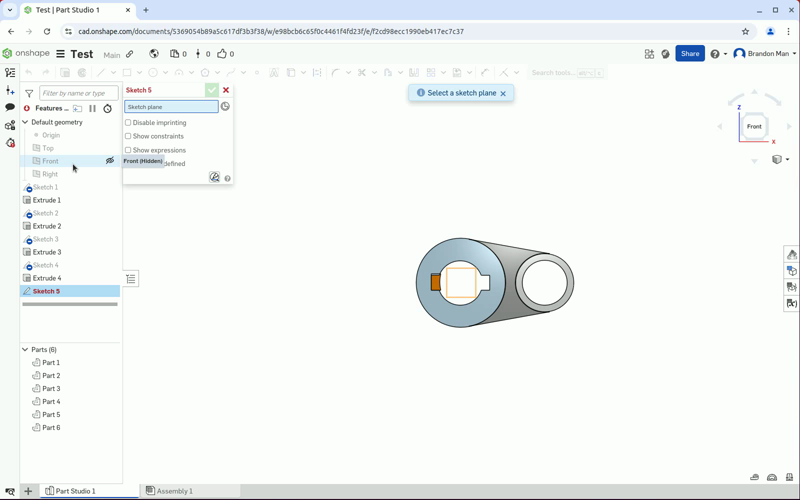
click(73, 163)
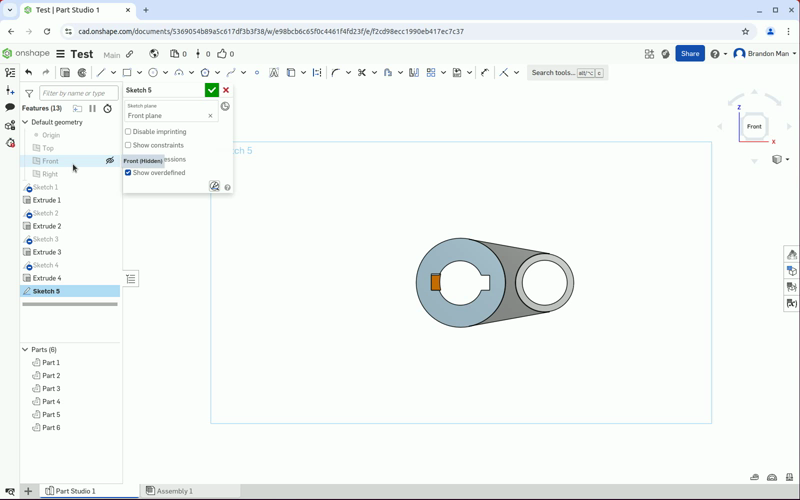
mouse_move(73, 352)
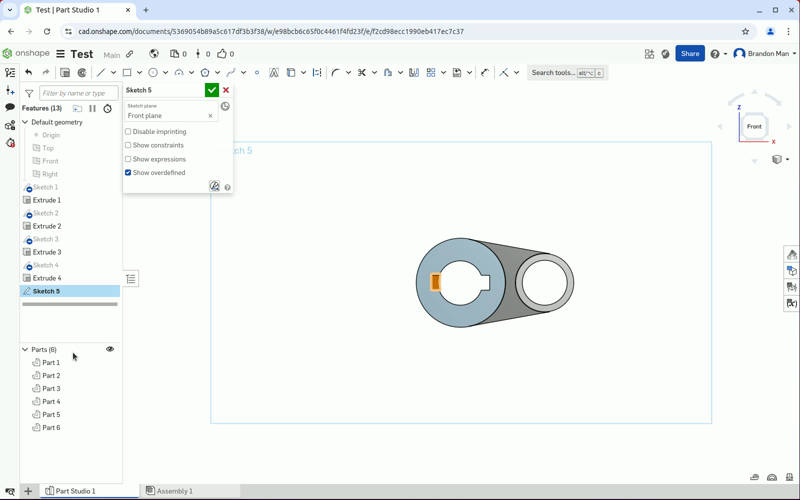
key(y)
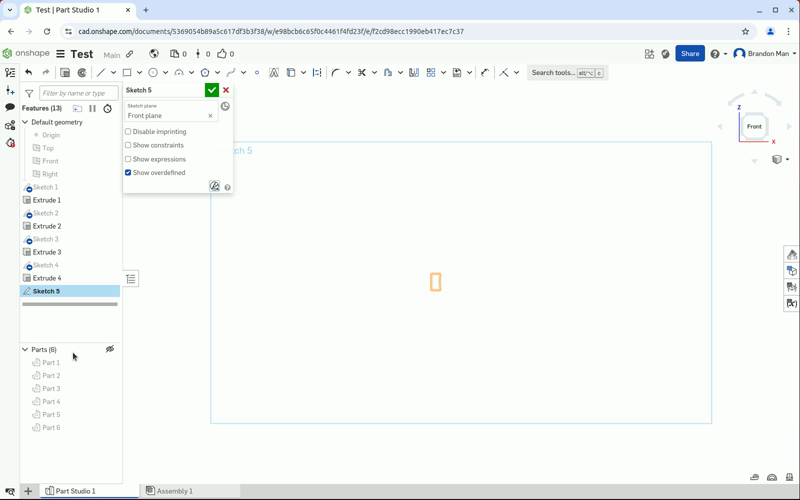
key(c)
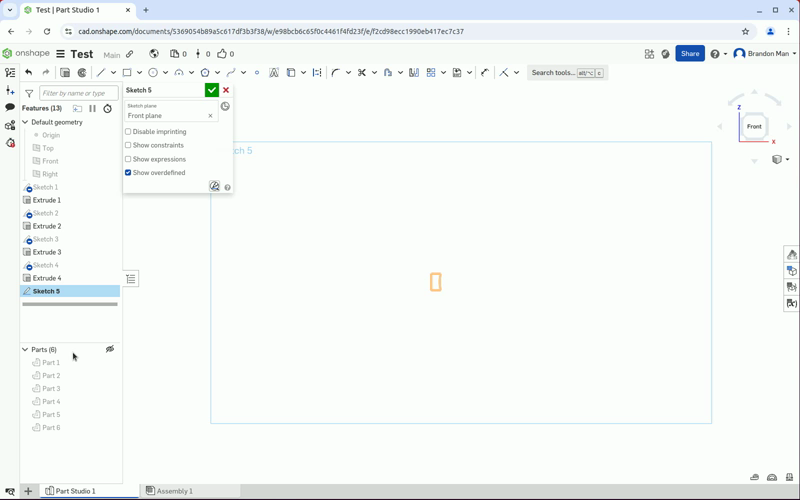
key_down(shift)
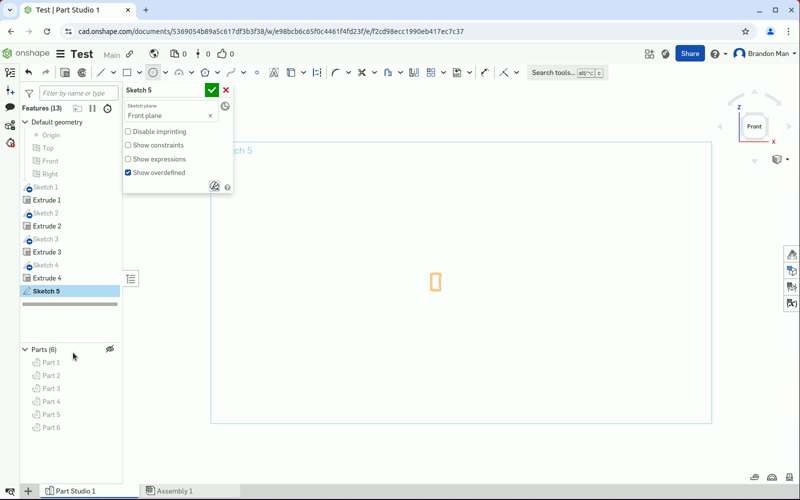
mouse_move(460, 282)
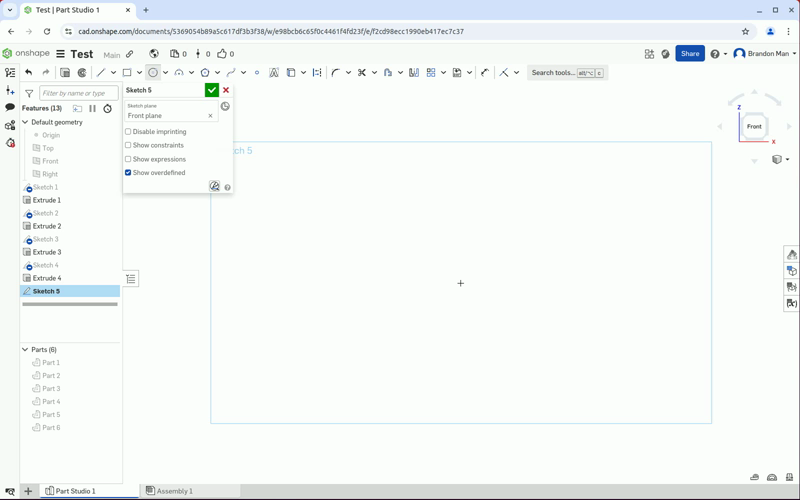
click(460, 282)
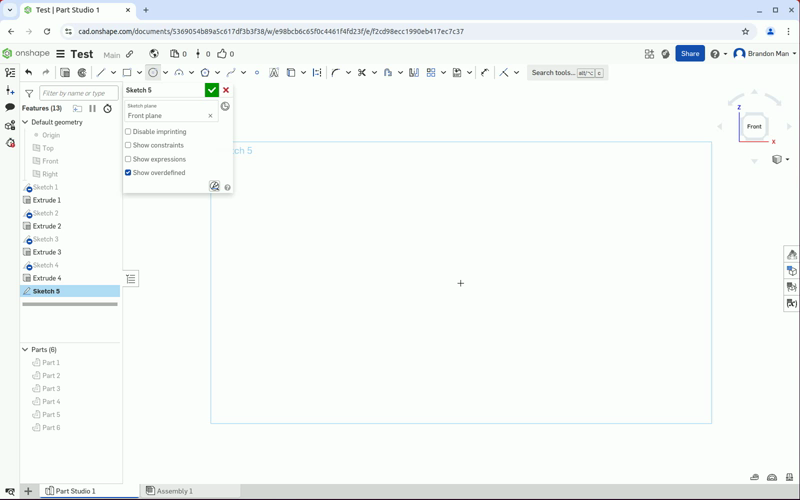
key_up(shift)
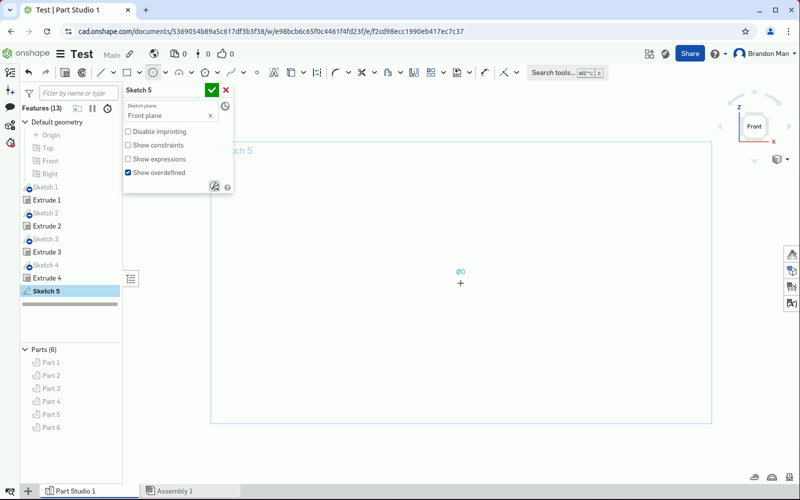
mouse_move(505, 282)
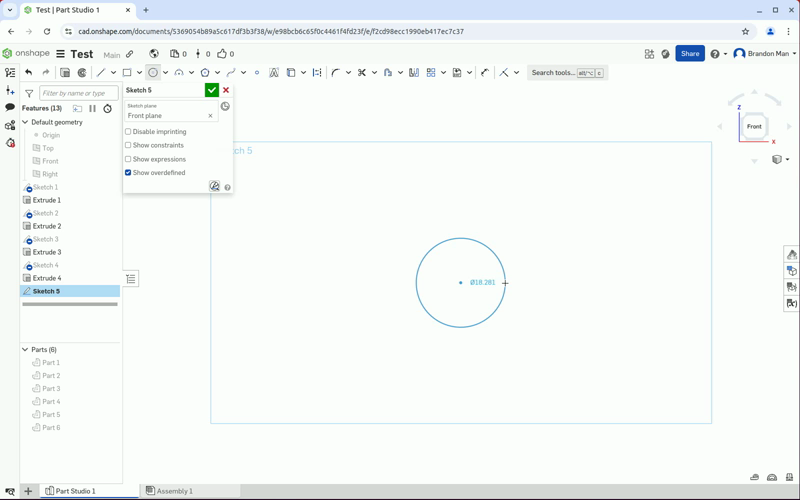
click(505, 282)
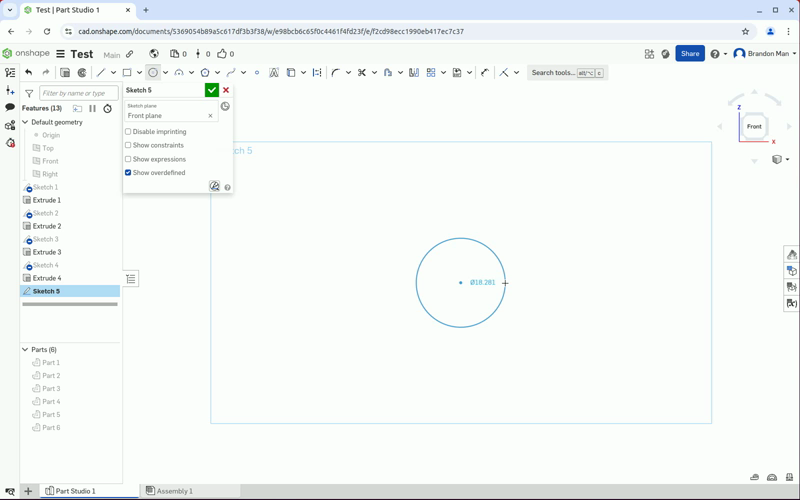
key(esc)
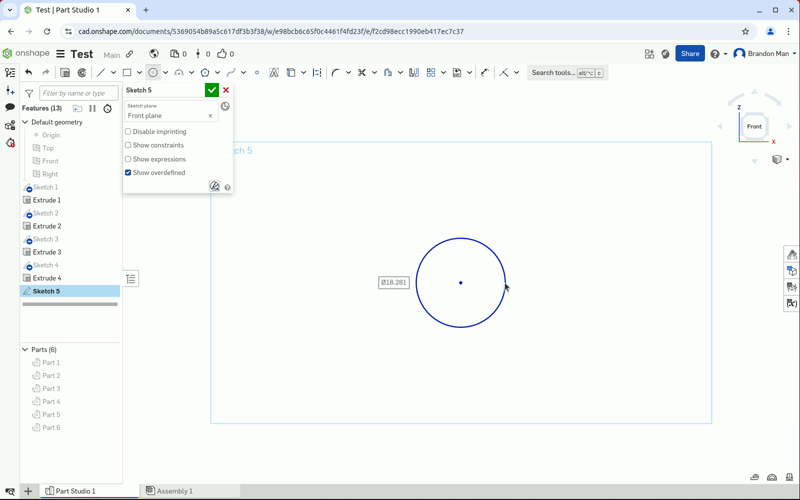
key(l)
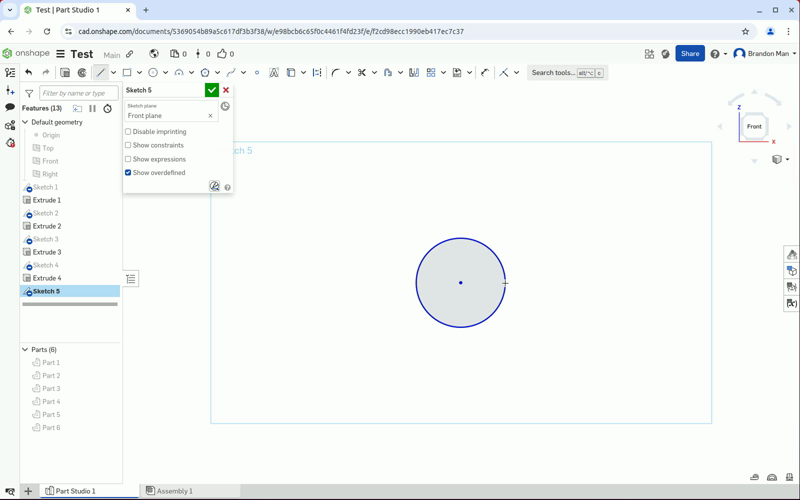
key_down(shift)
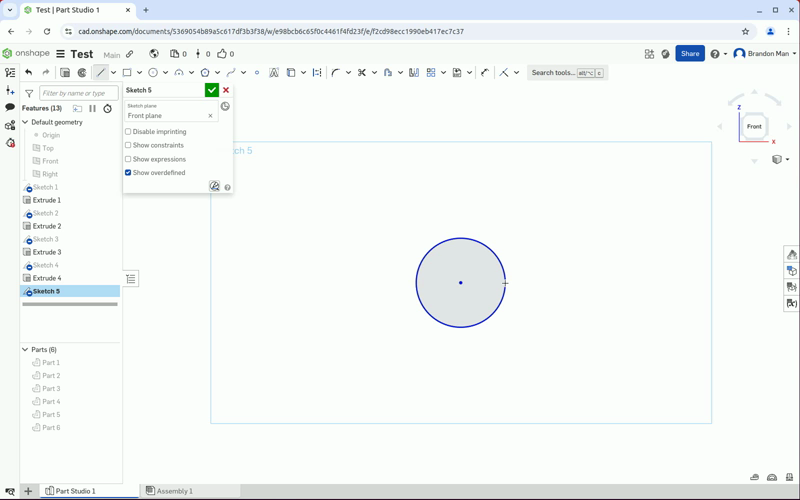
mouse_move(431, 290)
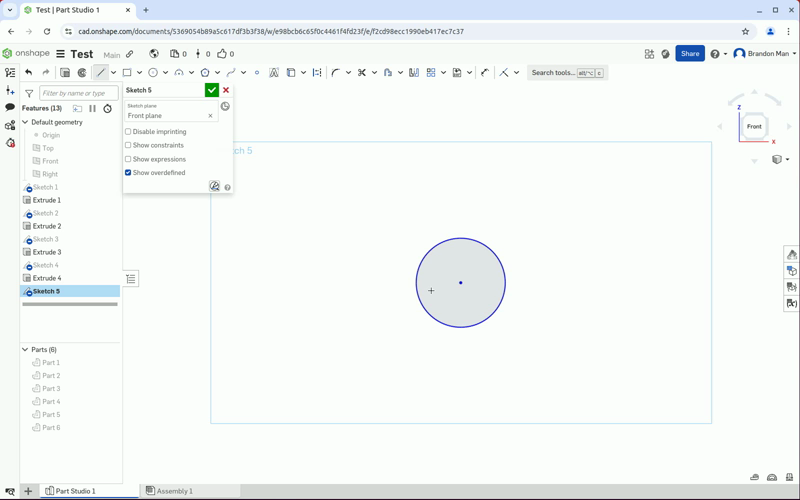
click(431, 290)
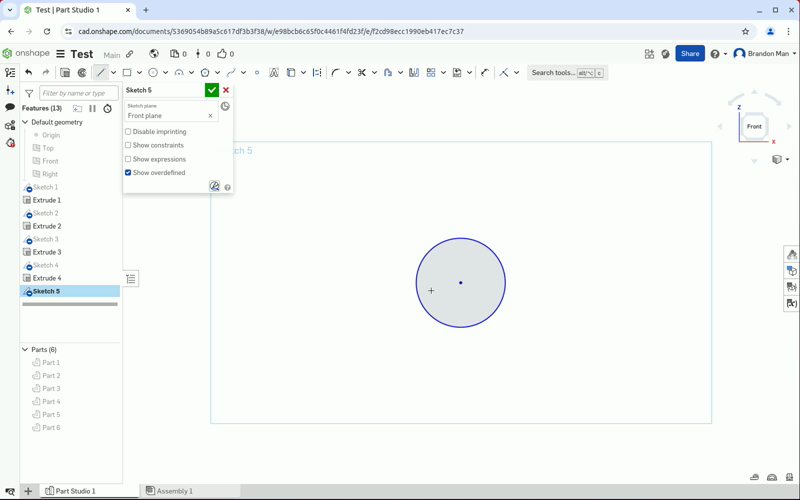
key_up(shift)
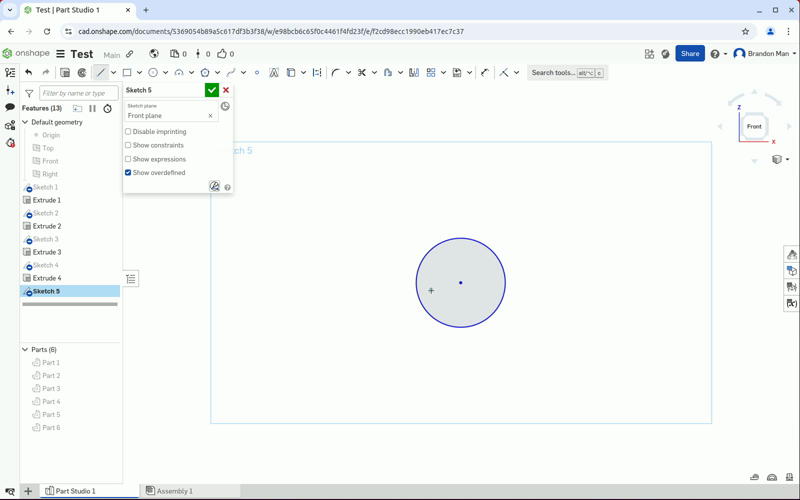
key_down(shift)
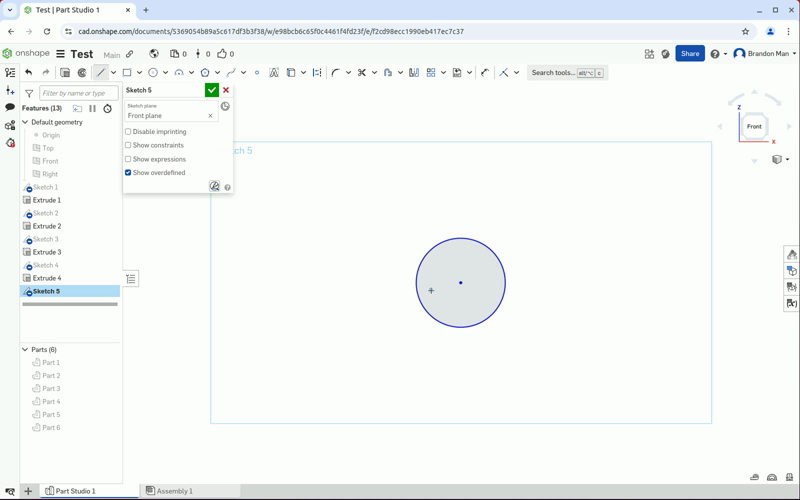
mouse_move(461, 290)
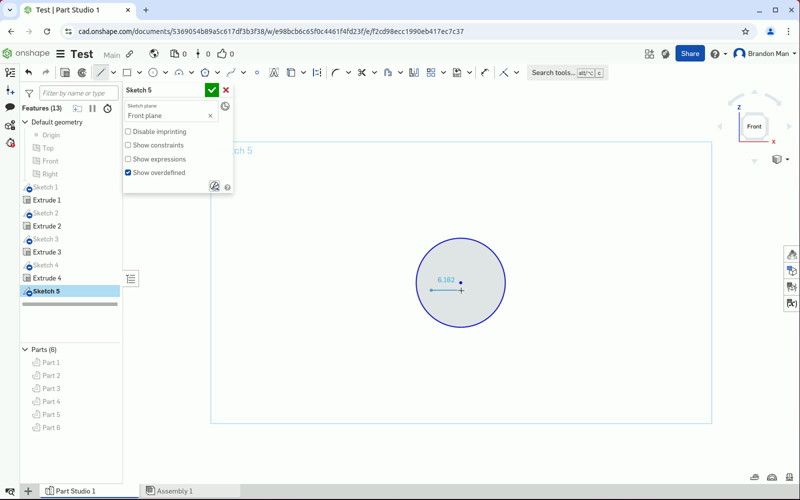
mouse_move(439, 290)
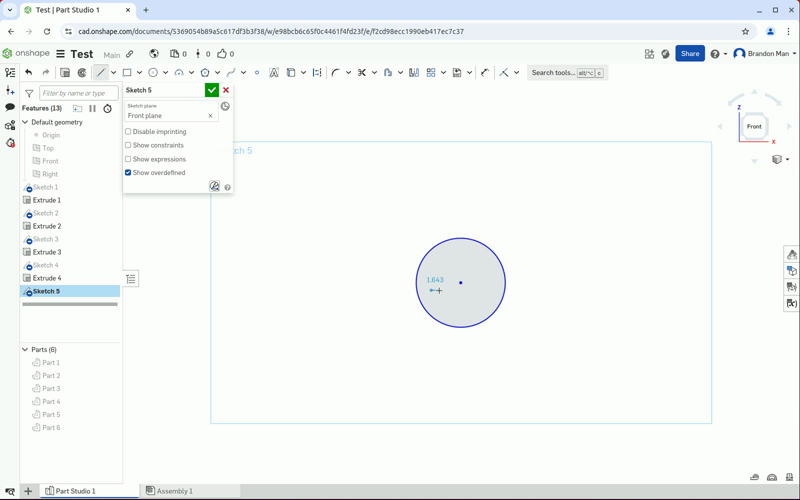
click(439, 290)
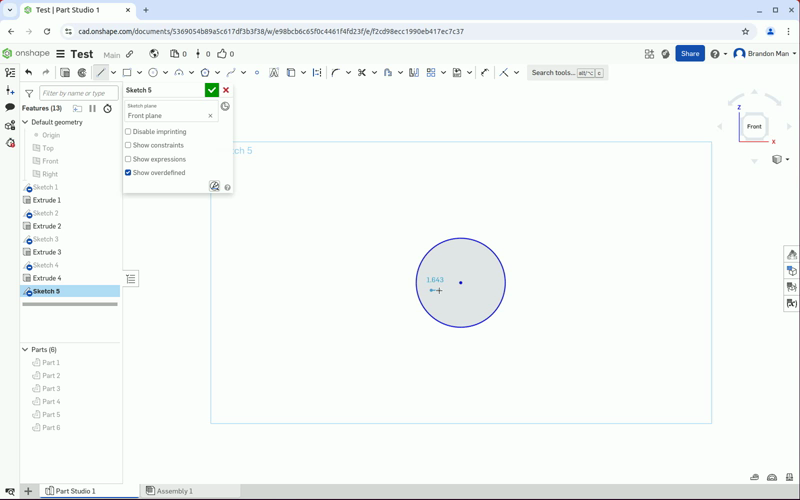
key_up(shift)
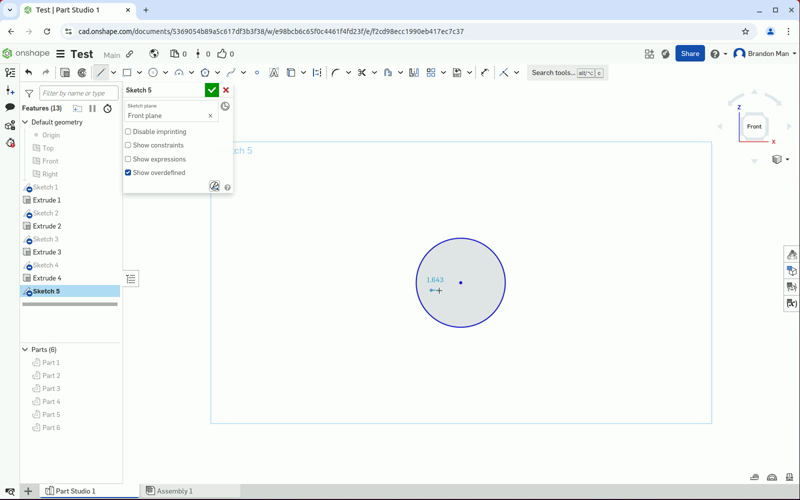
key(esc)
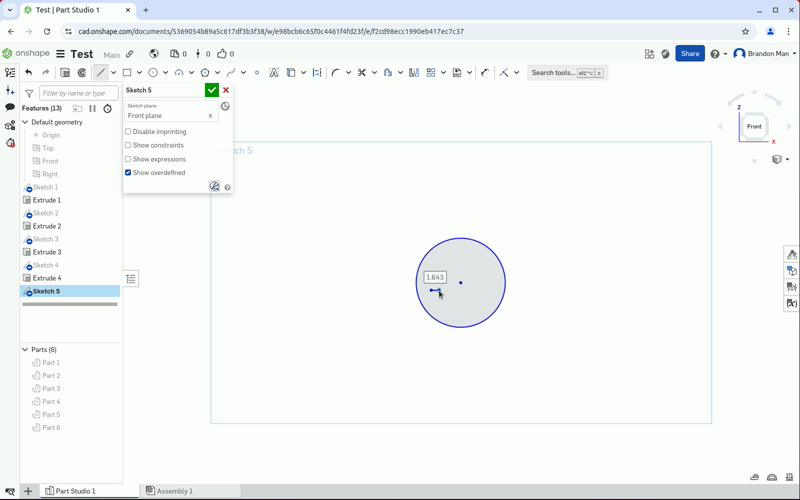
key(a)
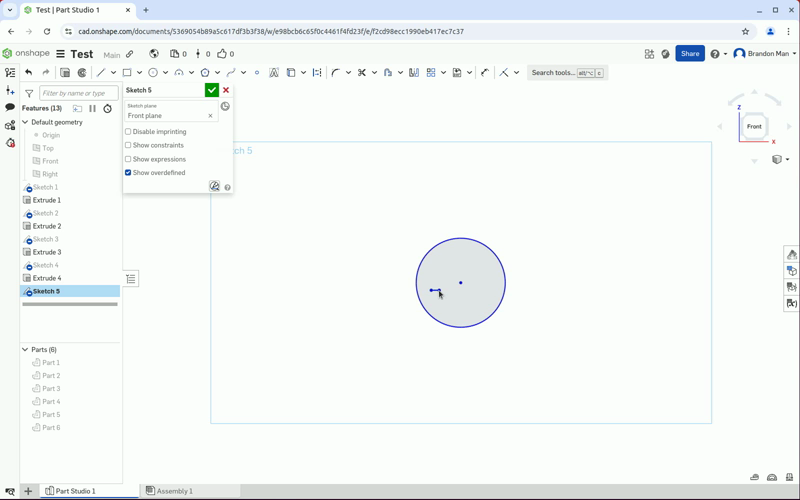
mouse_move(439, 290)
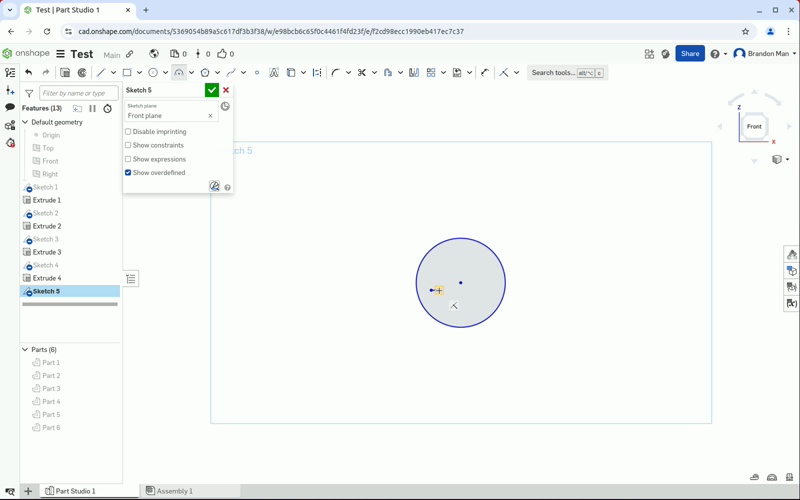
click(439, 290)
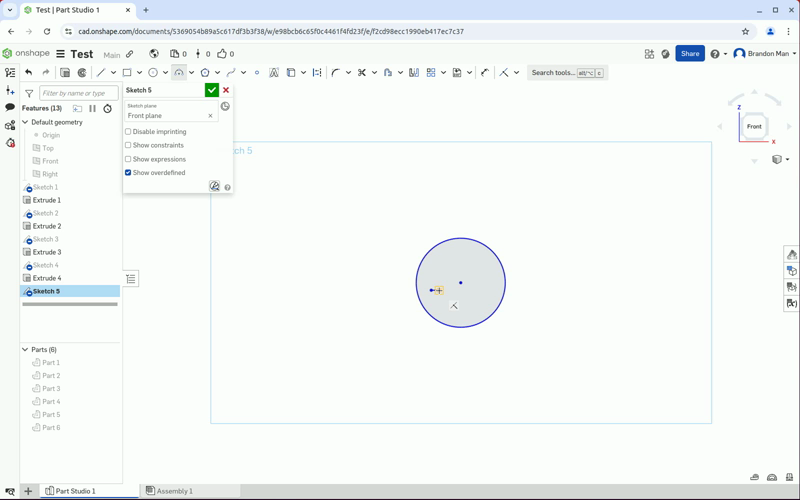
key_down(shift)
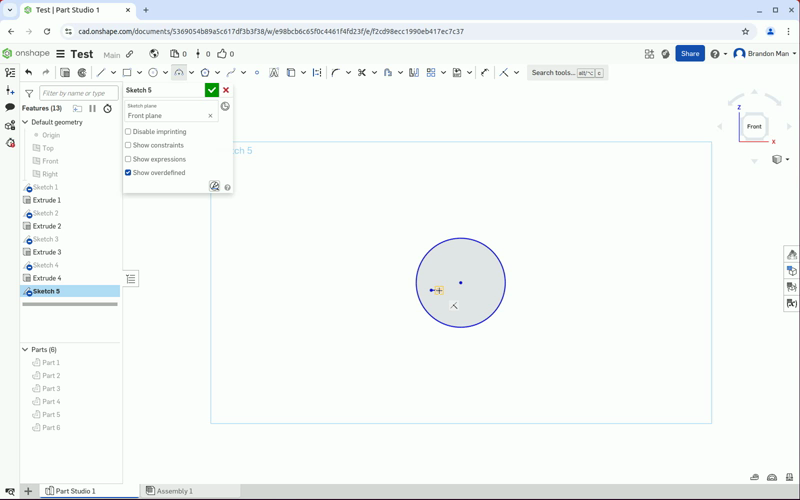
mouse_move(481, 290)
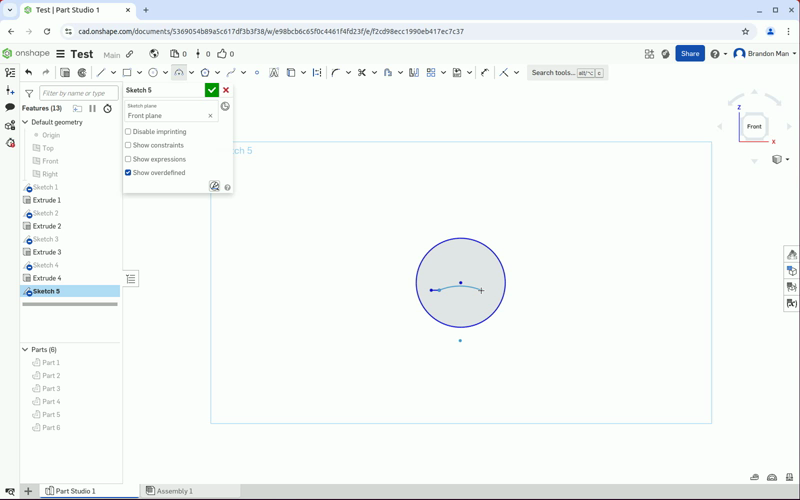
click(481, 290)
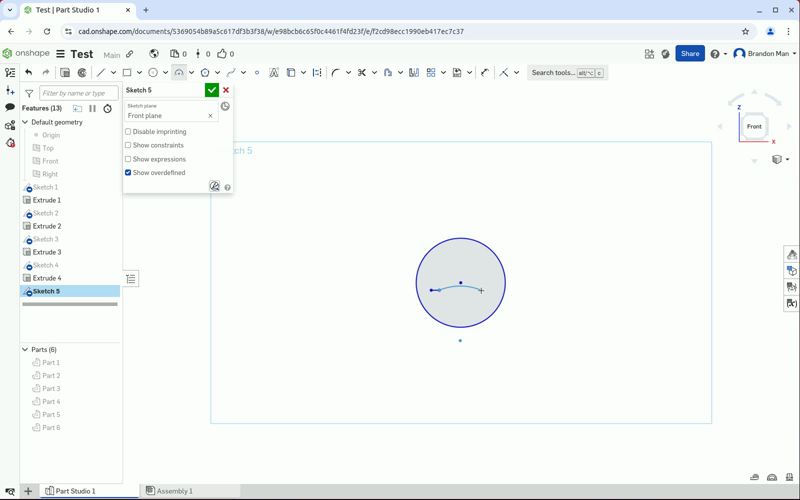
mouse_move(460, 305)
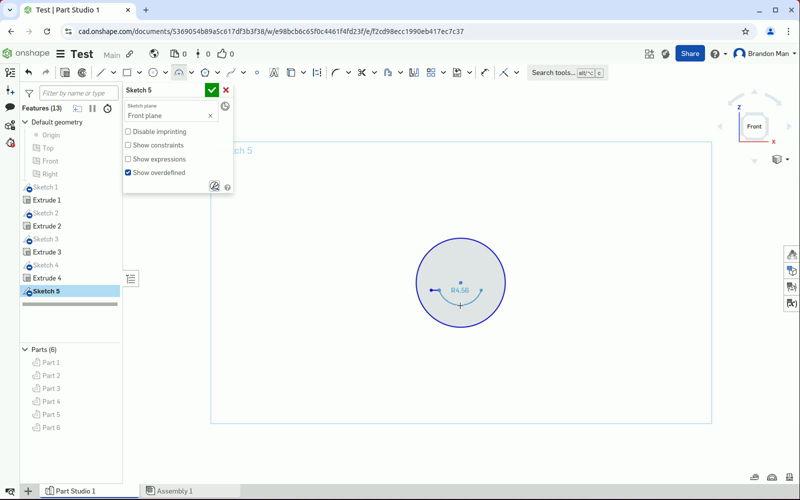
click(460, 305)
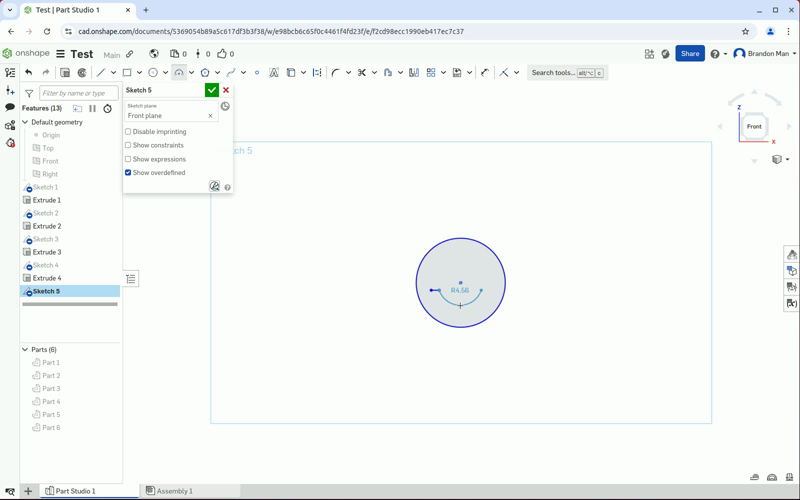
key_up(shift)
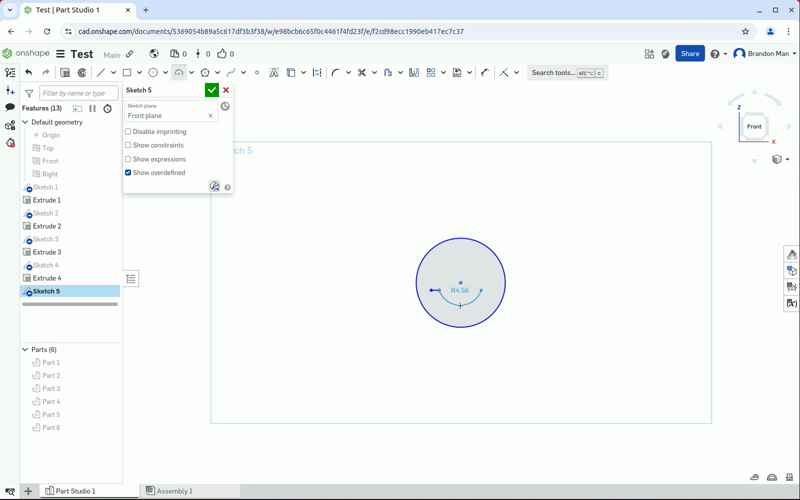
key(esc)
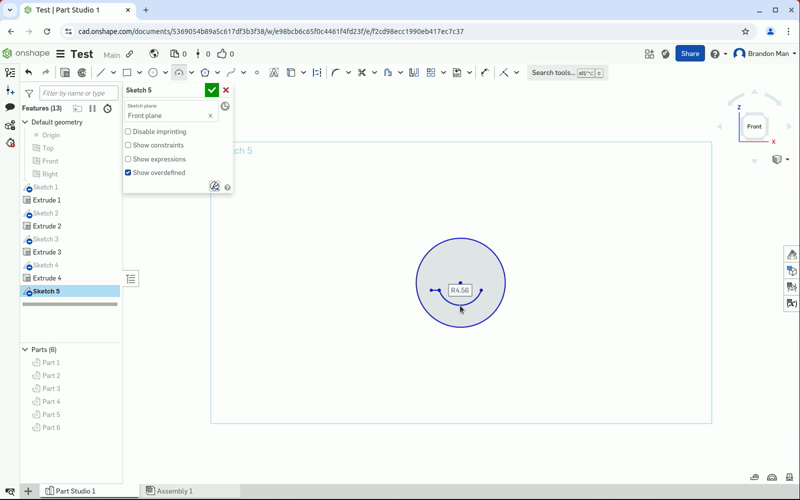
key(l)
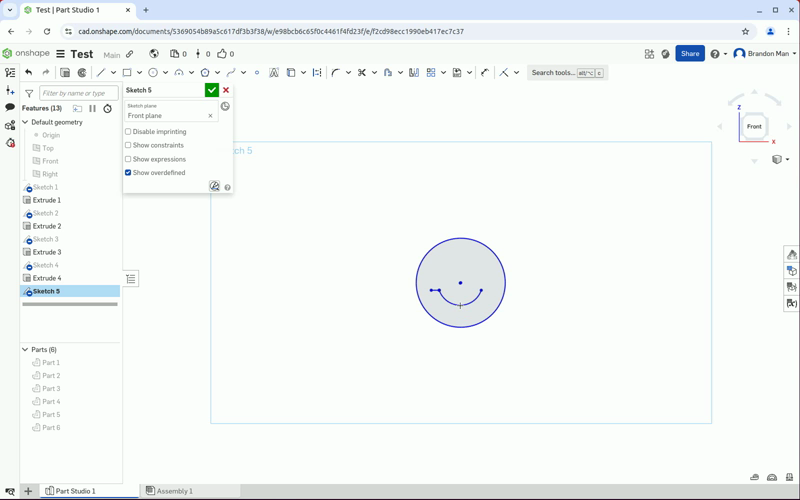
mouse_move(481, 290)
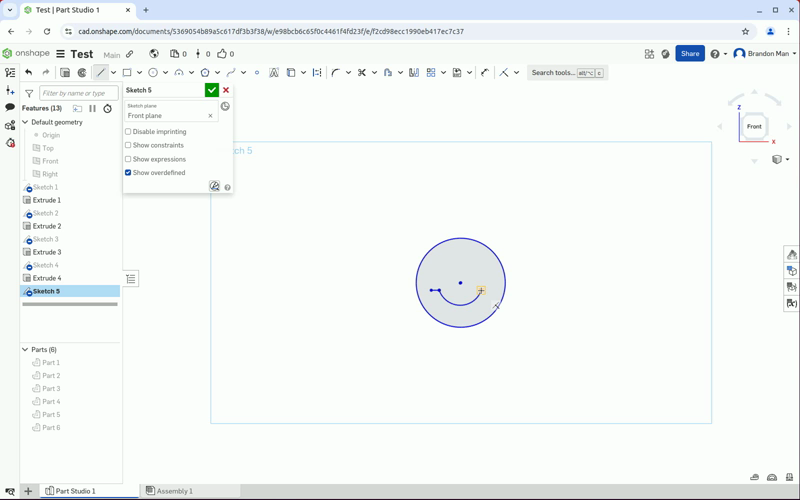
click(481, 290)
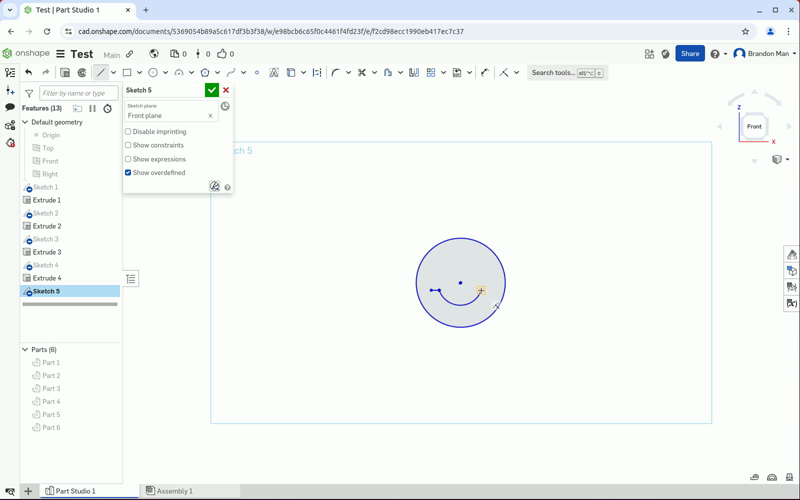
key_down(shift)
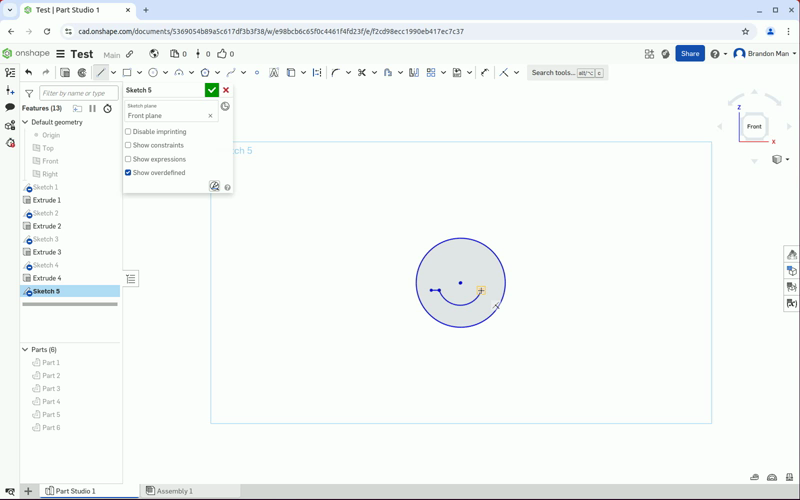
mouse_move(511, 290)
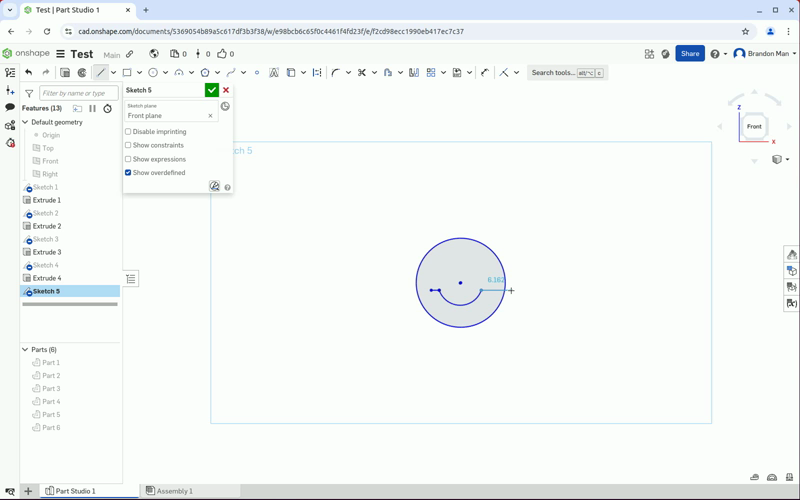
mouse_move(489, 290)
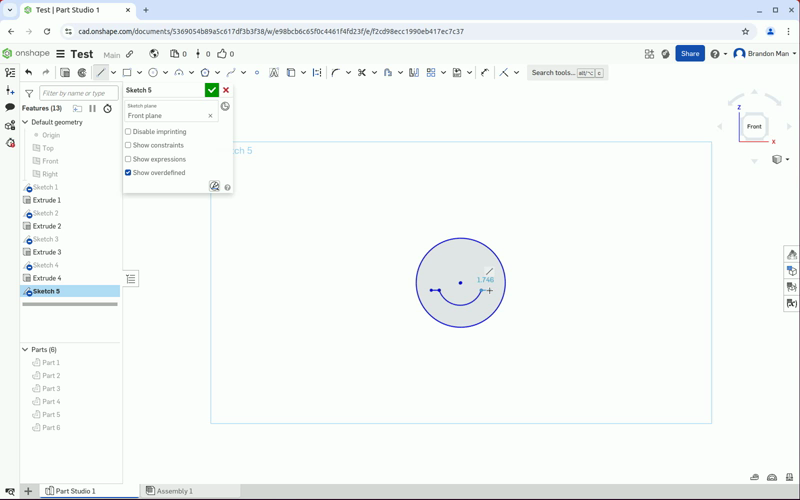
click(489, 290)
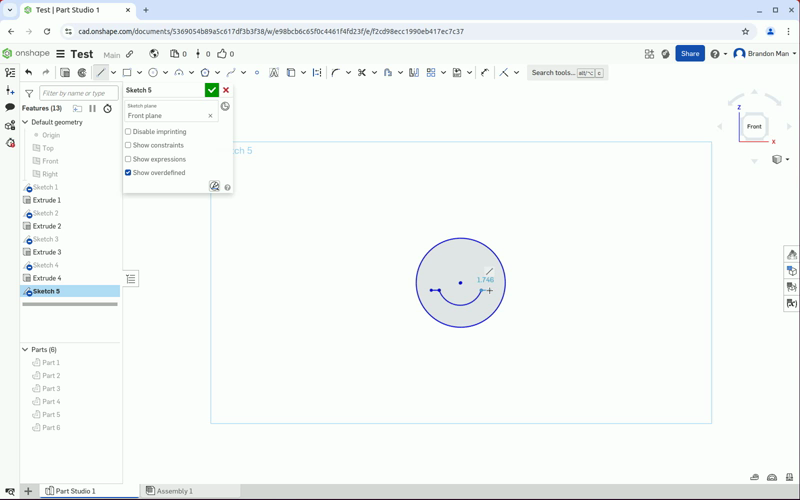
key_up(shift)
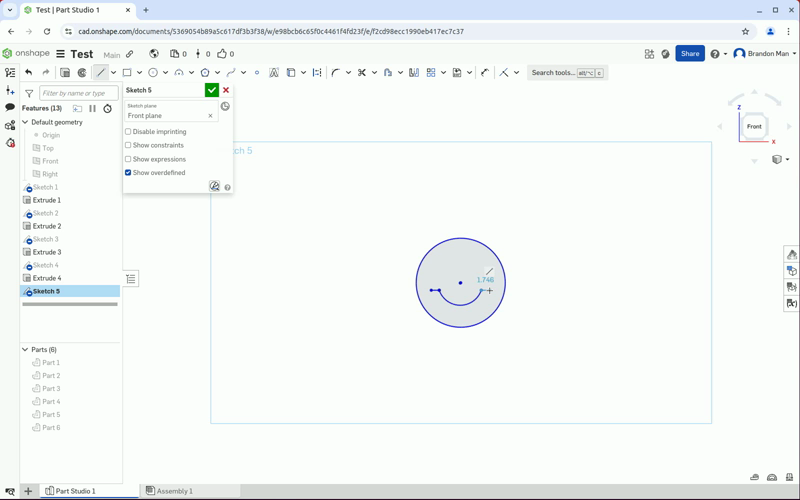
key_down(shift)
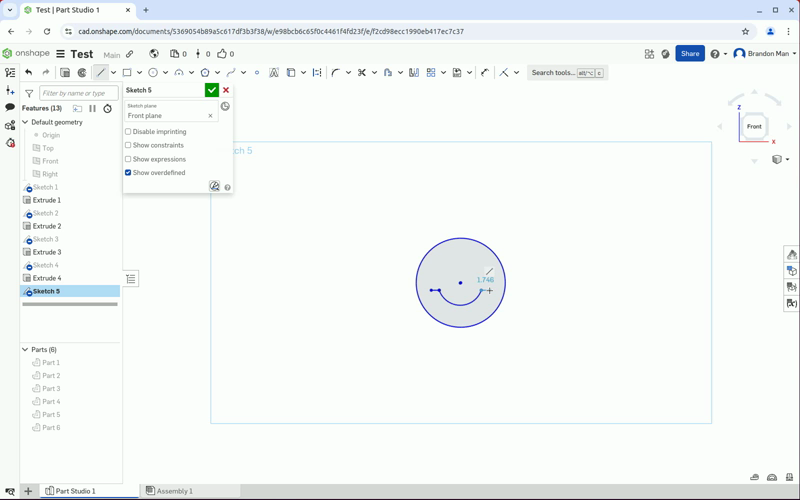
mouse_move(519, 290)
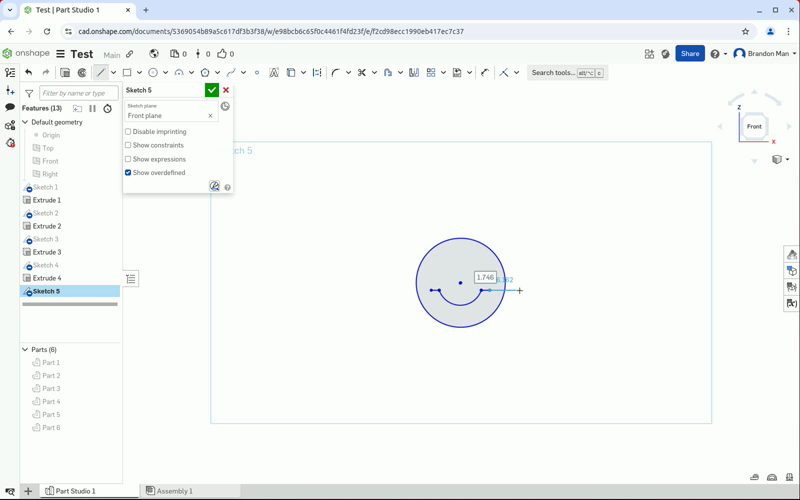
mouse_move(489, 275)
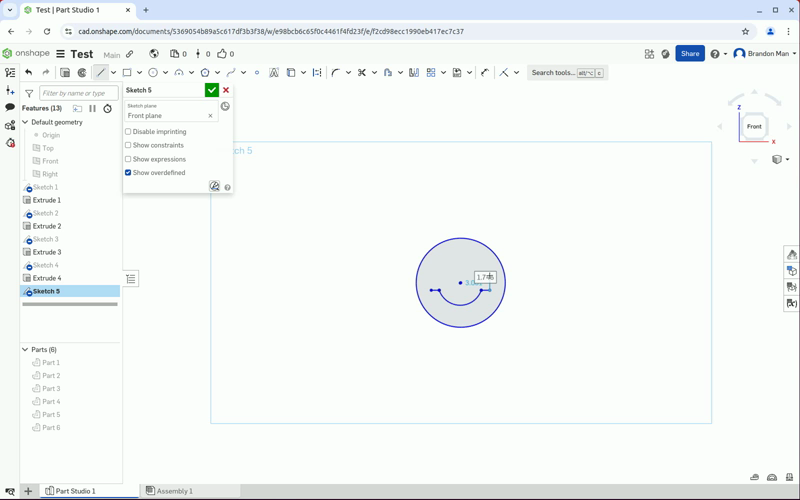
click(489, 275)
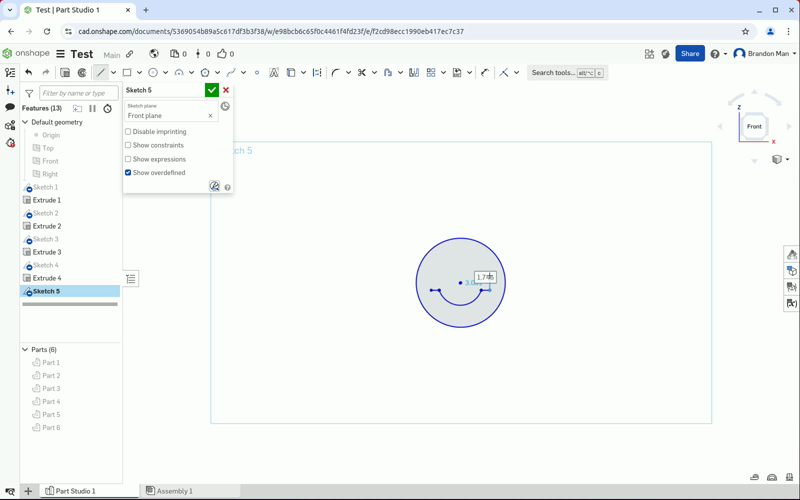
key_up(shift)
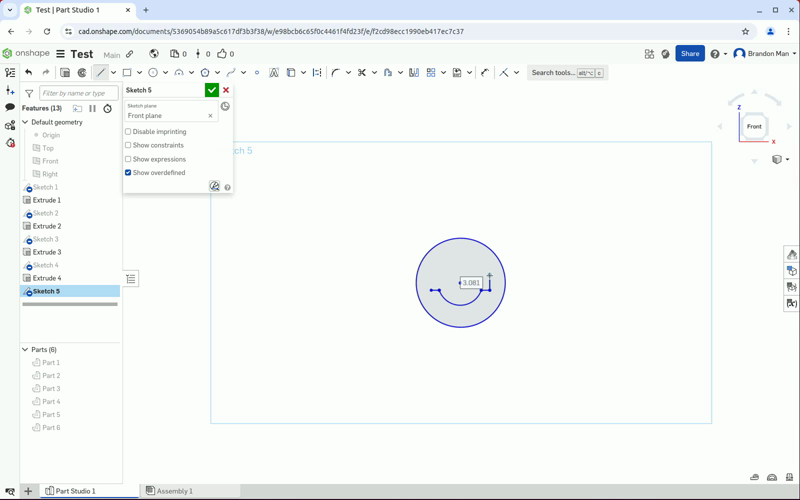
key_down(shift)
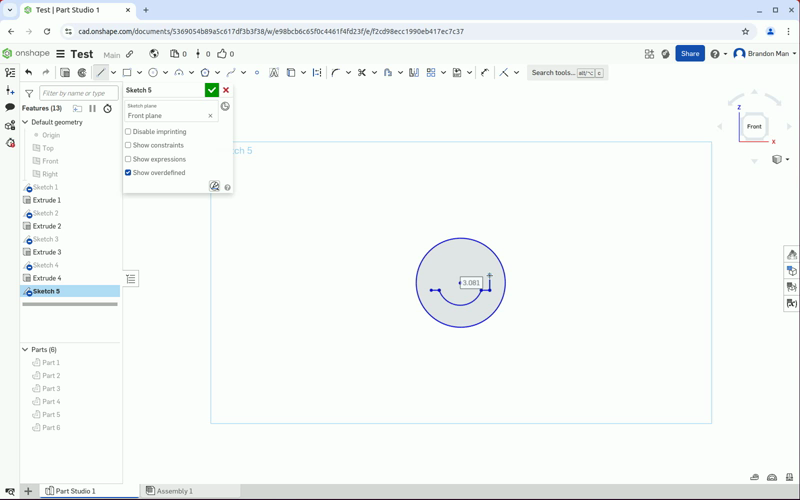
mouse_move(519, 275)
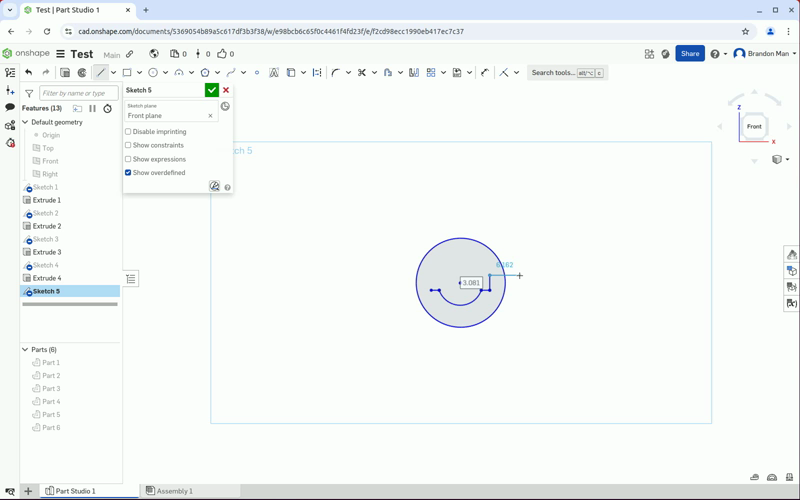
mouse_move(481, 275)
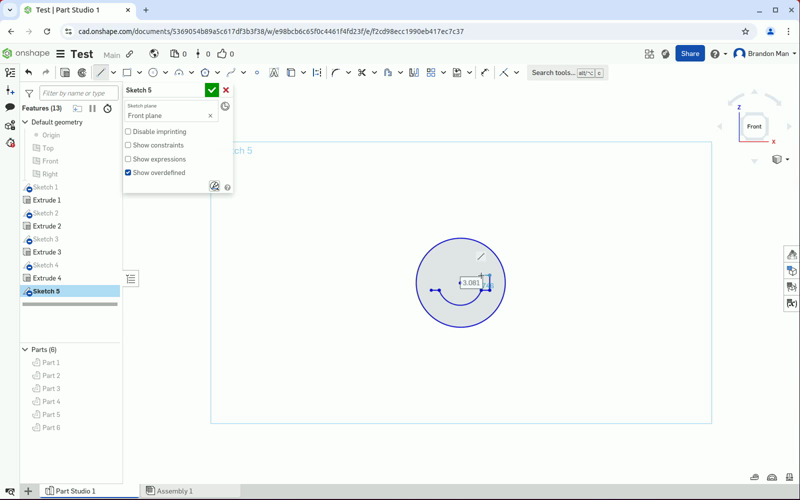
click(481, 275)
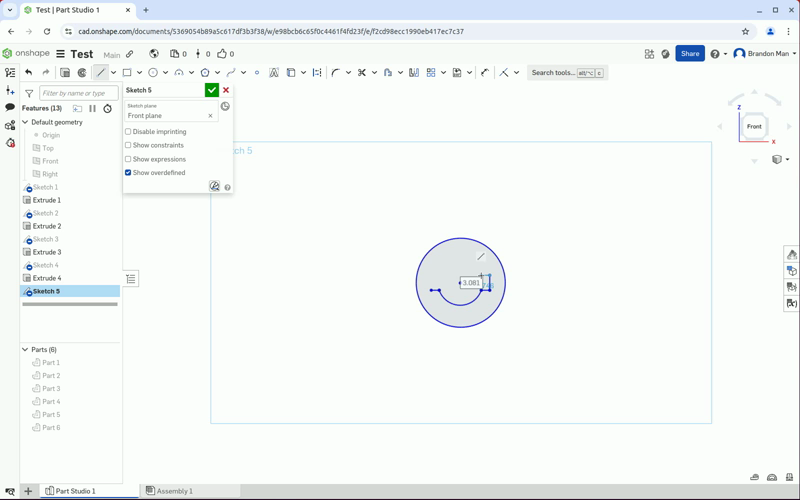
key_up(shift)
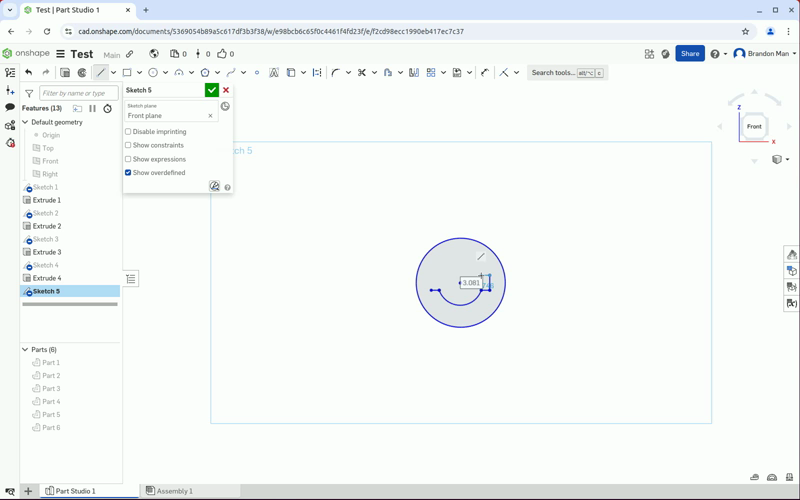
key(esc)
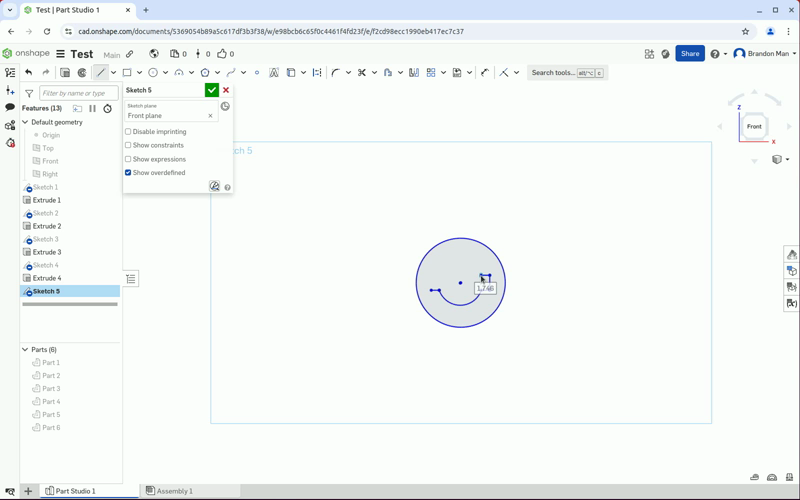
key(a)
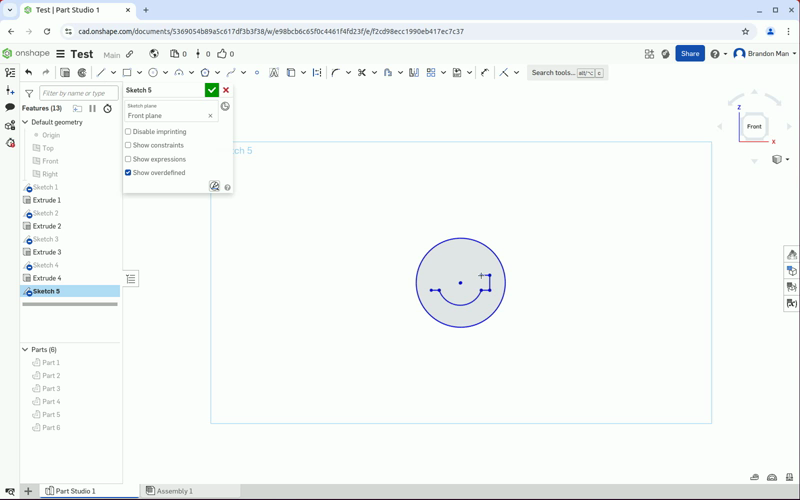
mouse_move(481, 275)
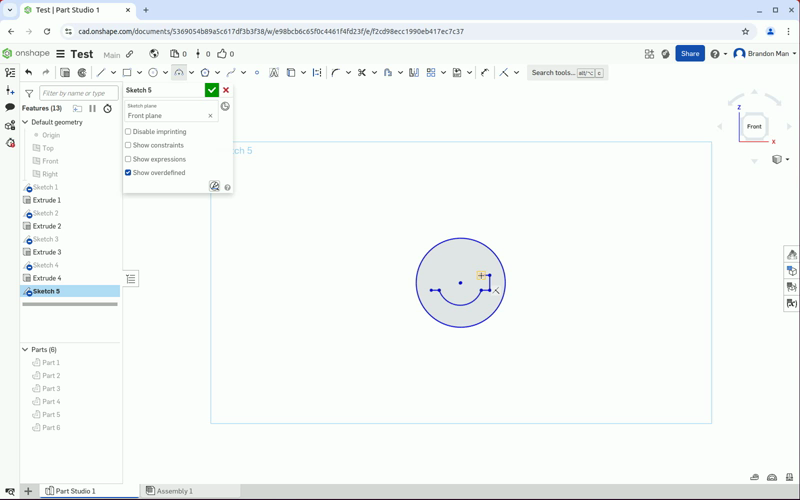
click(481, 275)
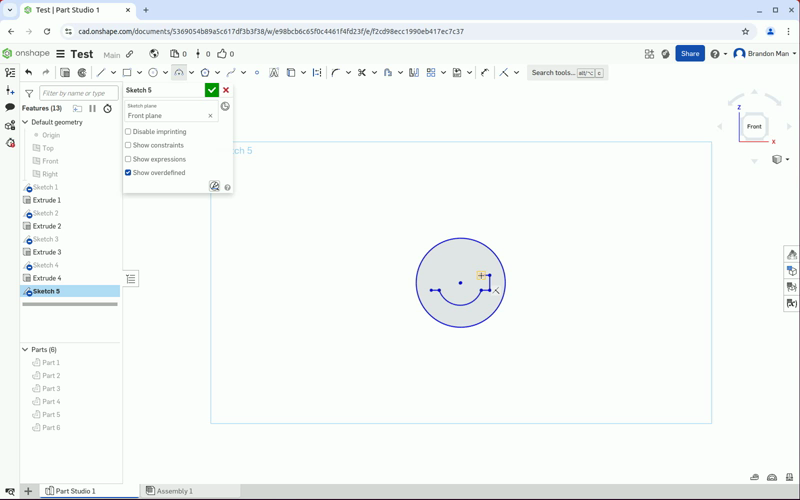
key_down(shift)
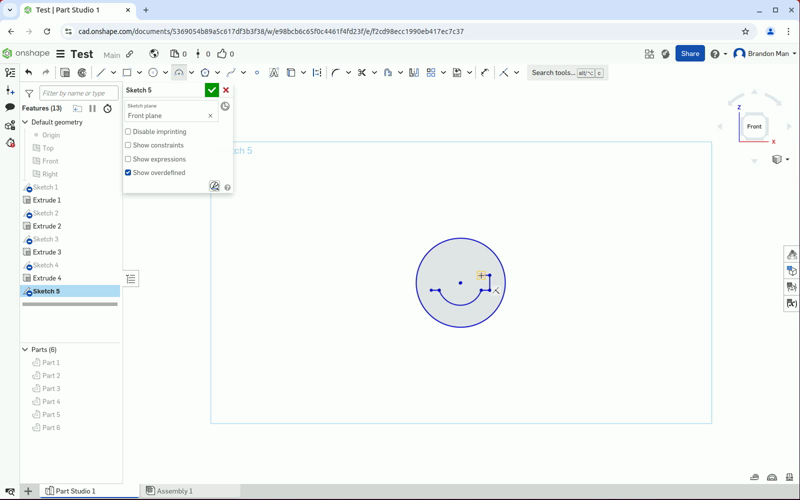
mouse_move(439, 275)
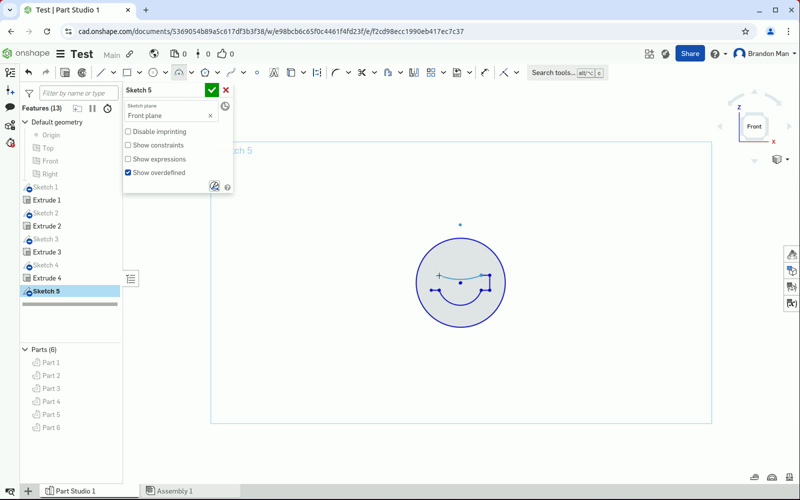
click(439, 275)
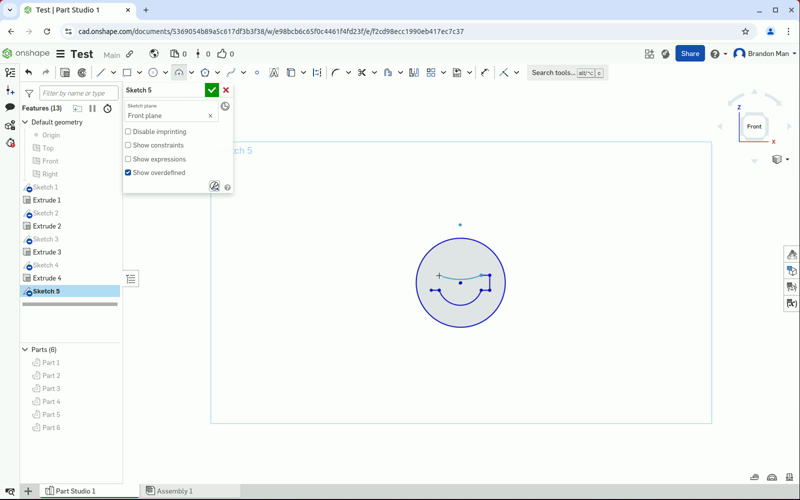
mouse_move(460, 260)
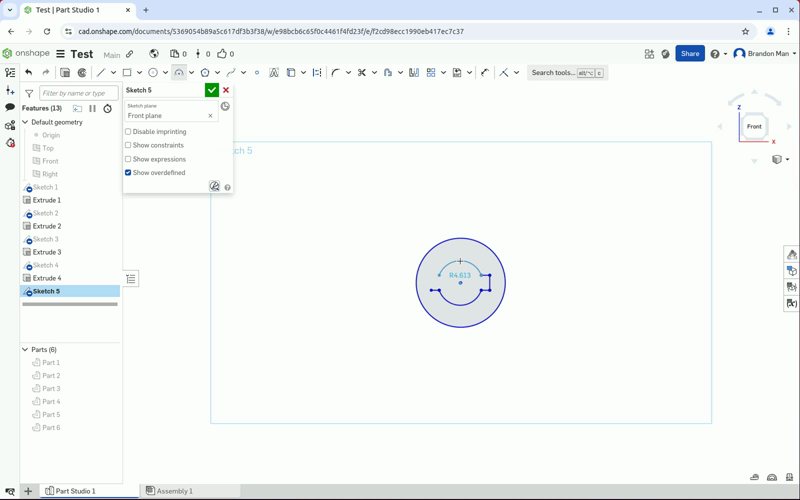
click(460, 260)
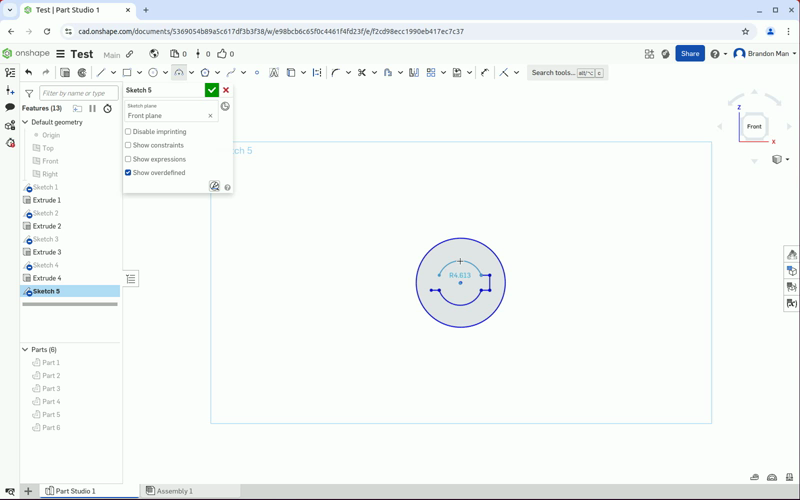
key_up(shift)
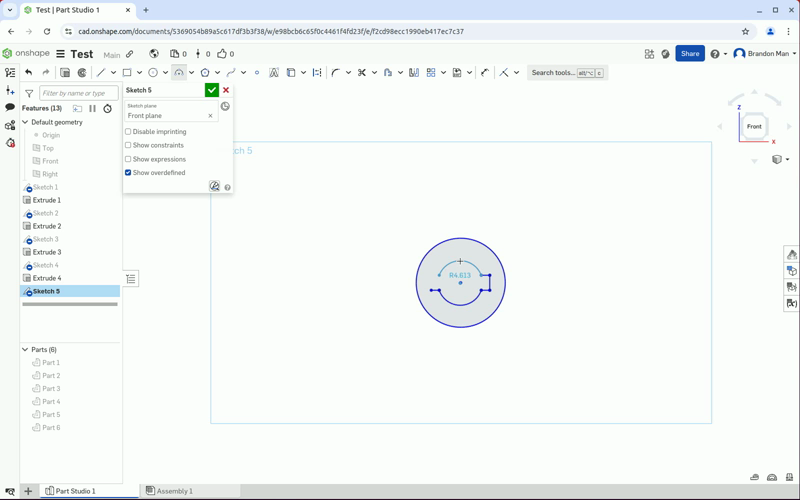
key(esc)
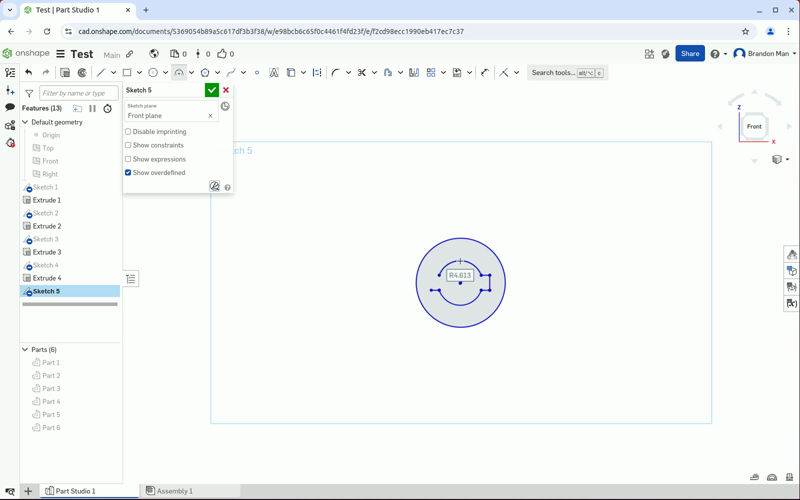
key(l)
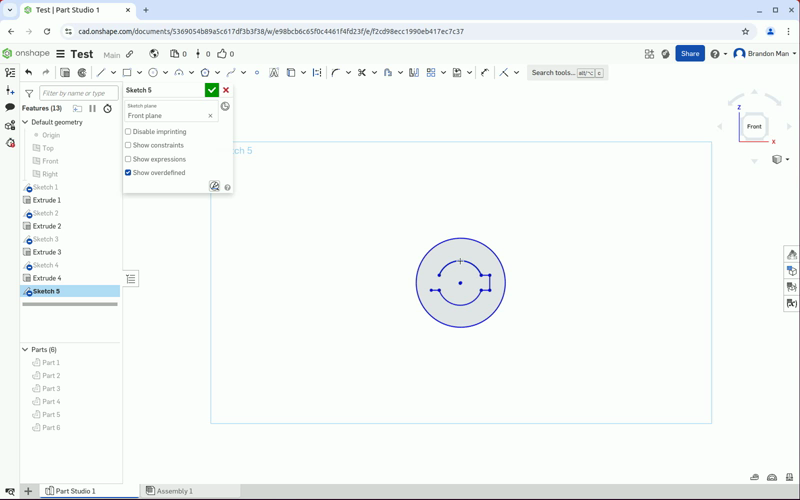
mouse_move(439, 275)
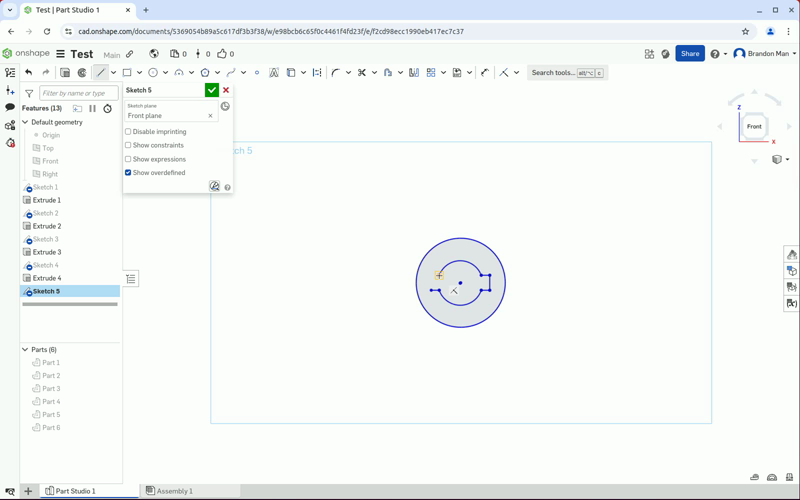
click(439, 275)
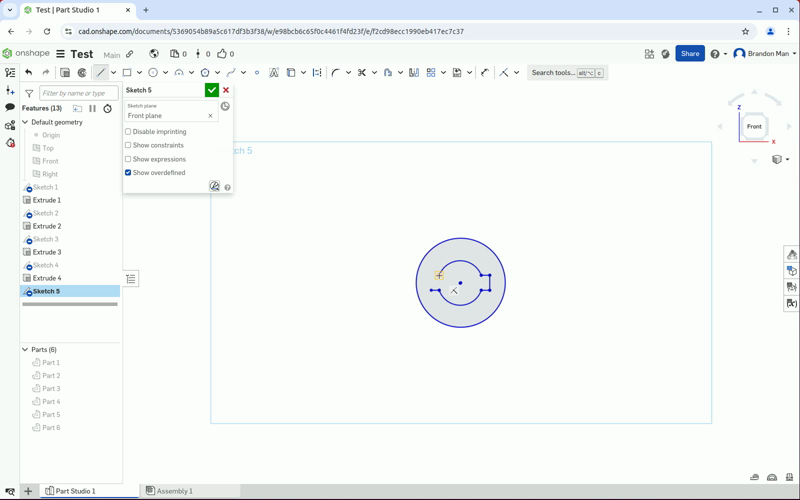
key_down(shift)
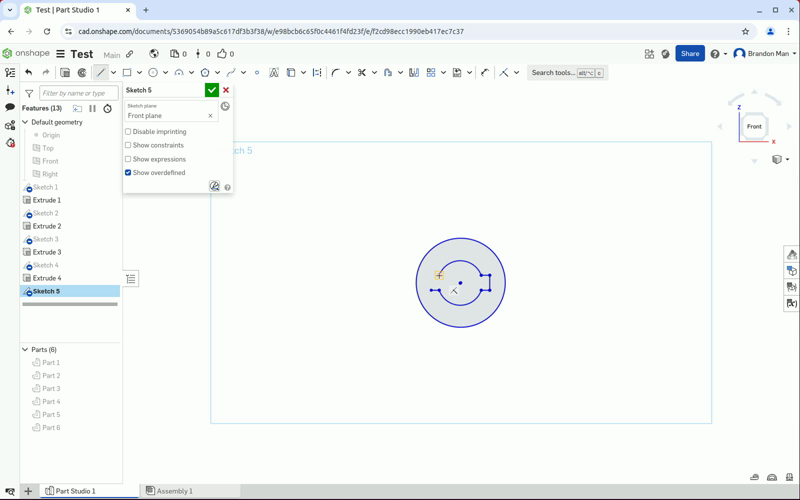
mouse_move(469, 275)
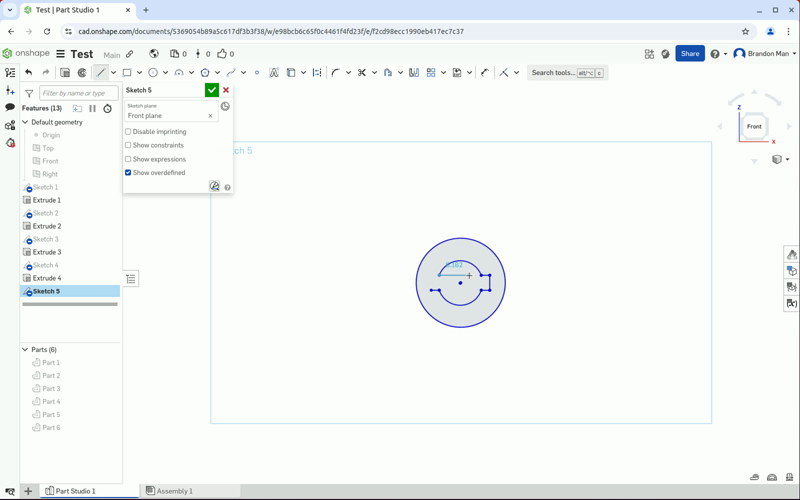
mouse_move(431, 275)
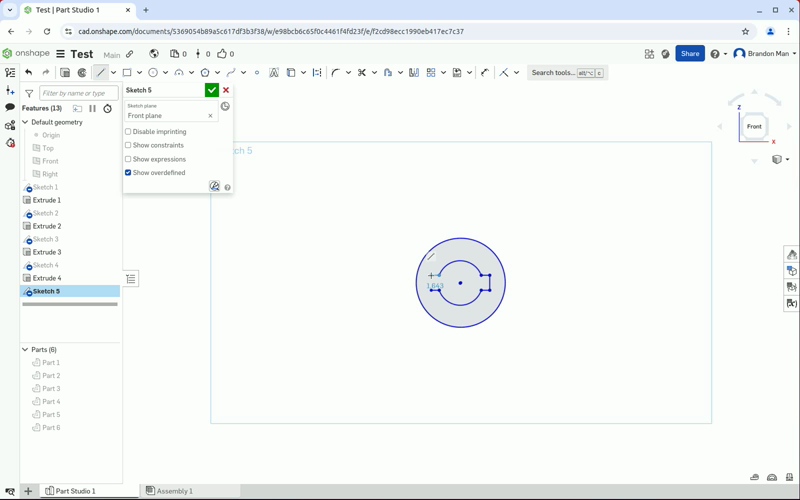
click(431, 275)
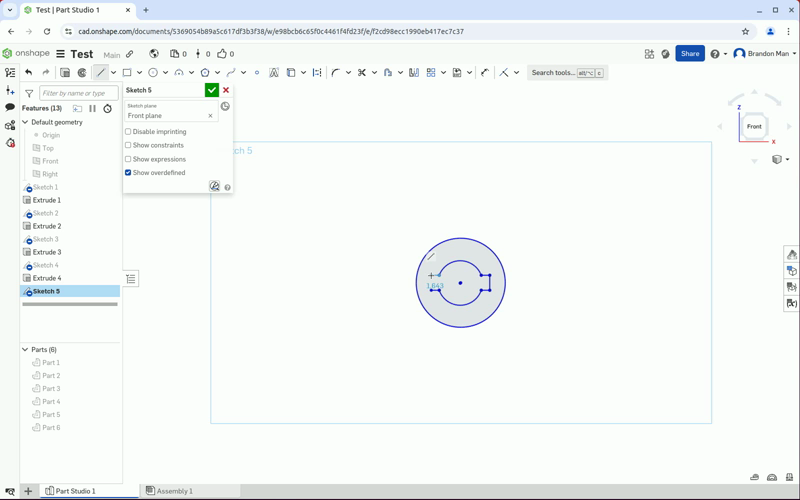
key_up(shift)
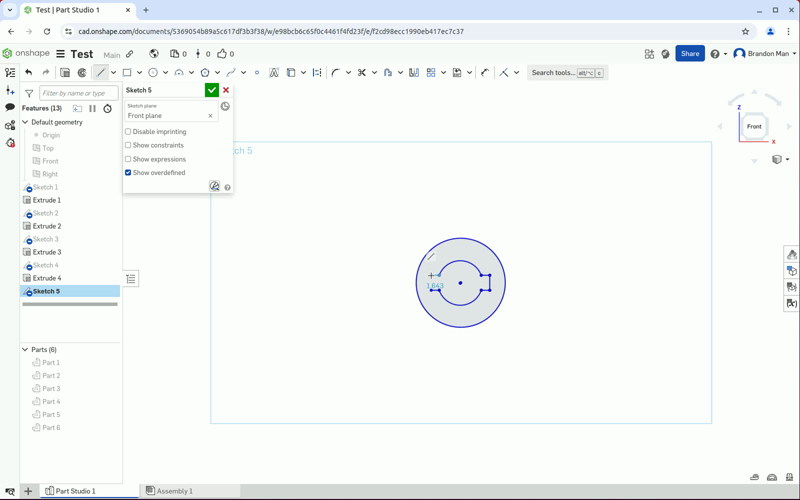
mouse_move(461, 275)
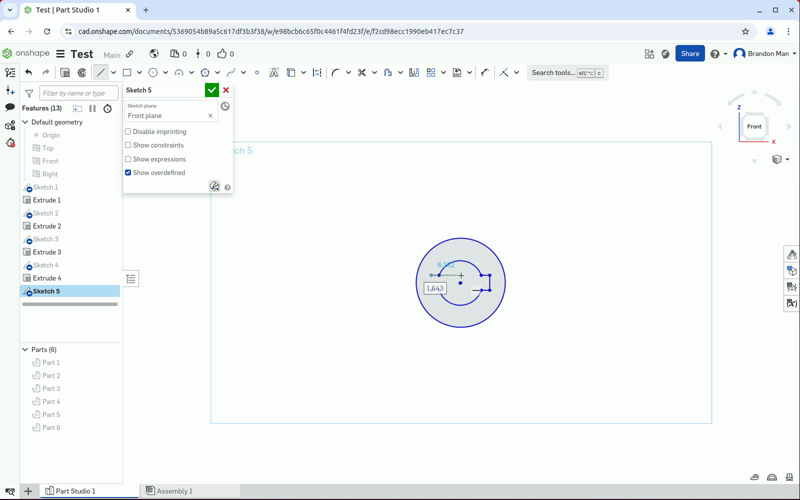
key_down(shift)
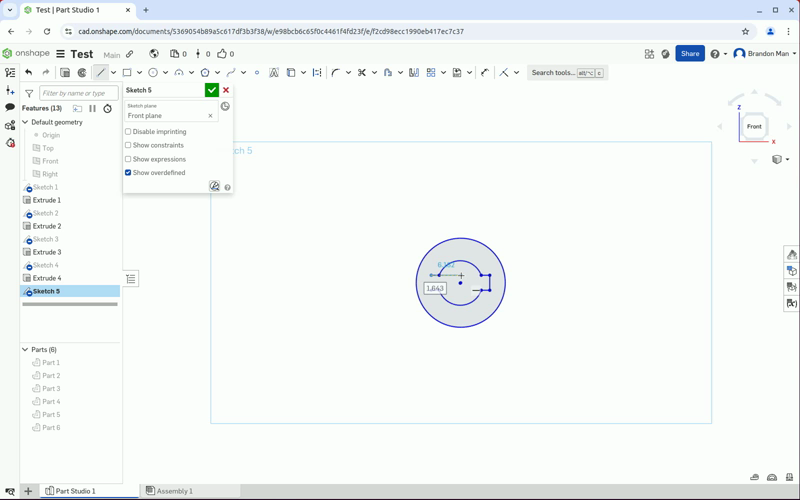
mouse_move(431, 290)
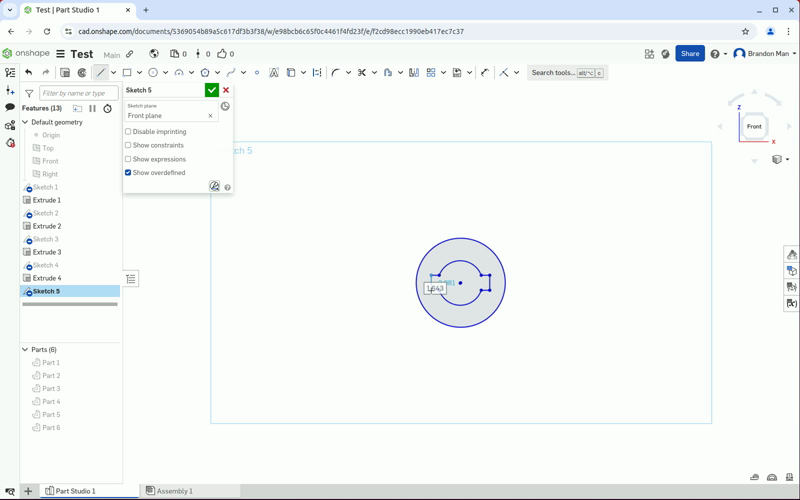
key_up(shift)
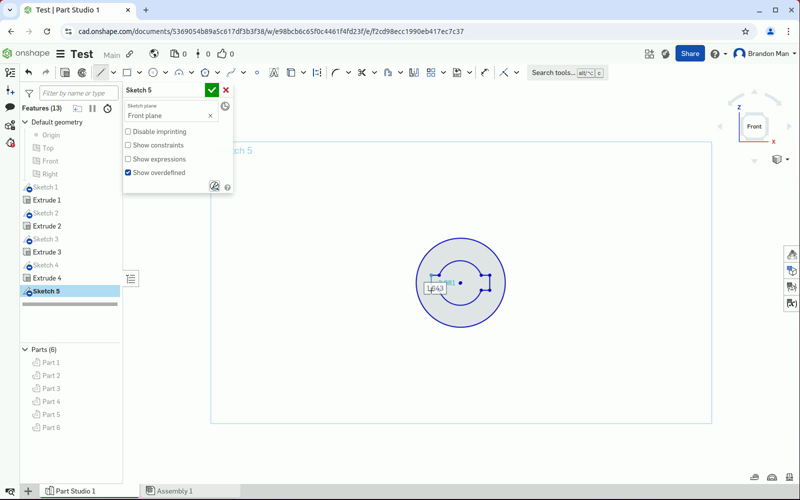
click(431, 290)
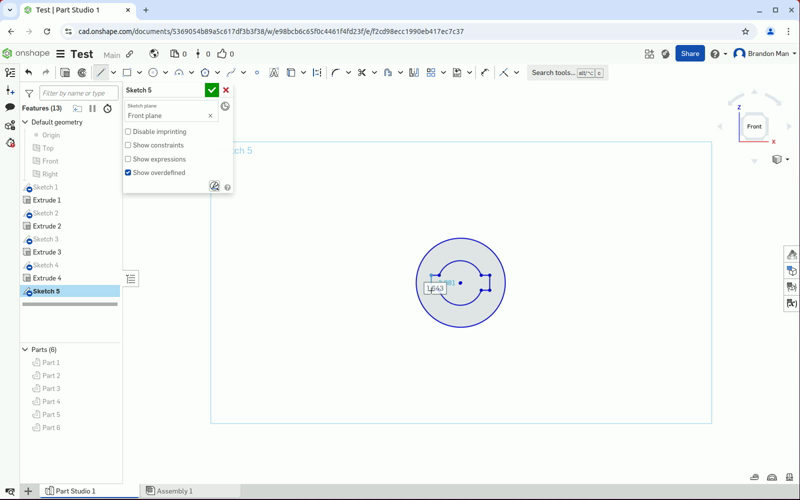
key(esc)
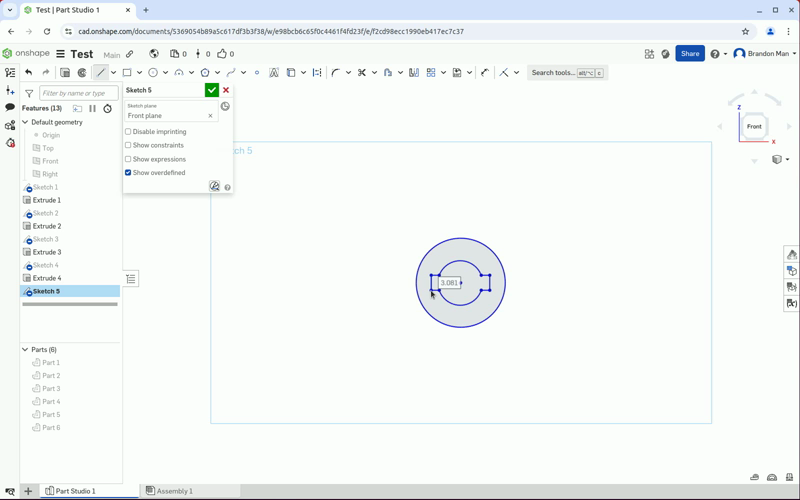
mouse_move(497, 290)
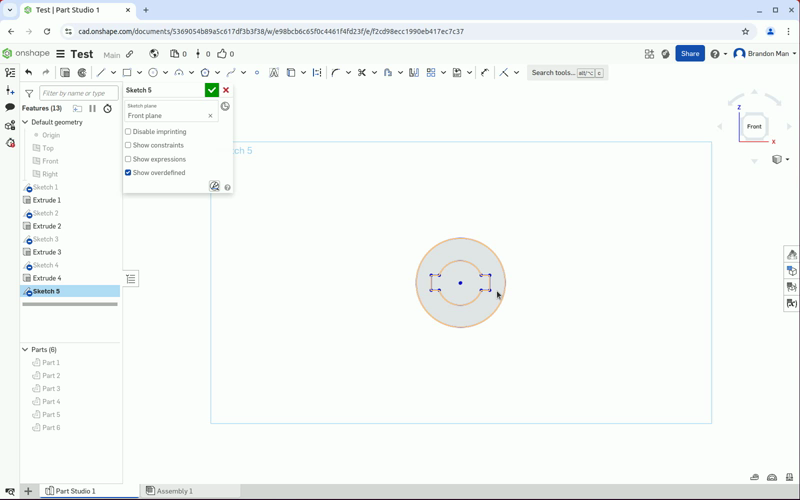
click(497, 290)
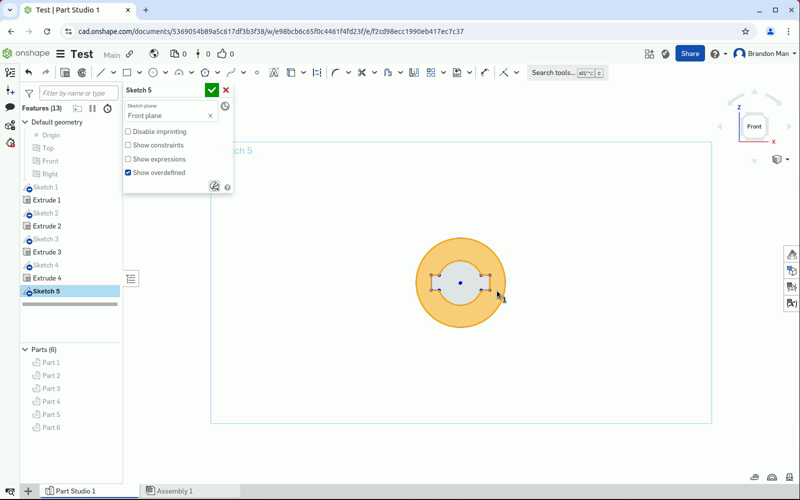
mouse_move(73, 352)
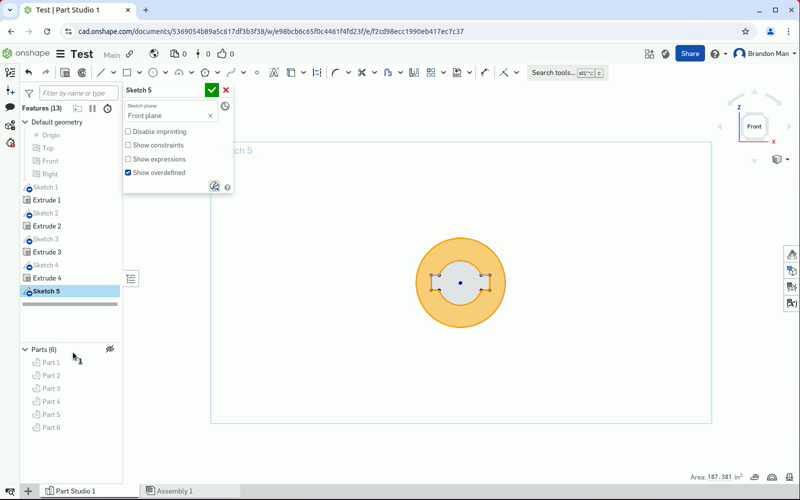
key(shift+y)
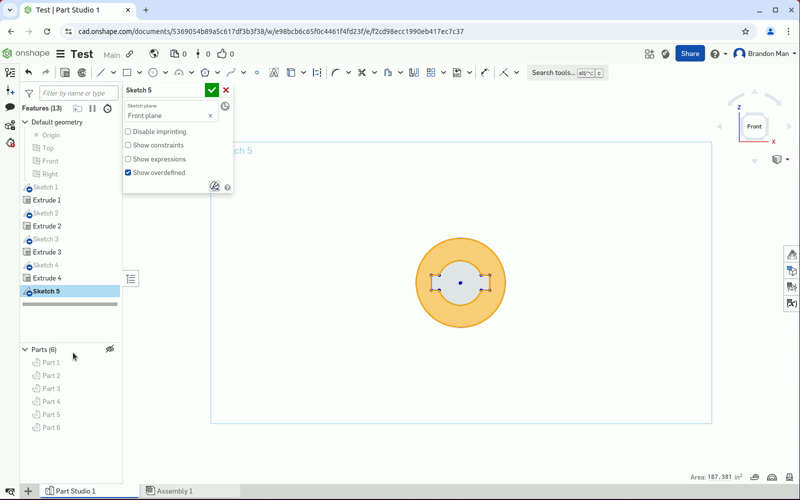
key(shift+e)
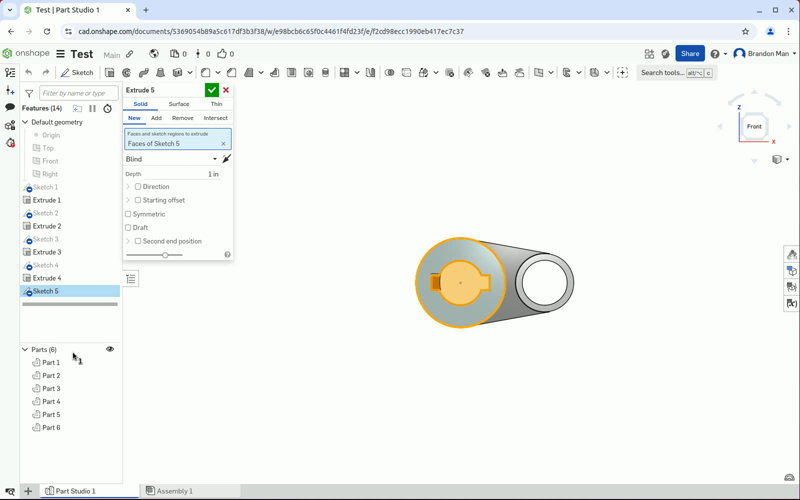
mouse_move(143, 106)
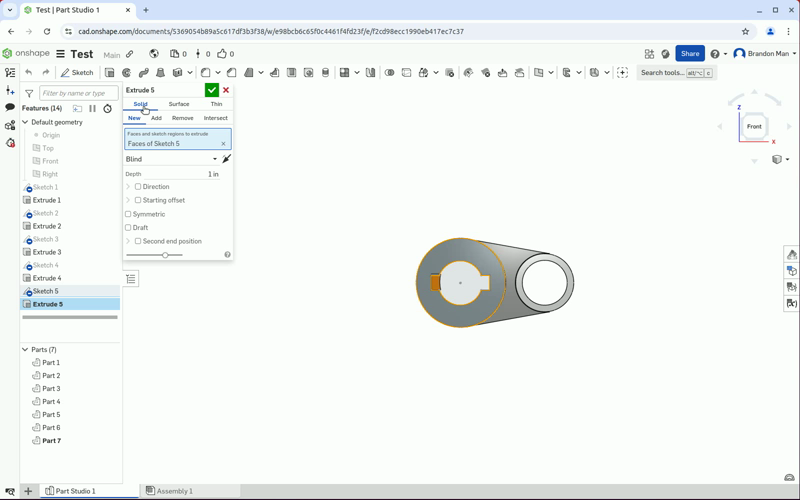
click(143, 106)
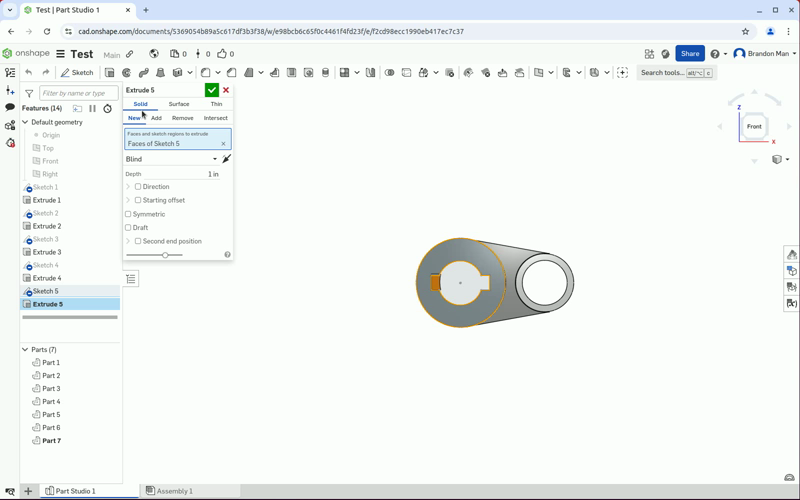
mouse_move(137, 120)
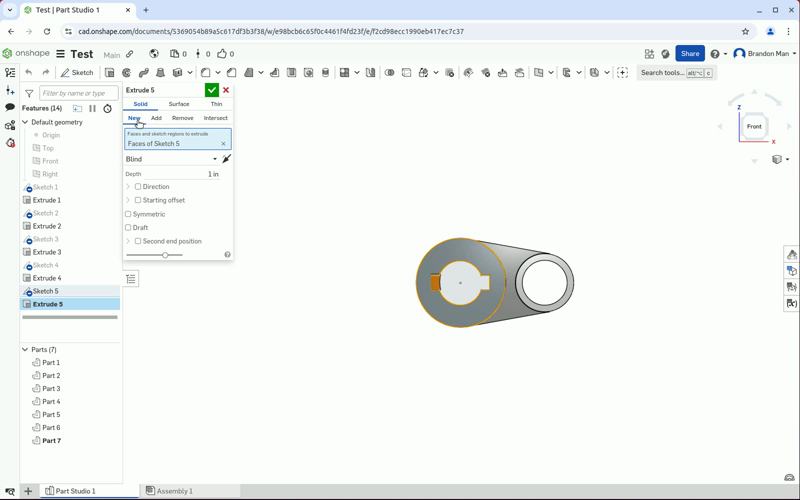
click(137, 120)
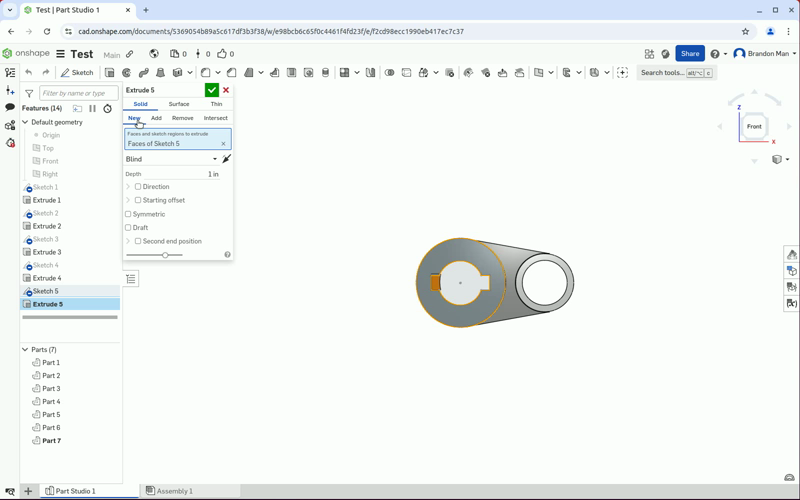
key(tab, 4)
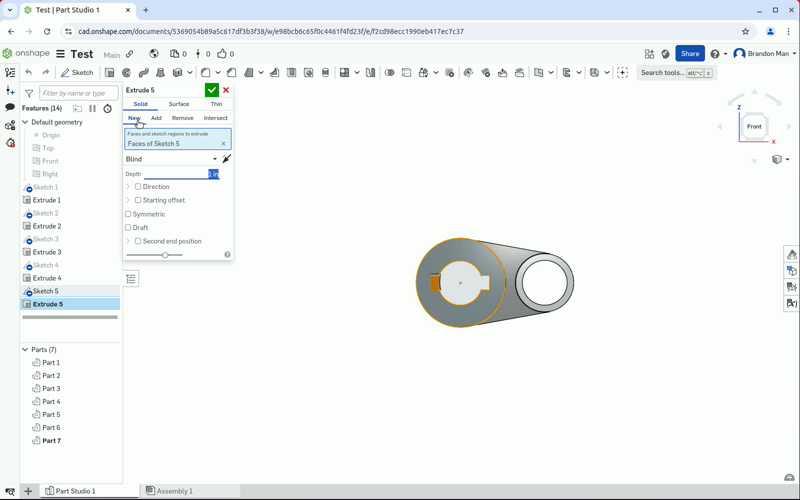
text(16.128)
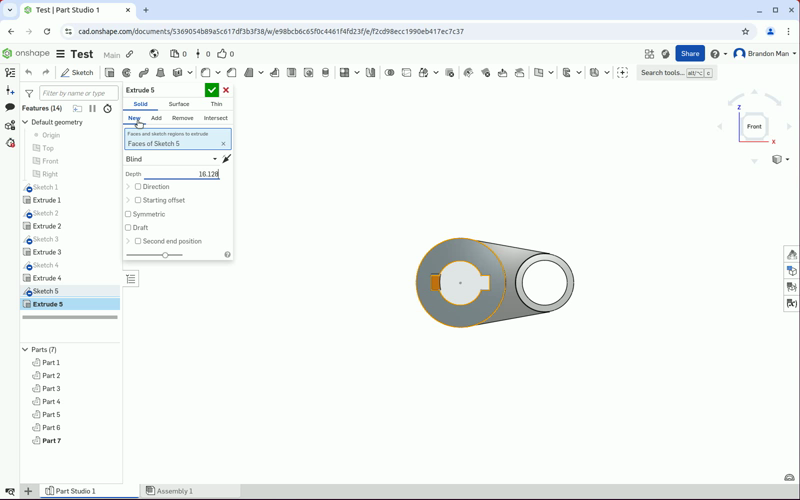
key(enter)
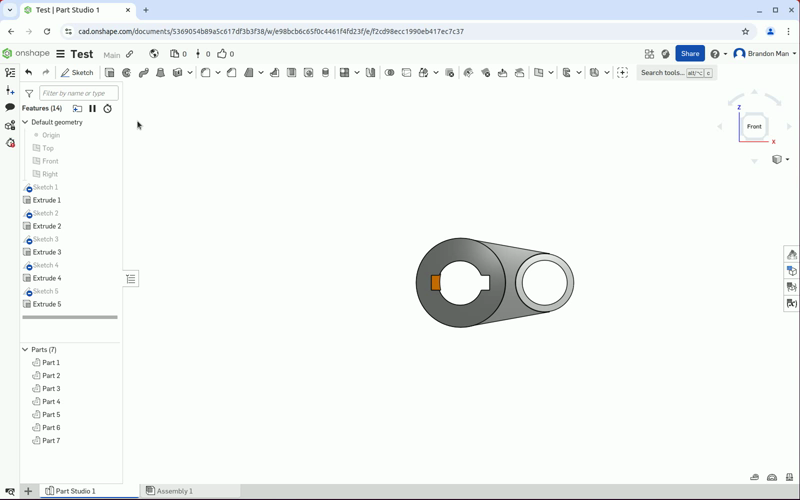
key(shift+h)
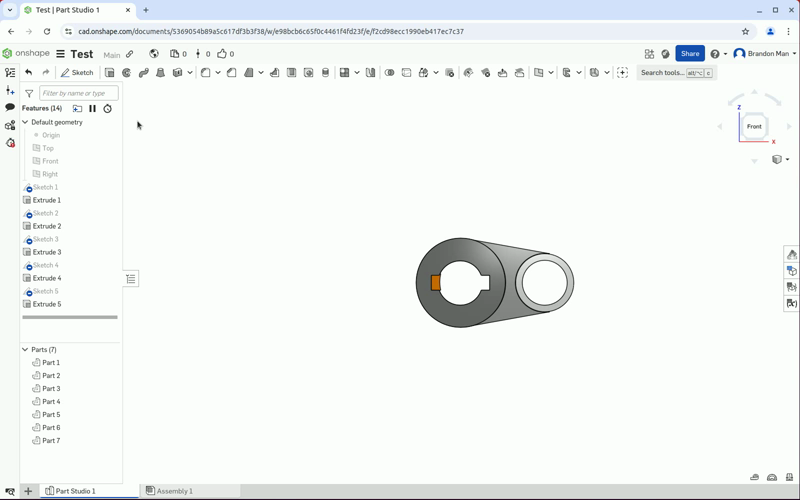
key(shift+h)
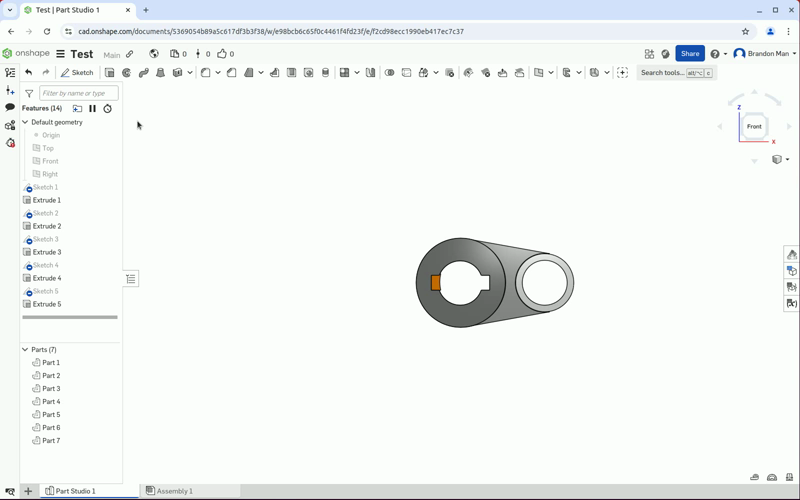
mouse_move(73, 189)
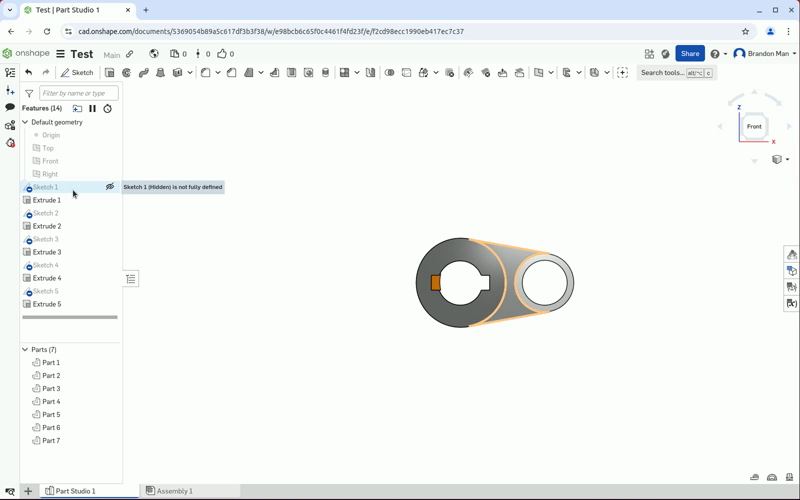
click(73, 189)
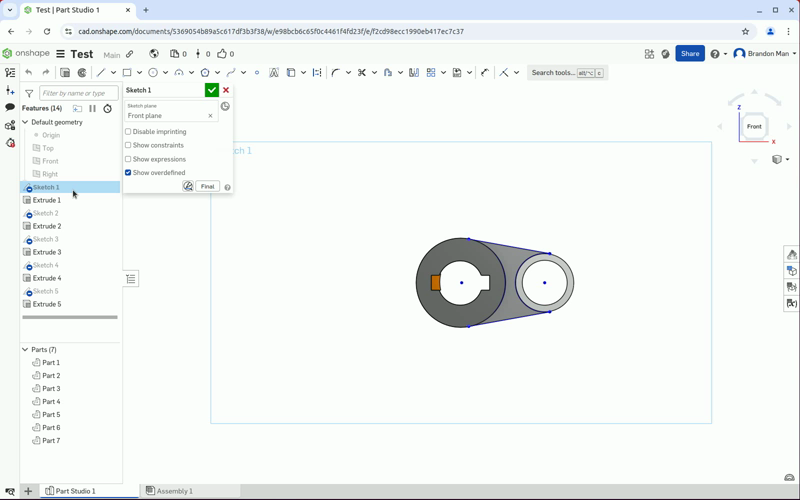
mouse_move(229, 92)
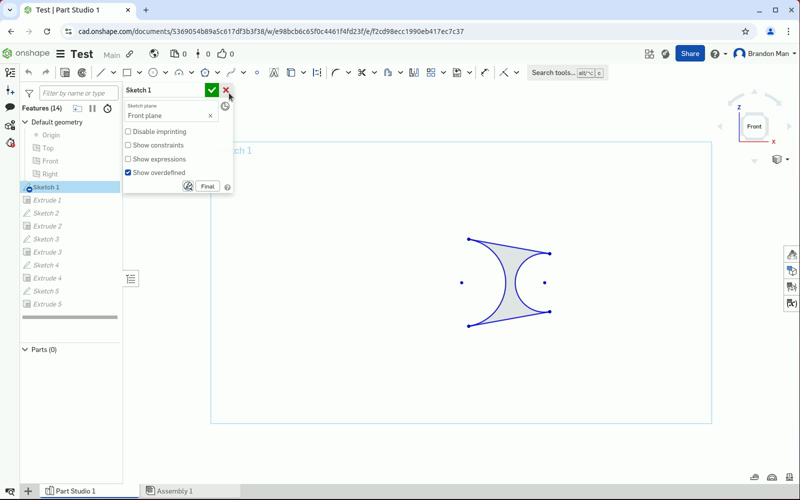
click(229, 92)
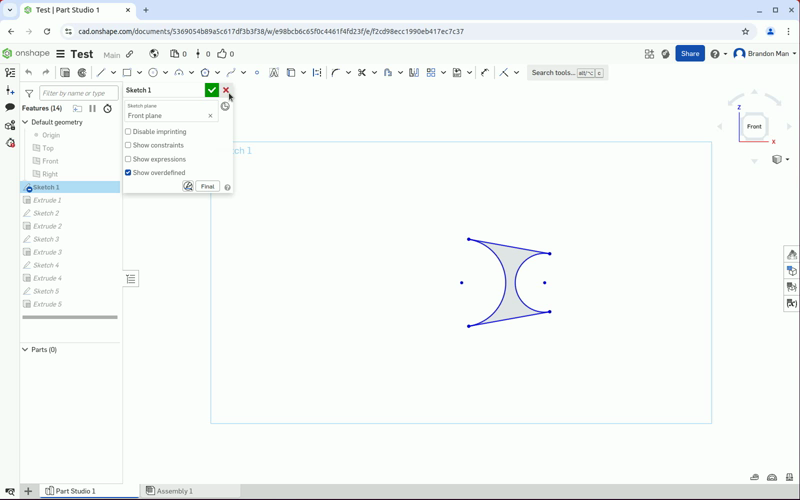
key(shift+s)
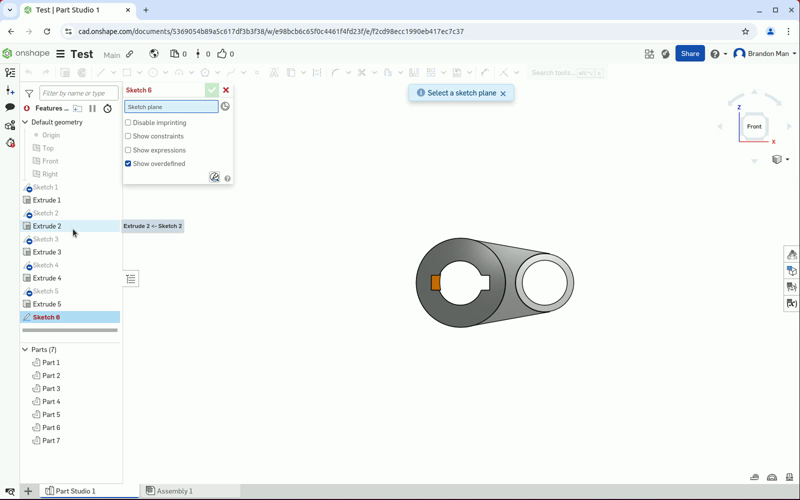
scroll(3)
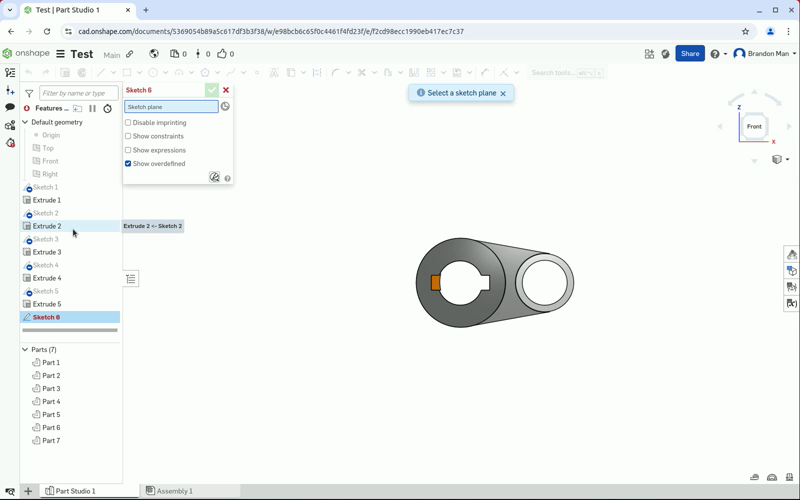
mouse_move(73, 163)
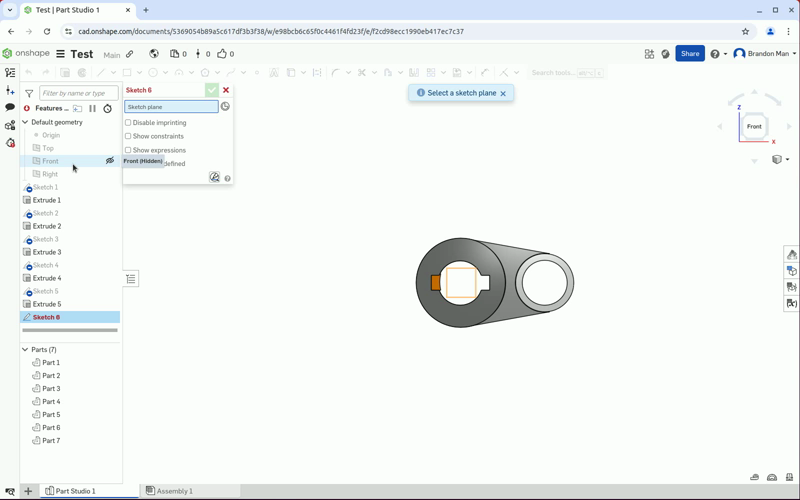
click(73, 163)
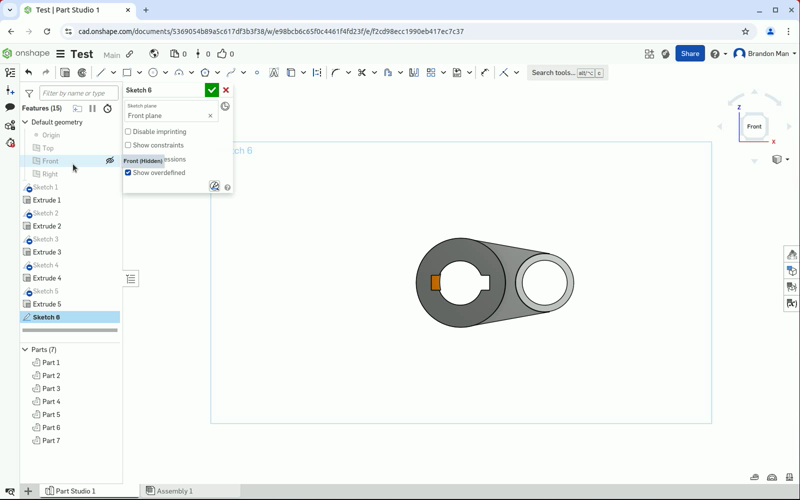
mouse_move(73, 352)
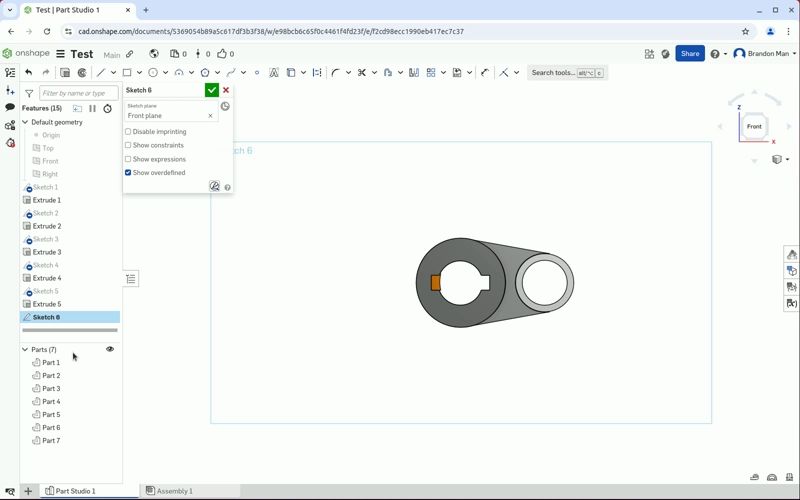
key(y)
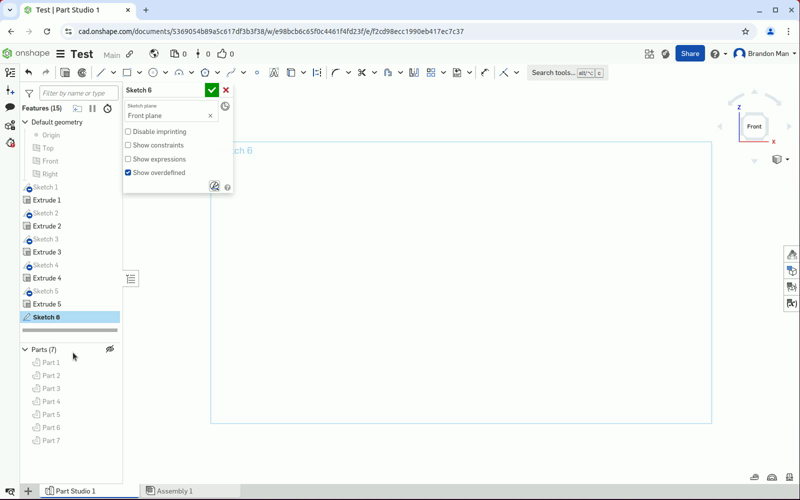
key(l)
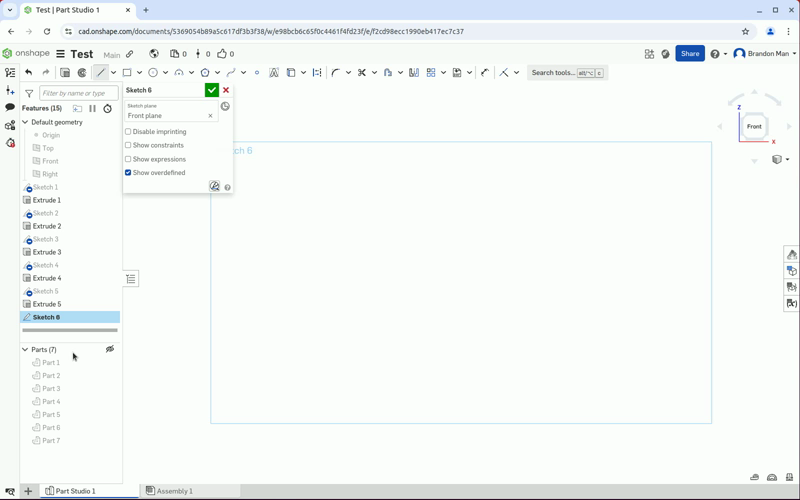
key_down(shift)
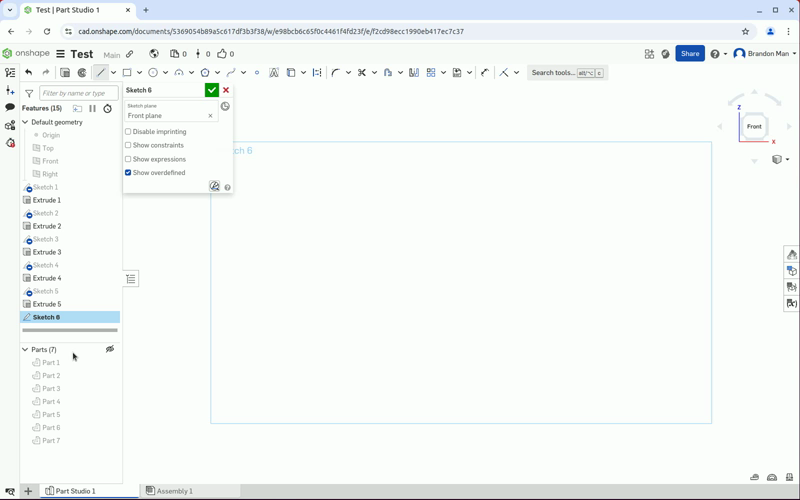
mouse_move(431, 290)
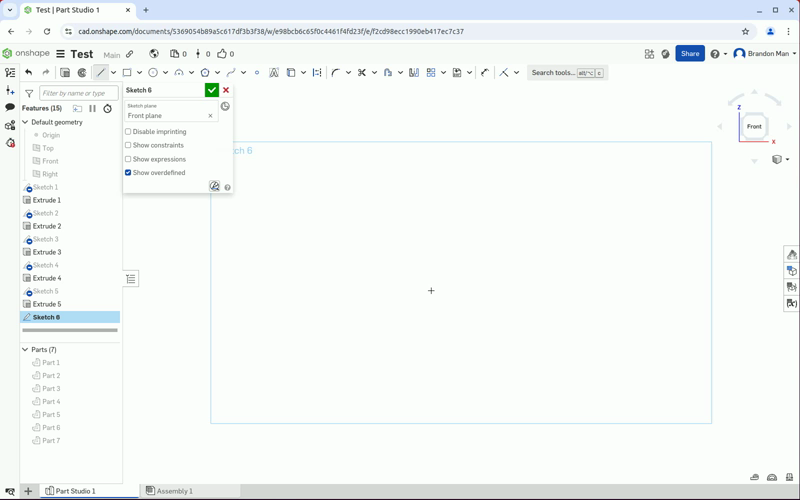
click(431, 290)
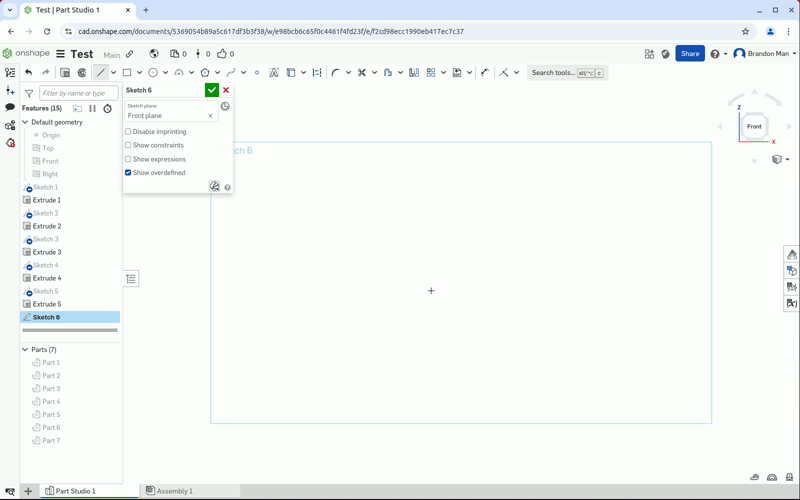
key_up(shift)
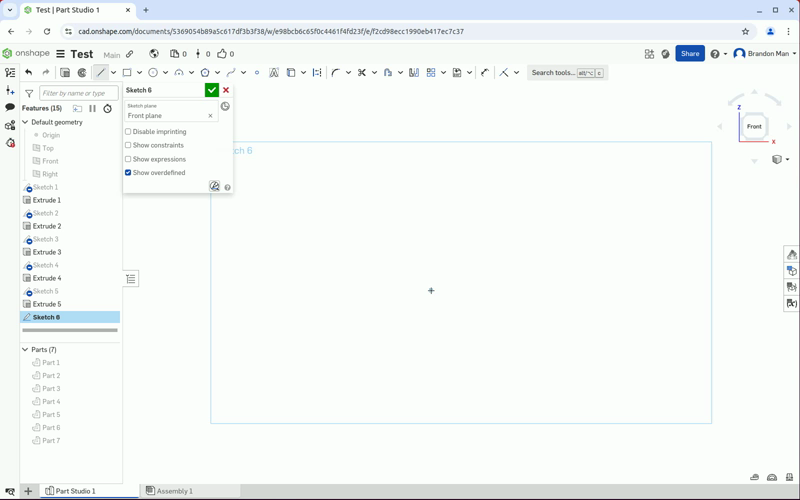
key_down(shift)
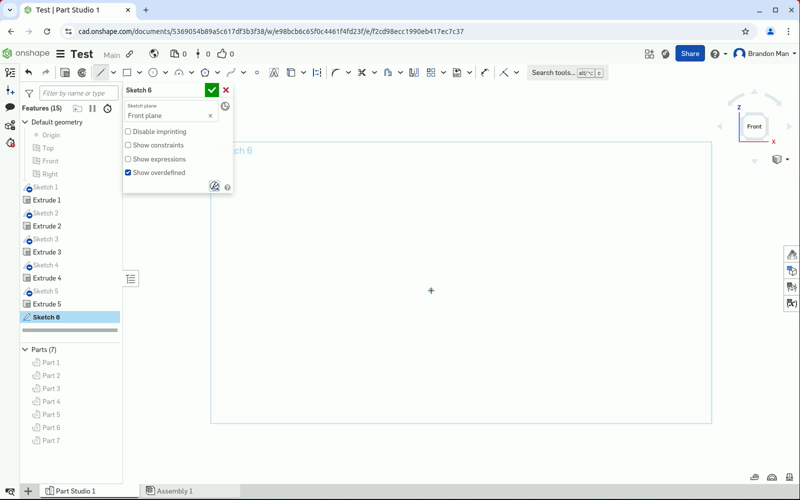
mouse_move(461, 290)
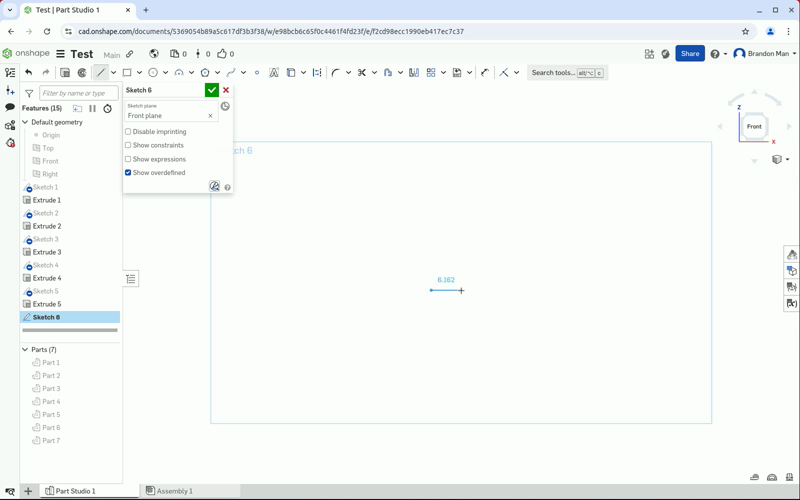
mouse_move(440, 290)
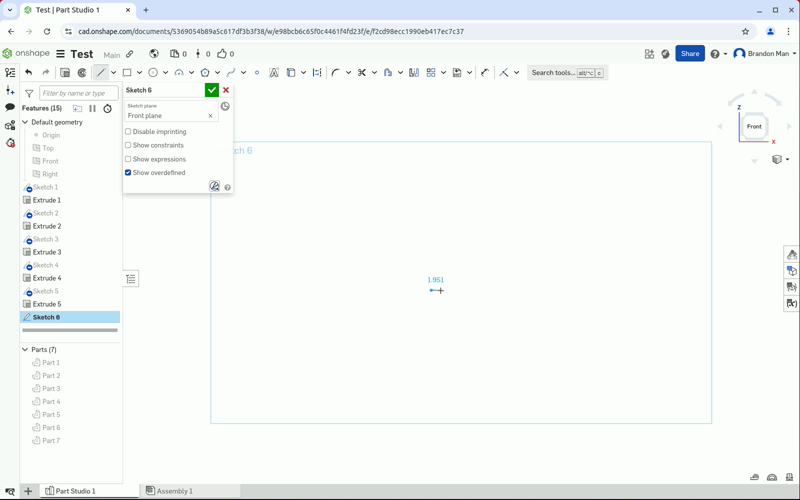
click(440, 290)
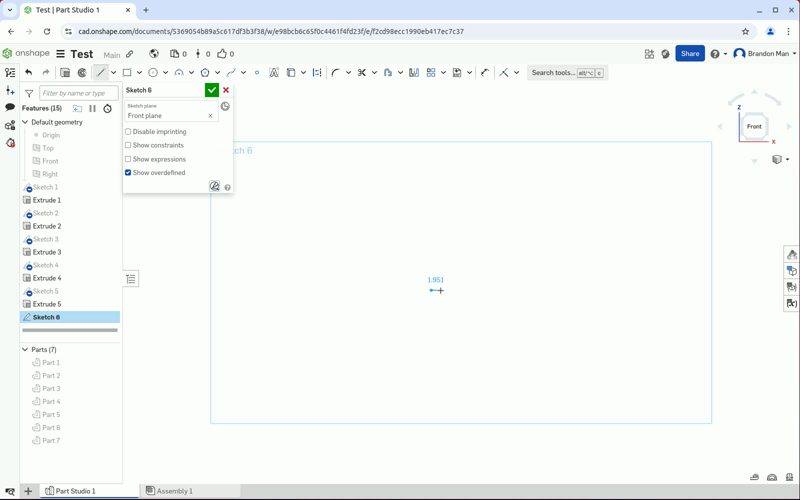
key_up(shift)
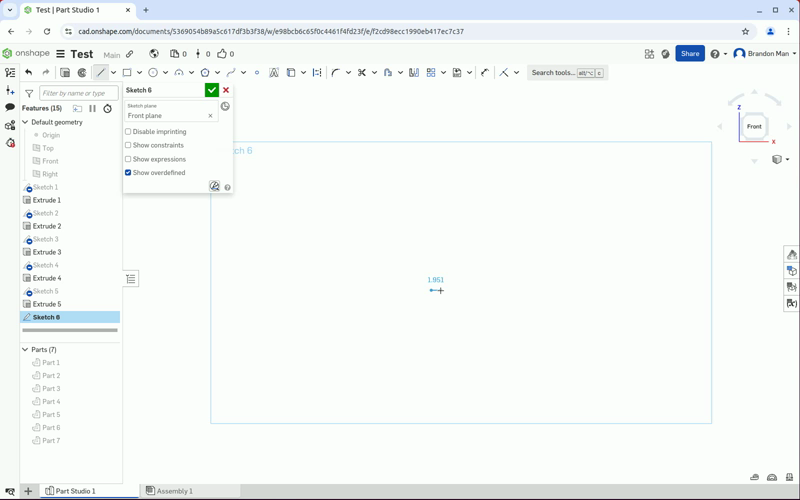
key(esc)
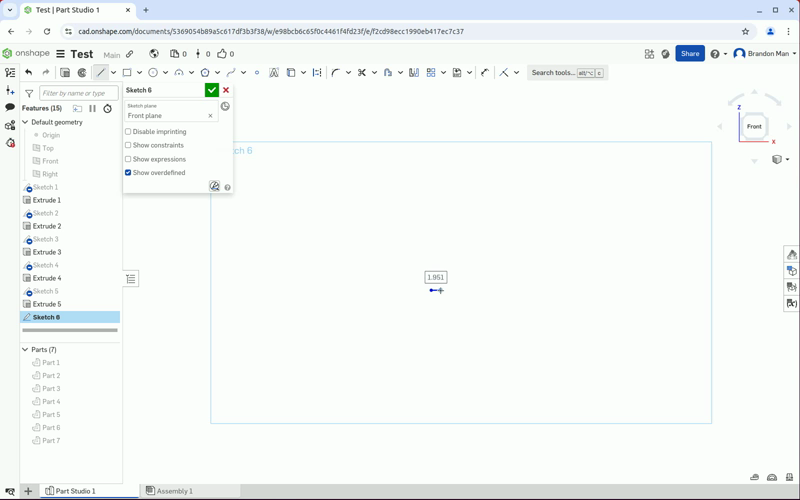
key(a)
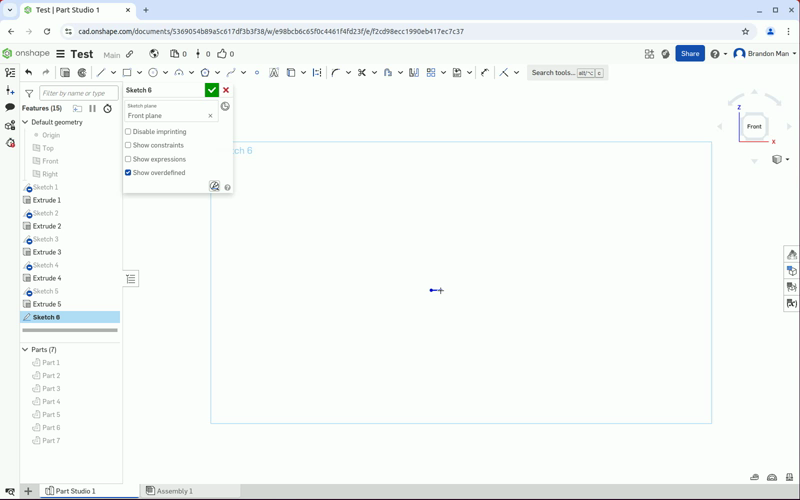
mouse_move(440, 290)
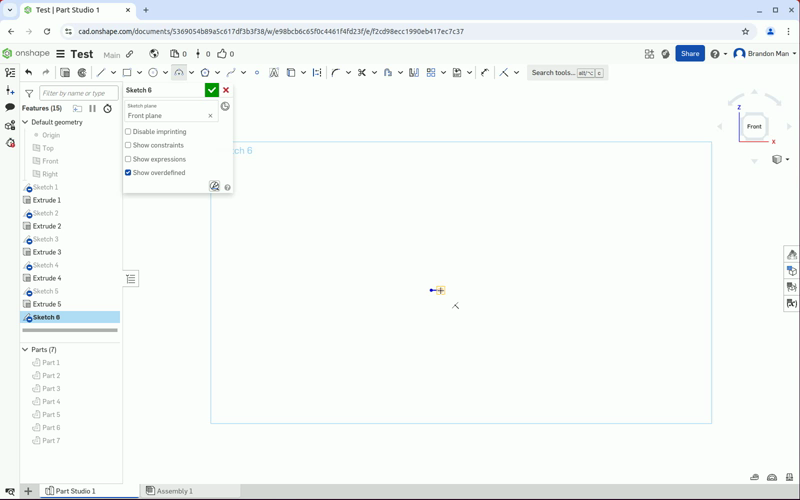
click(440, 290)
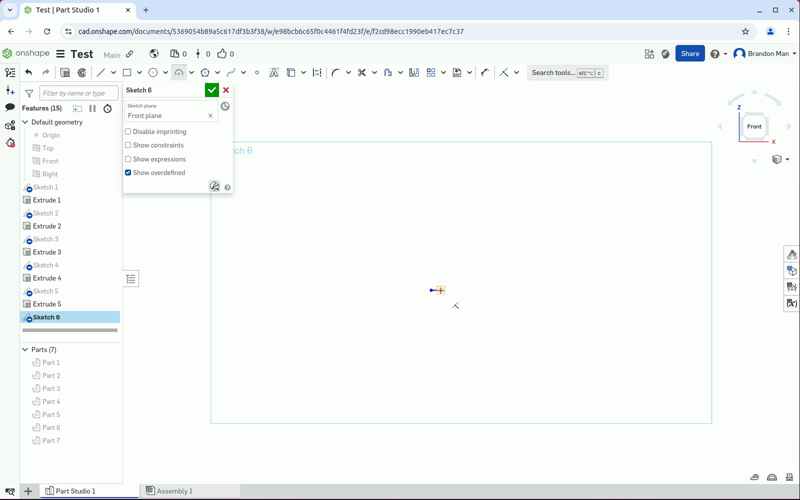
key_down(shift)
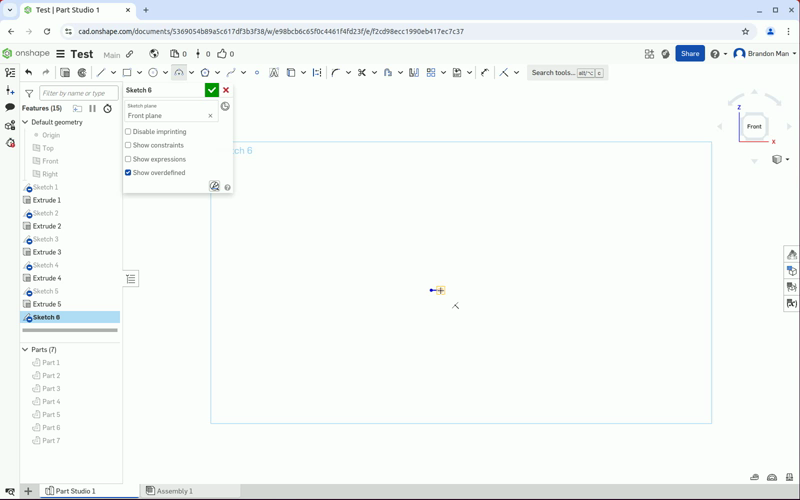
mouse_move(440, 273)
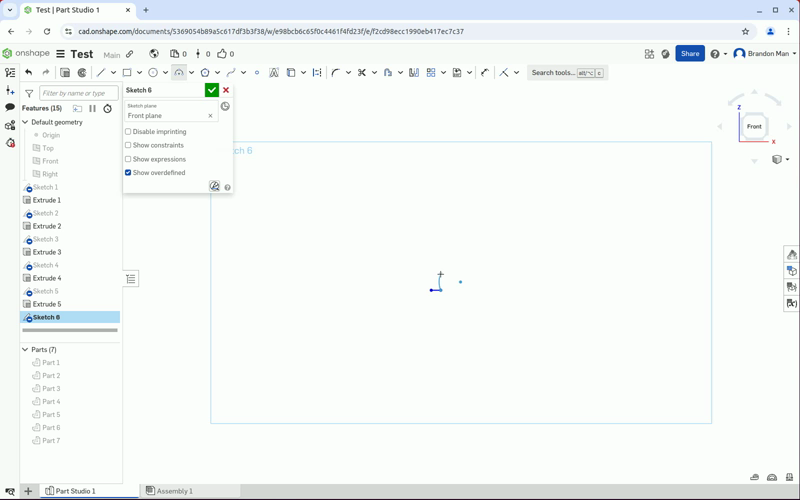
click(440, 273)
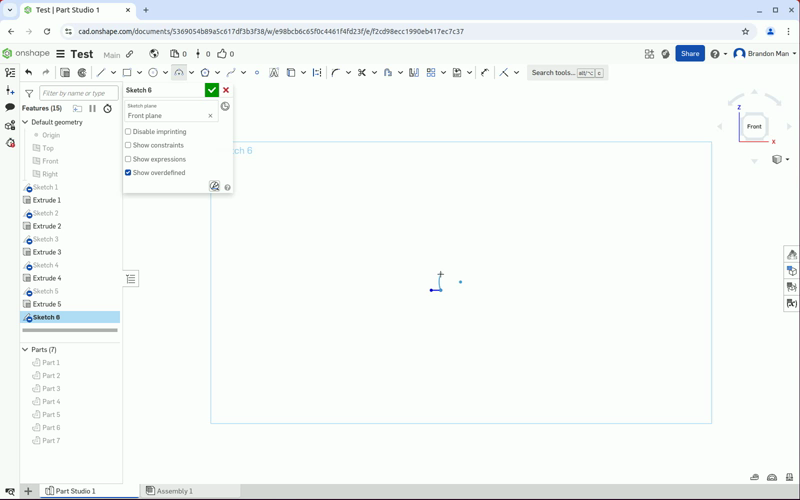
mouse_move(439, 281)
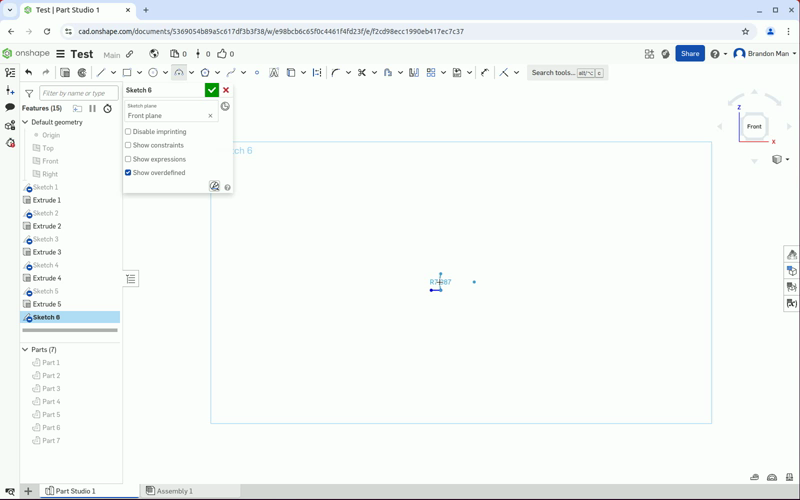
click(439, 281)
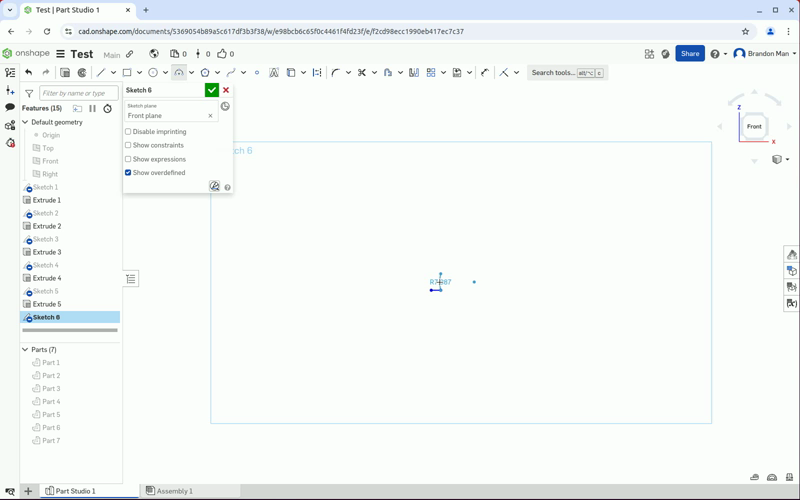
key_up(shift)
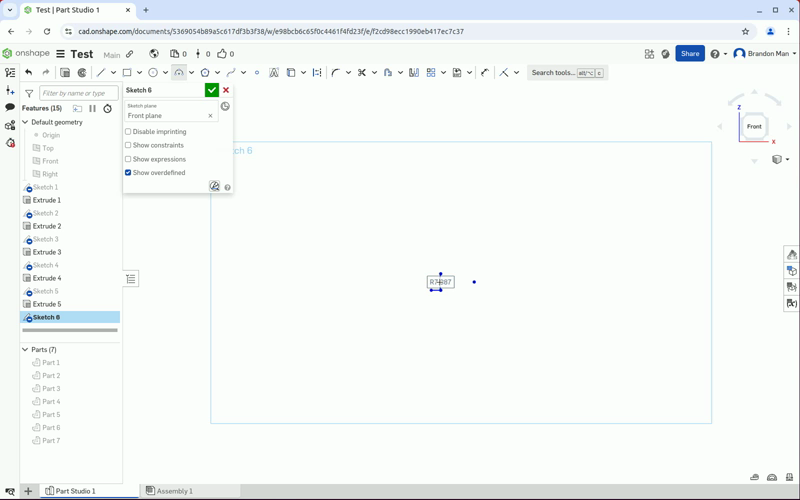
key(esc)
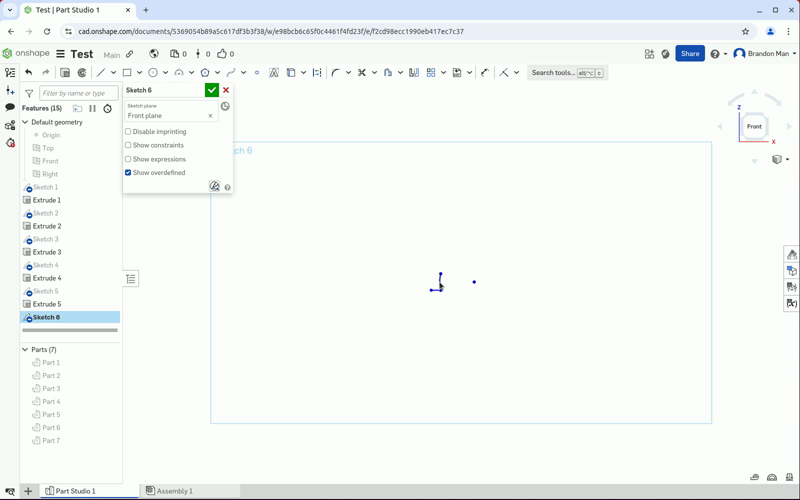
key(l)
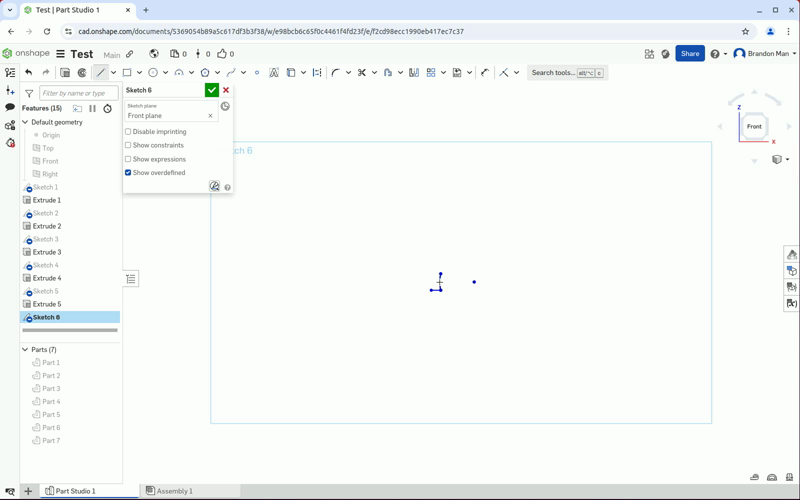
mouse_move(440, 273)
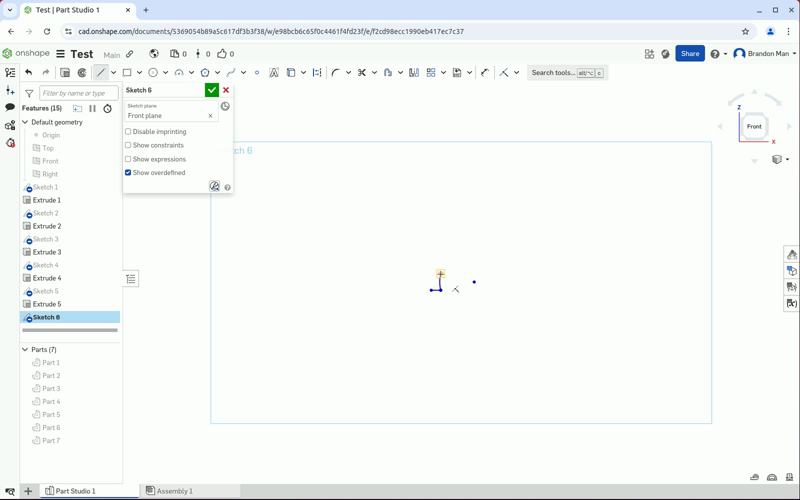
click(440, 273)
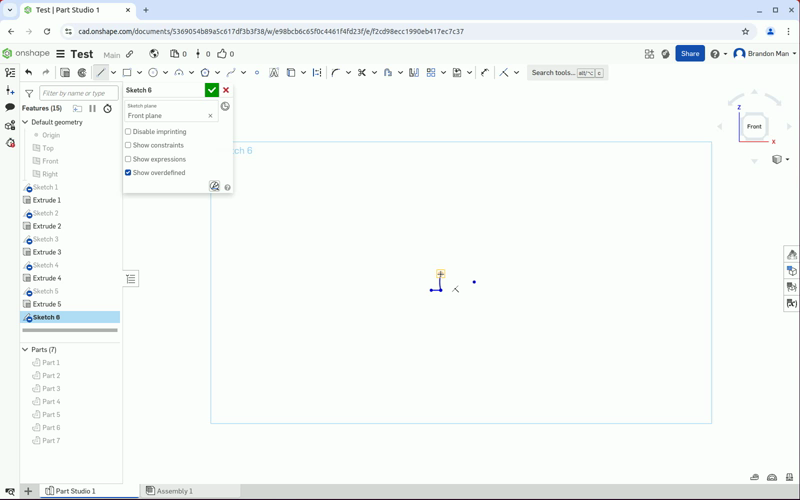
key_down(shift)
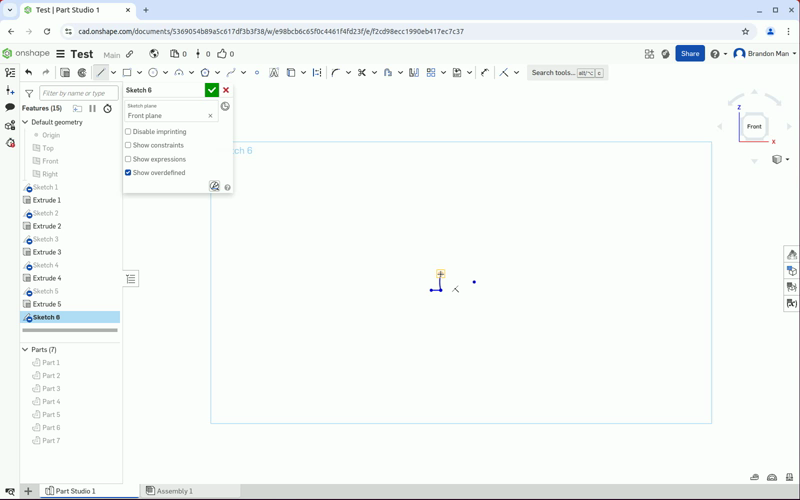
mouse_move(470, 273)
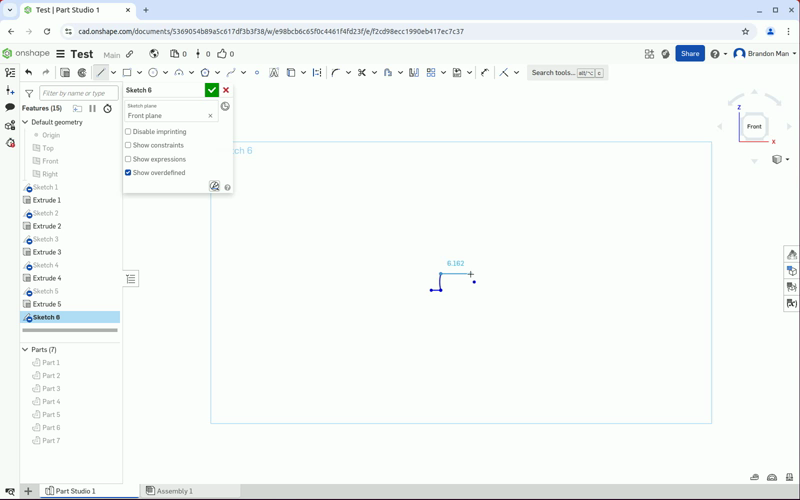
mouse_move(431, 273)
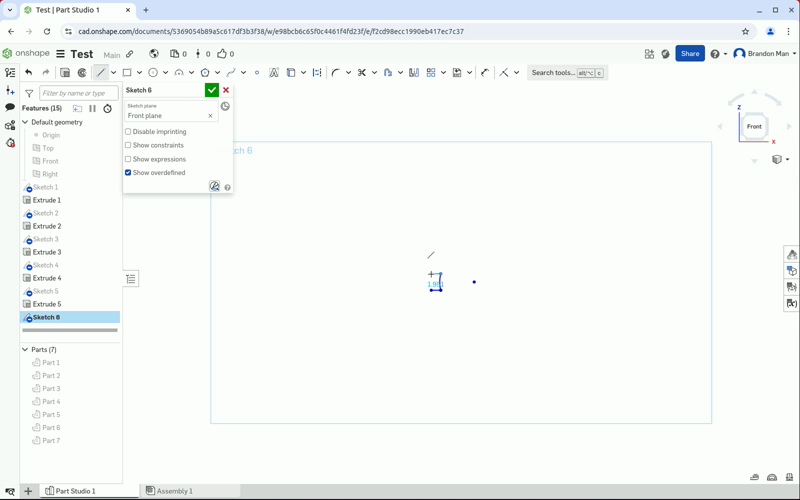
click(431, 273)
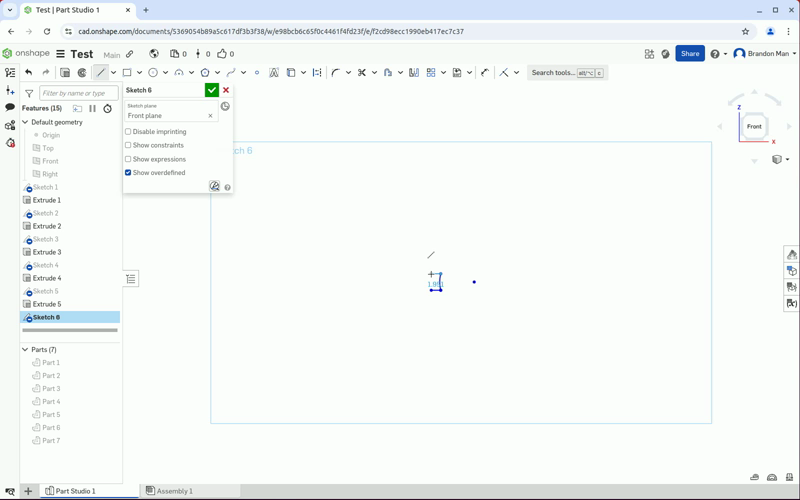
key_up(shift)
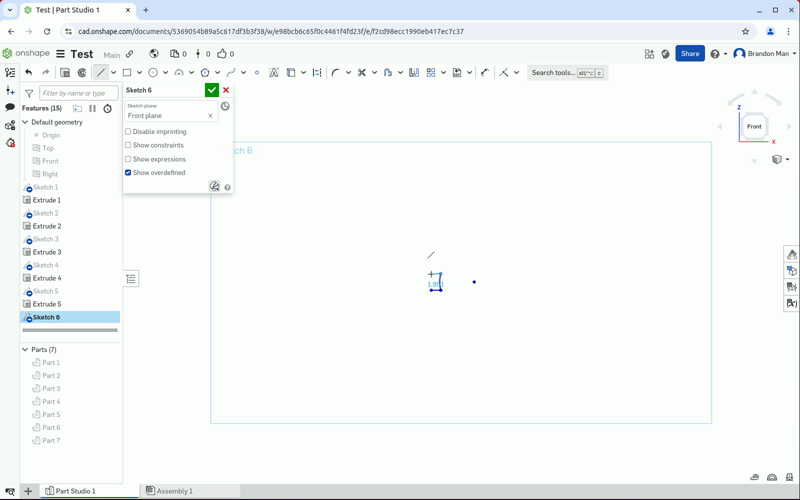
mouse_move(461, 273)
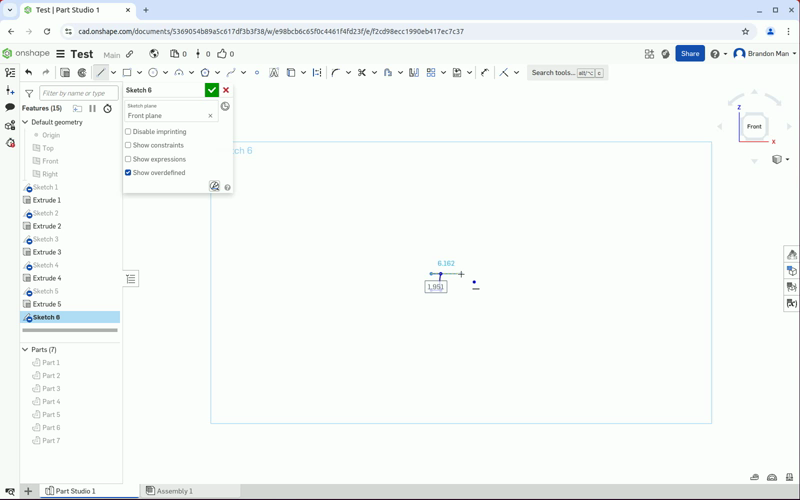
key_down(shift)
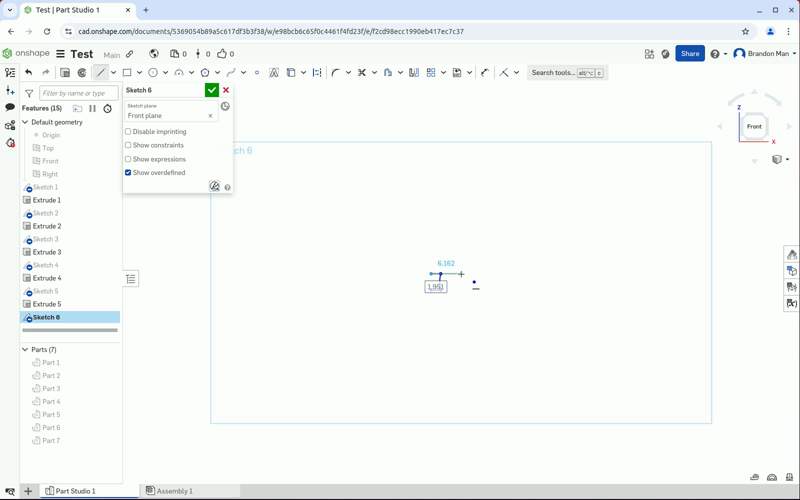
mouse_move(431, 290)
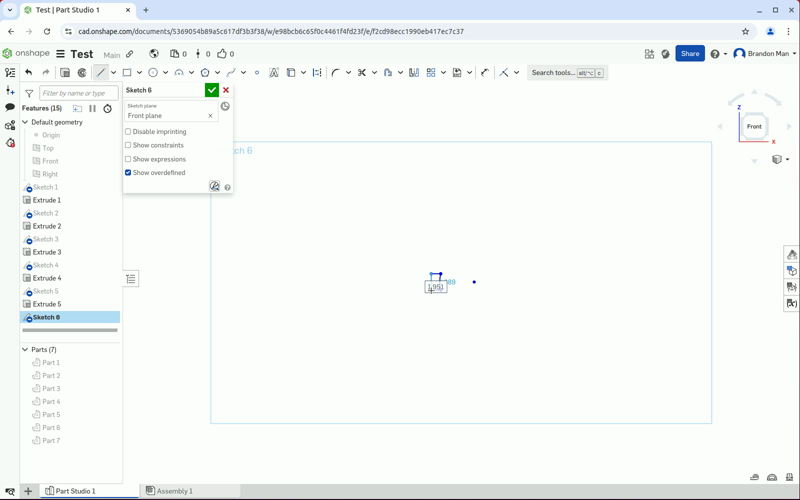
key_up(shift)
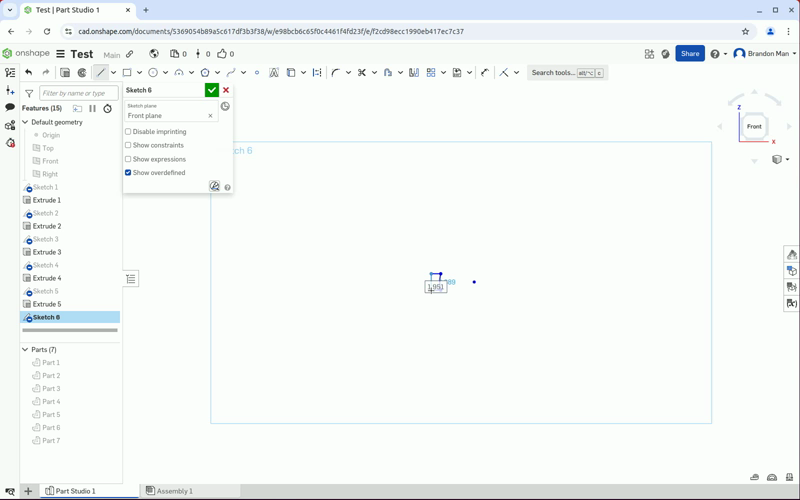
click(431, 290)
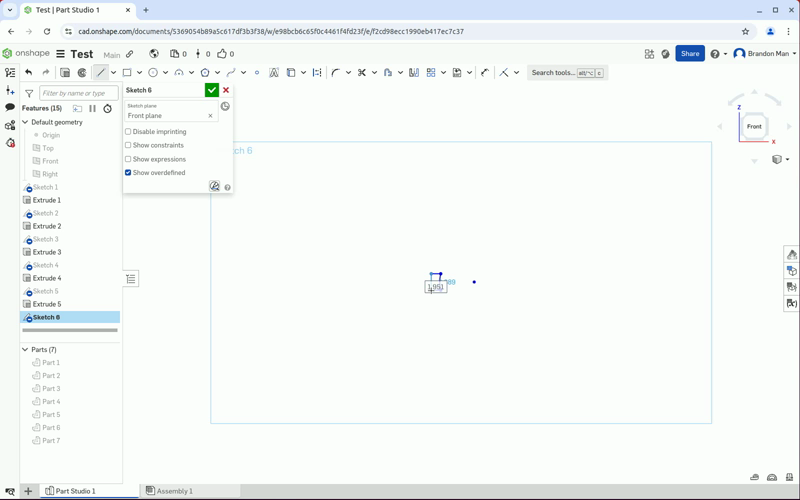
key(esc)
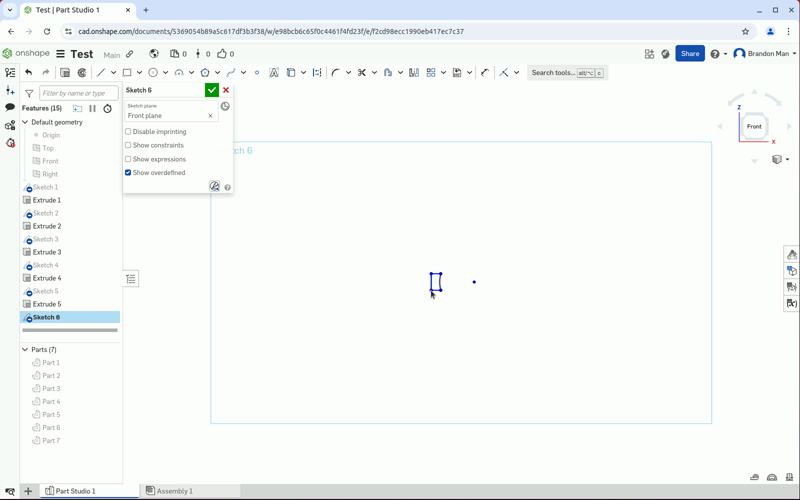
mouse_move(433, 276)
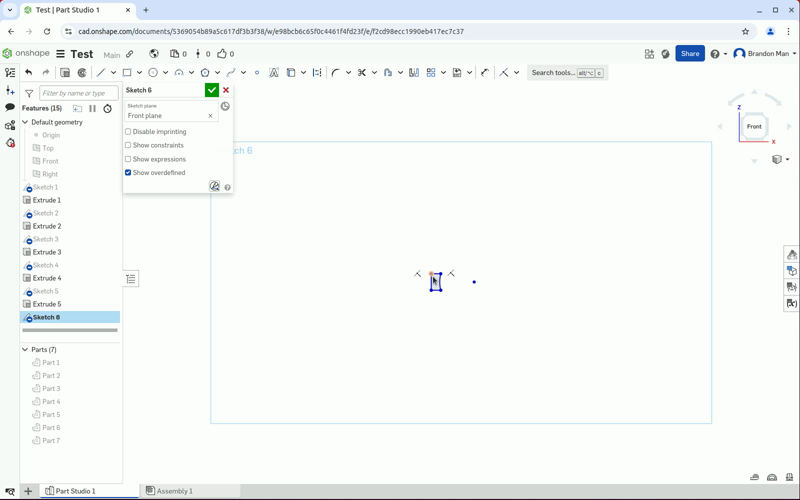
scroll(6)
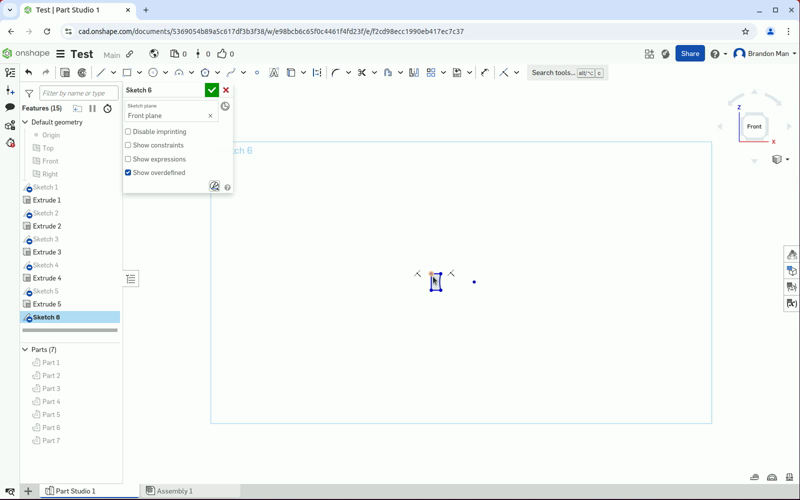
scroll(6)
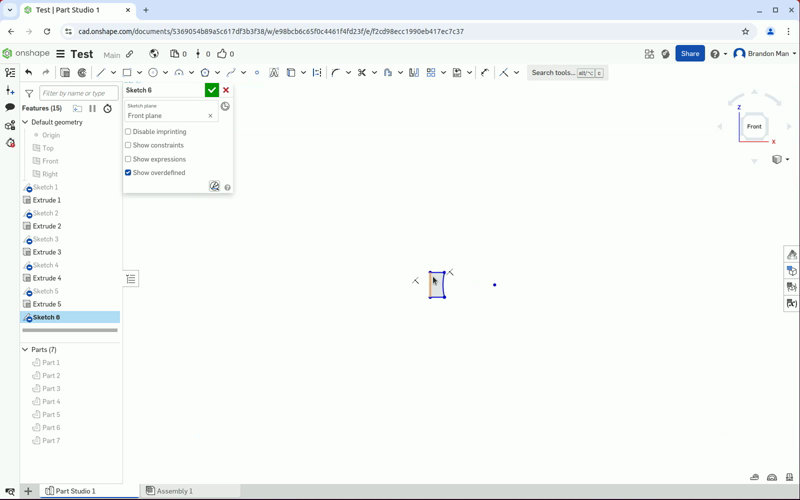
scroll(6)
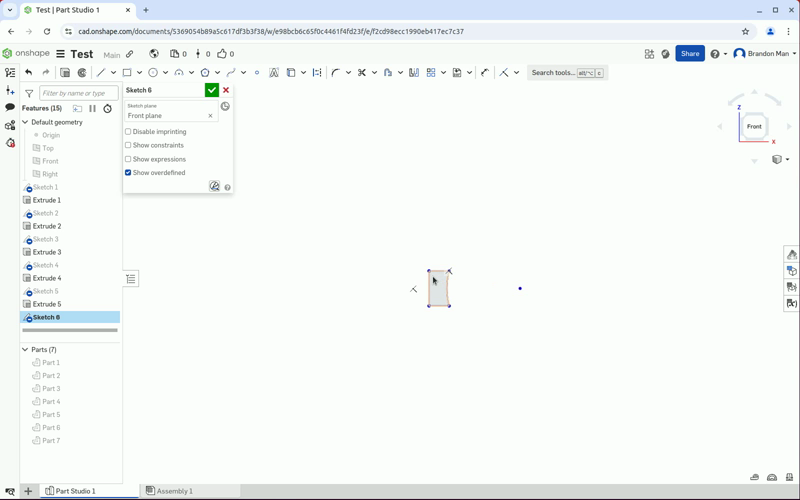
scroll(6)
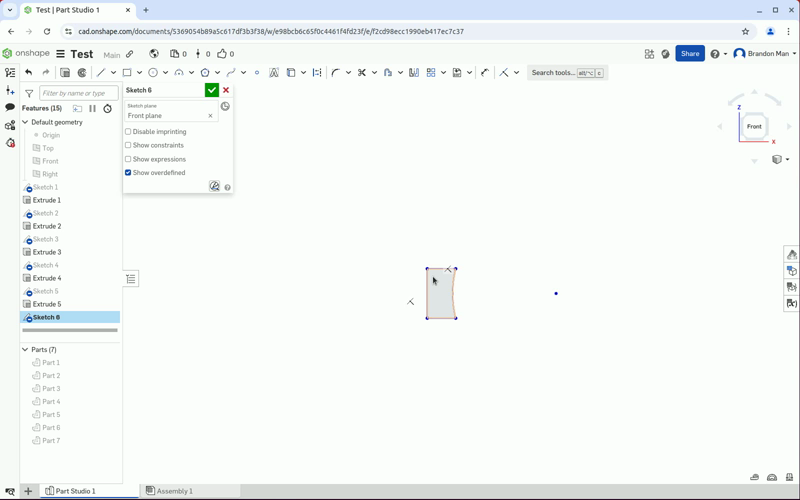
scroll(6)
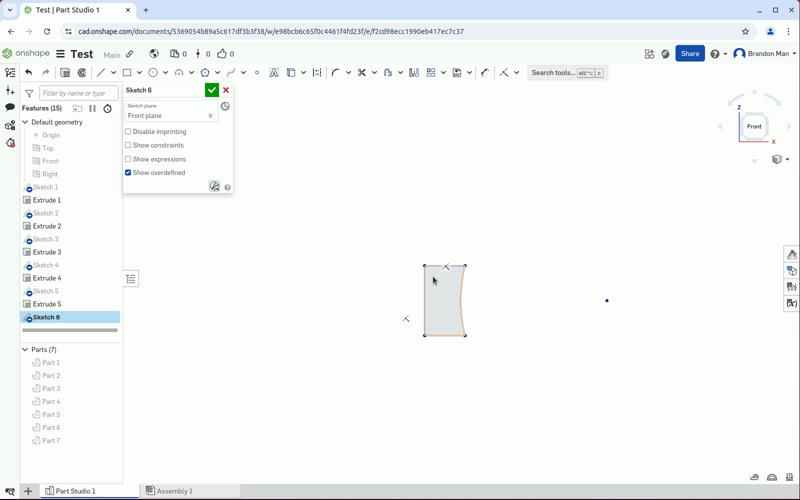
scroll(6)
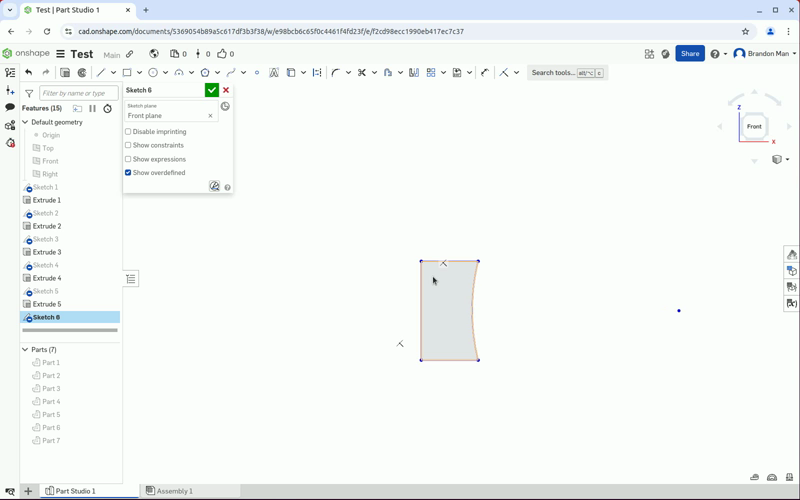
scroll(6)
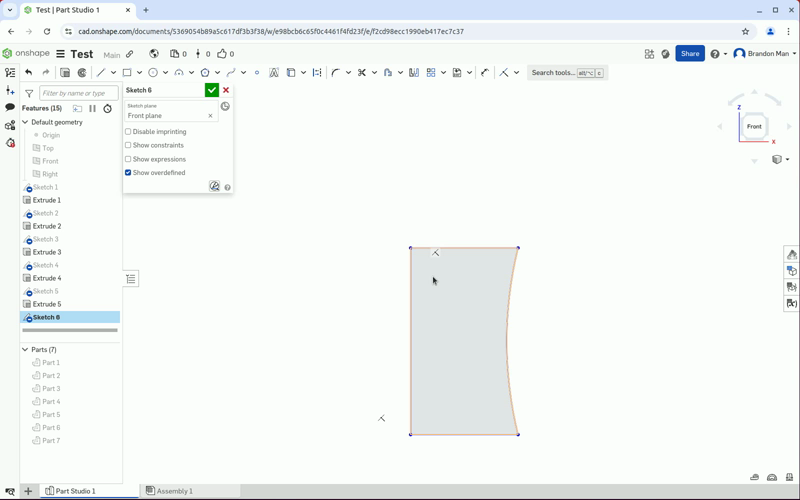
click(433, 276)
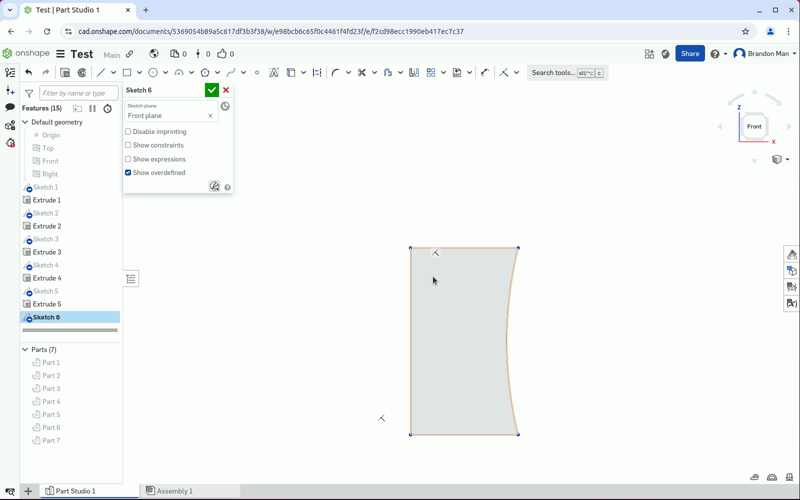
scroll(-6)
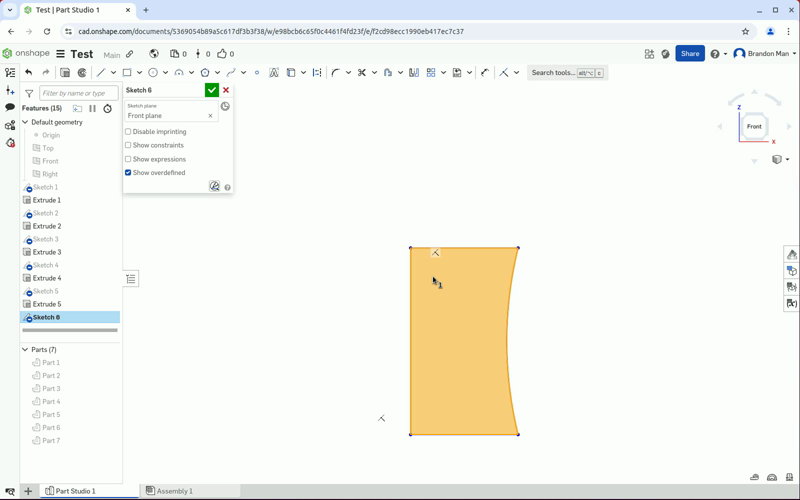
scroll(-6)
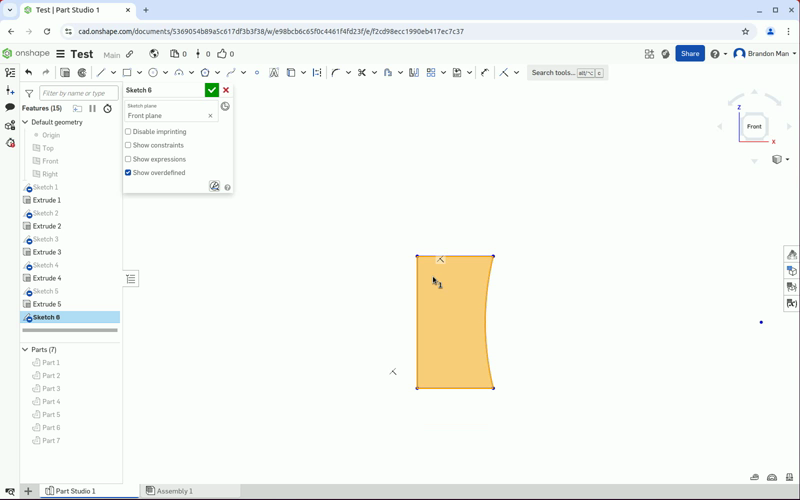
scroll(-6)
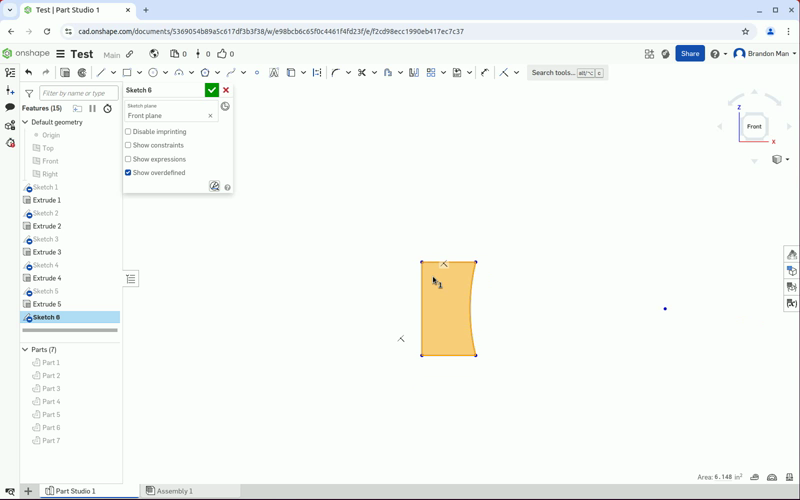
scroll(-6)
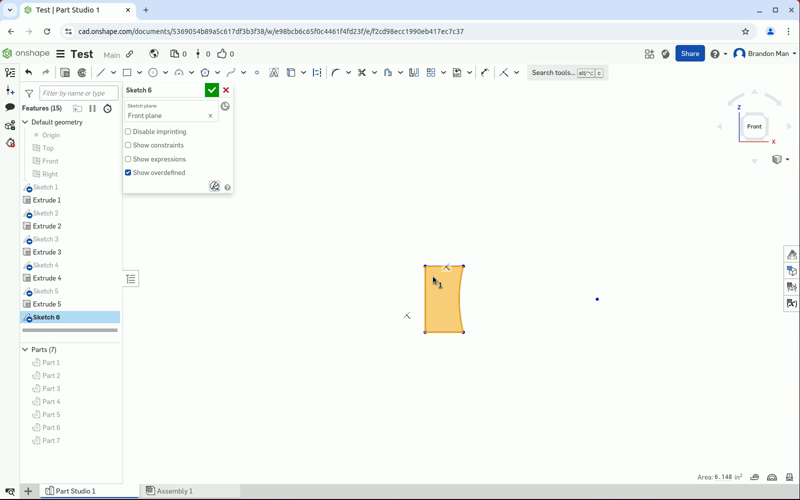
scroll(-6)
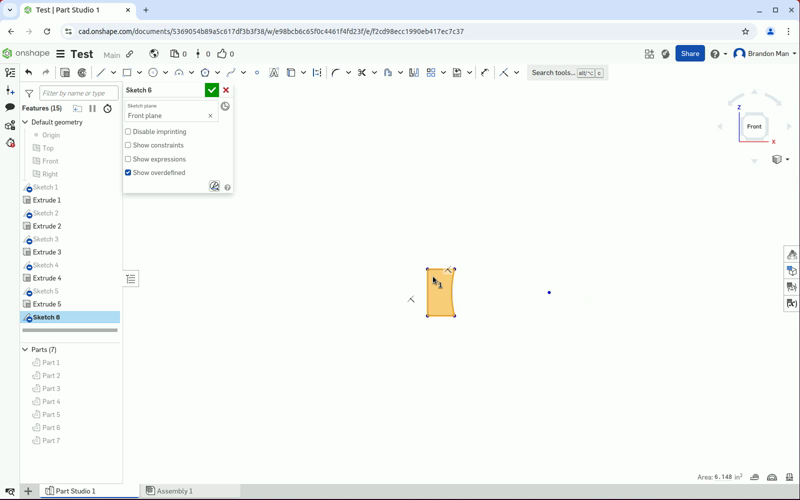
scroll(-6)
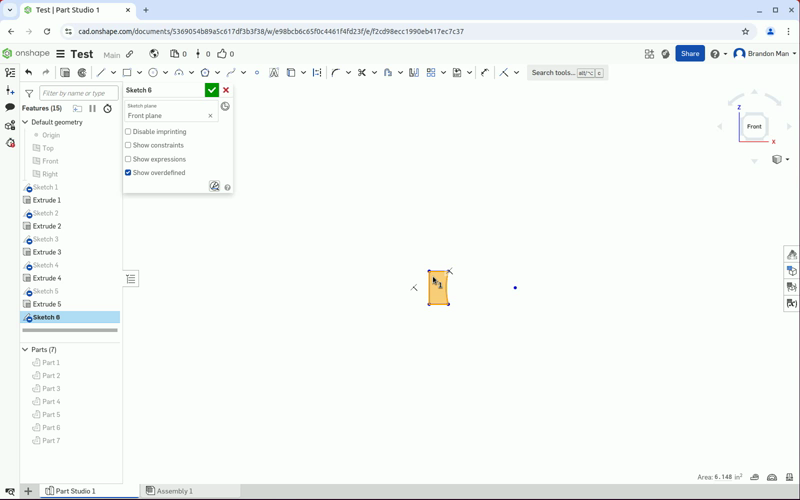
scroll(-6)
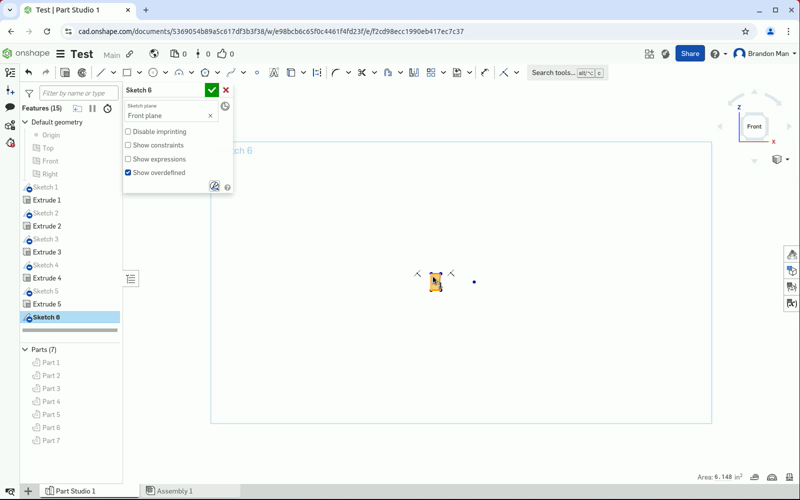
mouse_move(73, 352)
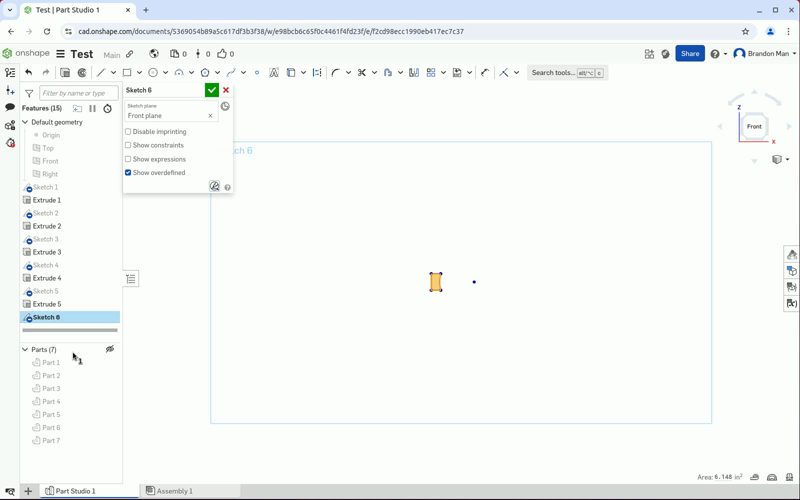
key(shift+y)
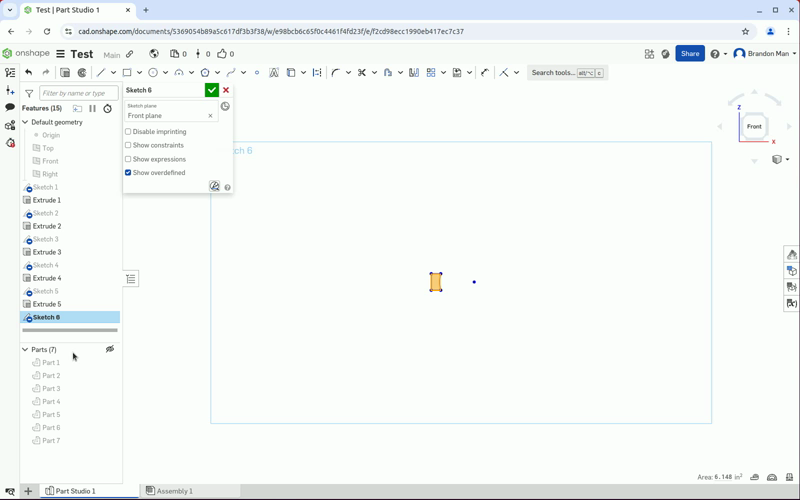
key(shift+e)
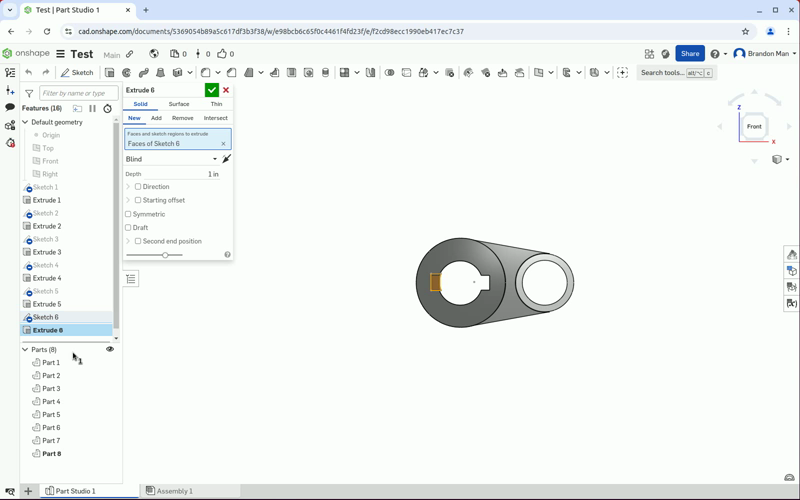
mouse_move(143, 106)
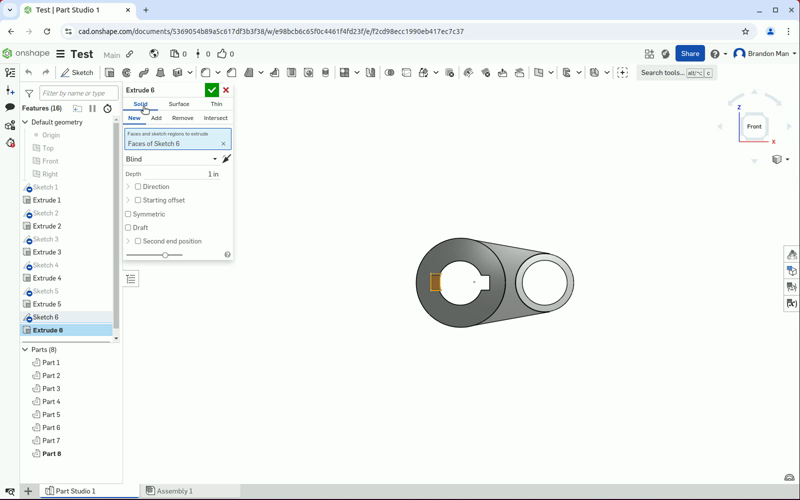
click(143, 106)
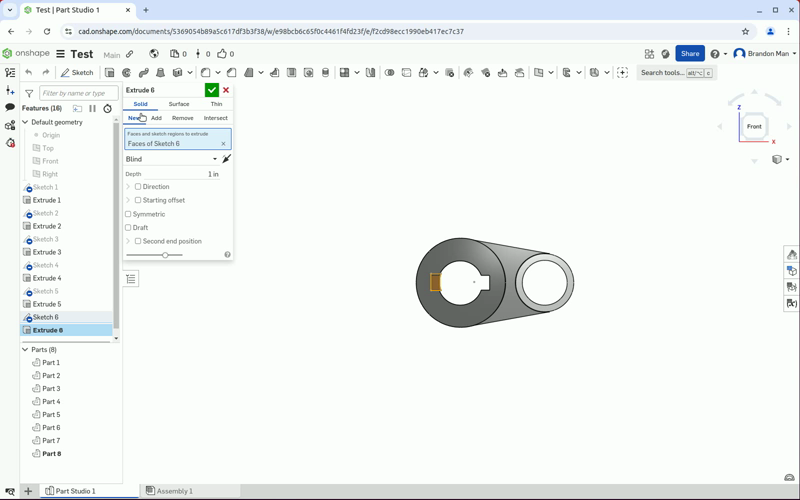
mouse_move(137, 120)
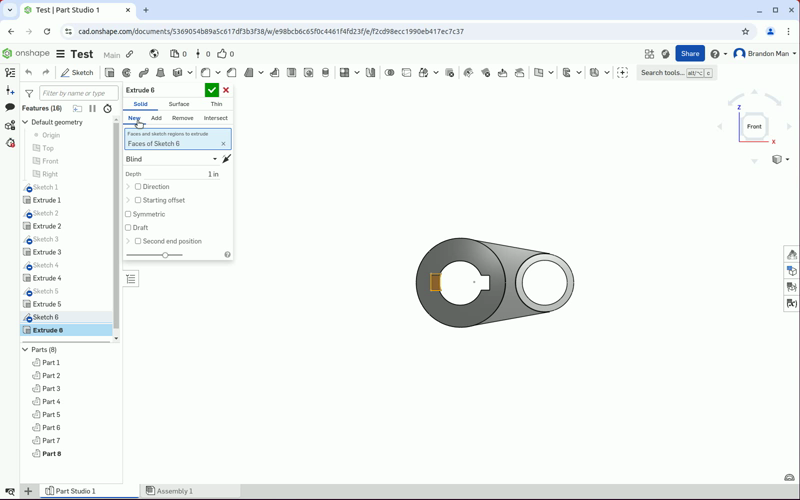
click(137, 120)
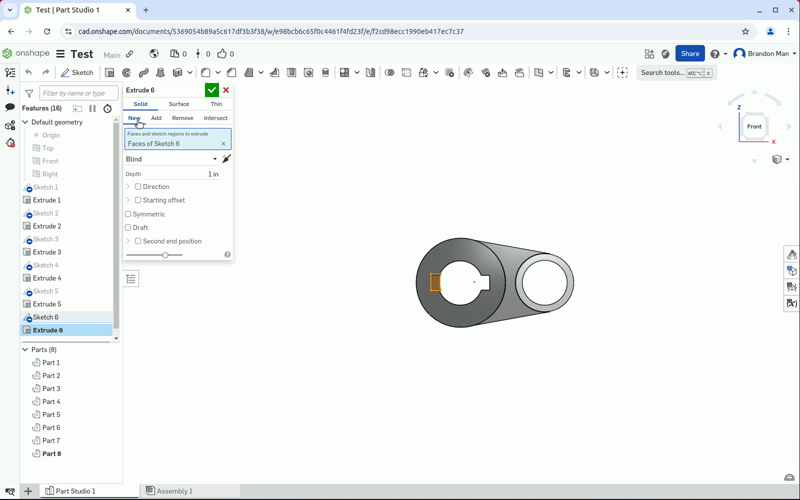
key(tab, 4)
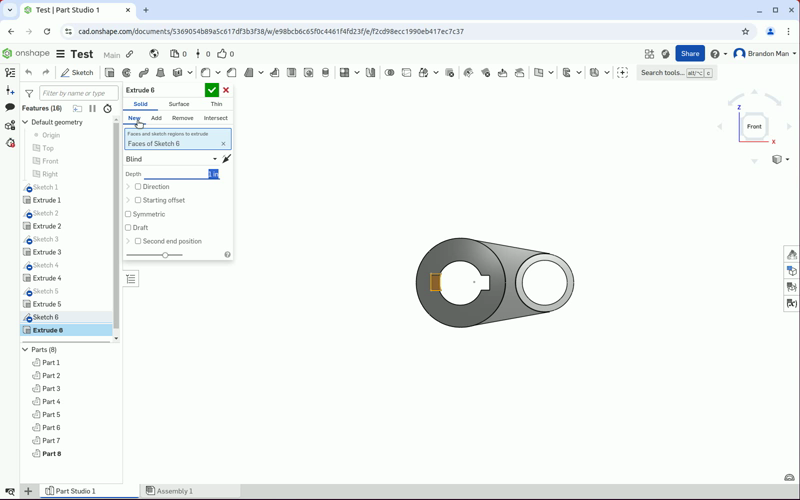
text(16.128)
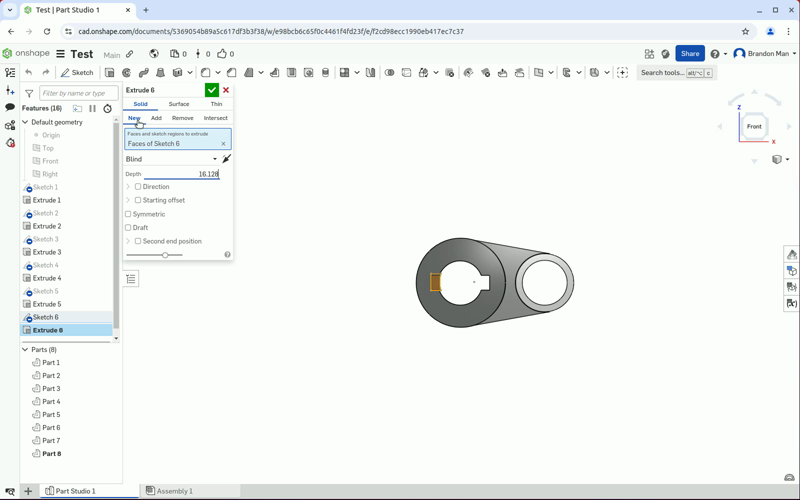
key(enter)
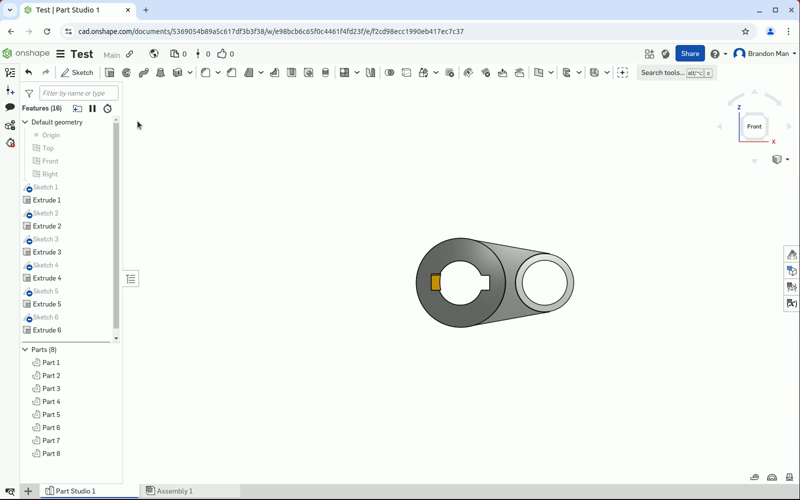
key(shift+h)
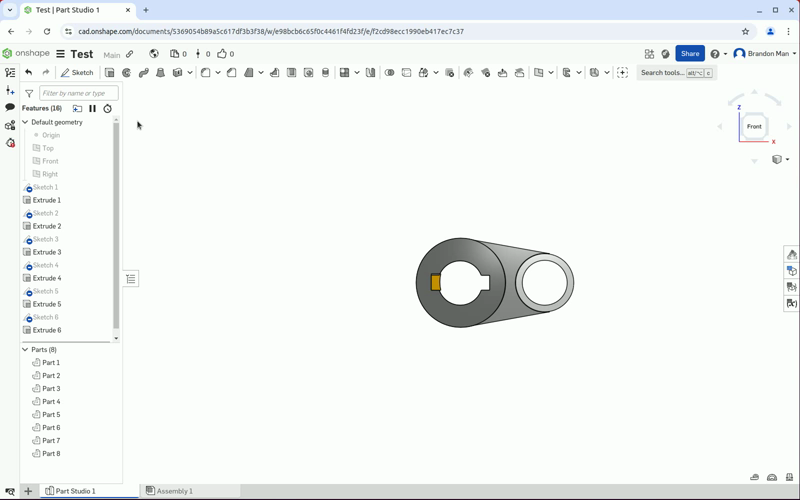
key(shift+h)
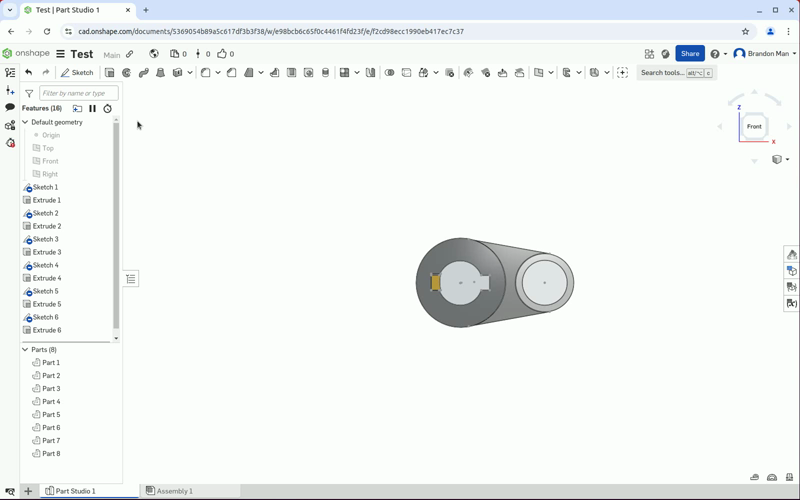
key(shift+7)
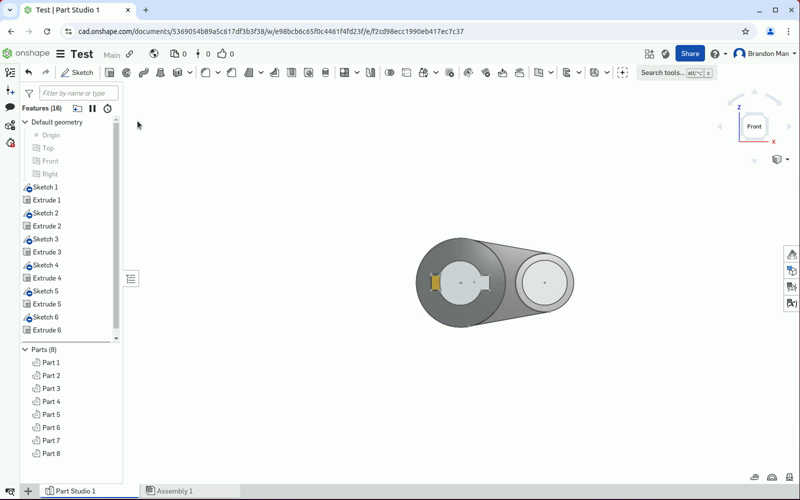
key(left, 2)
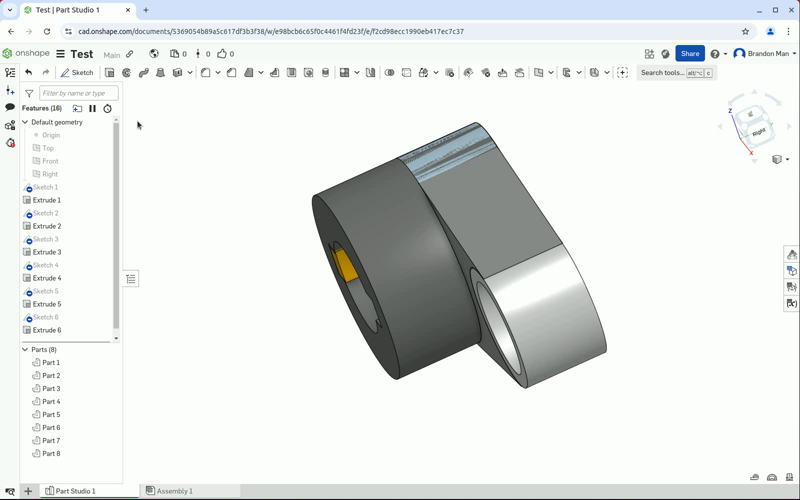
key(down, 2)
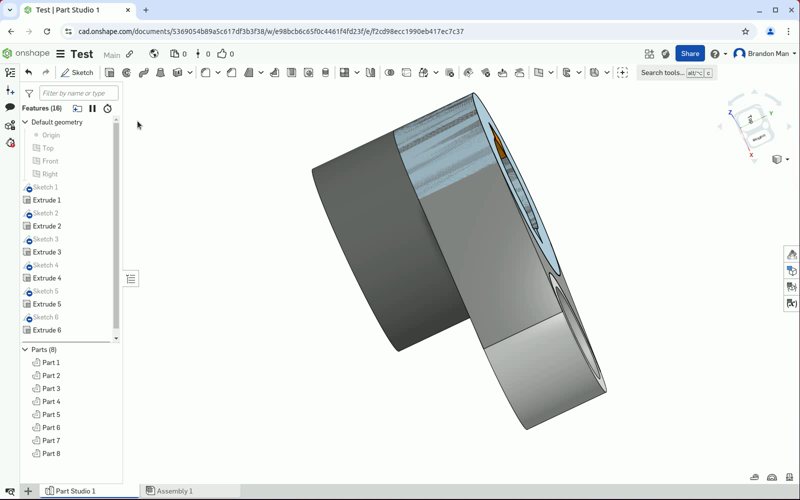
key(up, 2)
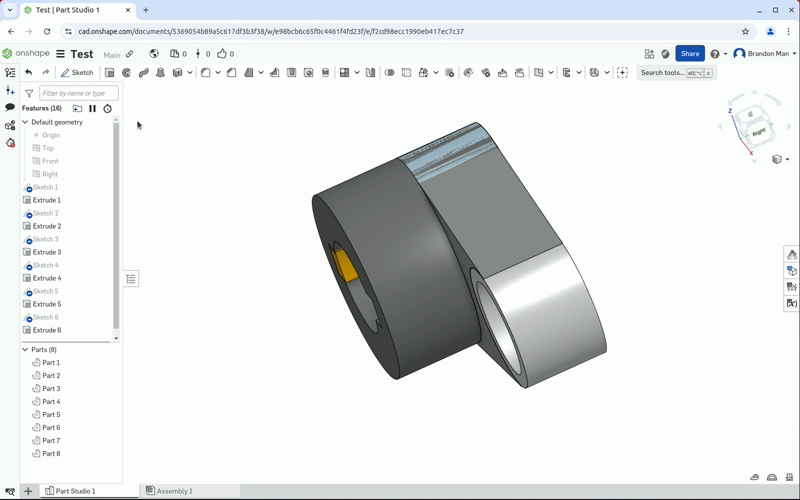
key(right, 2)
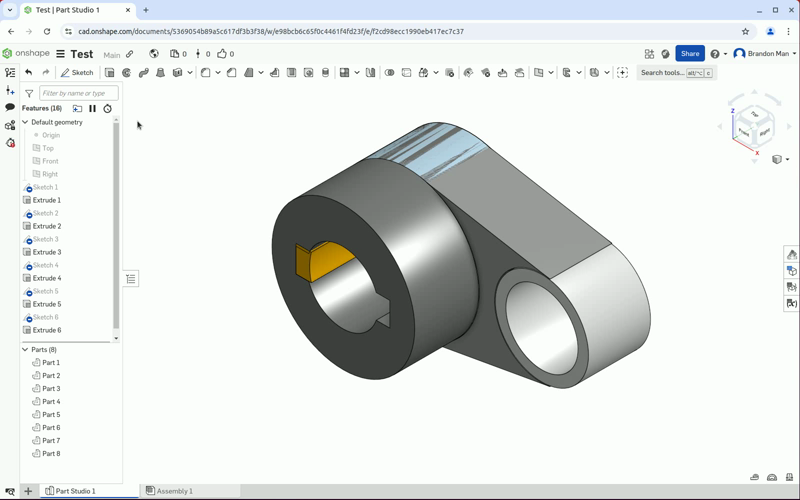
mouse_move(69, 189)
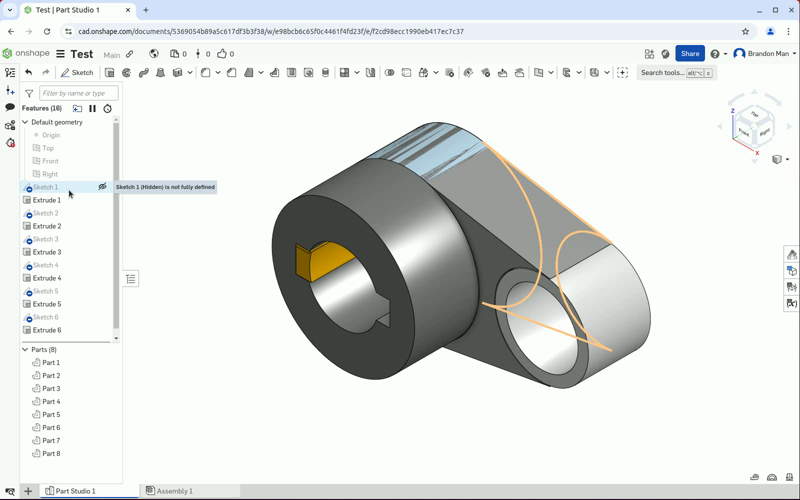
click(69, 189)